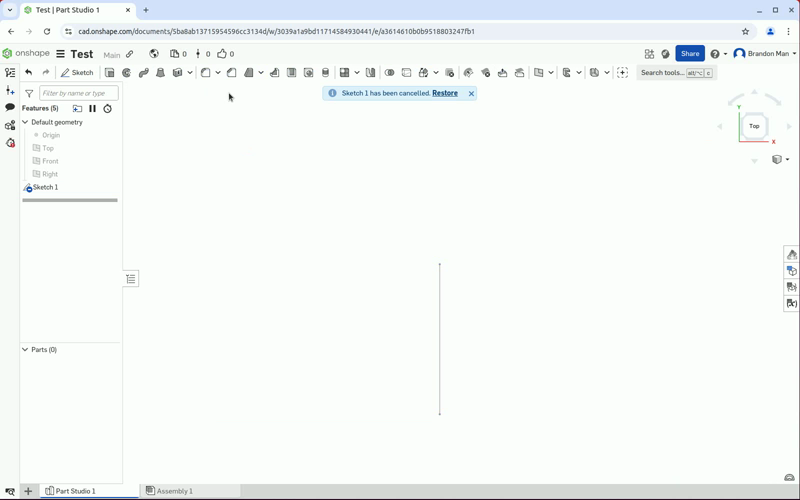
key(shift+h)
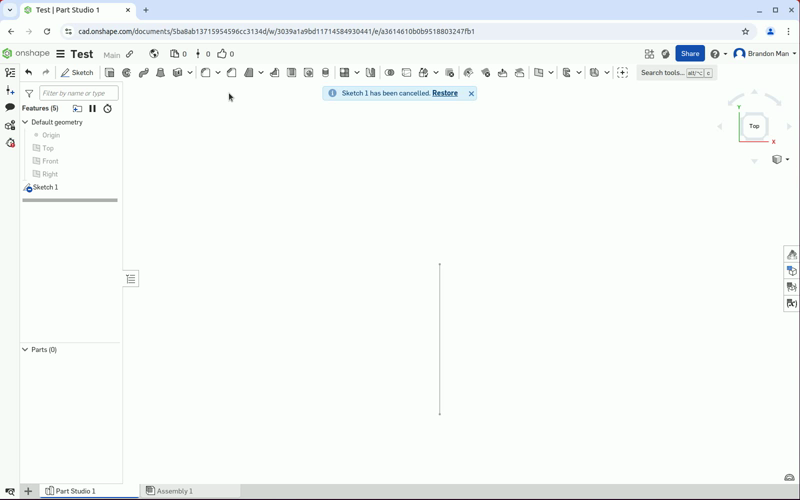
key(shift+s)
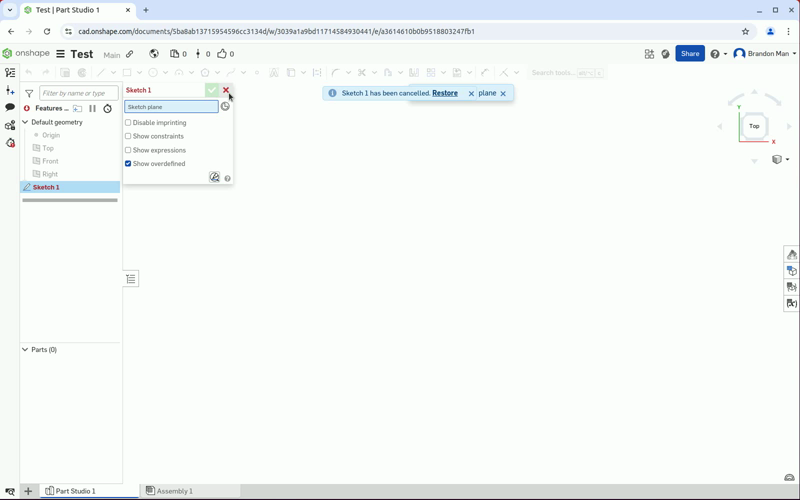
mouse_move(73, 150)
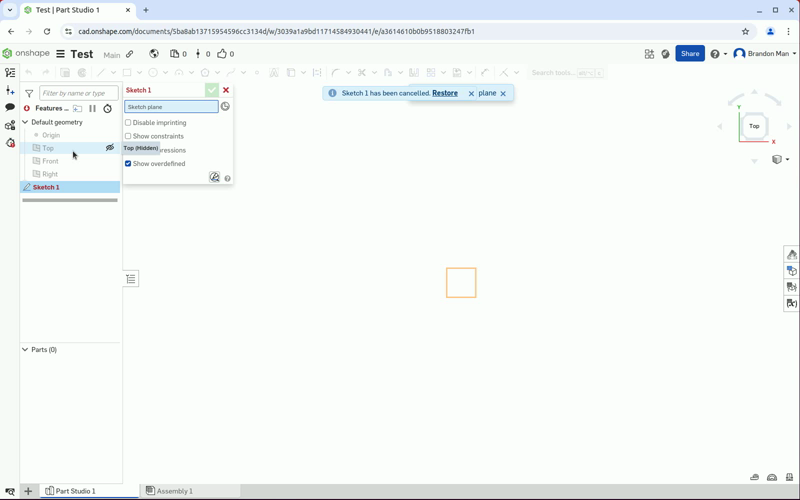
click(73, 150)
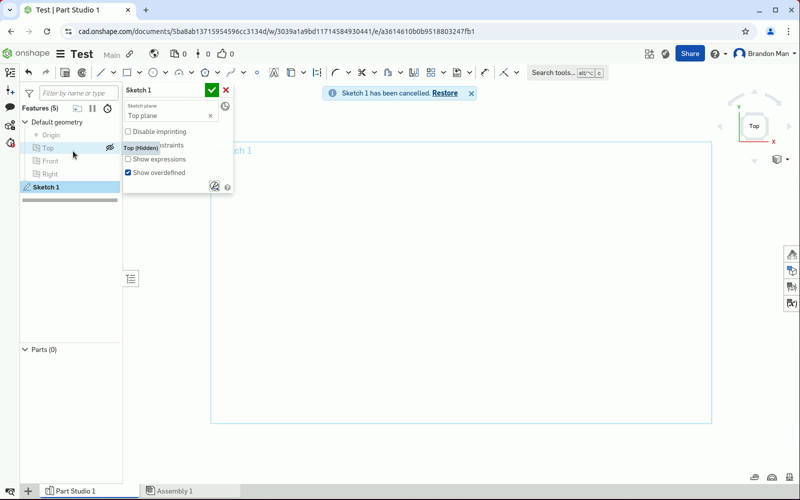
mouse_move(73, 352)
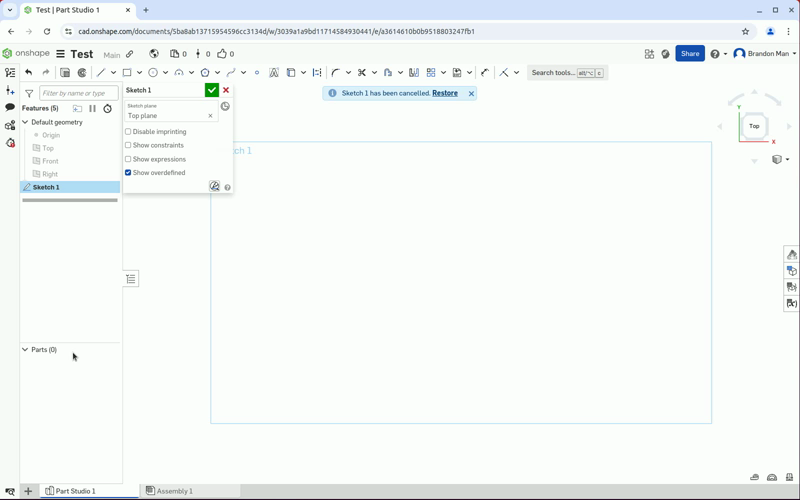
key(y)
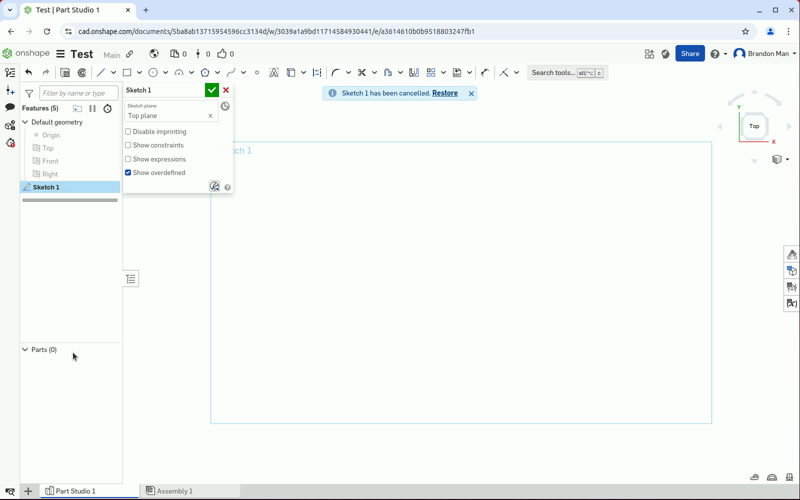
key(l)
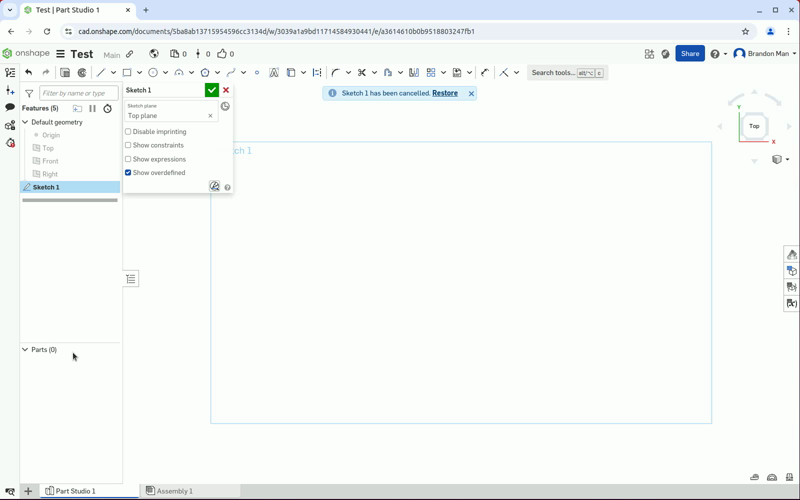
key_down(shift)
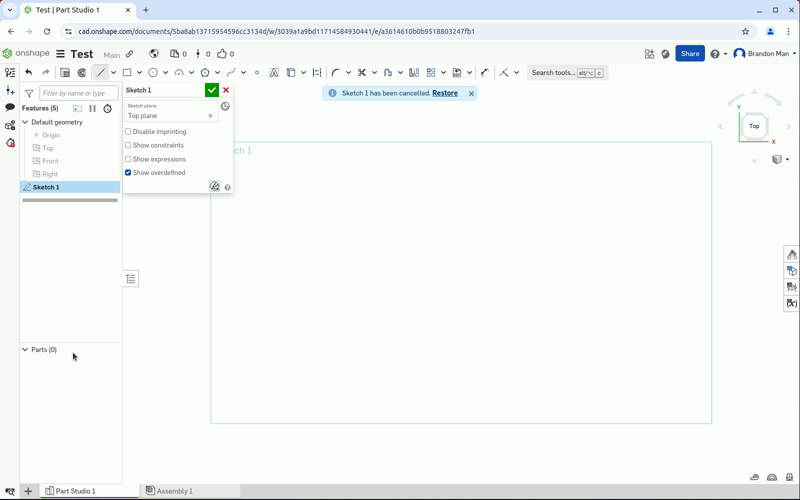
mouse_move(460, 295)
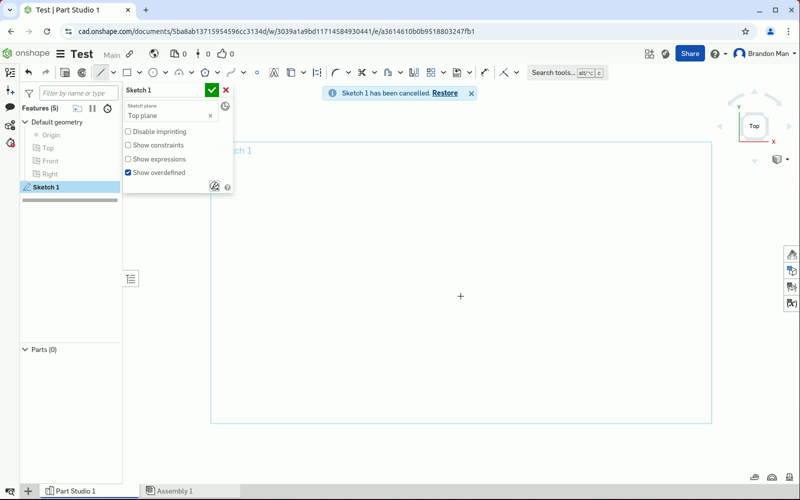
click(460, 295)
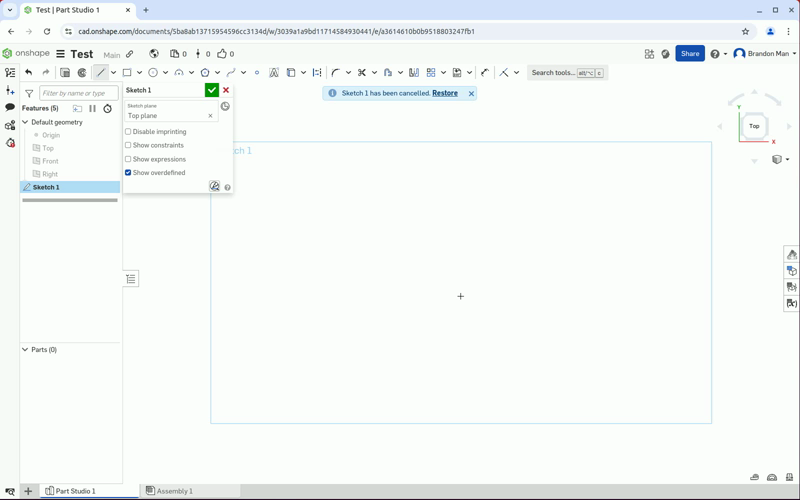
key_up(shift)
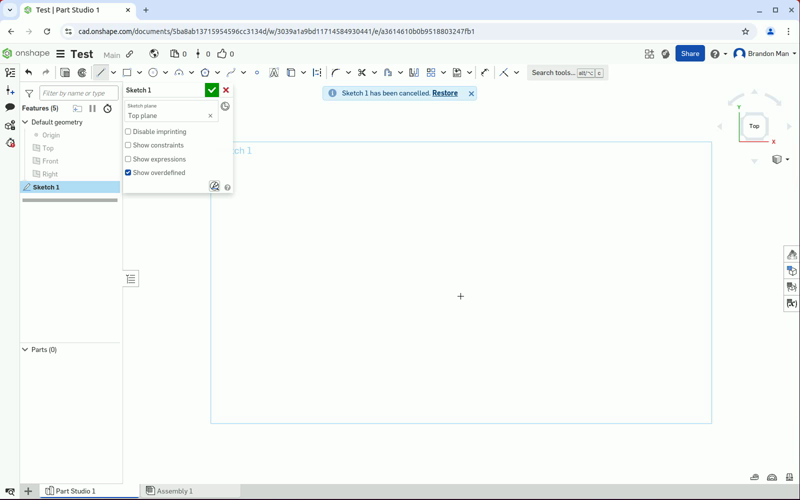
key_down(shift)
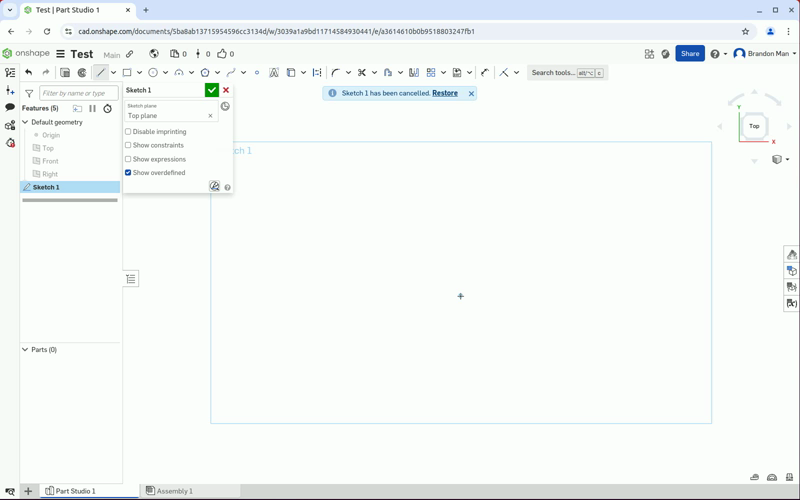
mouse_move(490, 295)
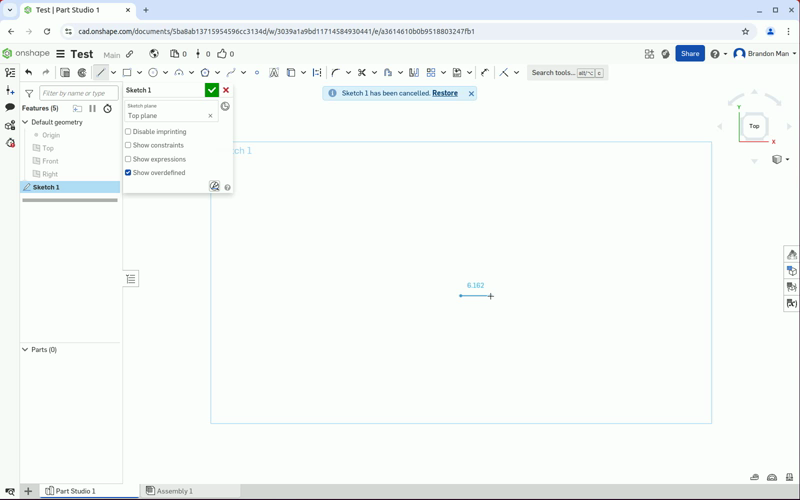
mouse_move(462, 295)
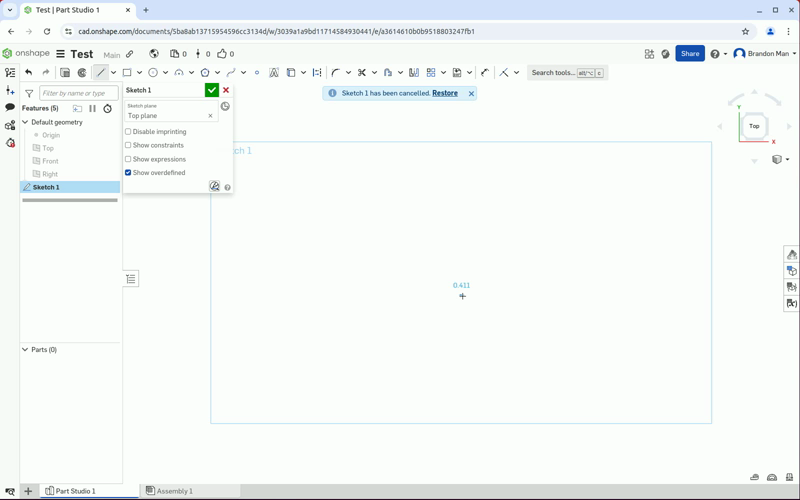
scroll(6)
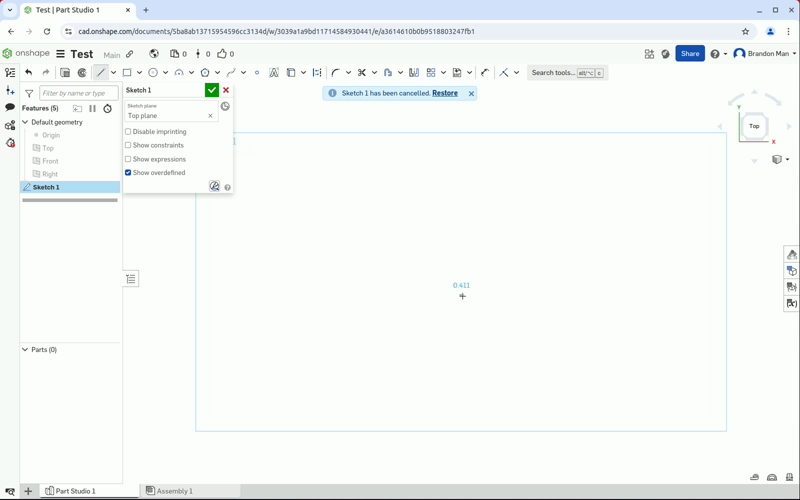
scroll(6)
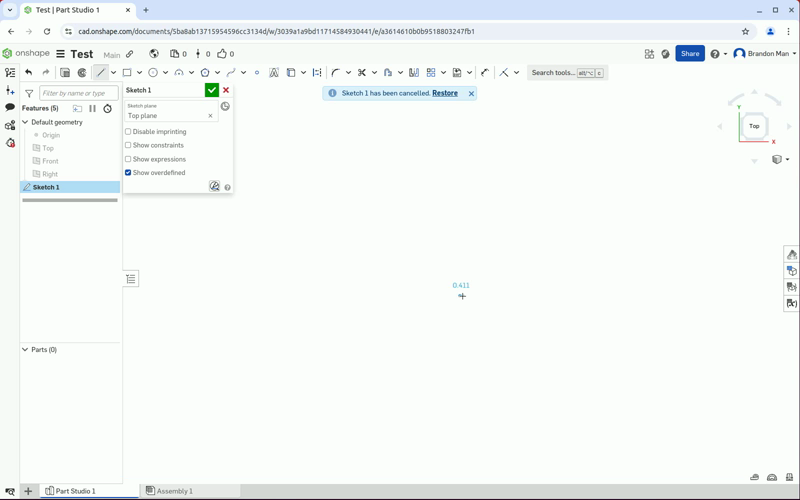
scroll(6)
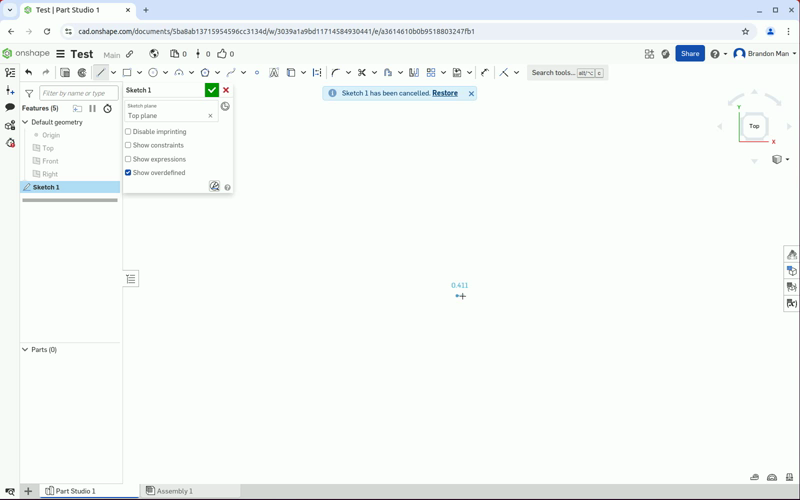
scroll(6)
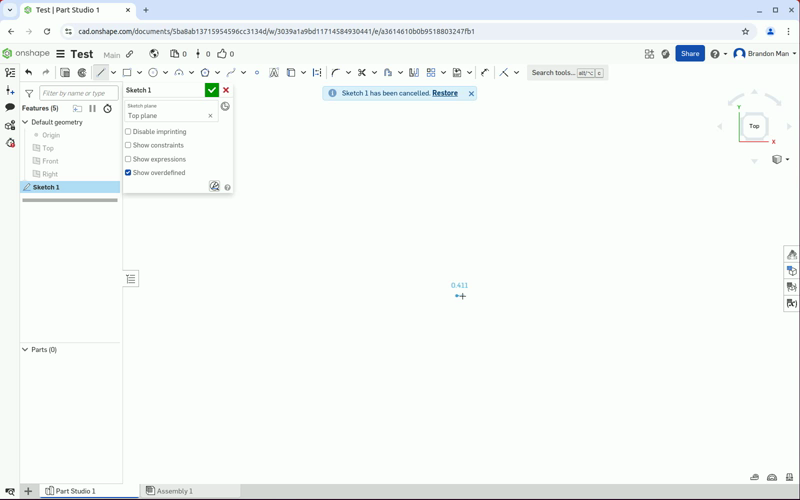
scroll(6)
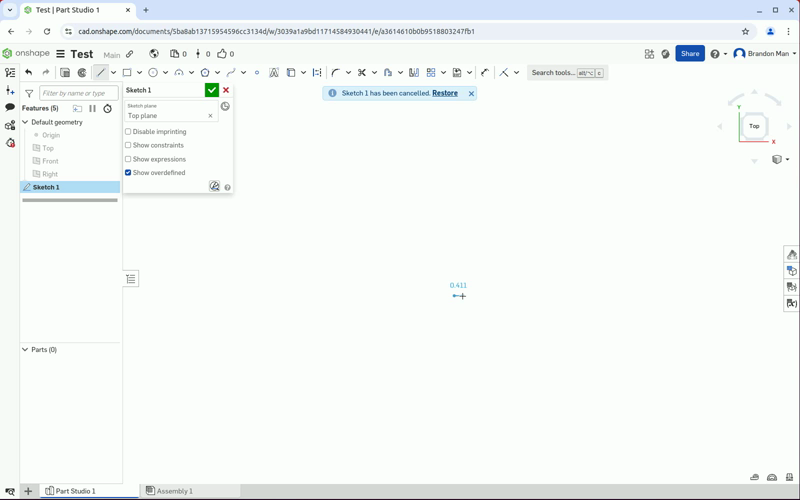
scroll(6)
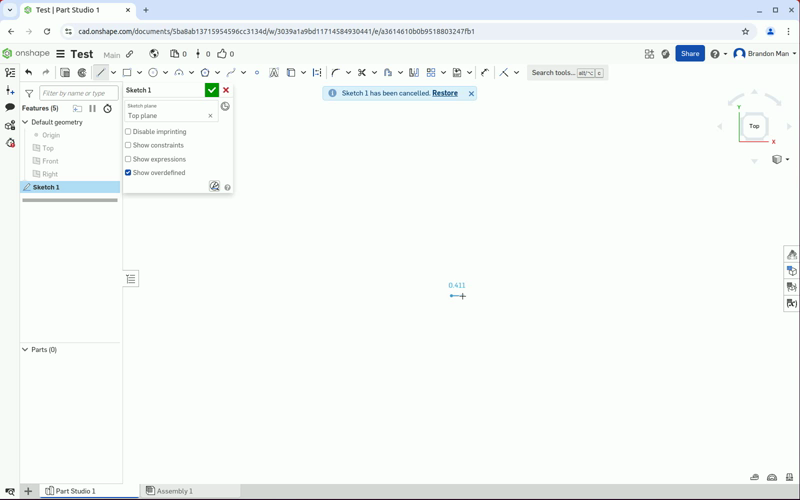
scroll(6)
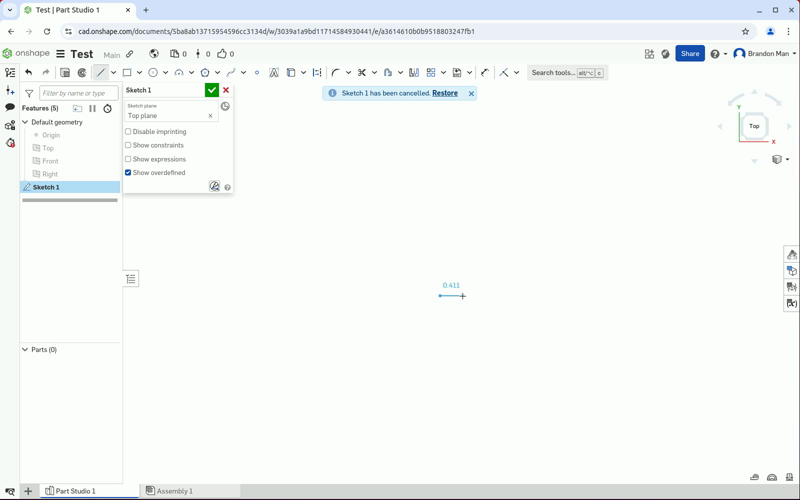
click(462, 295)
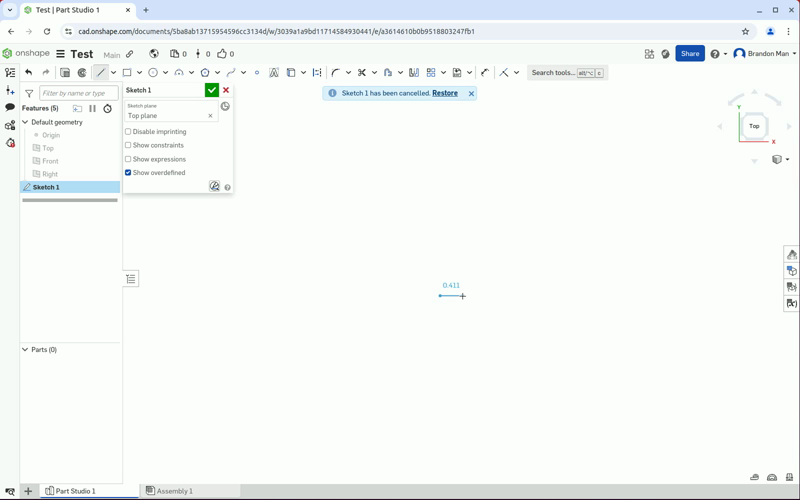
scroll(-6)
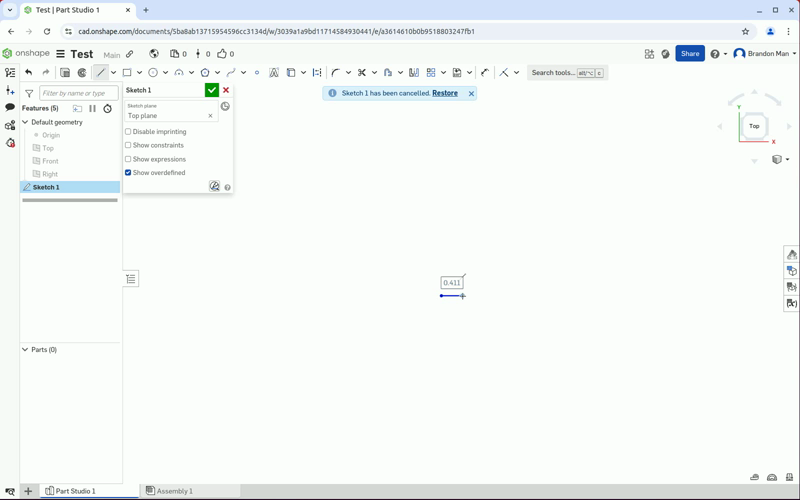
scroll(-6)
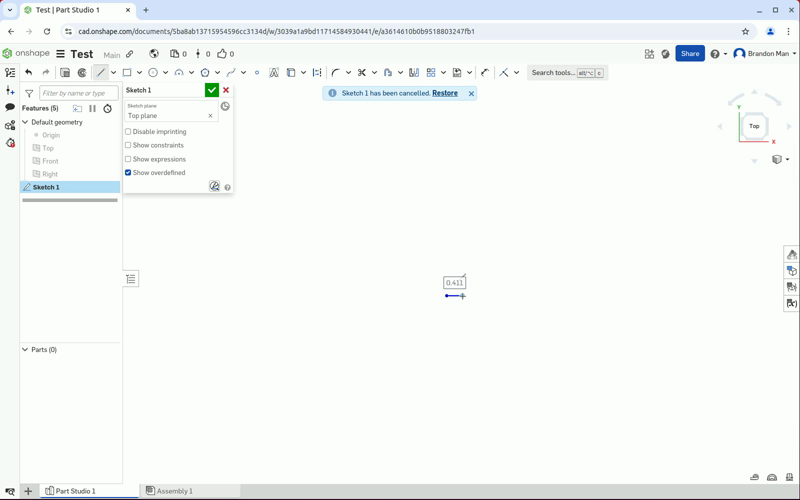
scroll(-6)
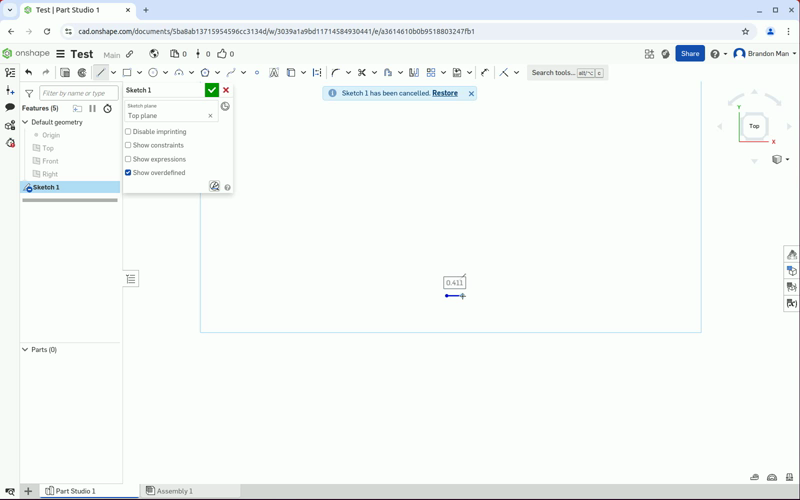
scroll(-6)
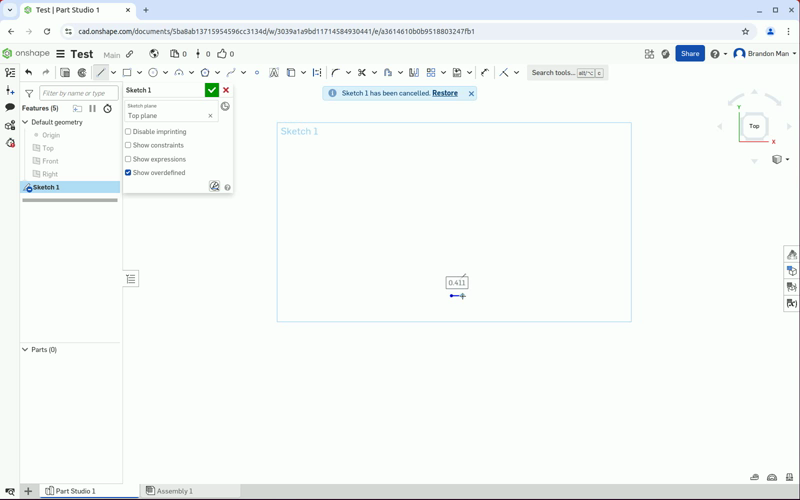
scroll(-6)
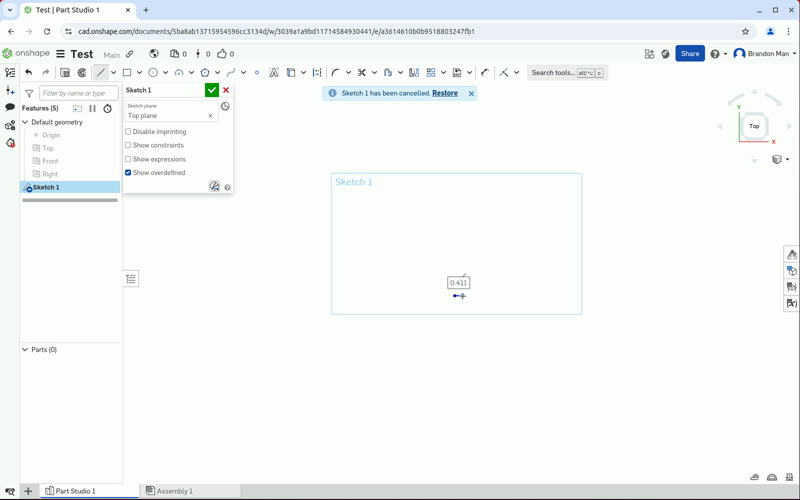
scroll(-6)
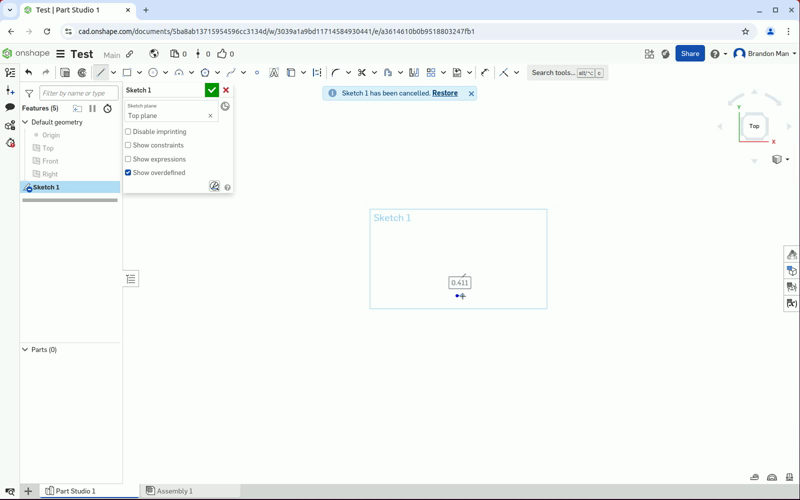
scroll(-6)
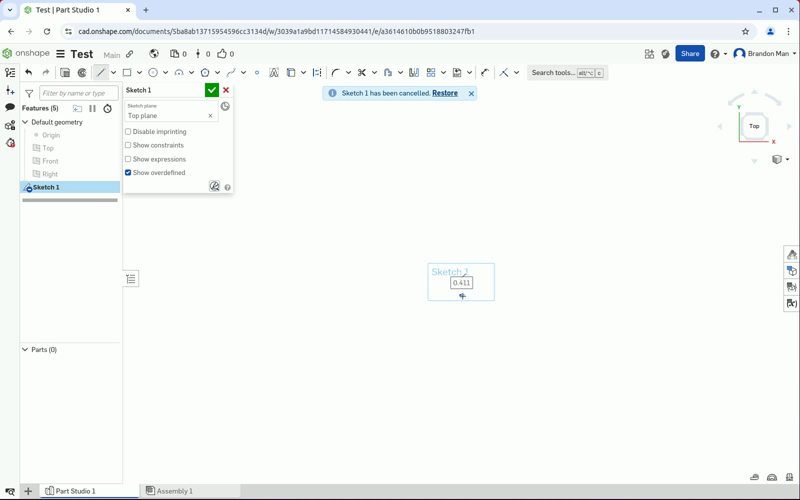
key_up(shift)
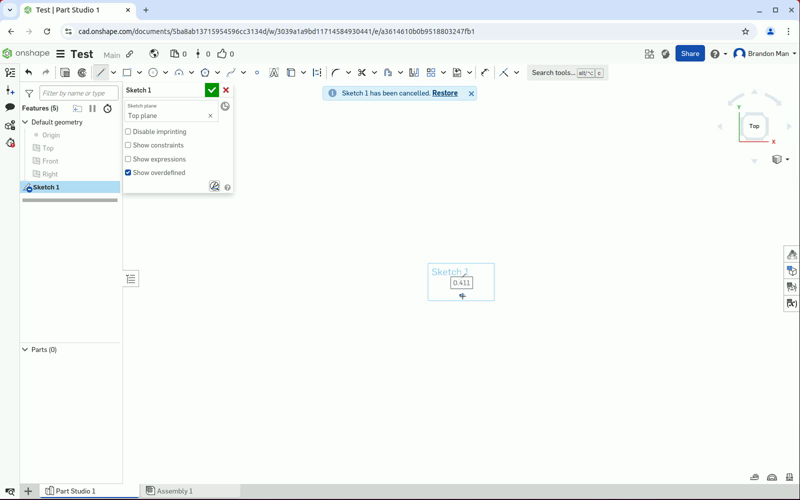
key_down(shift)
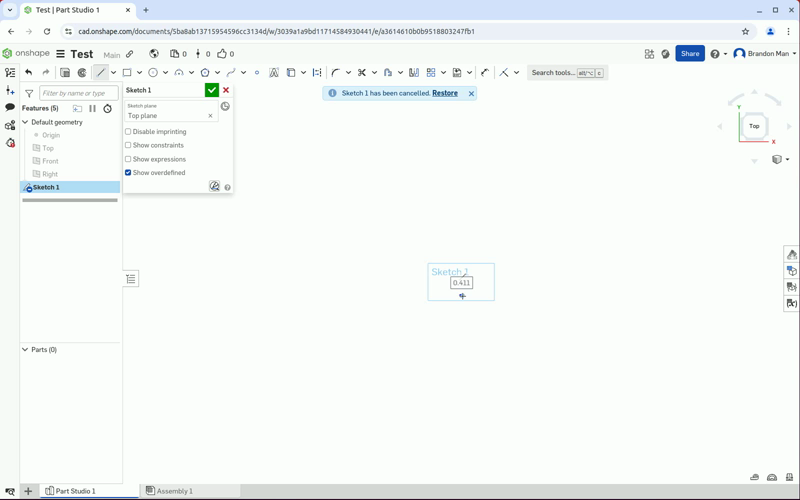
mouse_move(492, 295)
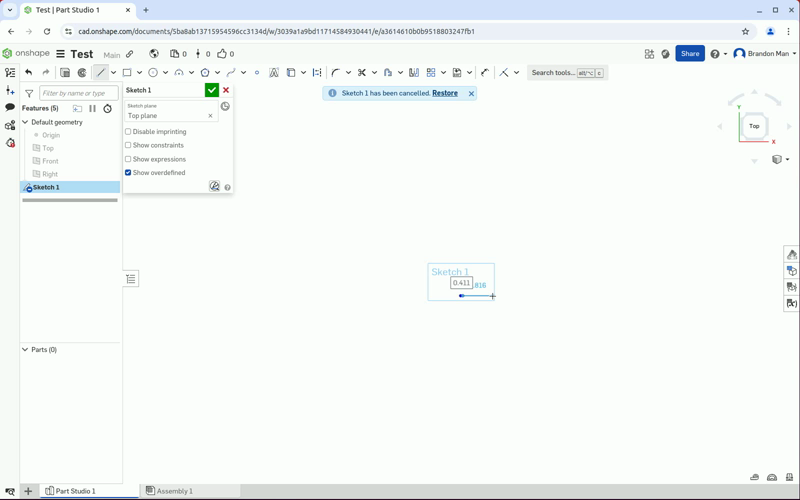
mouse_move(462, 282)
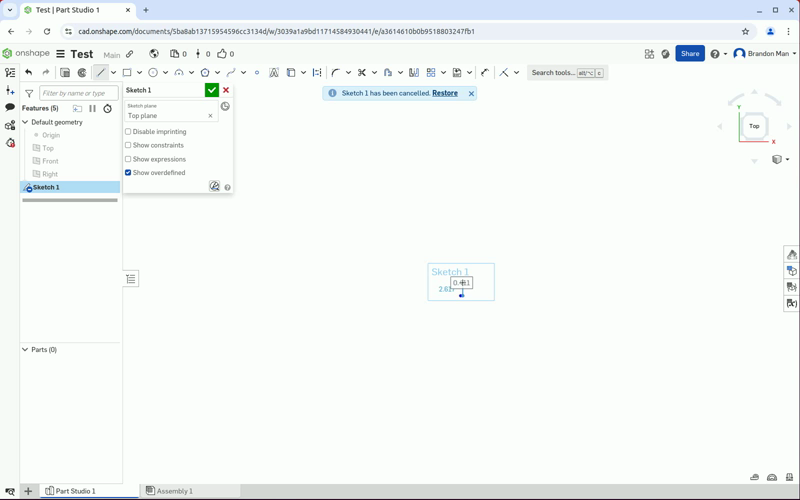
click(462, 282)
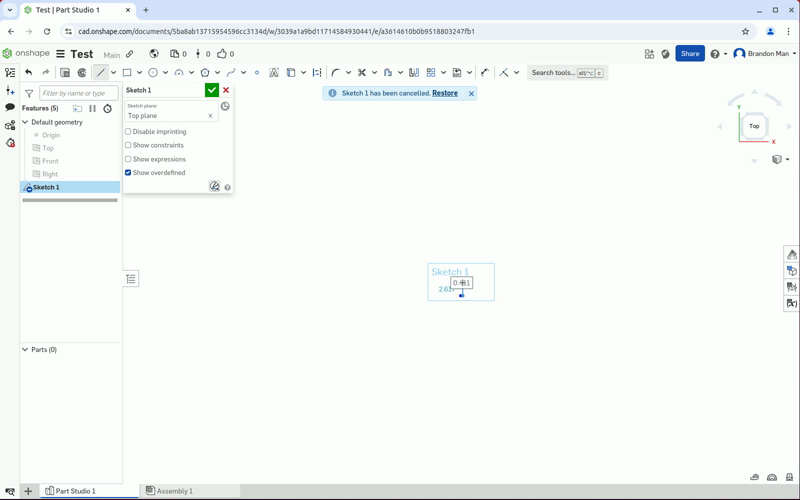
key_up(shift)
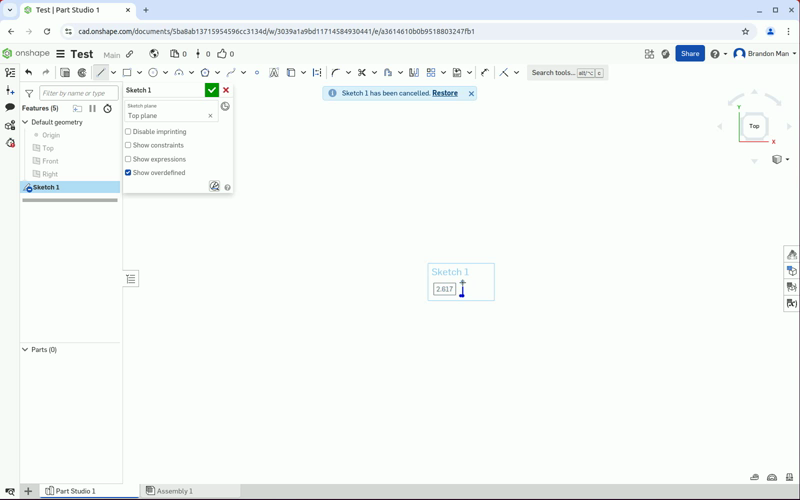
key_down(shift)
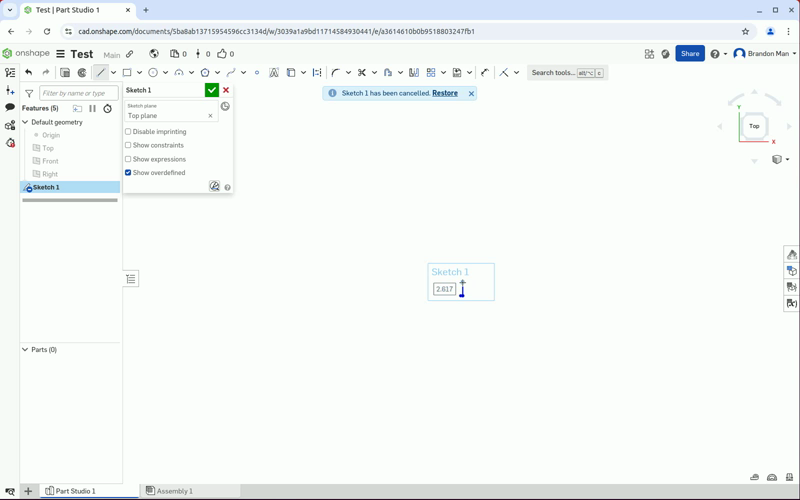
mouse_move(492, 282)
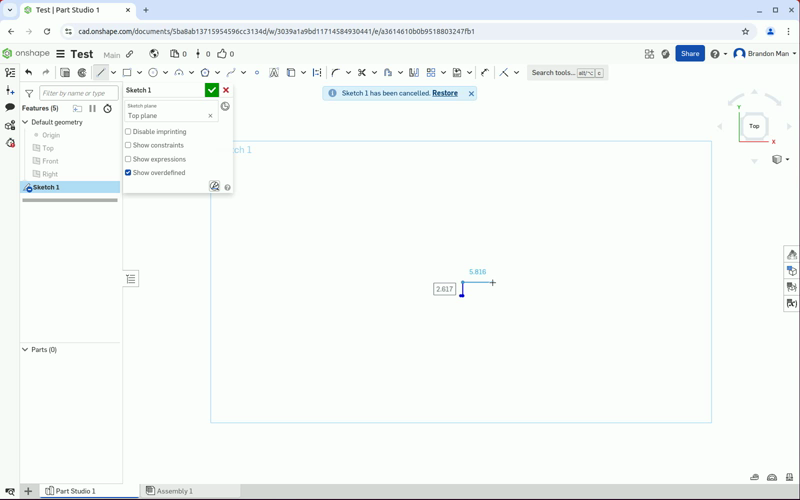
mouse_move(460, 282)
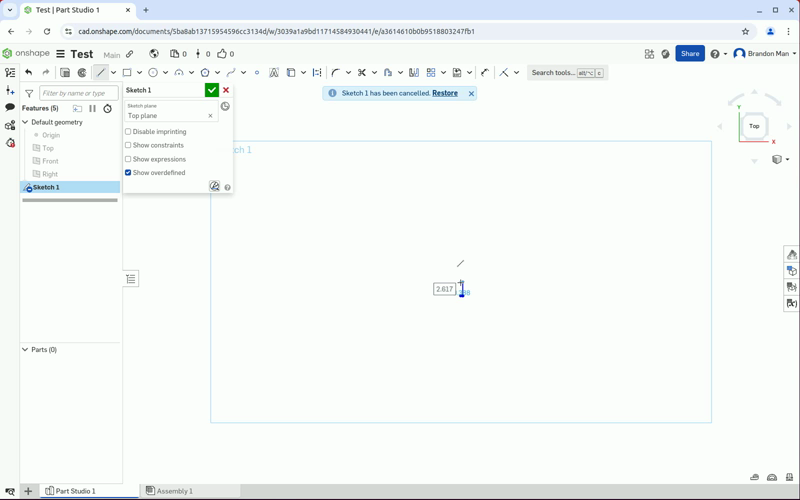
scroll(6)
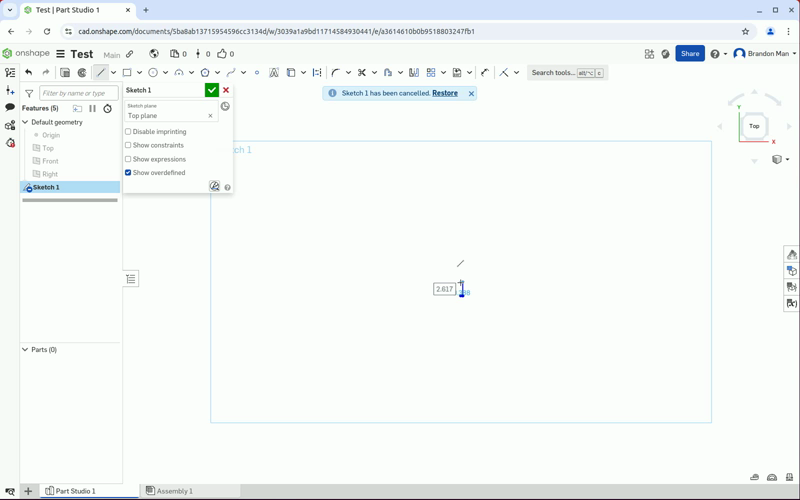
scroll(6)
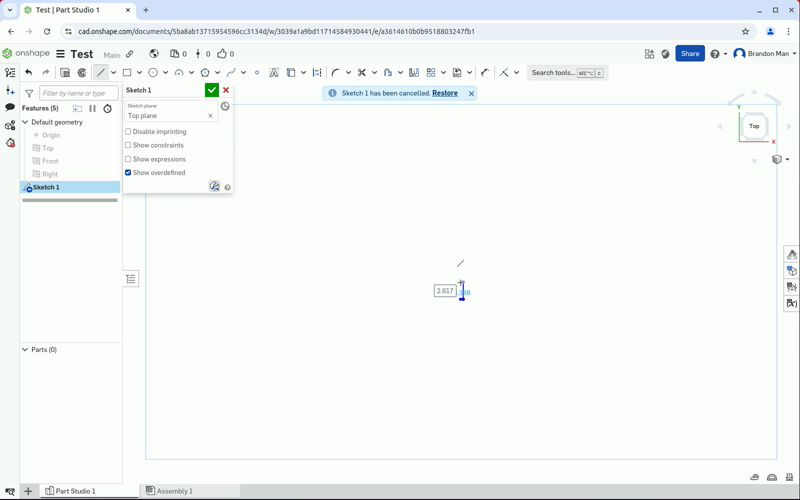
scroll(6)
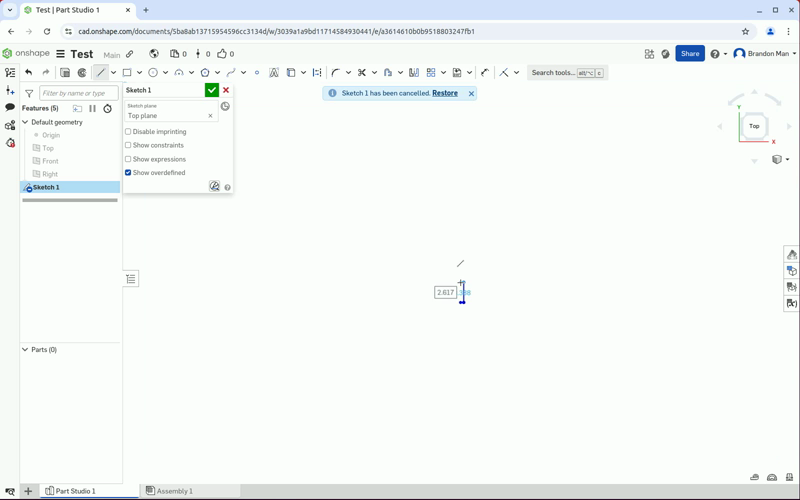
scroll(6)
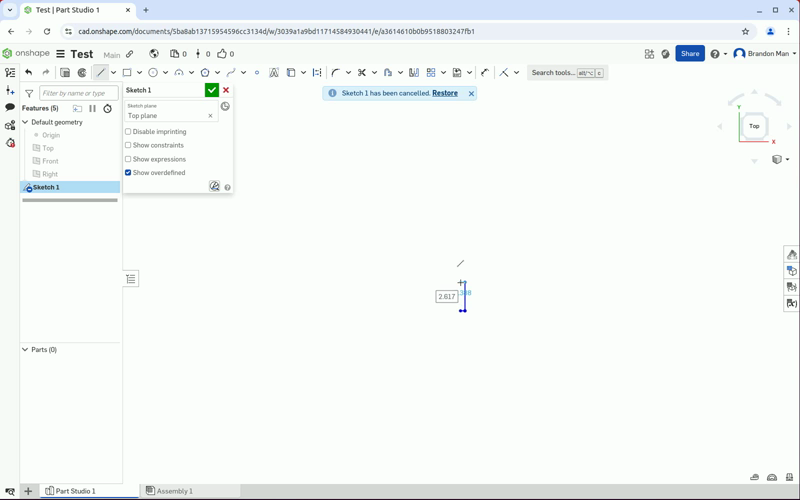
scroll(6)
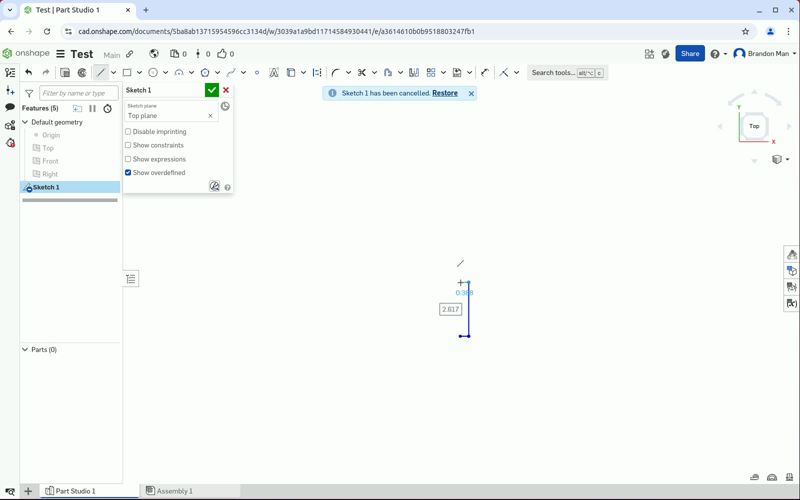
scroll(6)
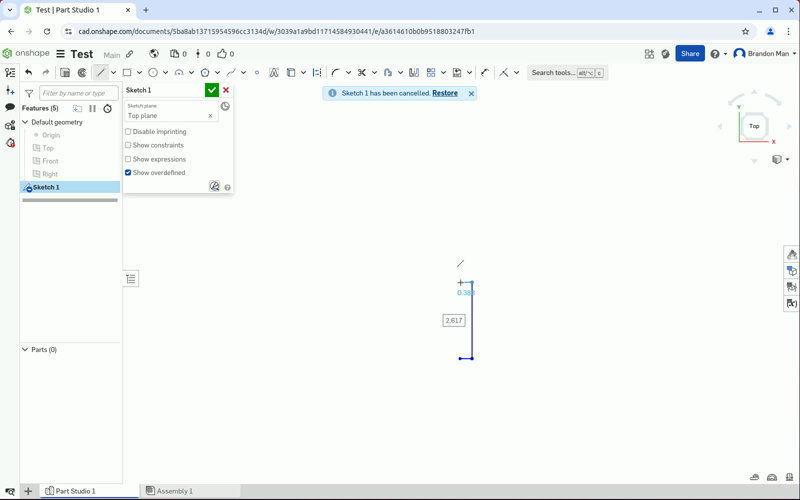
scroll(6)
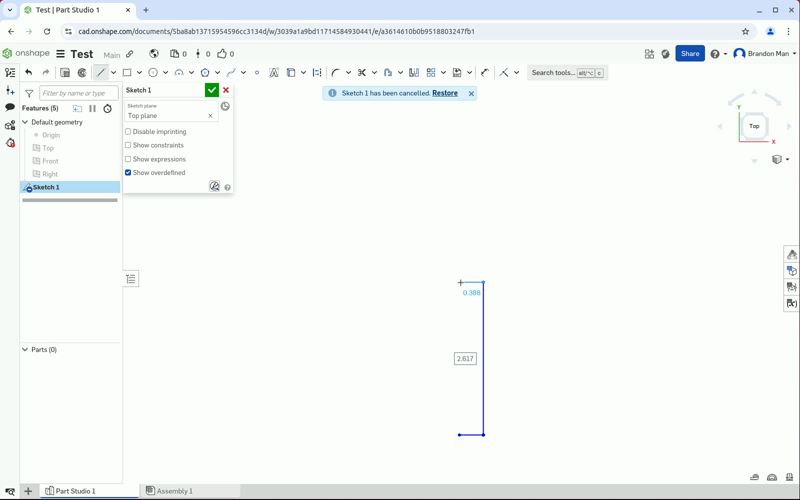
click(460, 282)
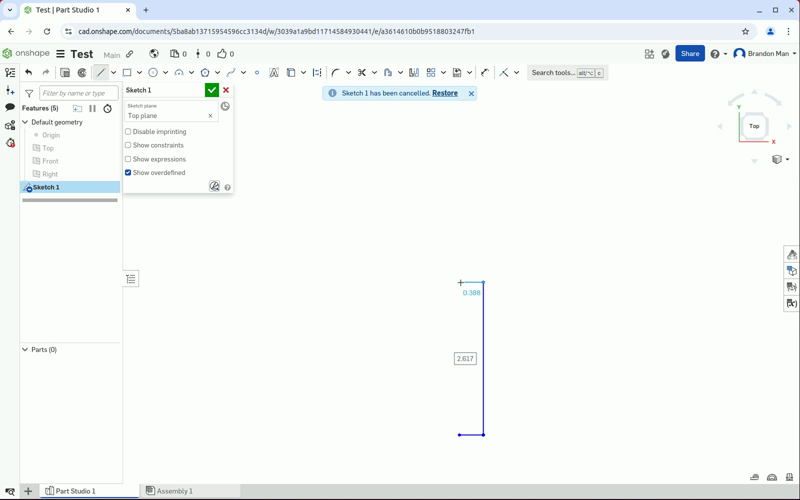
scroll(-6)
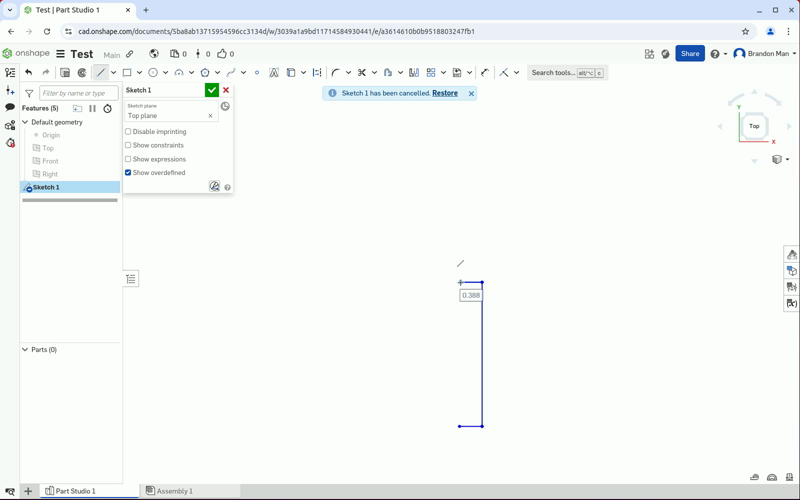
scroll(-6)
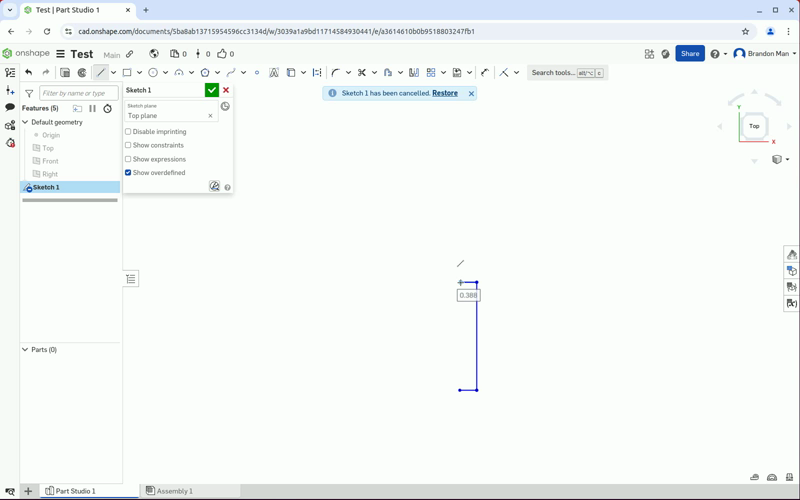
scroll(-6)
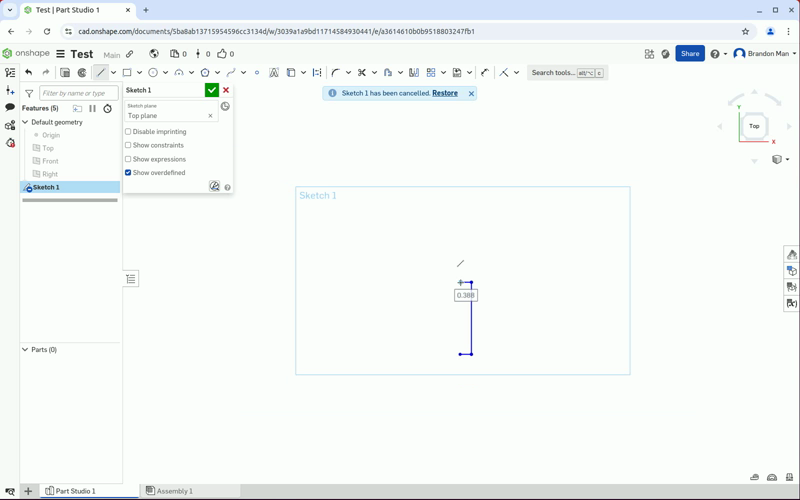
scroll(-6)
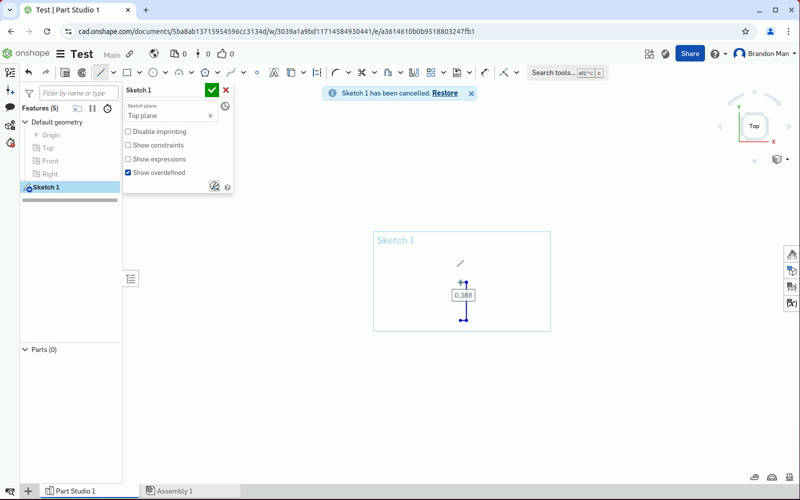
scroll(-6)
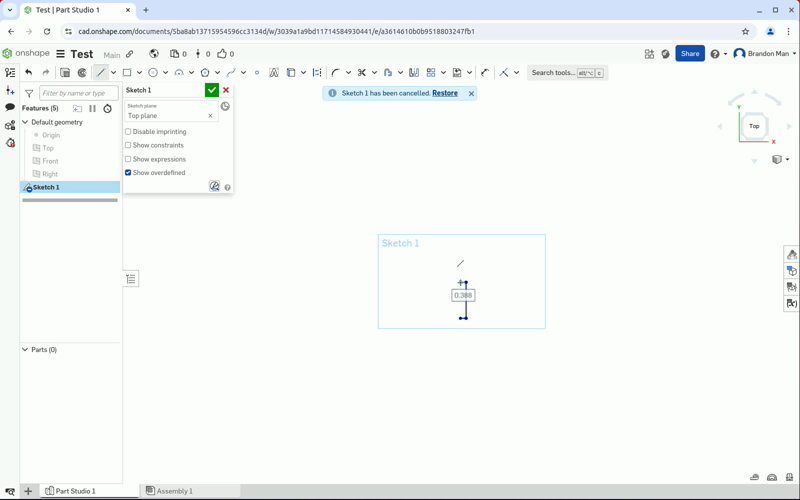
scroll(-6)
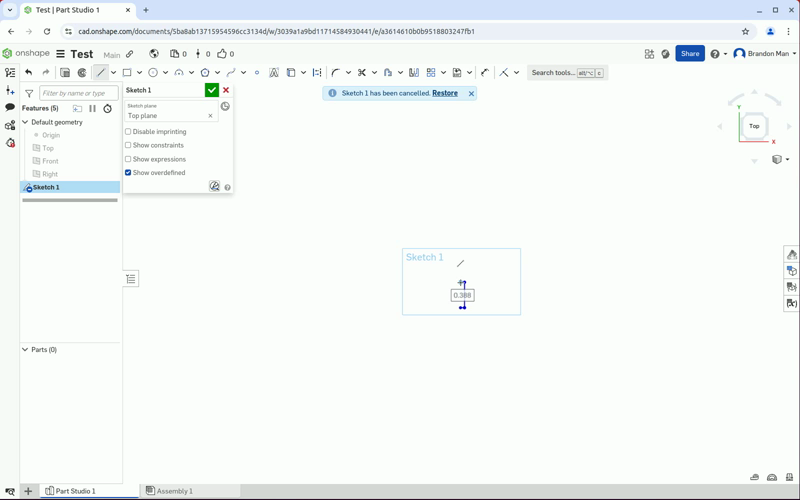
scroll(-6)
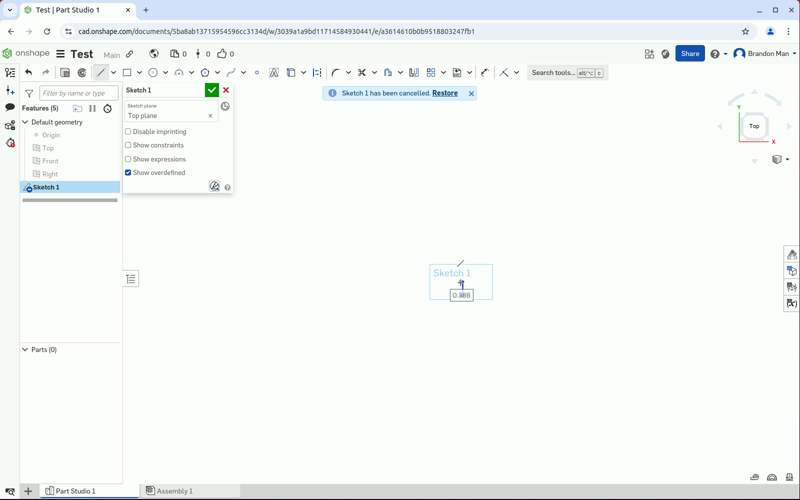
key_up(shift)
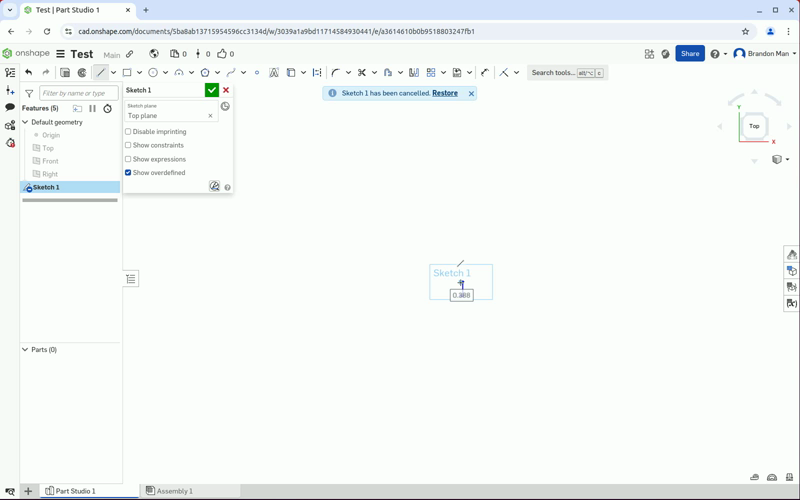
mouse_move(490, 282)
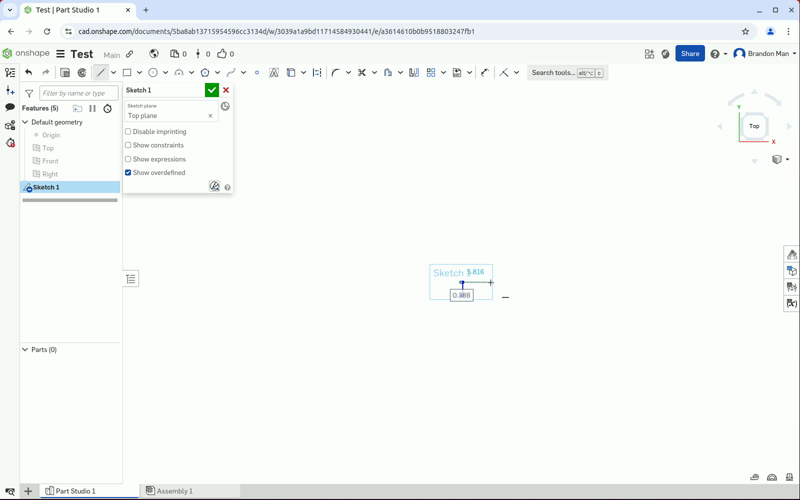
key_down(shift)
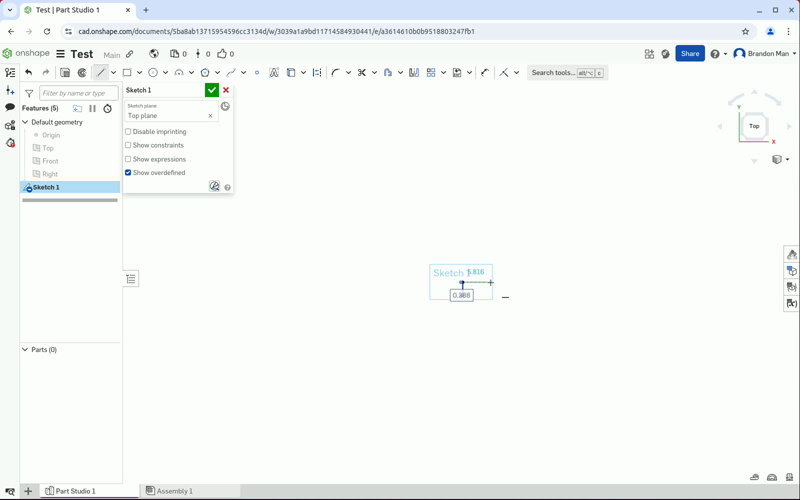
mouse_move(460, 295)
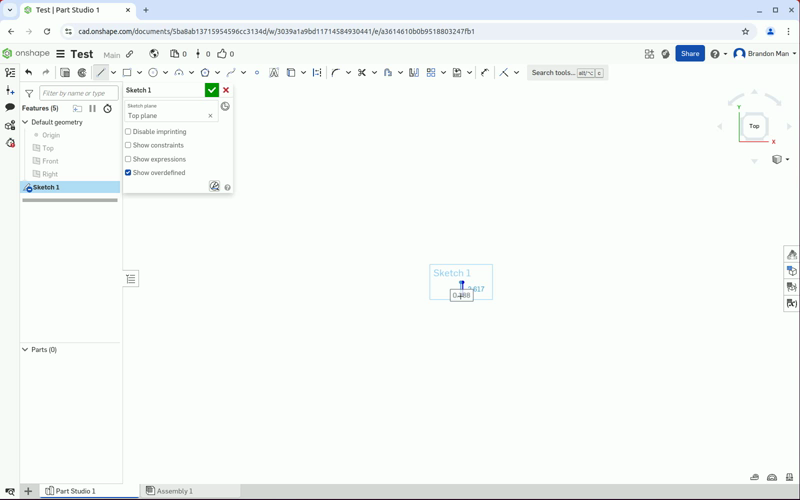
scroll(6)
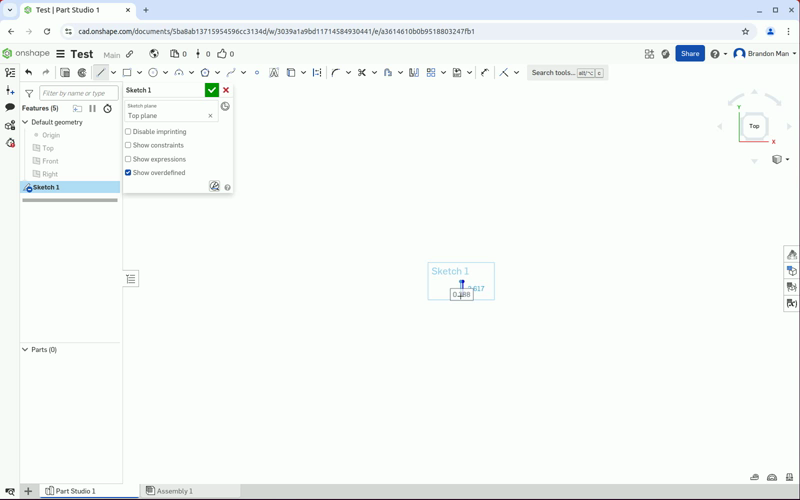
scroll(6)
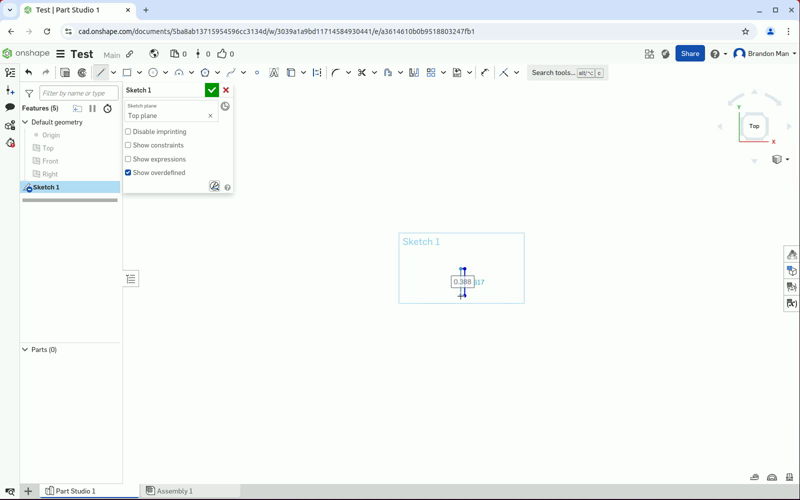
scroll(6)
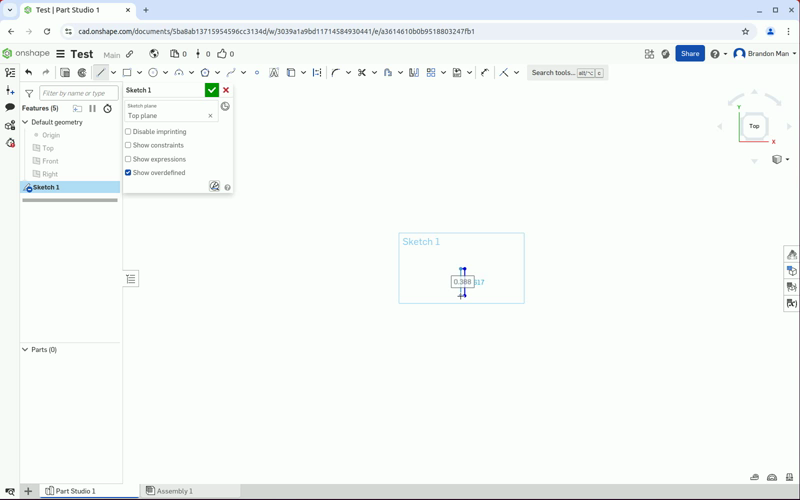
scroll(6)
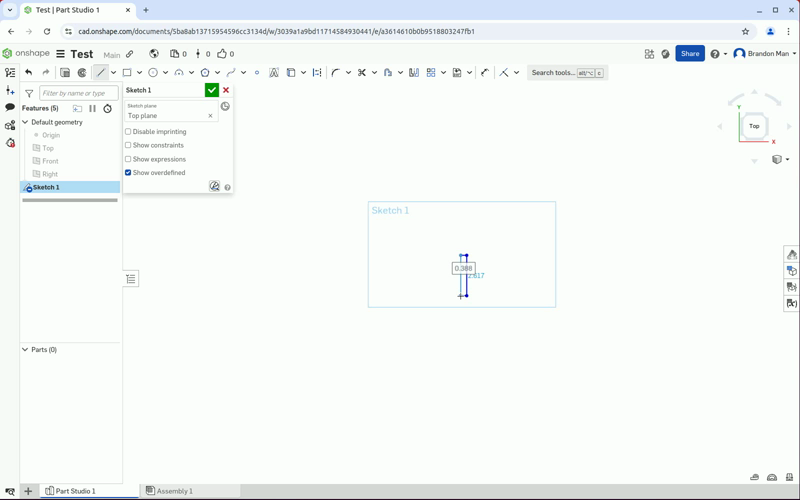
scroll(6)
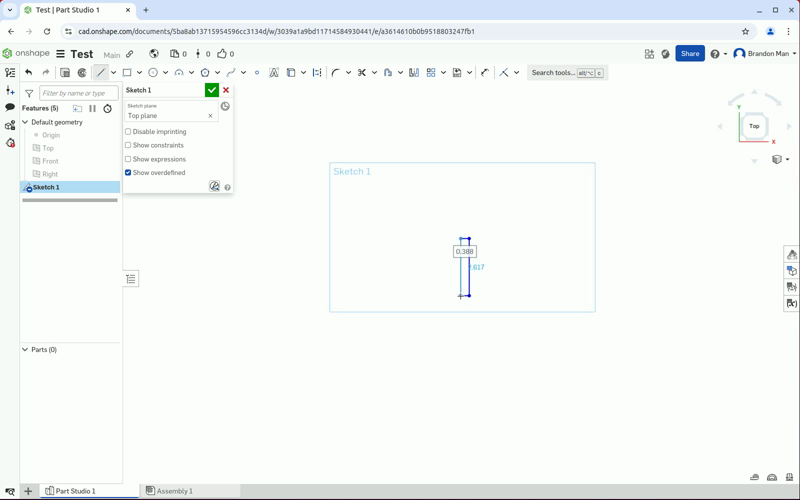
scroll(6)
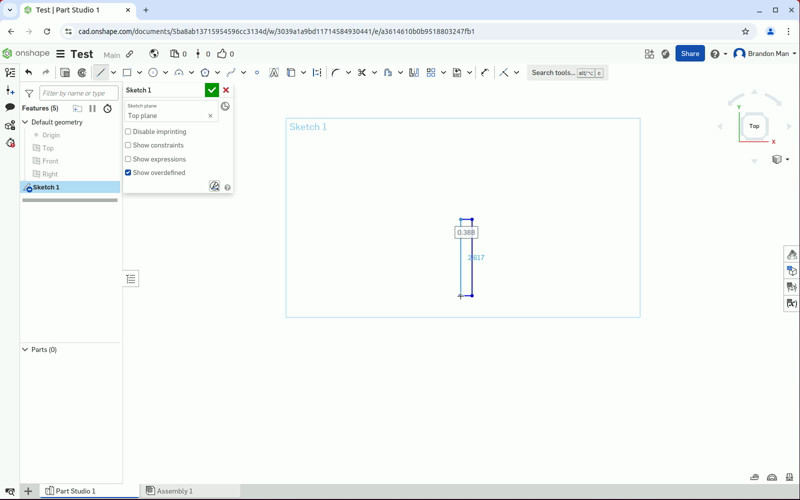
scroll(6)
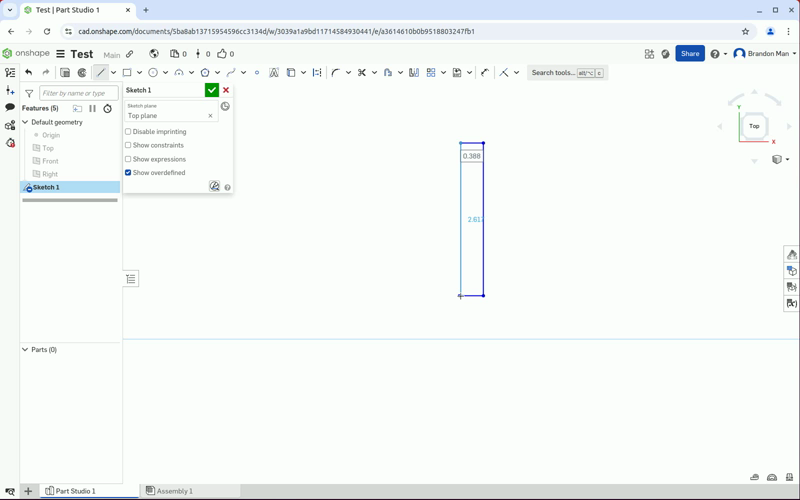
key_up(shift)
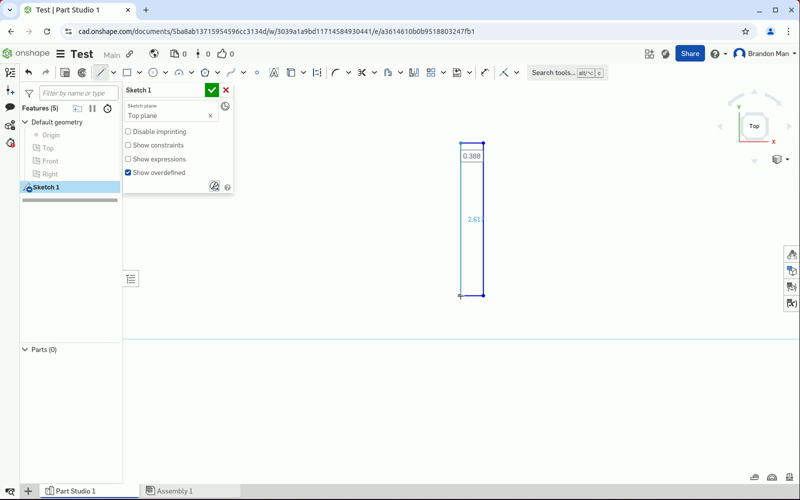
click(460, 295)
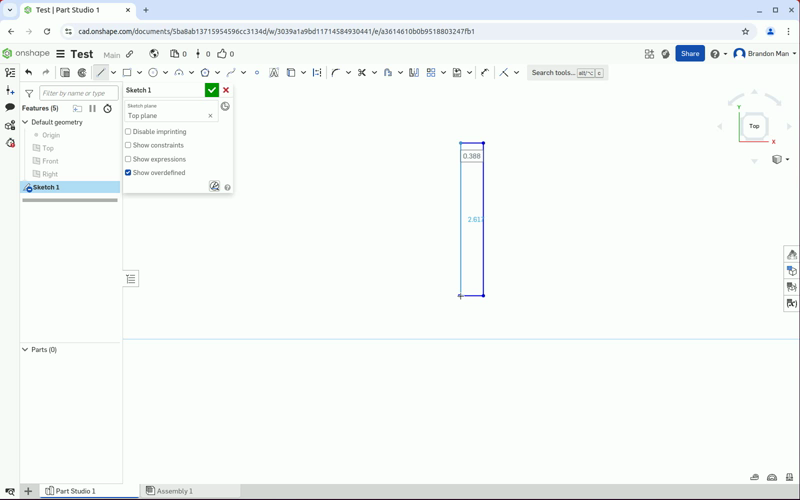
scroll(-6)
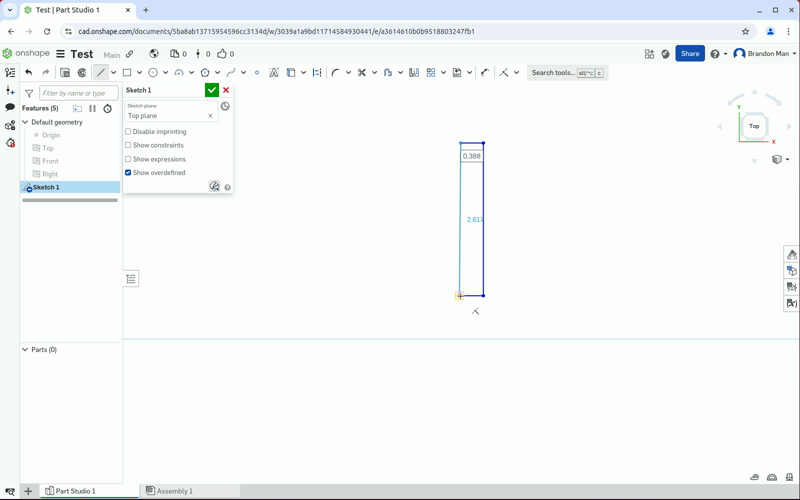
scroll(-6)
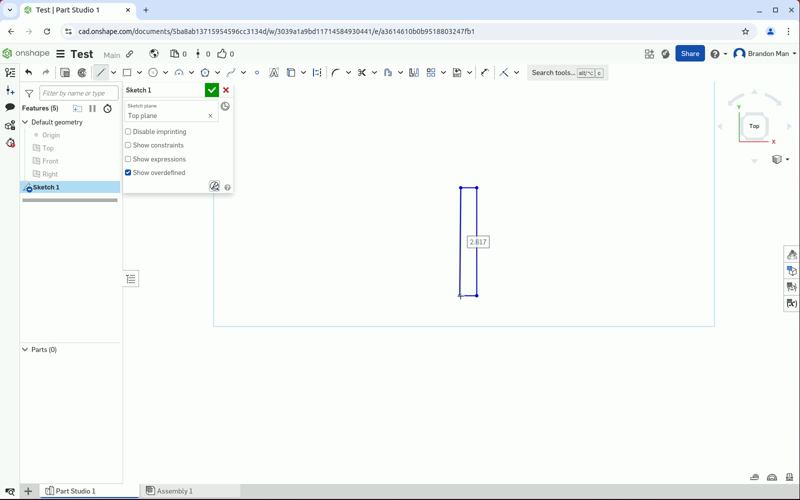
scroll(-6)
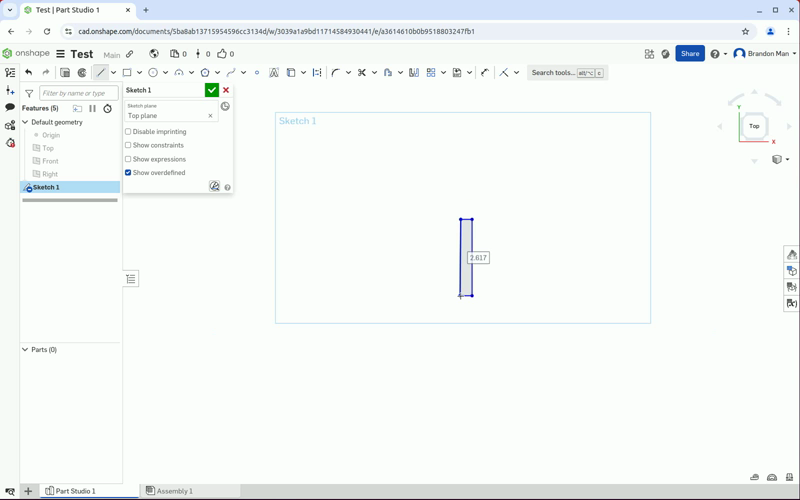
scroll(-6)
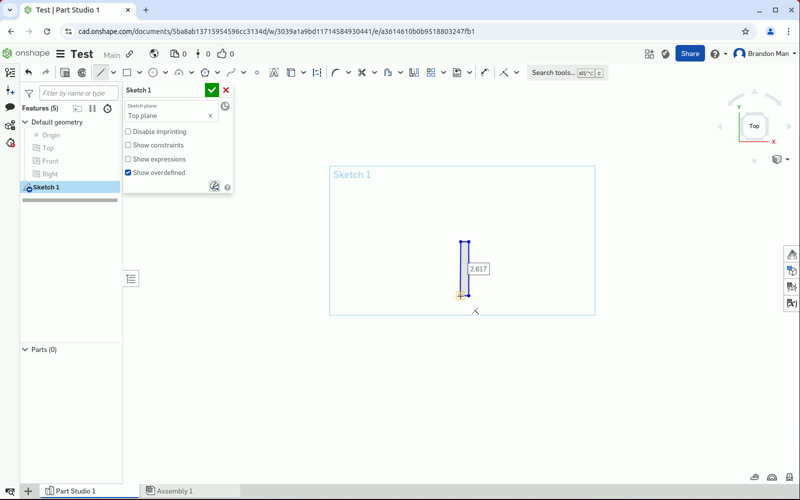
scroll(-6)
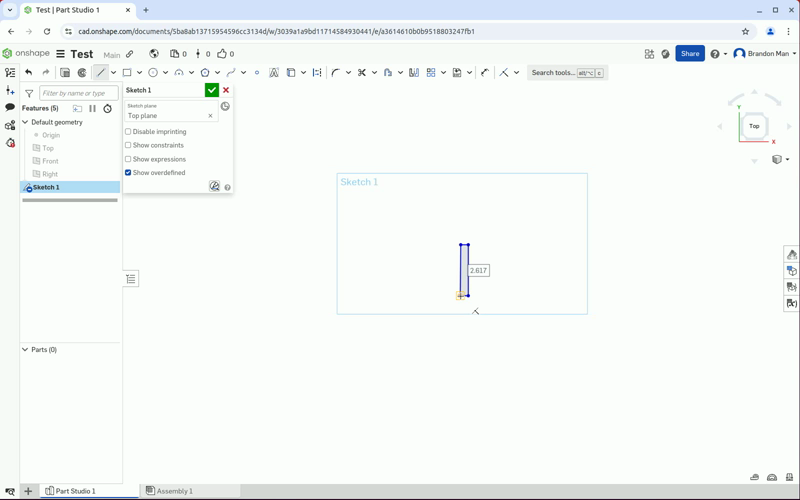
scroll(-6)
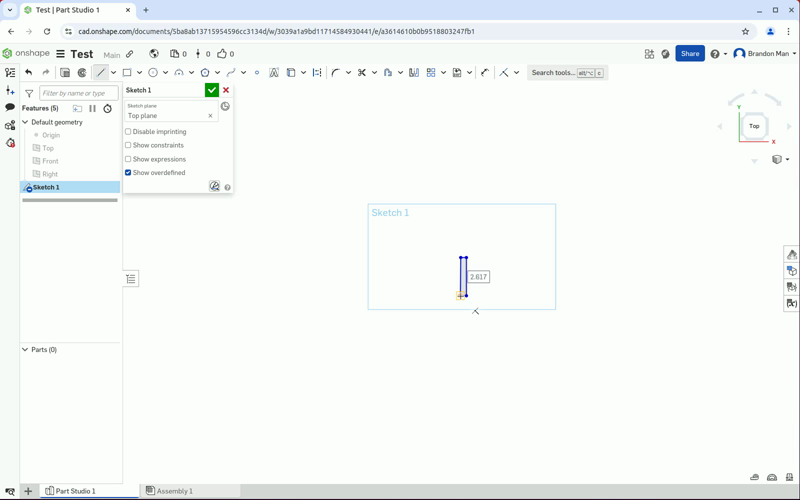
scroll(-6)
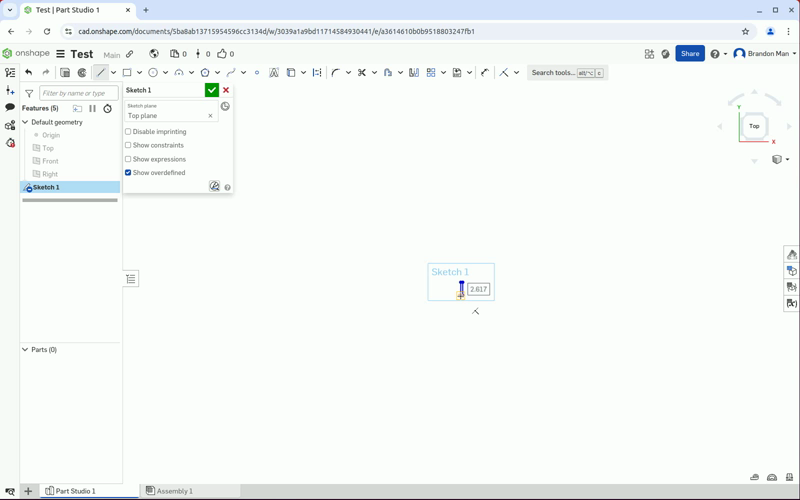
key(esc)
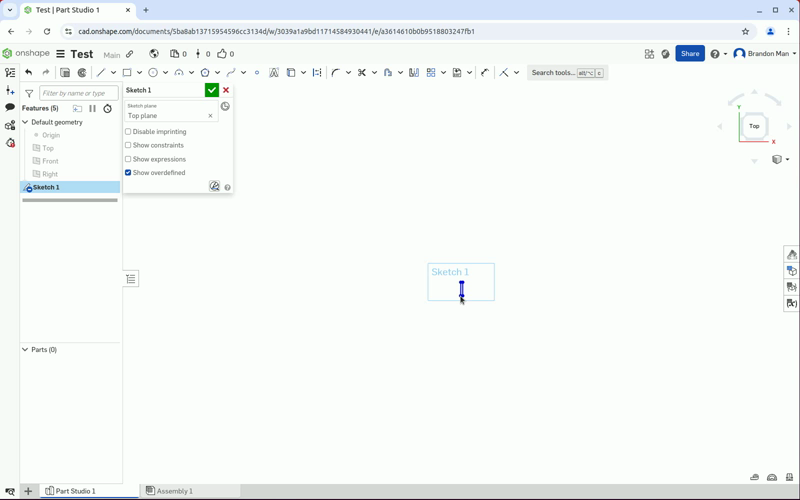
mouse_move(461, 286)
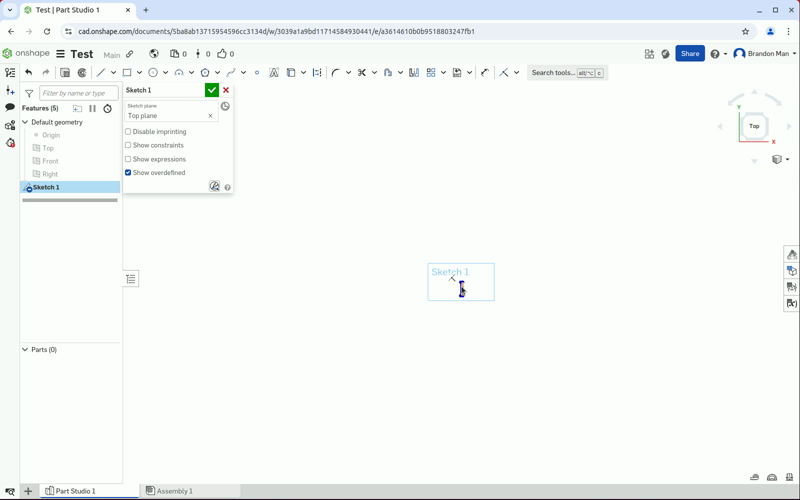
scroll(6)
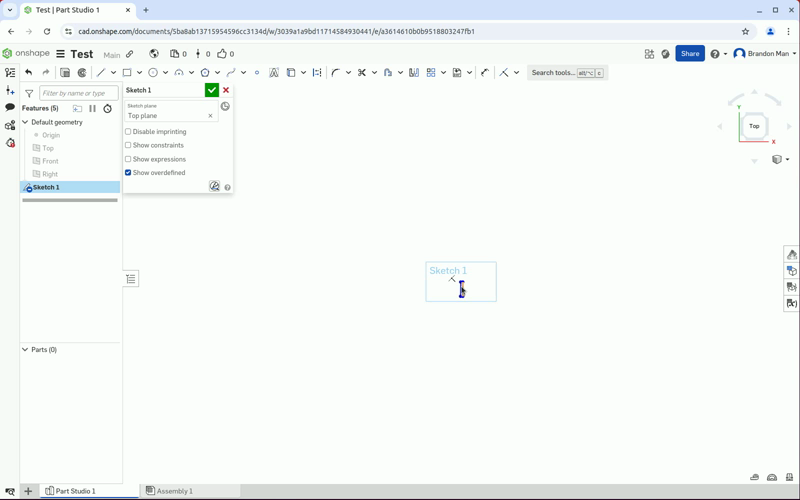
scroll(6)
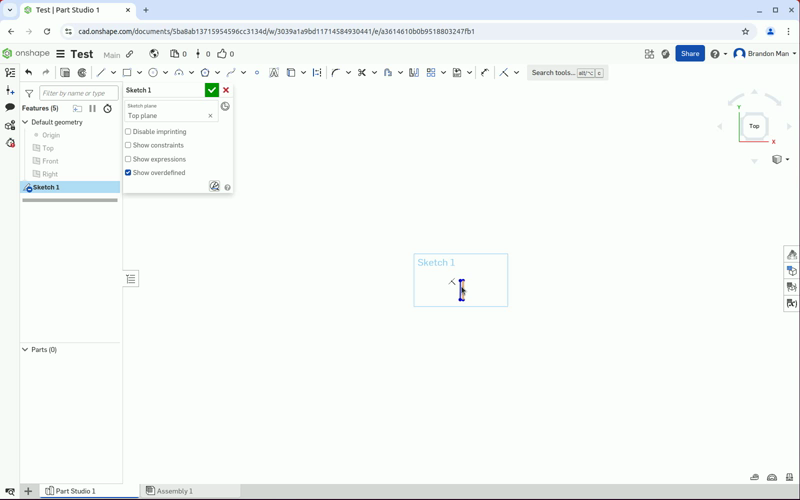
scroll(6)
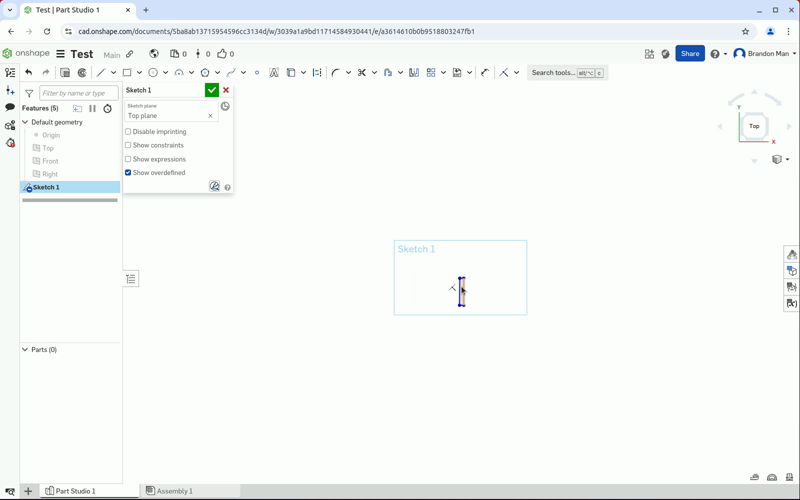
scroll(6)
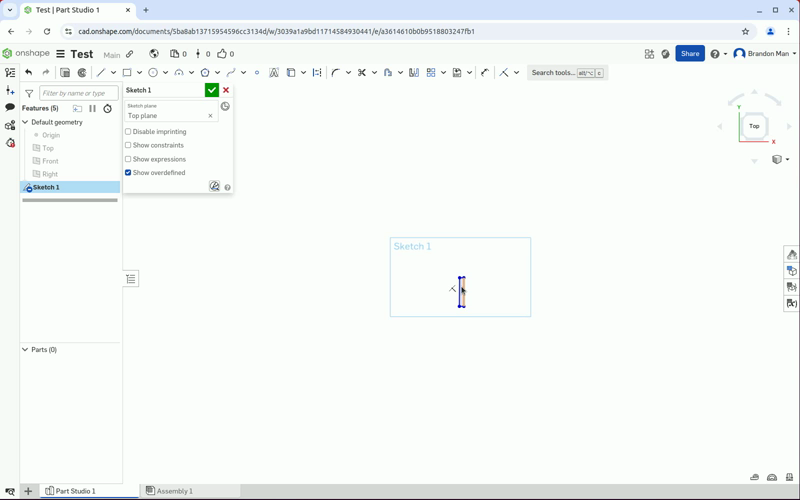
scroll(6)
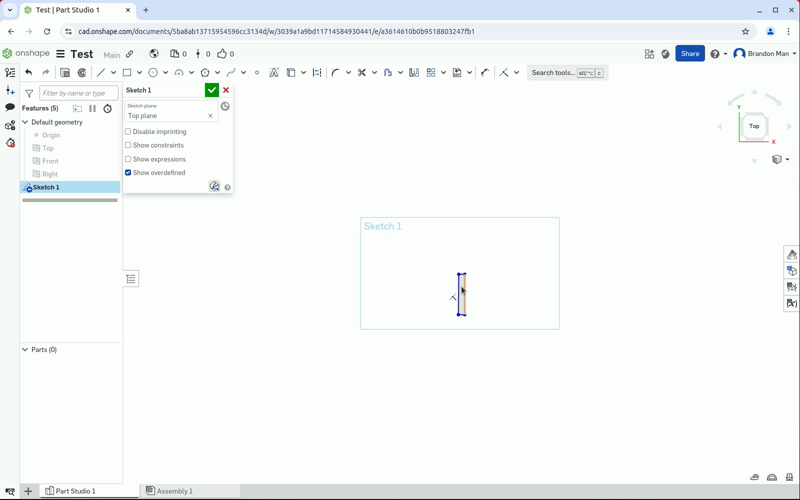
scroll(6)
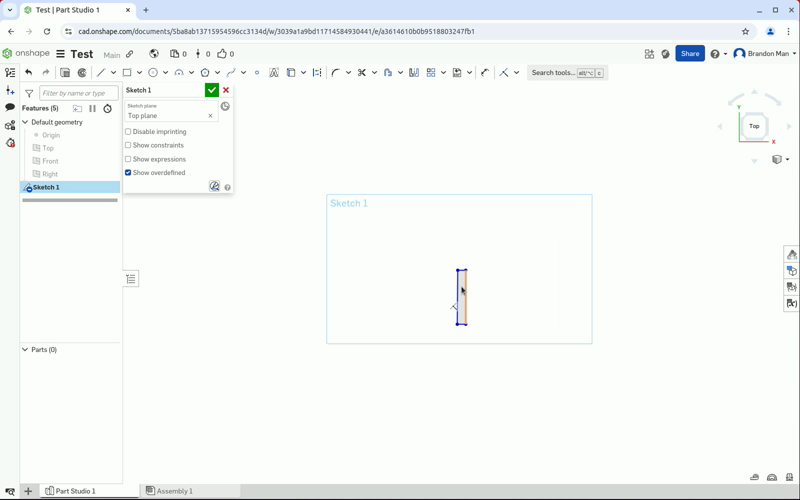
scroll(6)
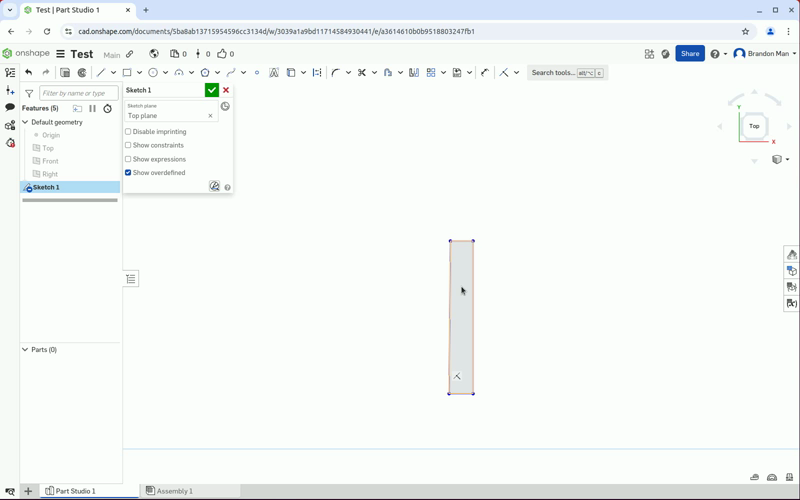
click(461, 286)
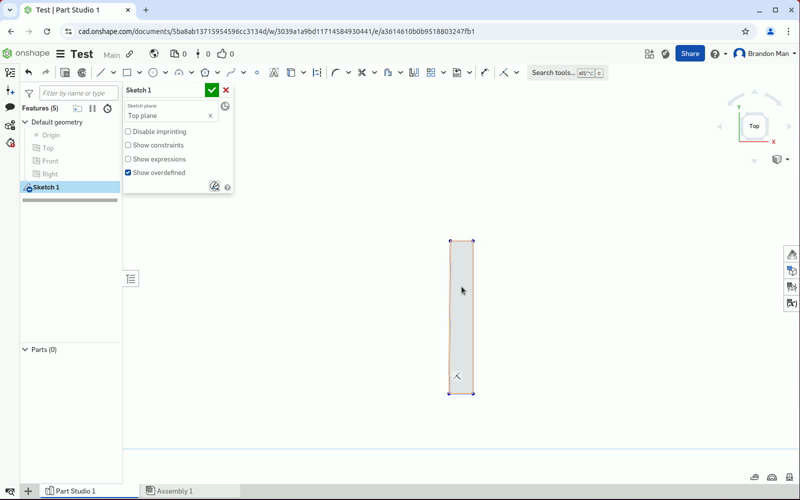
scroll(-6)
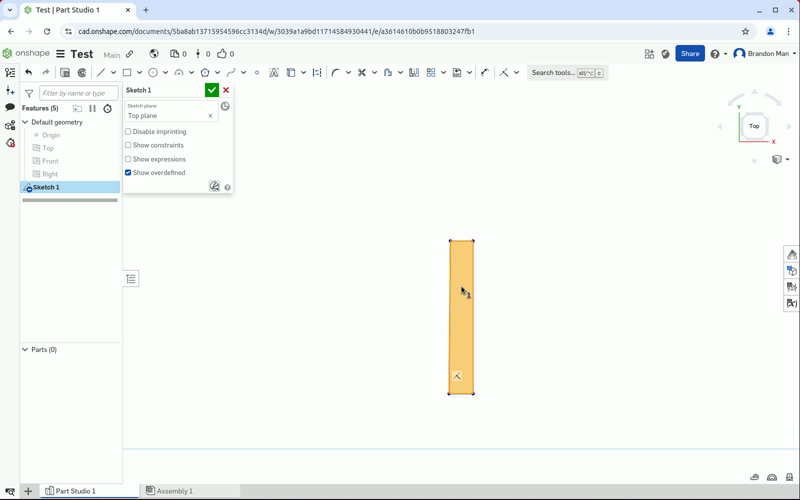
scroll(-6)
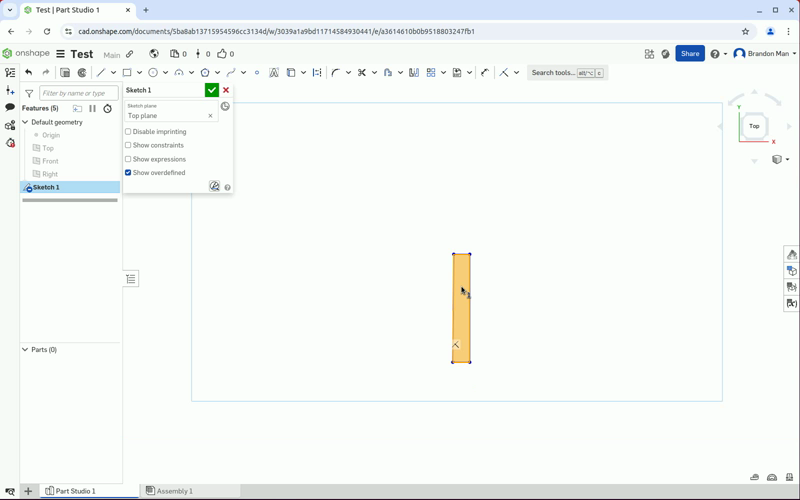
scroll(-6)
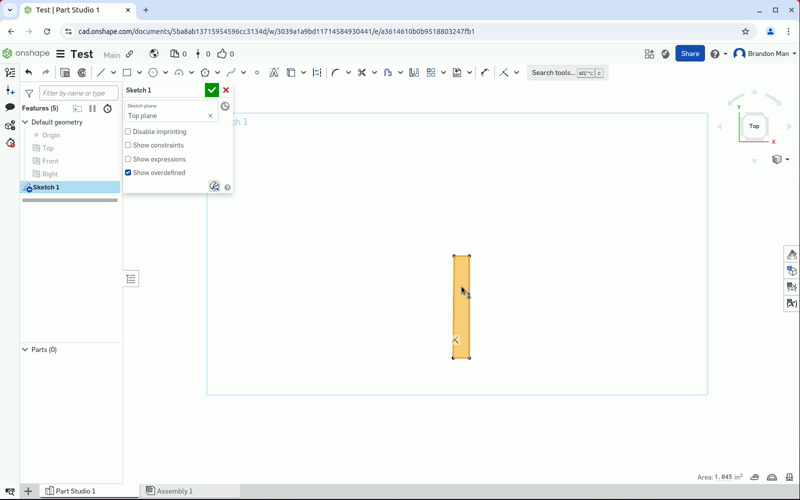
scroll(-6)
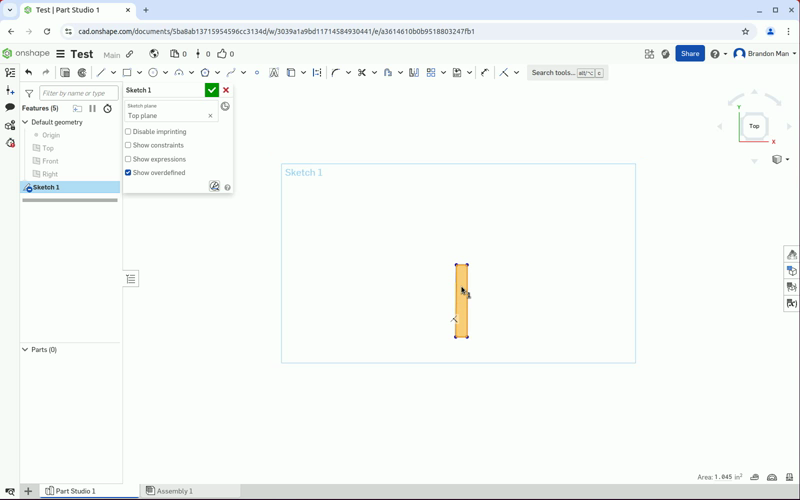
scroll(-6)
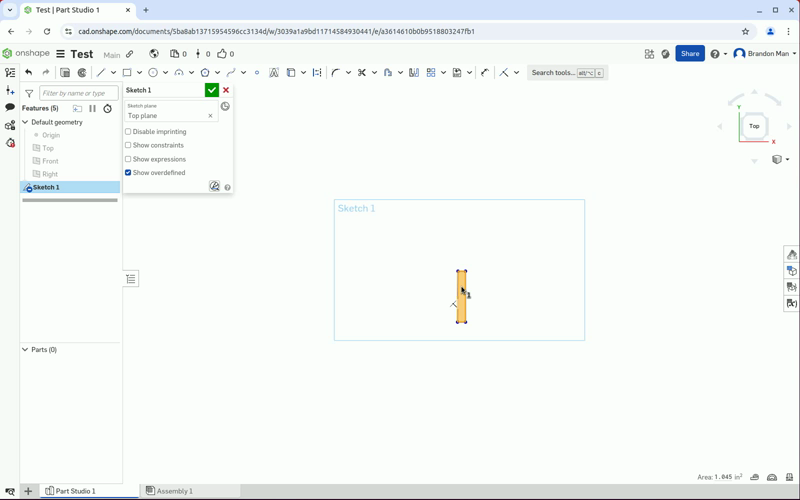
scroll(-6)
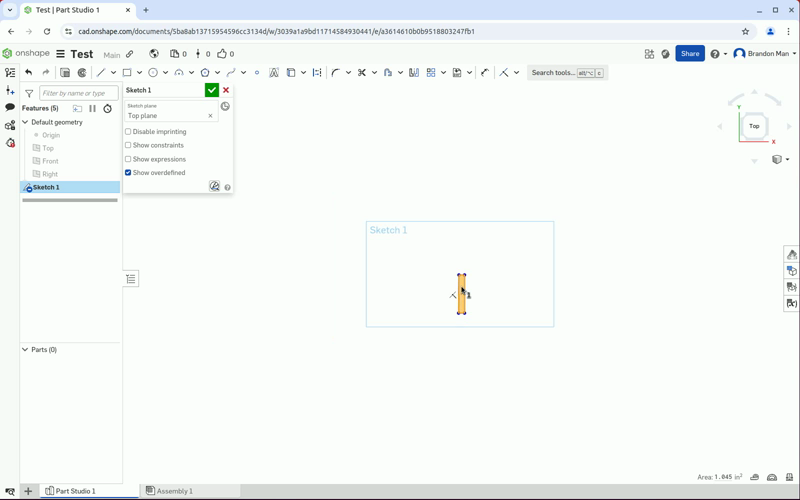
scroll(-6)
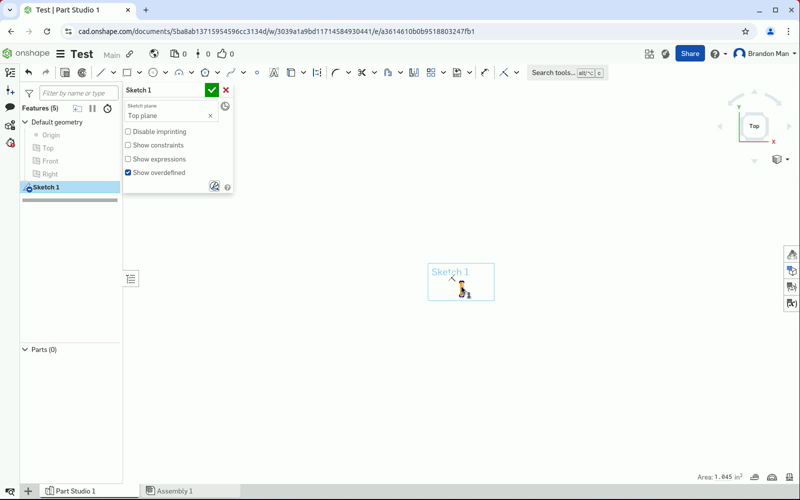
mouse_move(73, 352)
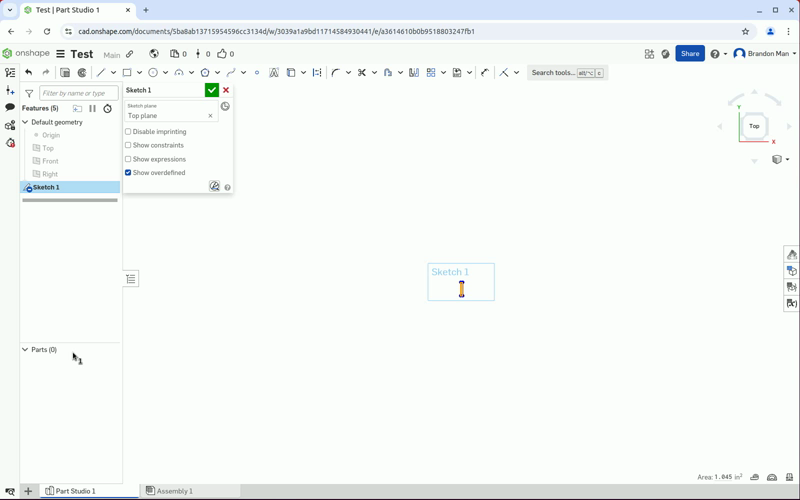
key(shift+y)
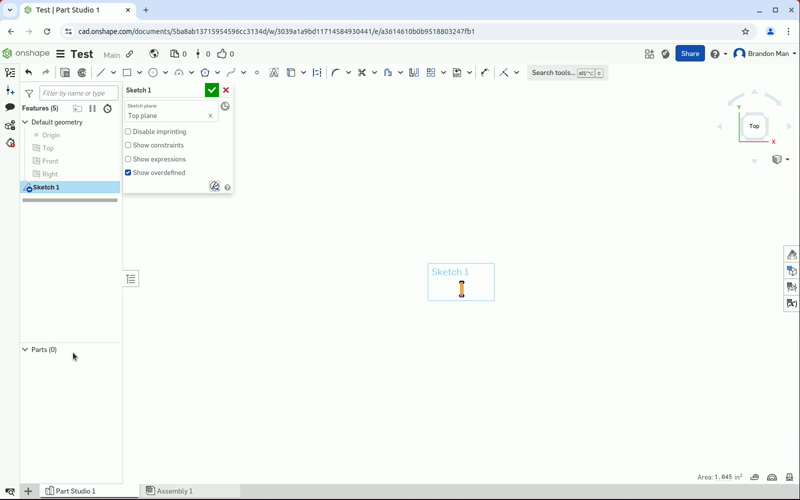
key(shift+e)
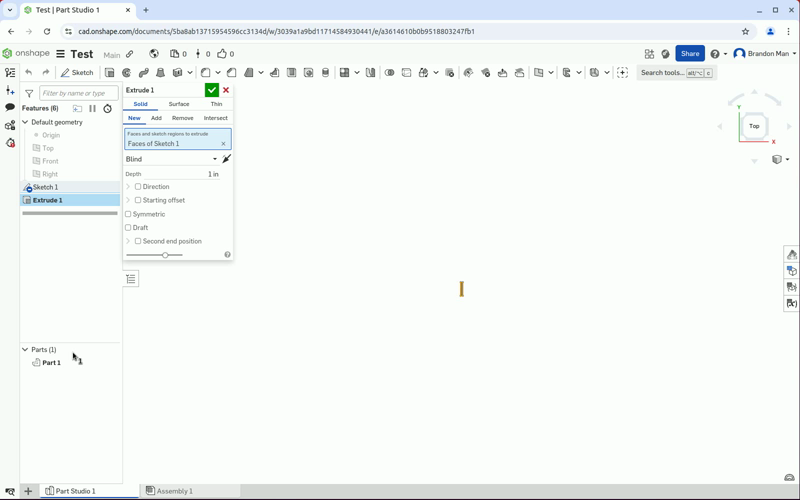
mouse_move(143, 106)
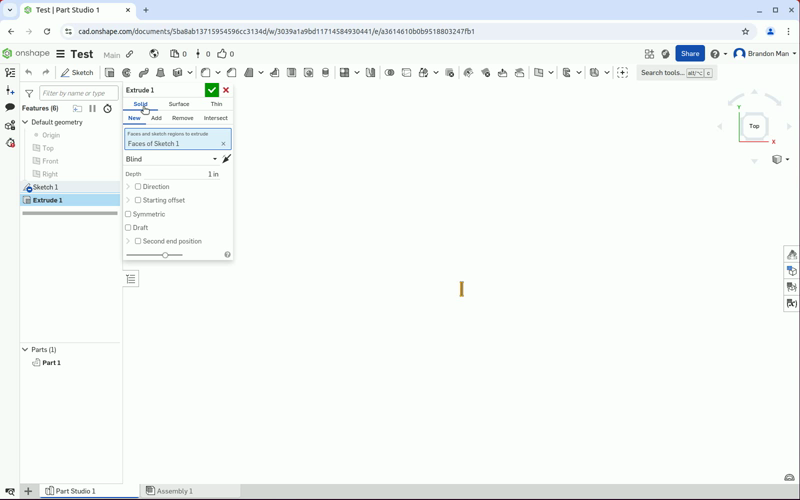
click(143, 106)
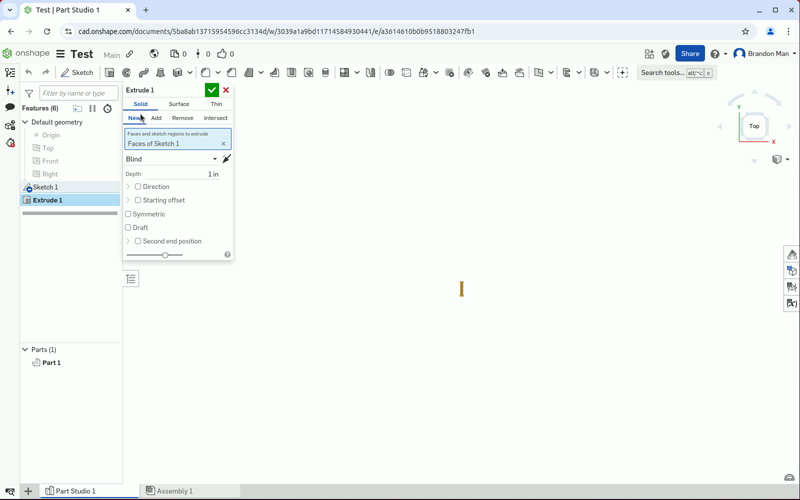
mouse_move(137, 120)
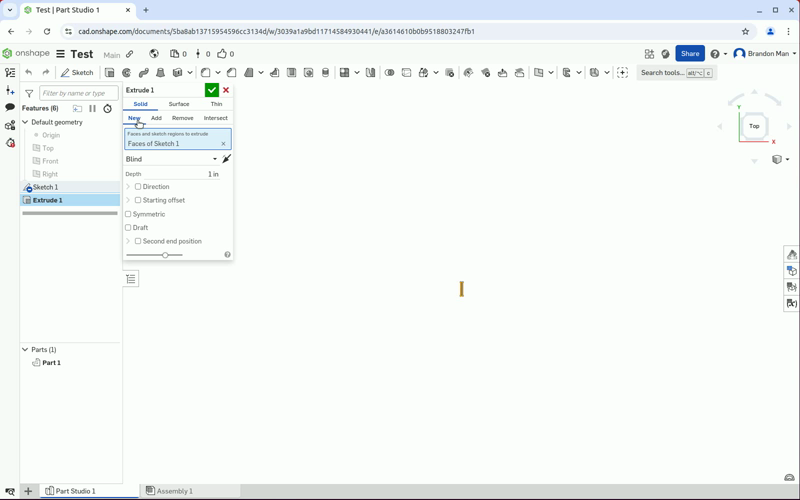
click(137, 120)
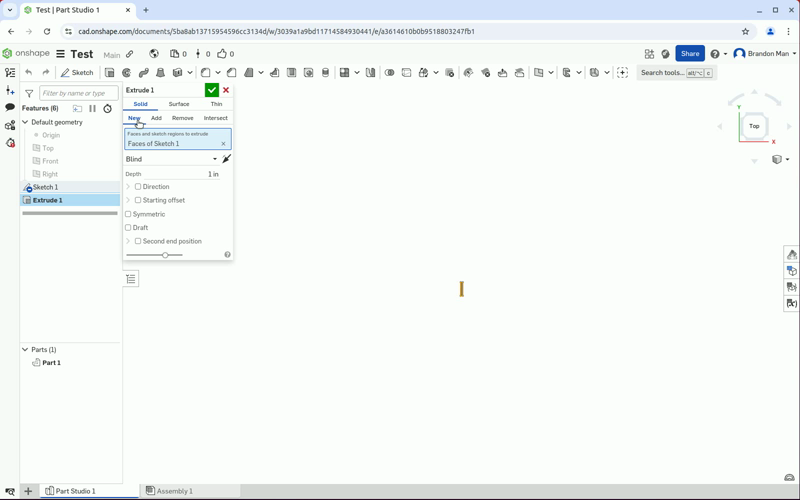
key(tab, 4)
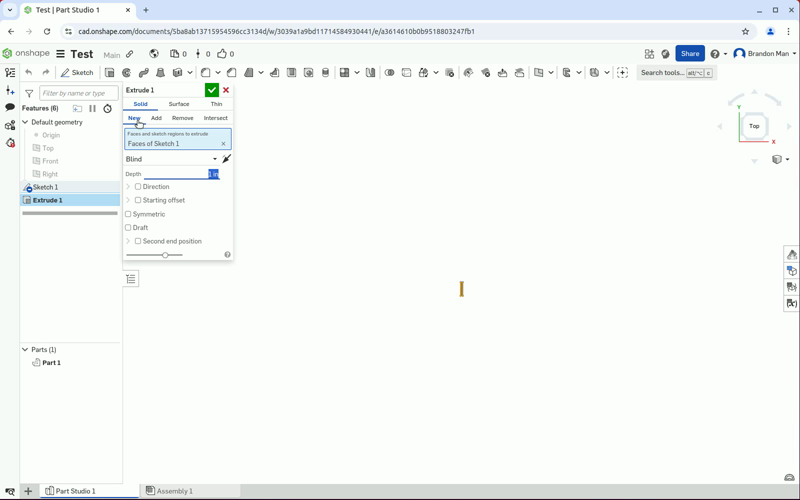
text(23.108)
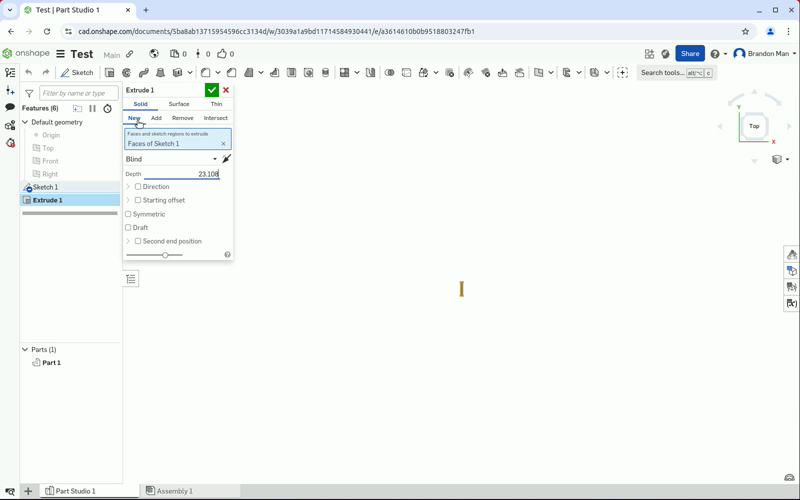
key(enter)
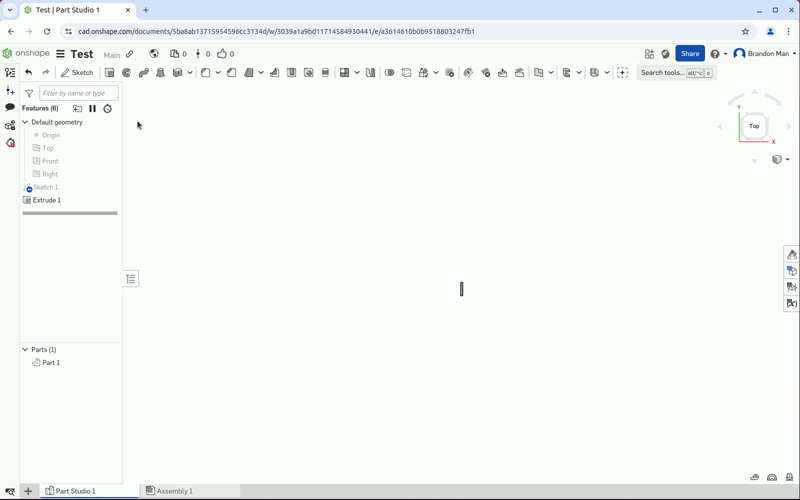
key(shift+h)
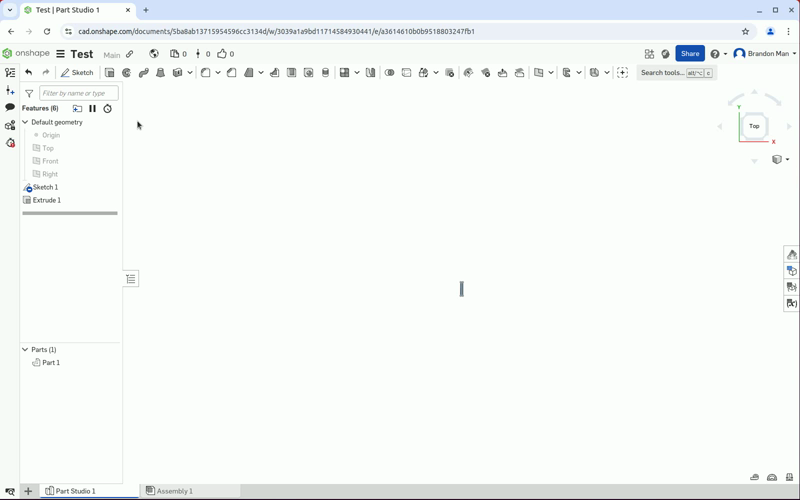
key(shift+h)
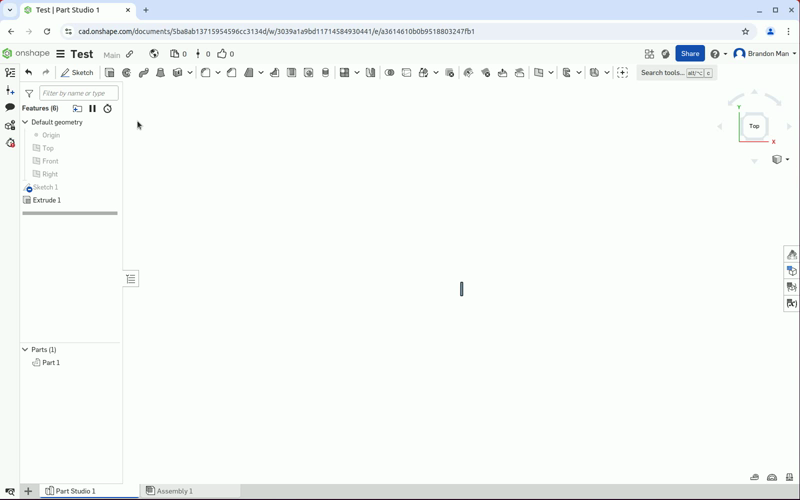
mouse_move(73, 189)
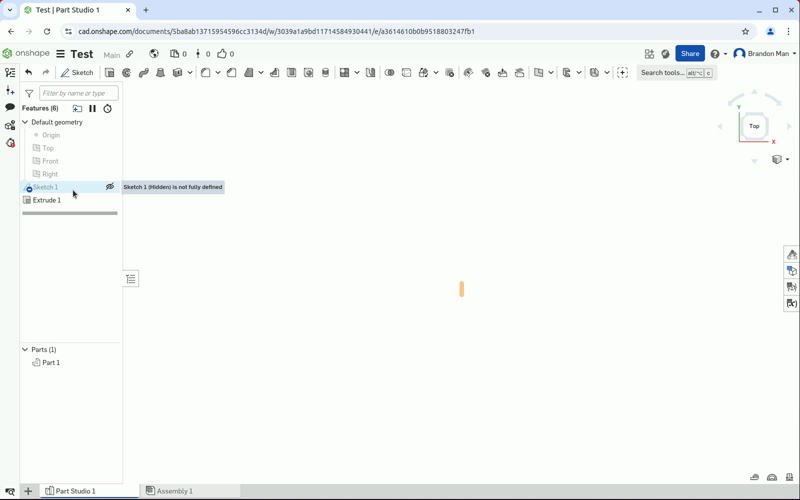
click(73, 189)
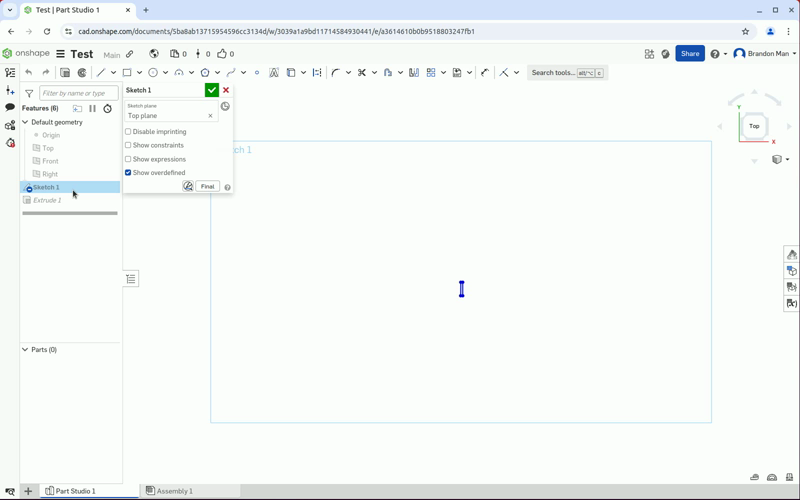
mouse_move(229, 92)
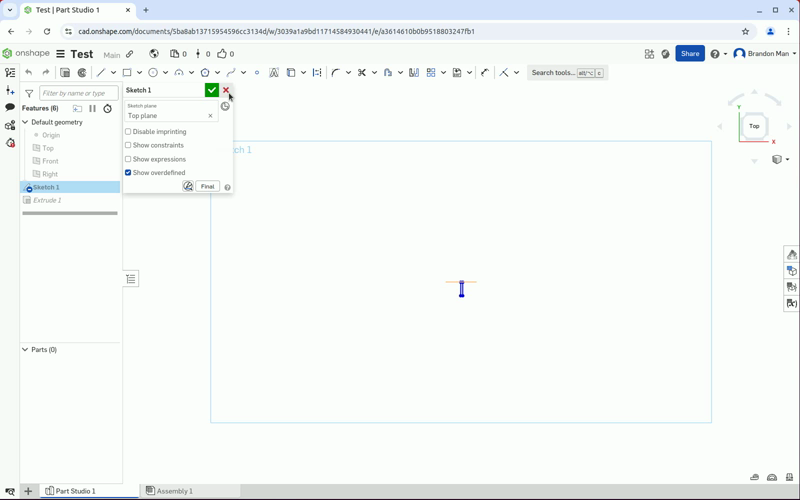
click(229, 92)
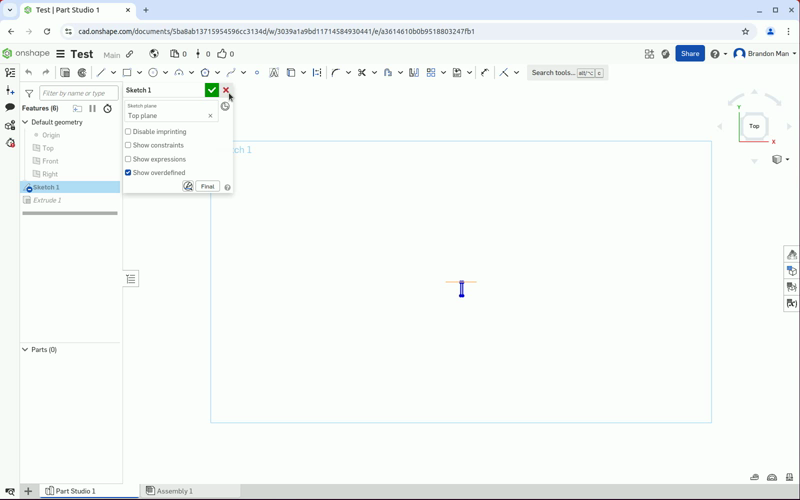
key(shift+s)
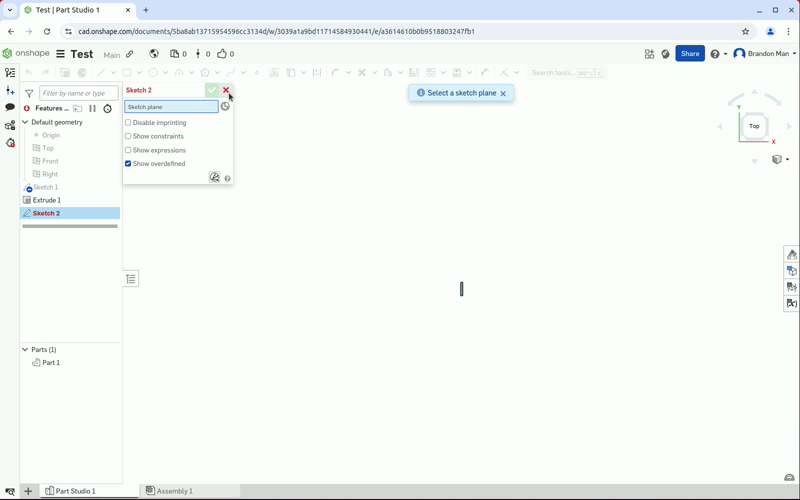
mouse_move(73, 150)
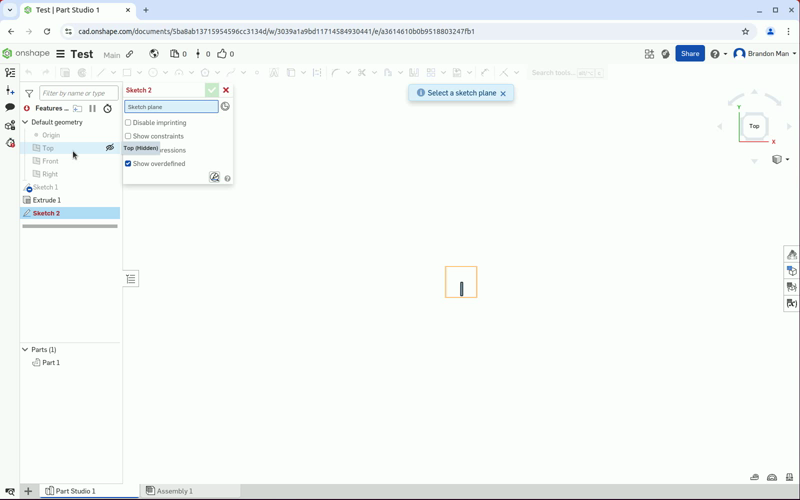
click(73, 150)
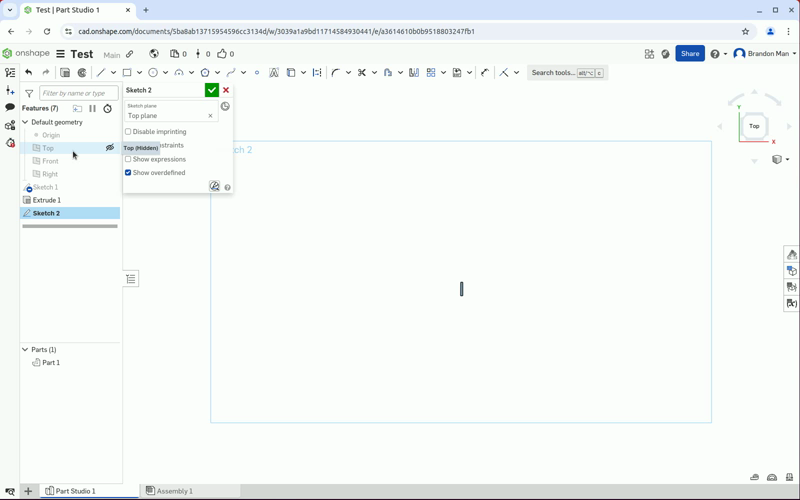
mouse_move(73, 352)
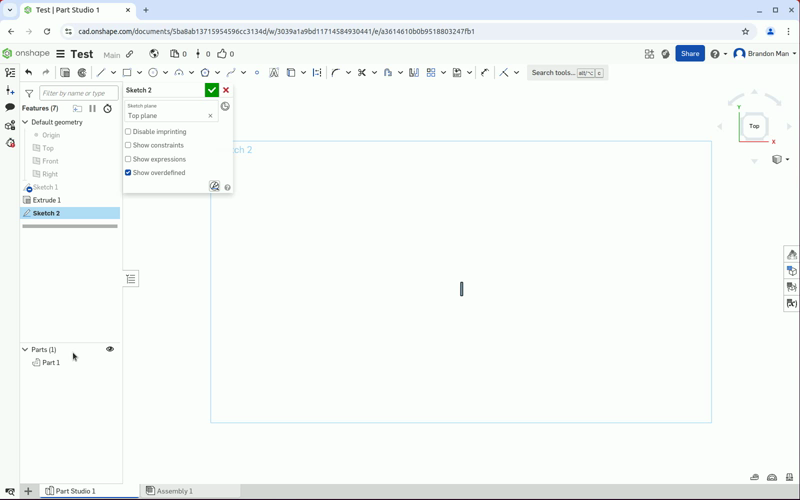
key(y)
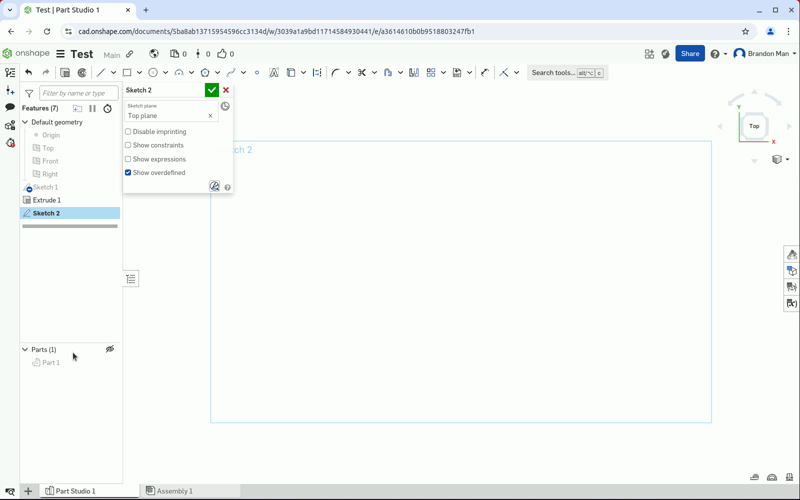
key(l)
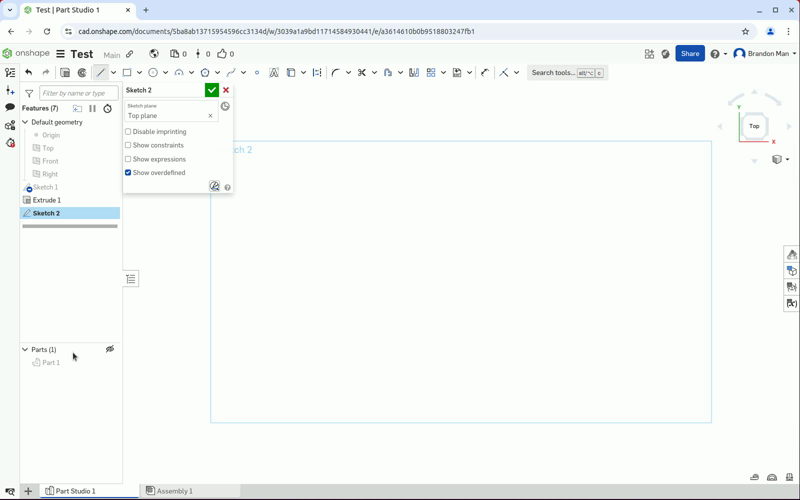
key_down(shift)
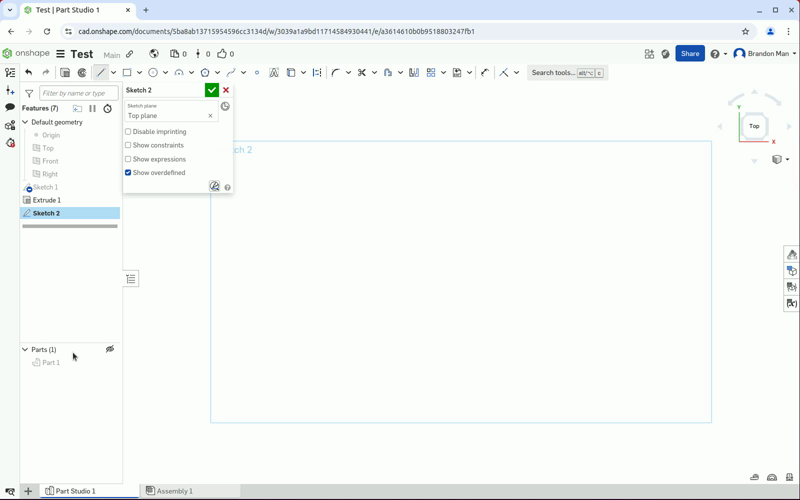
mouse_move(460, 307)
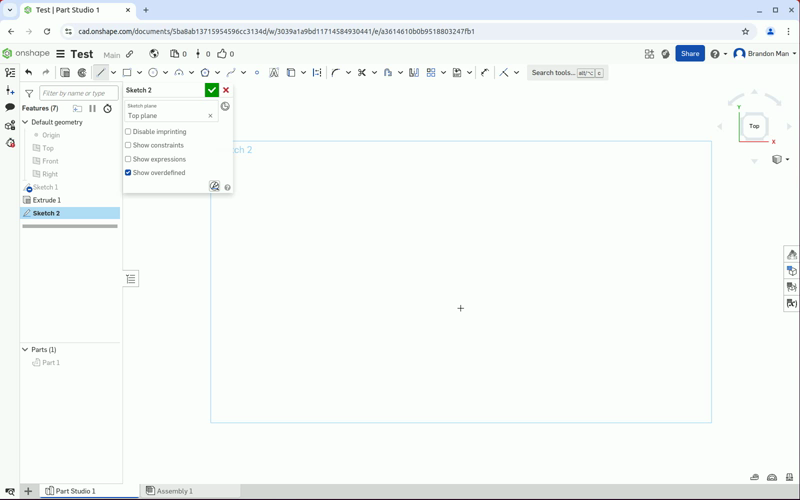
click(460, 307)
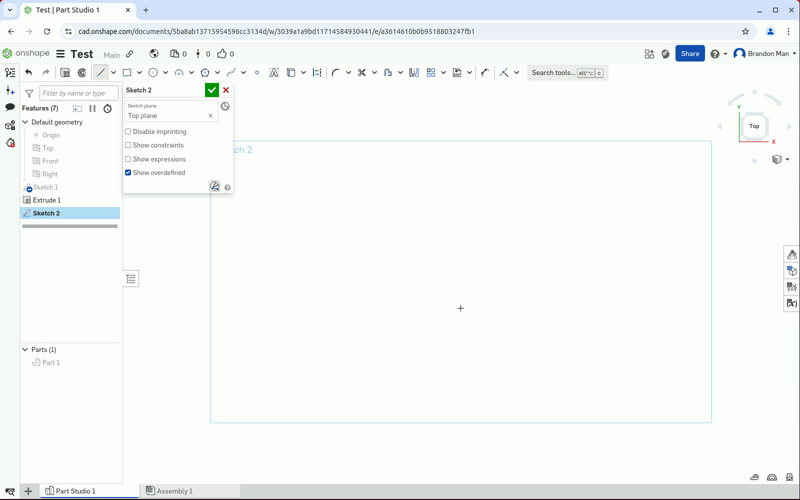
key_up(shift)
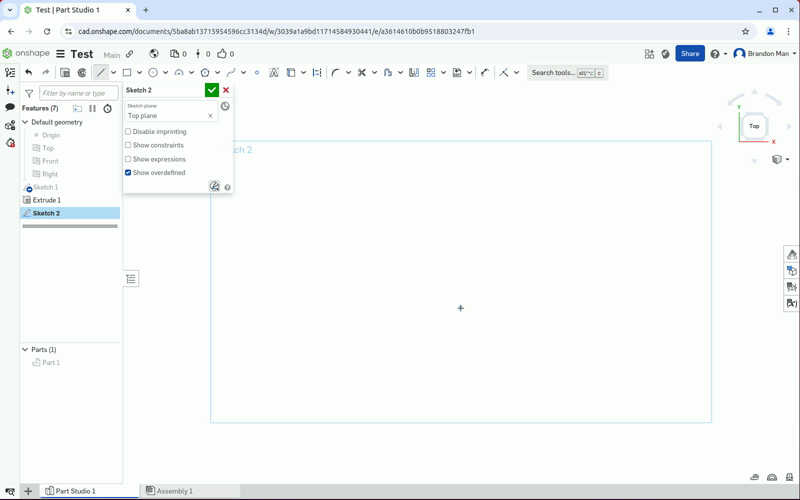
key_down(shift)
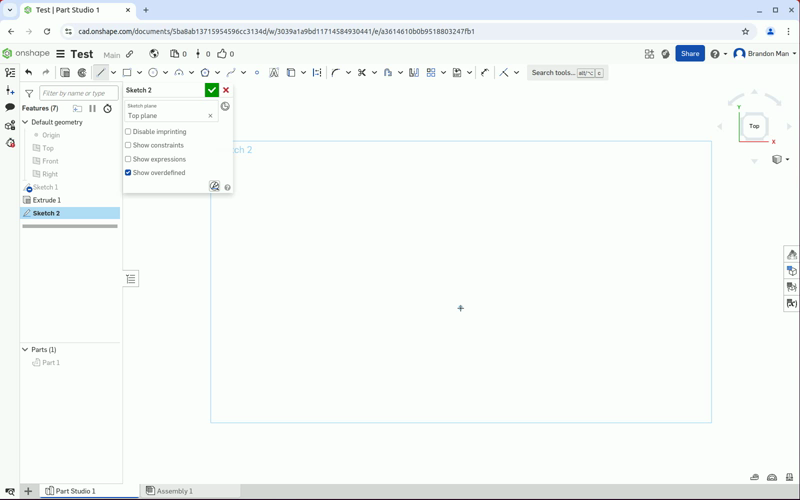
mouse_move(490, 307)
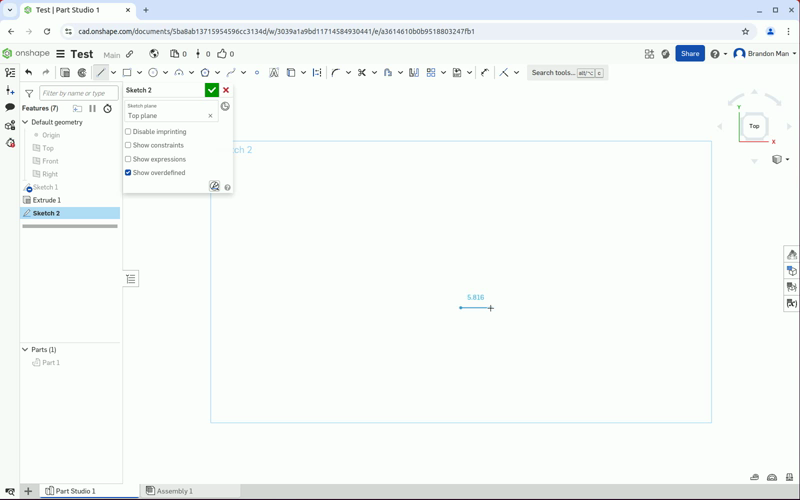
mouse_move(462, 307)
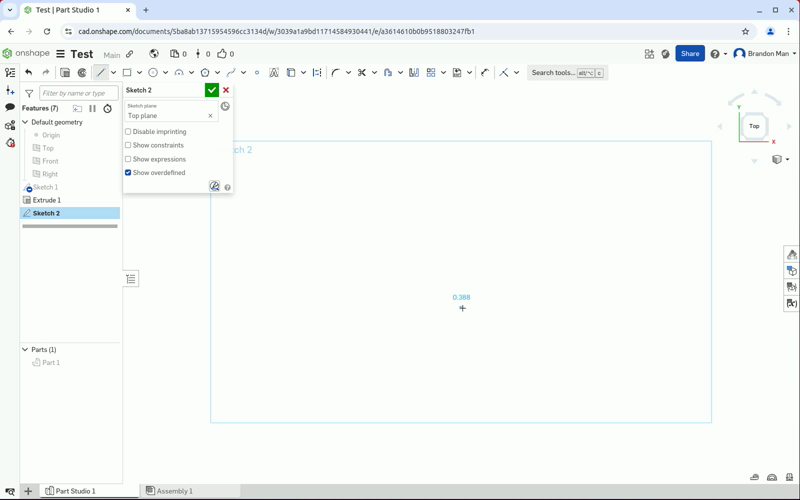
scroll(6)
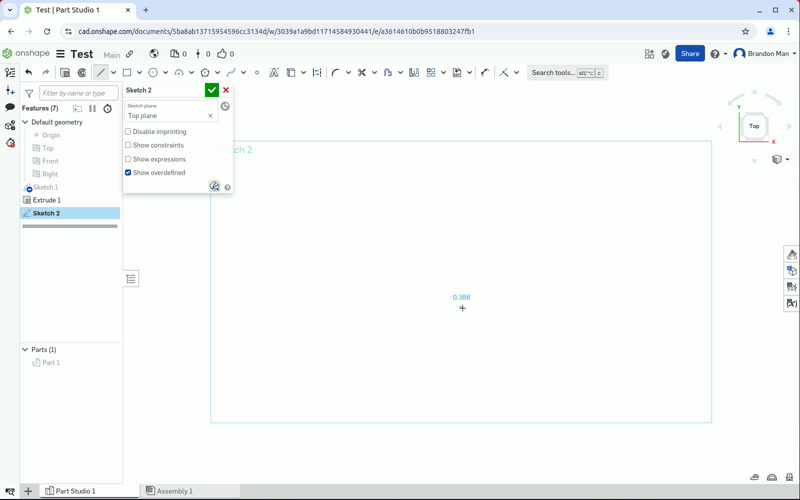
scroll(6)
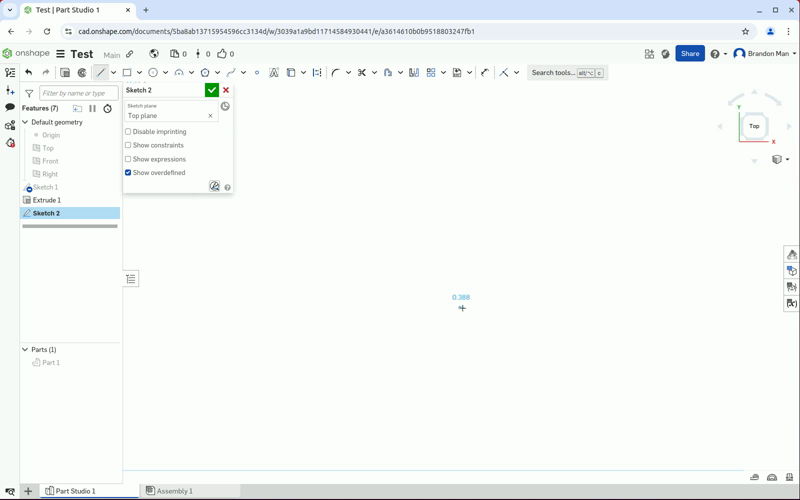
scroll(6)
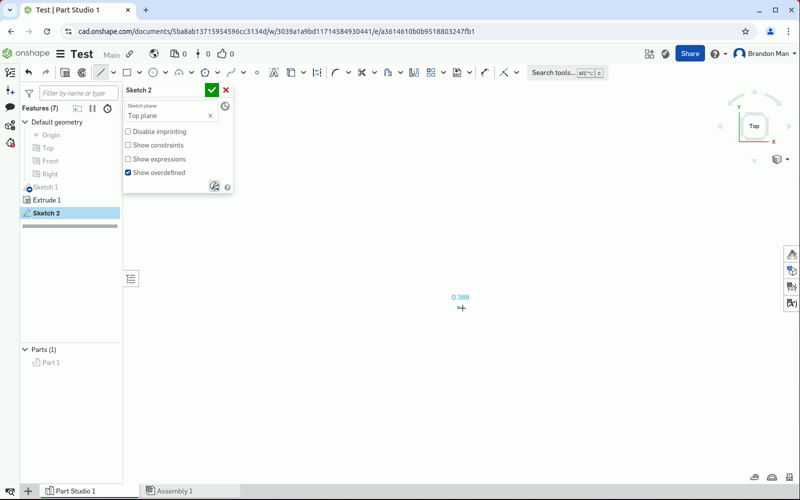
scroll(6)
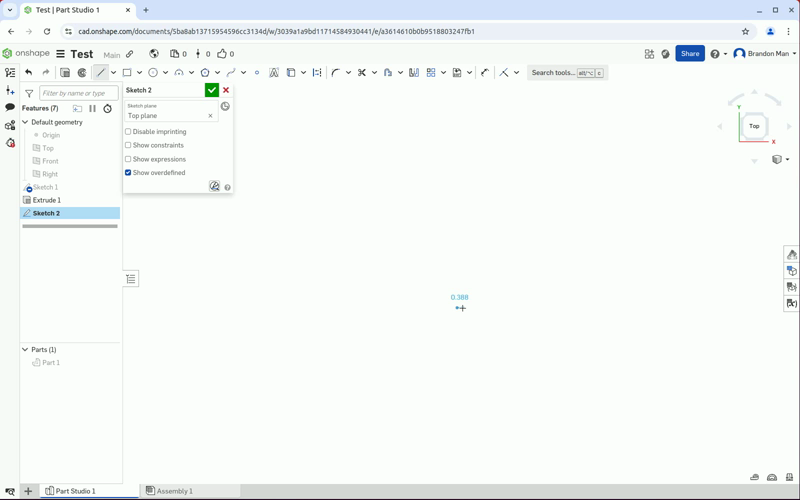
scroll(6)
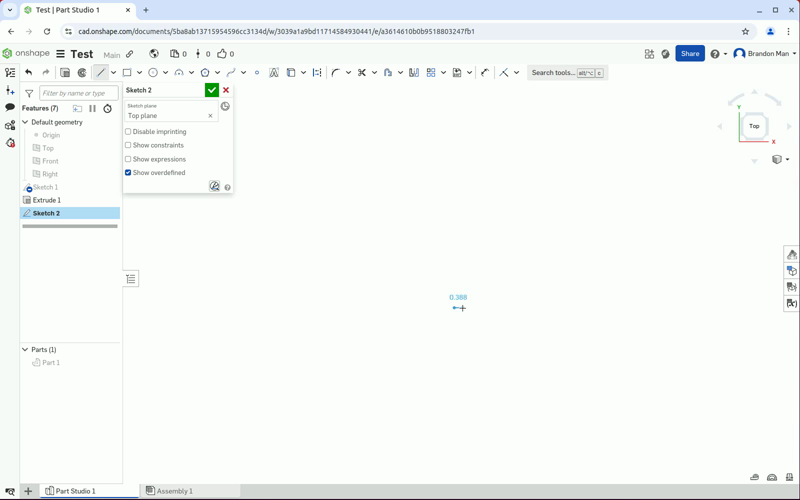
scroll(6)
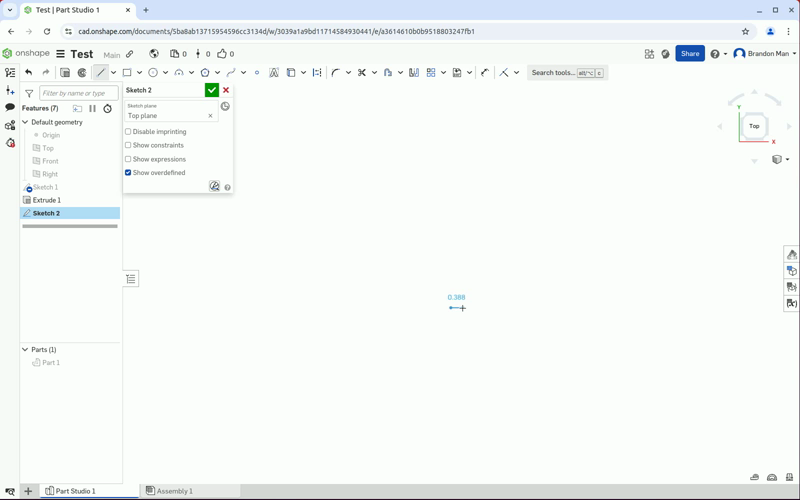
scroll(6)
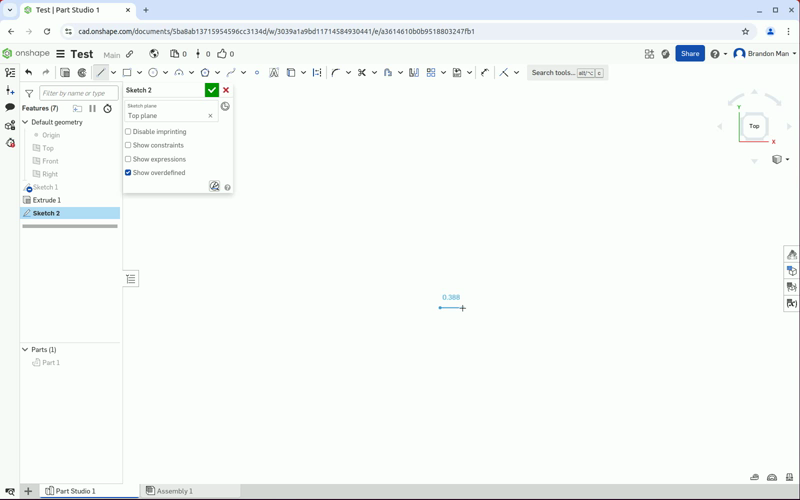
click(462, 307)
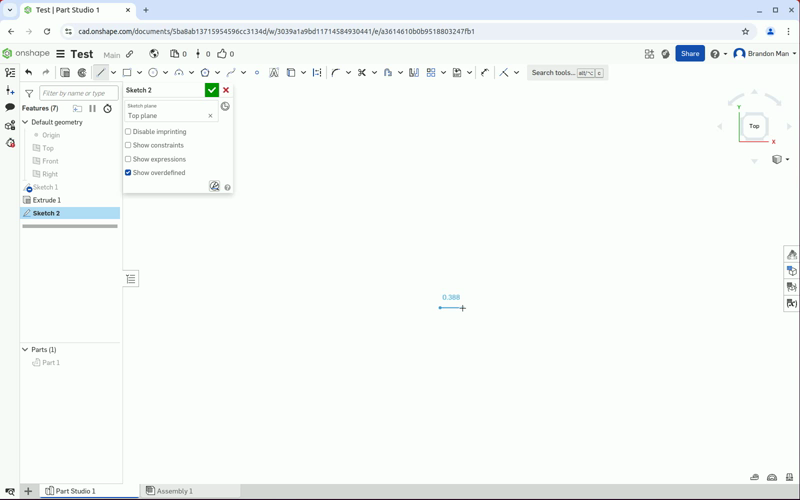
scroll(-6)
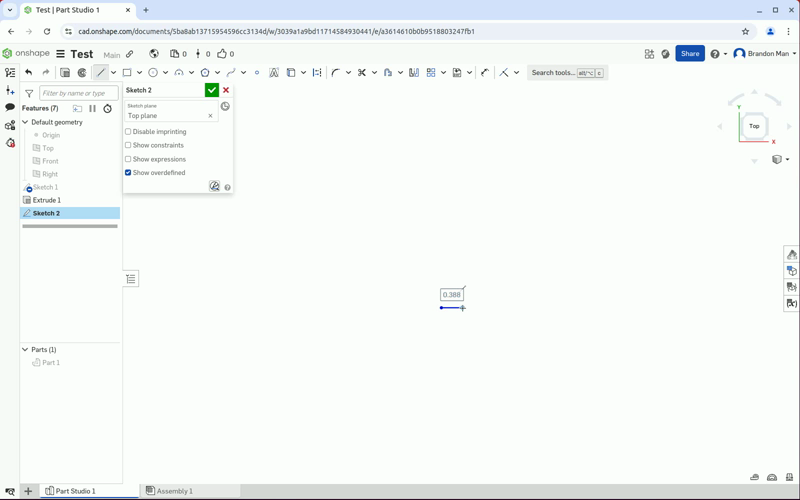
scroll(-6)
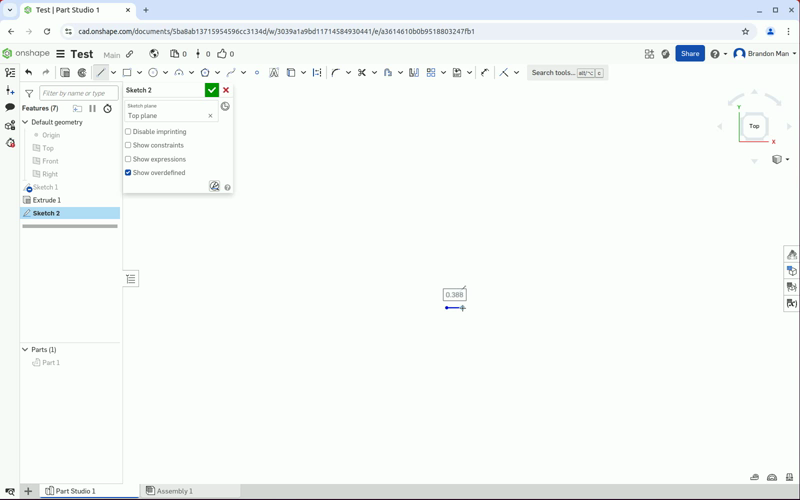
scroll(-6)
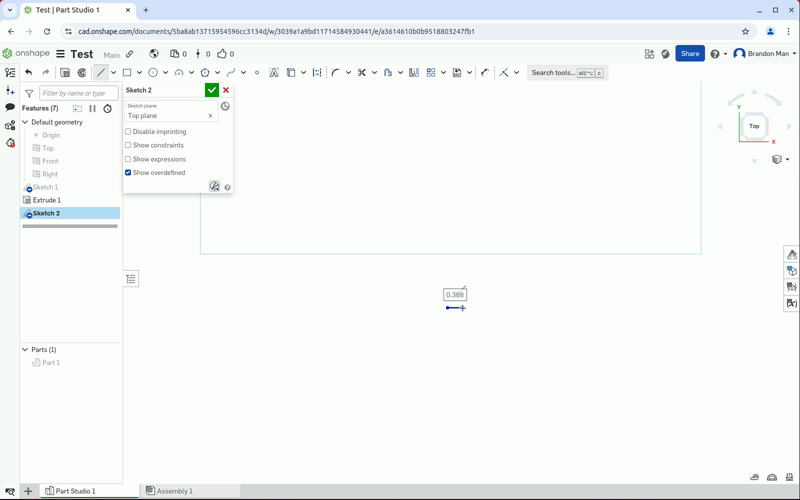
scroll(-6)
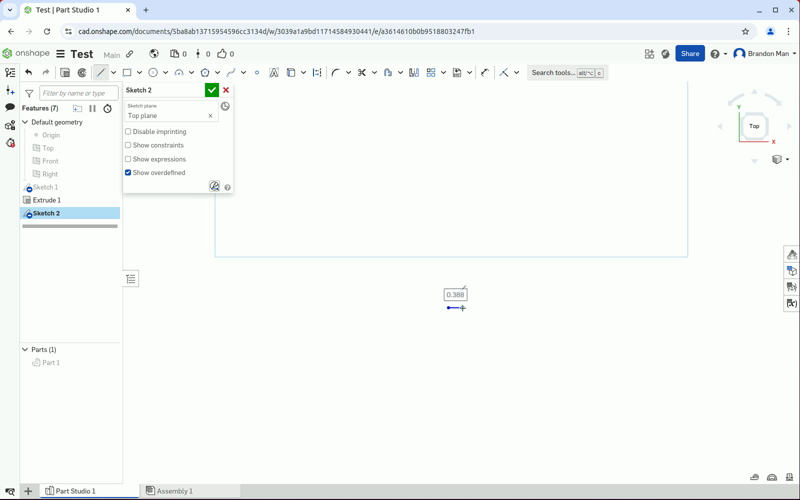
scroll(-6)
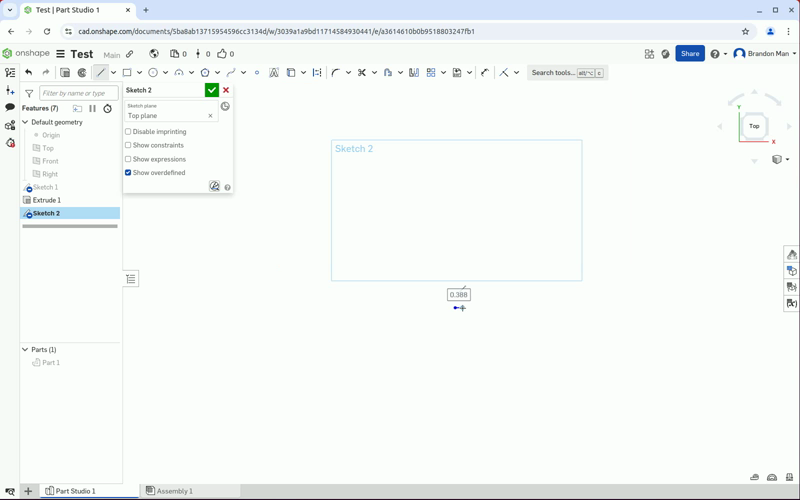
scroll(-6)
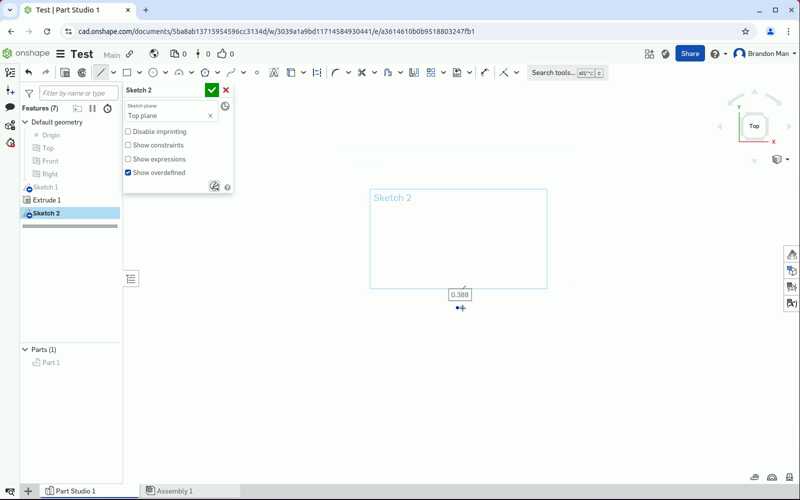
scroll(-6)
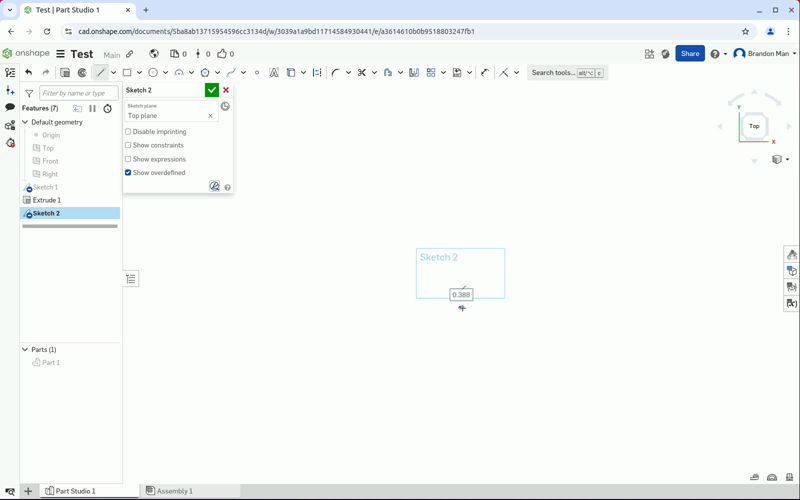
key_up(shift)
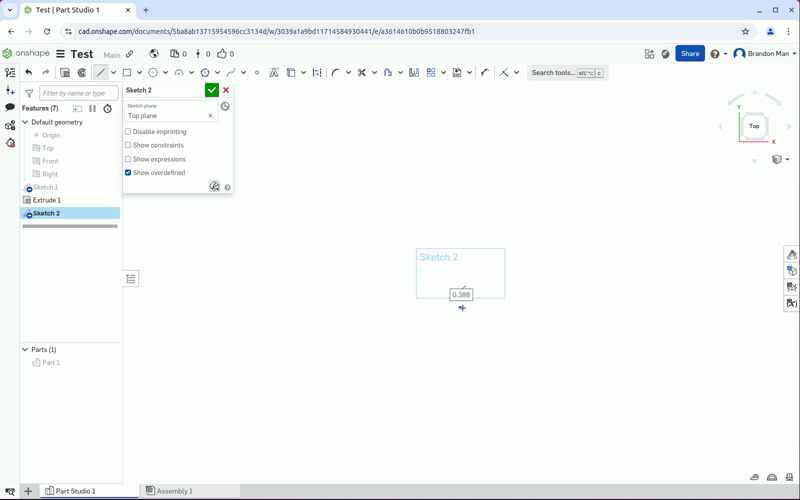
key_down(shift)
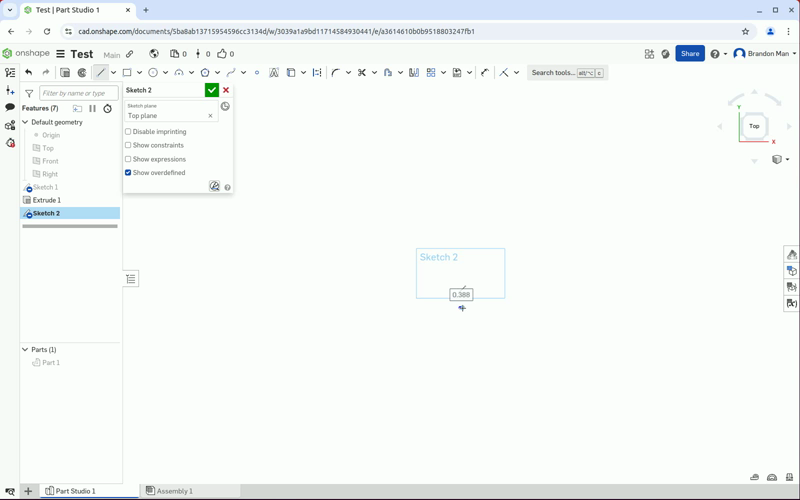
mouse_move(492, 307)
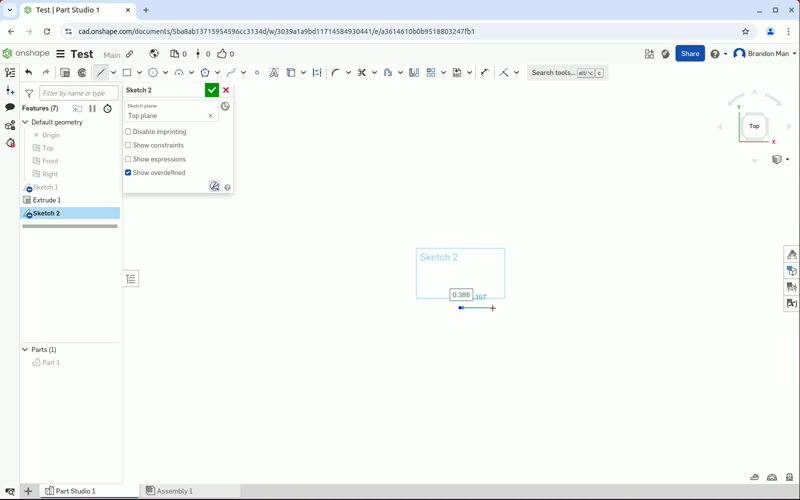
mouse_move(462, 293)
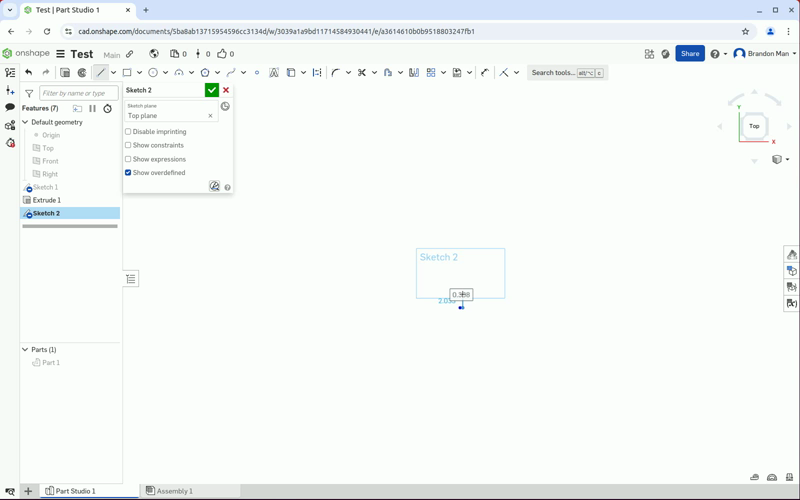
click(462, 293)
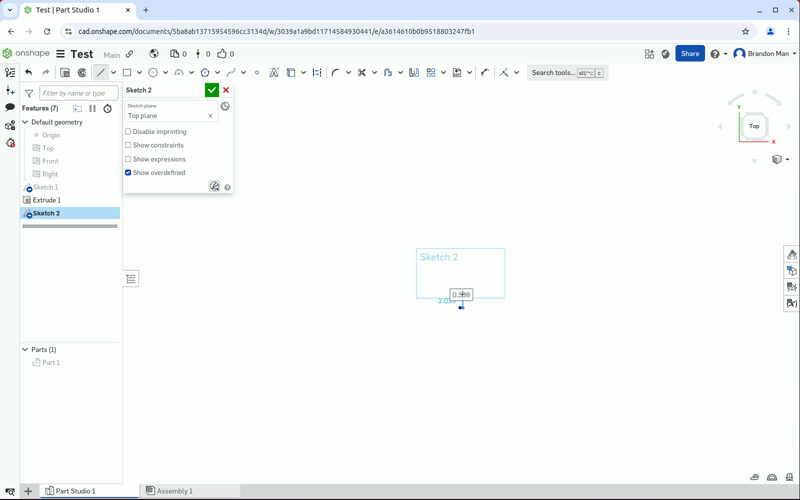
key_up(shift)
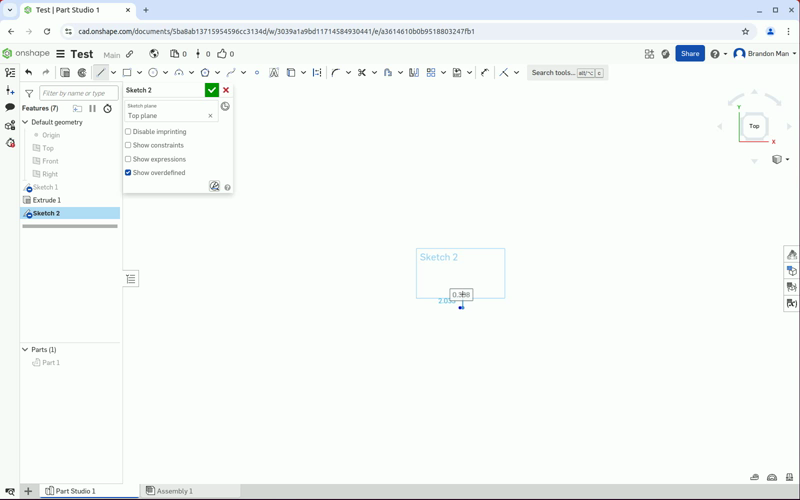
key_down(shift)
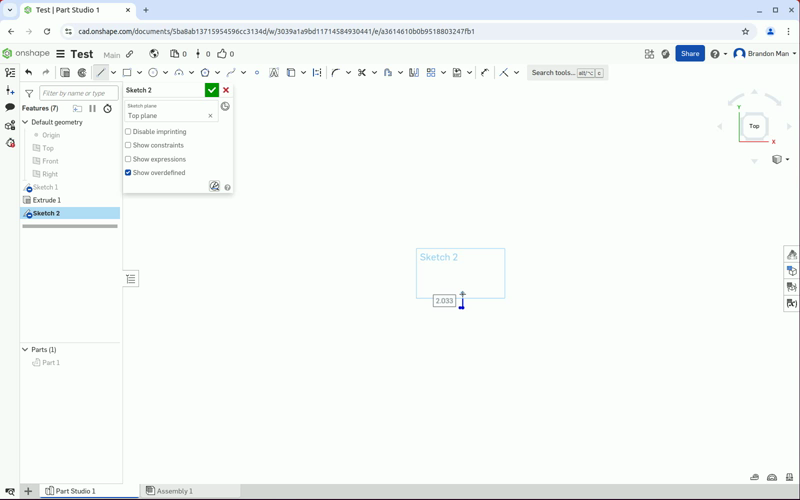
mouse_move(492, 293)
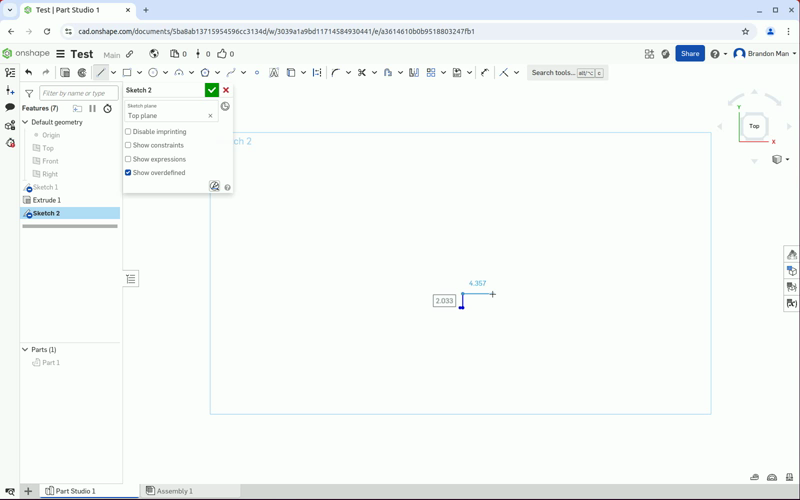
mouse_move(460, 293)
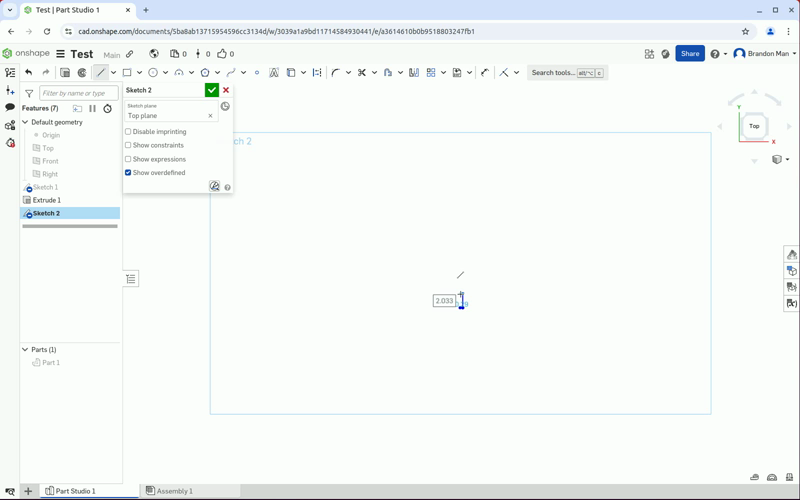
scroll(6)
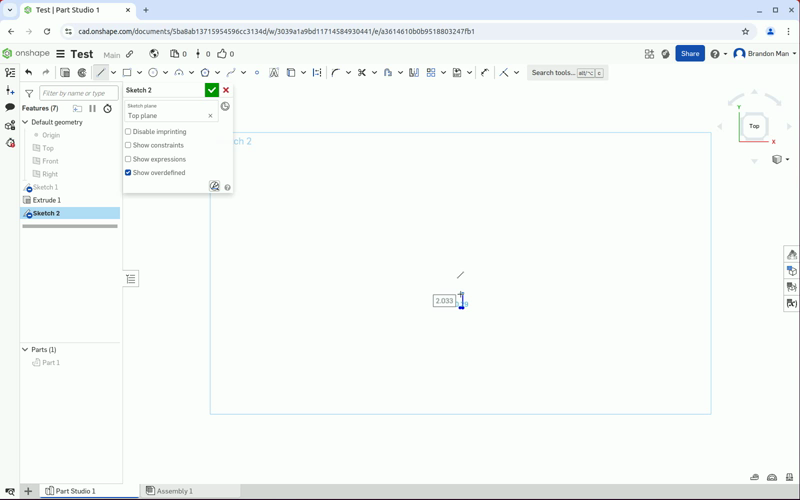
scroll(6)
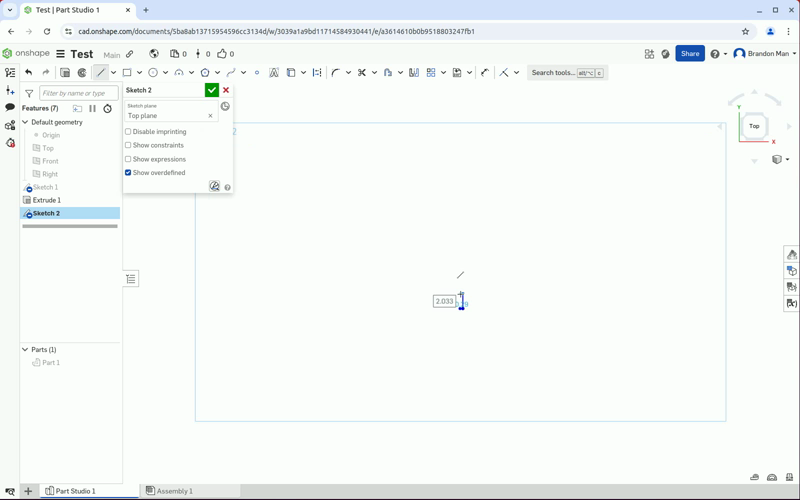
scroll(6)
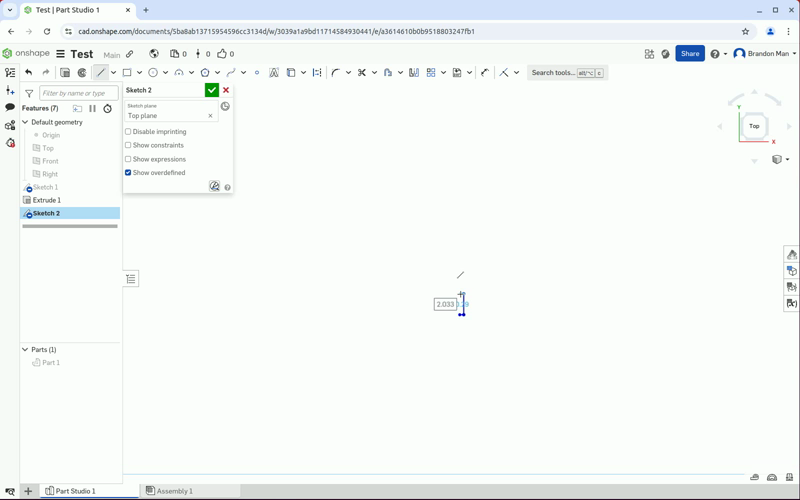
scroll(6)
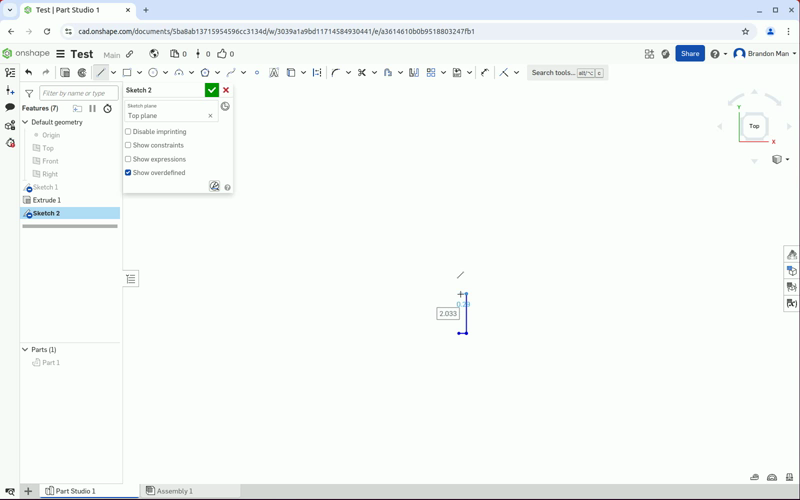
scroll(6)
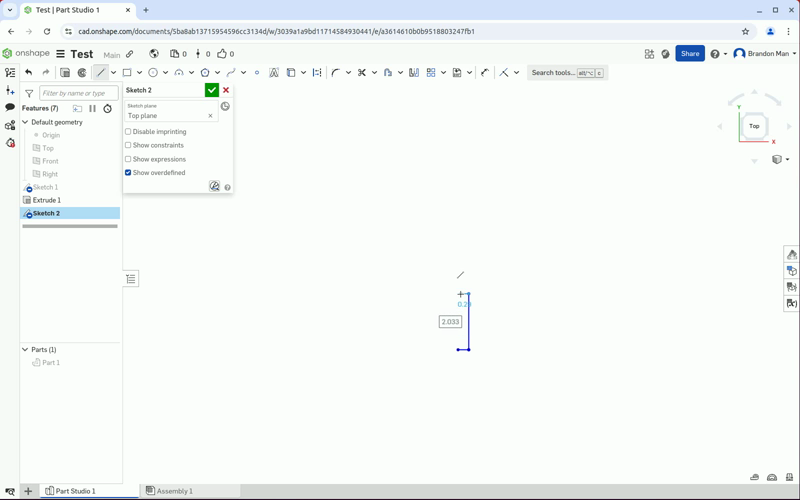
scroll(6)
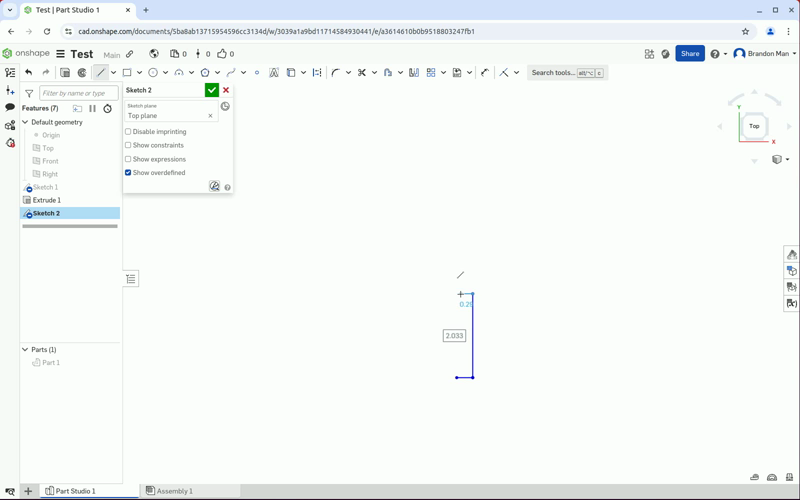
scroll(6)
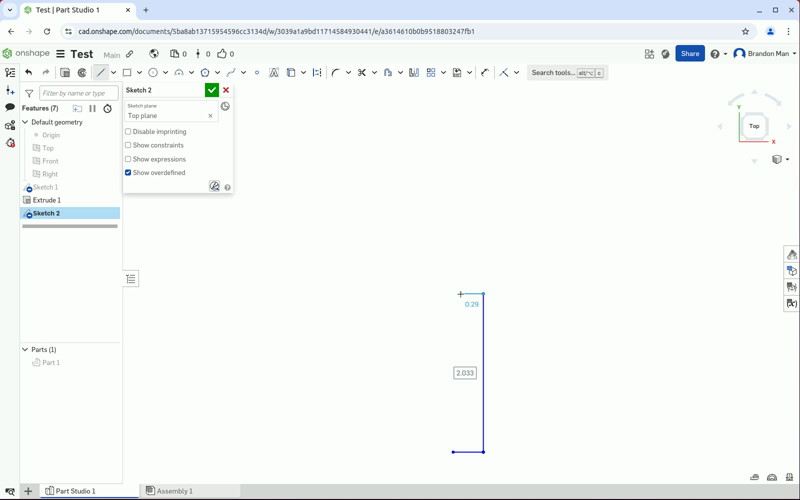
click(460, 293)
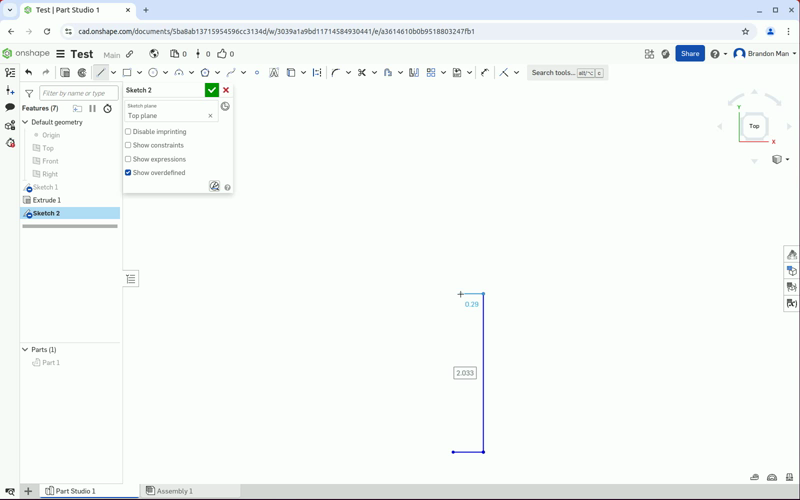
scroll(-6)
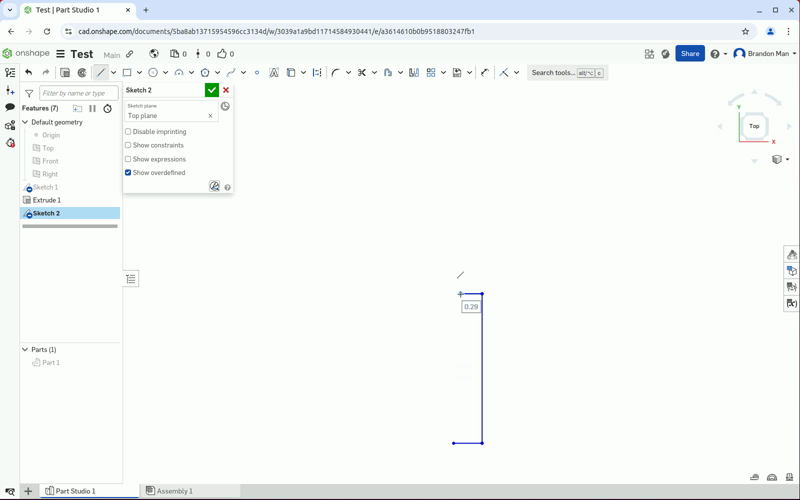
scroll(-6)
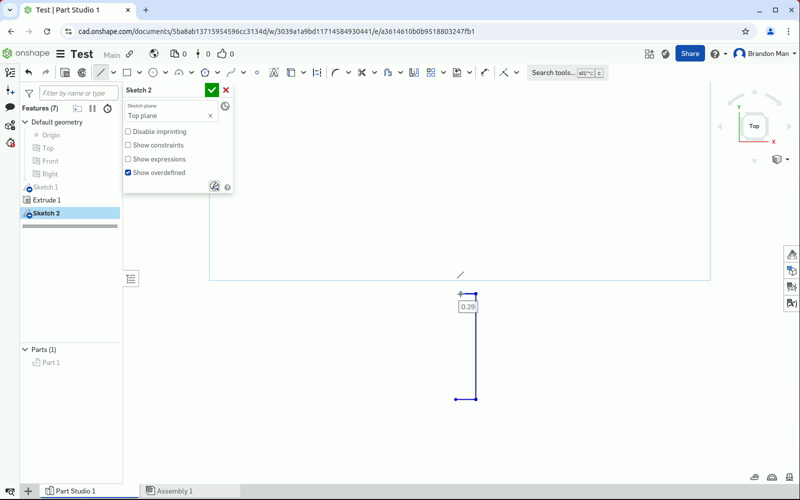
scroll(-6)
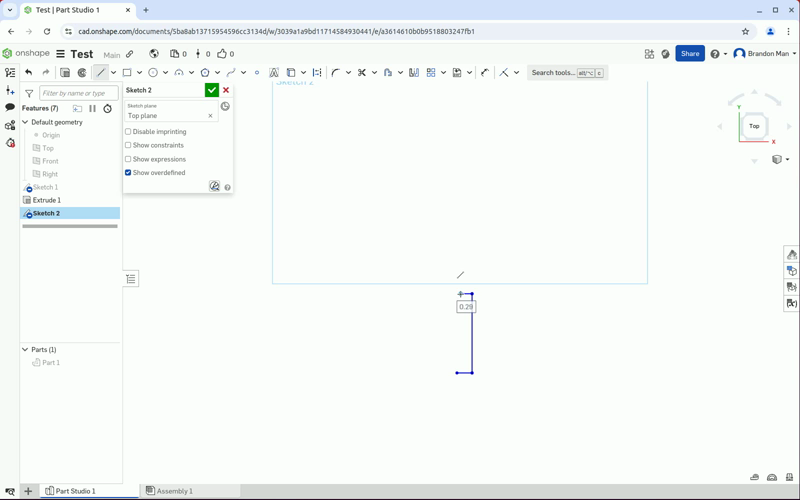
scroll(-6)
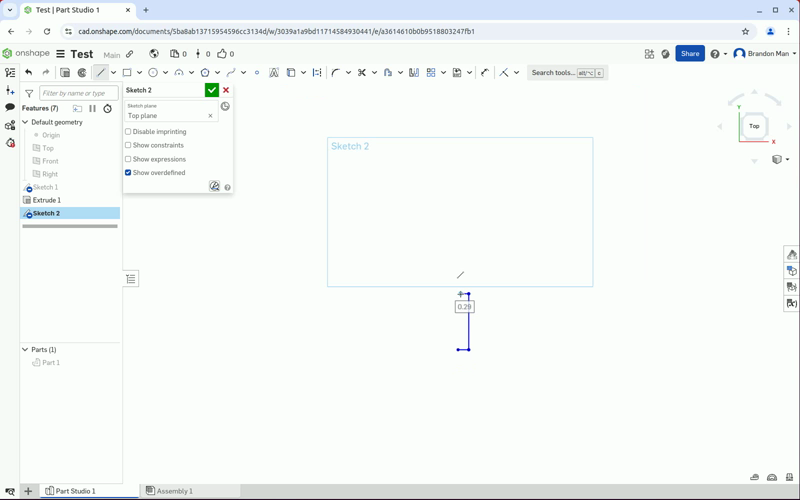
scroll(-6)
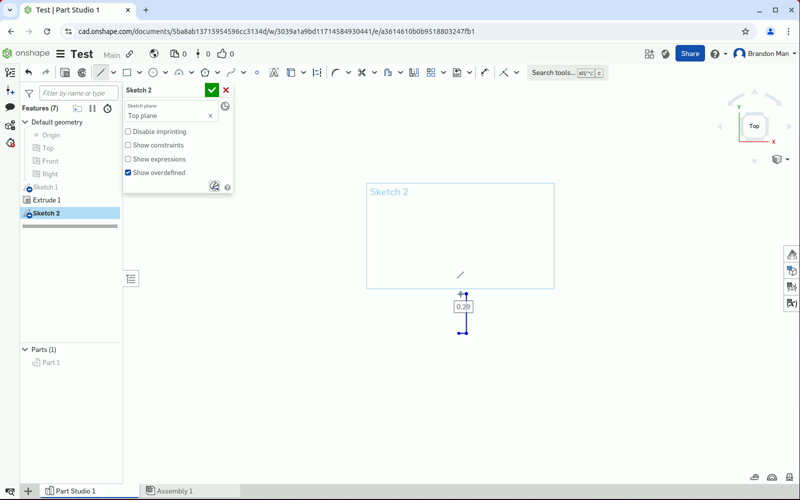
scroll(-6)
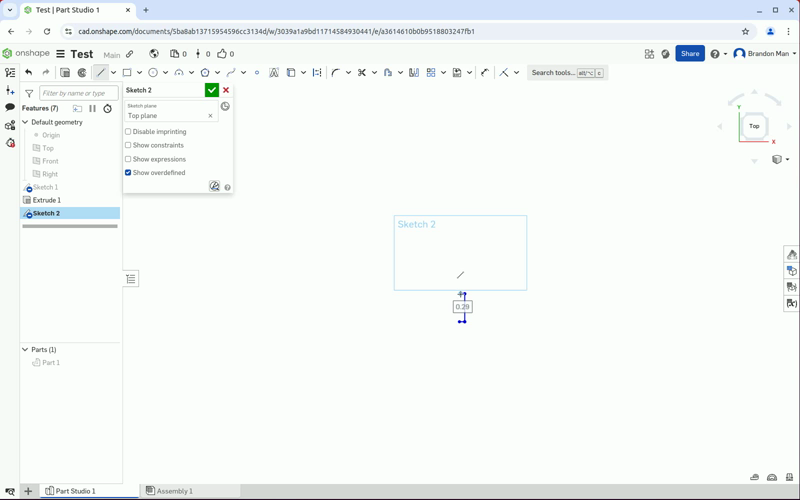
scroll(-6)
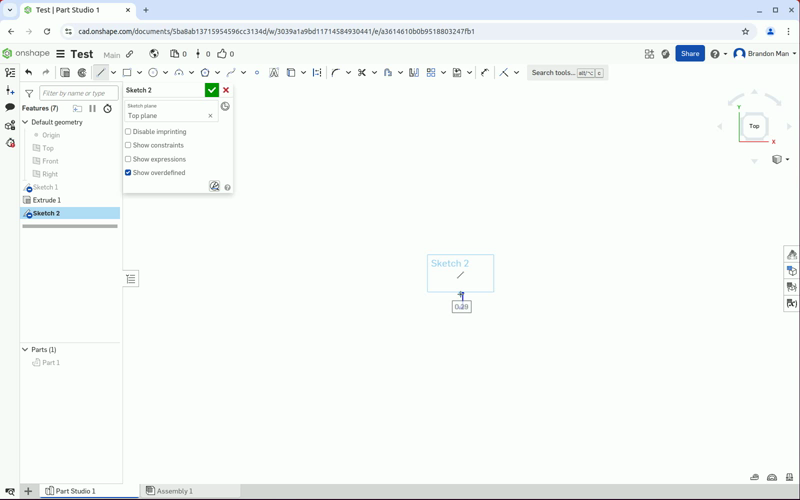
key_up(shift)
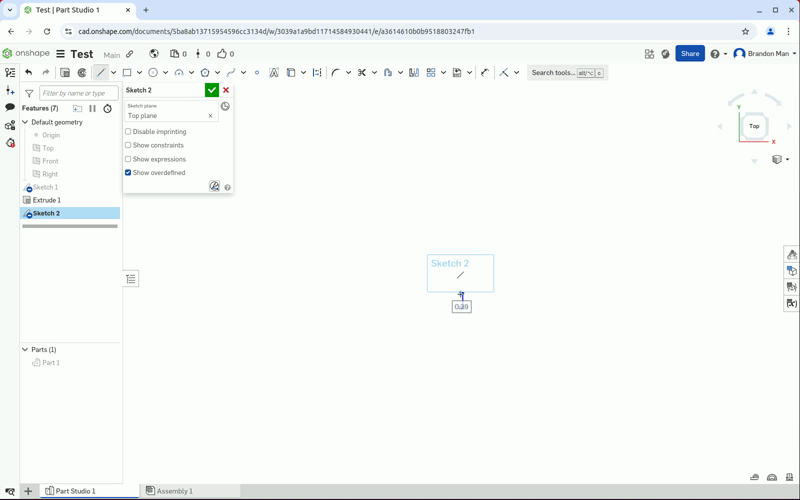
mouse_move(490, 293)
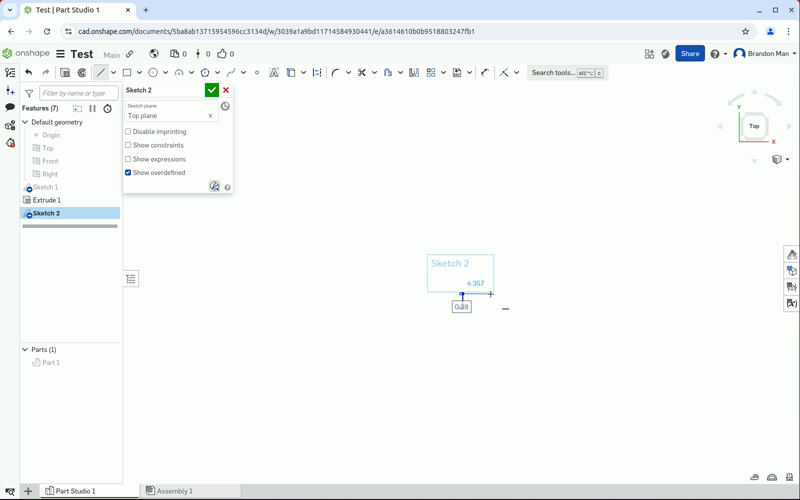
key_down(shift)
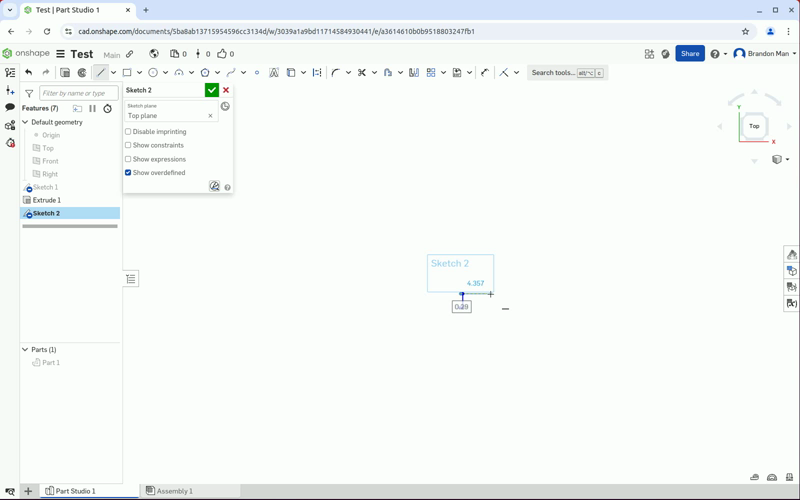
mouse_move(460, 307)
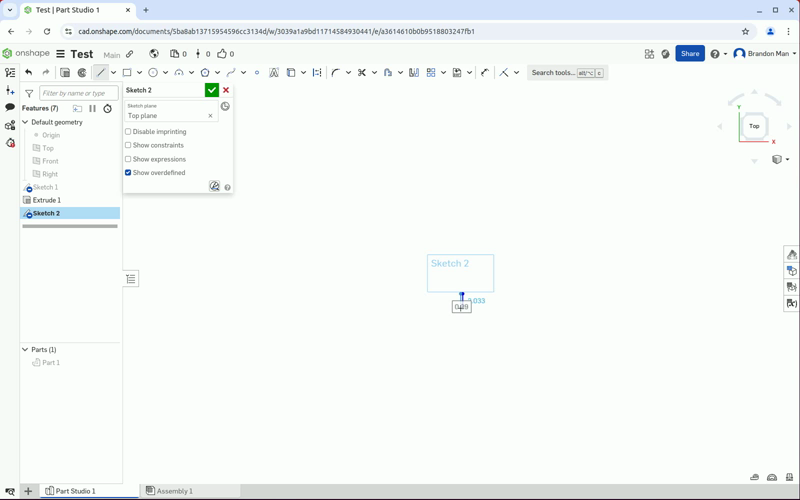
scroll(6)
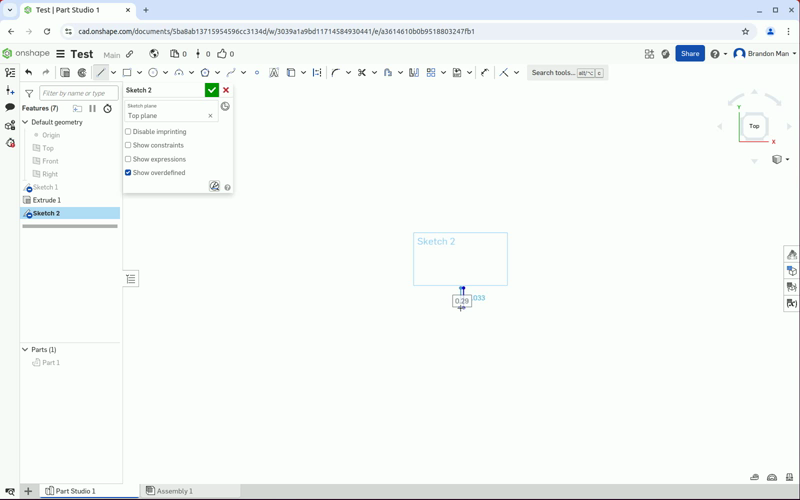
scroll(6)
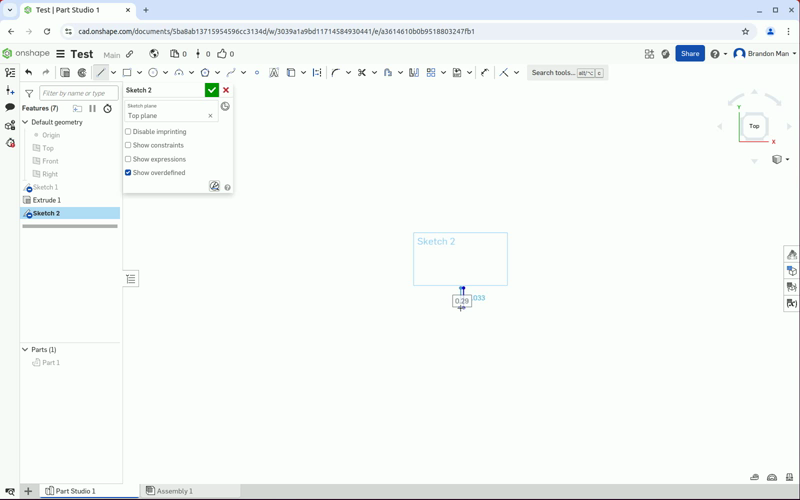
scroll(6)
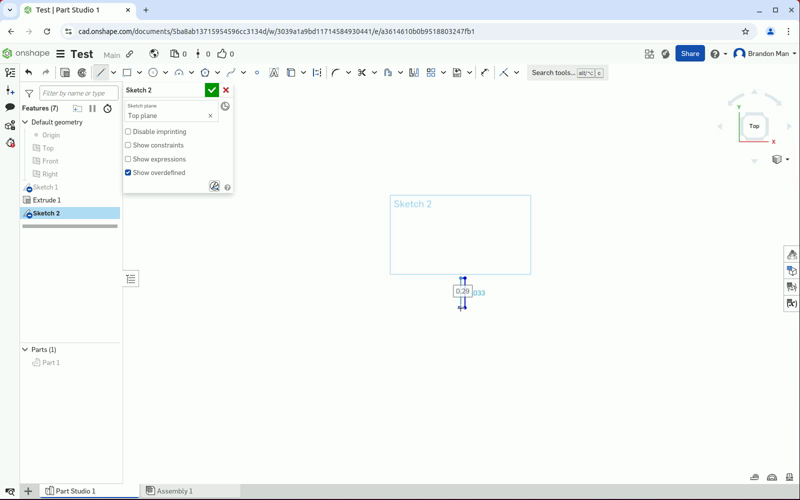
scroll(6)
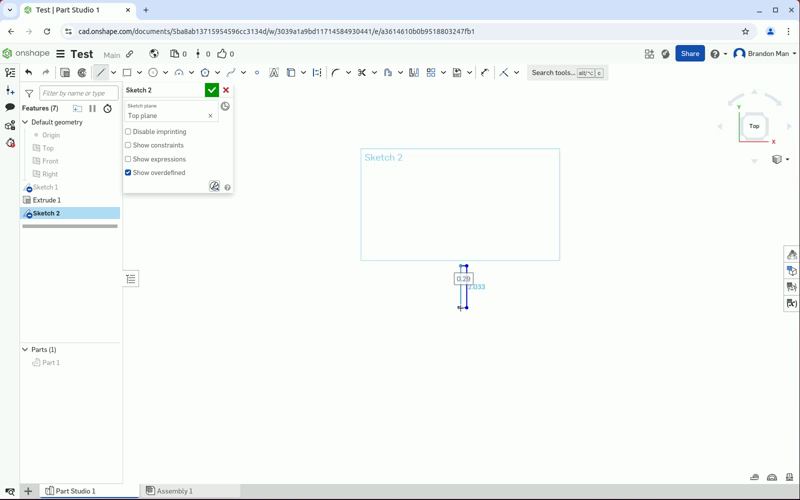
scroll(6)
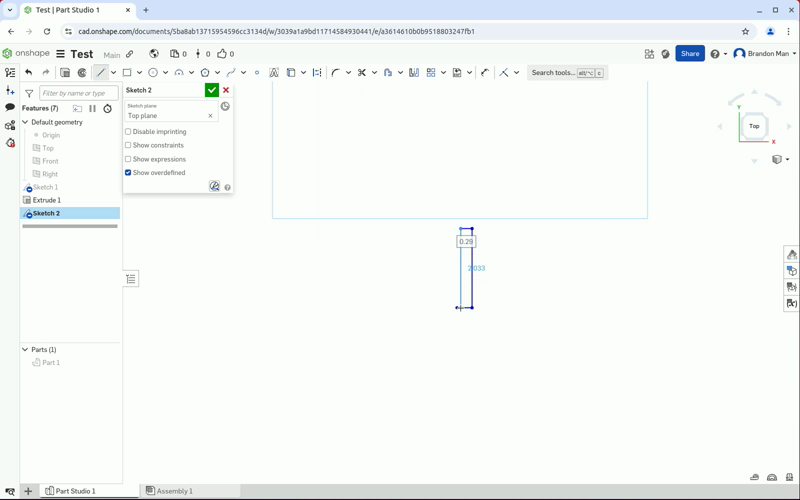
scroll(6)
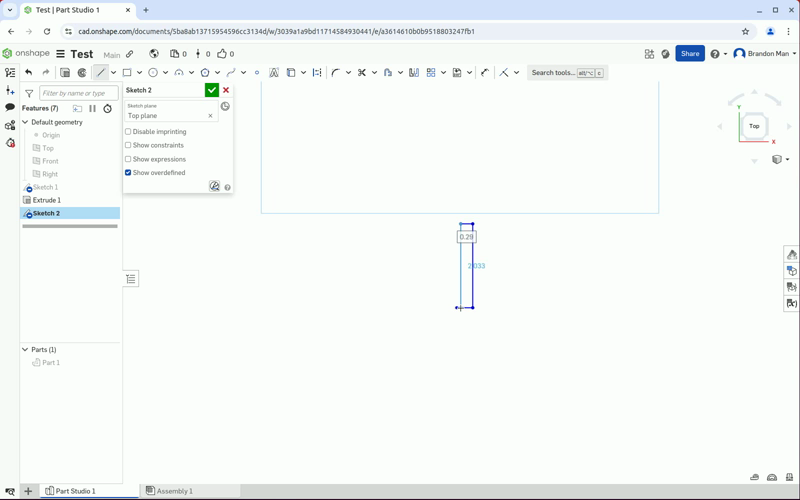
scroll(6)
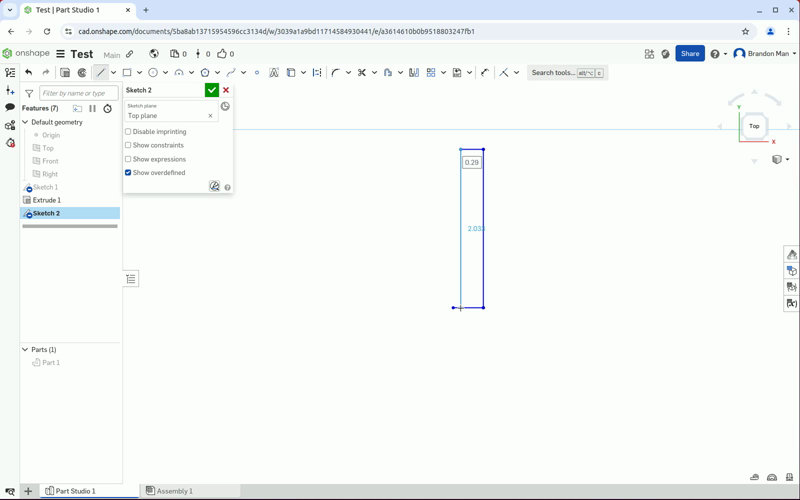
key_up(shift)
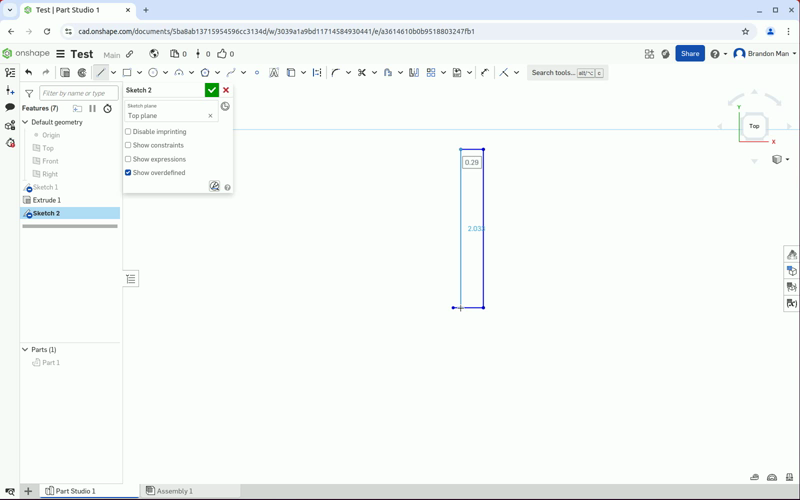
click(460, 307)
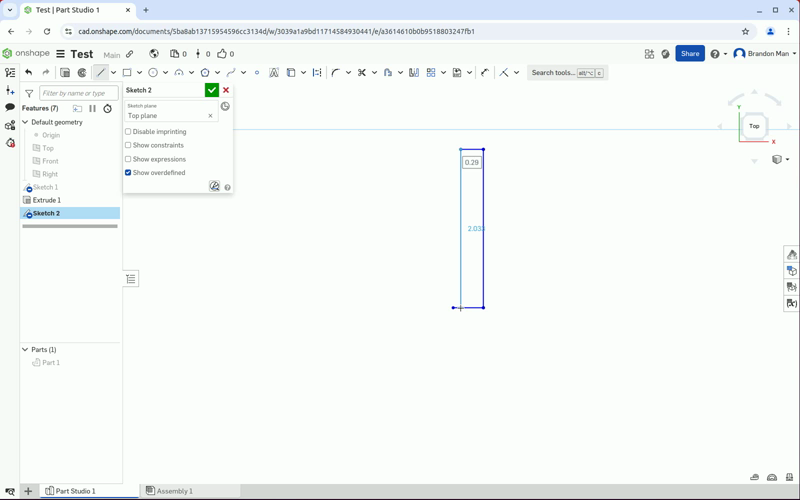
scroll(-6)
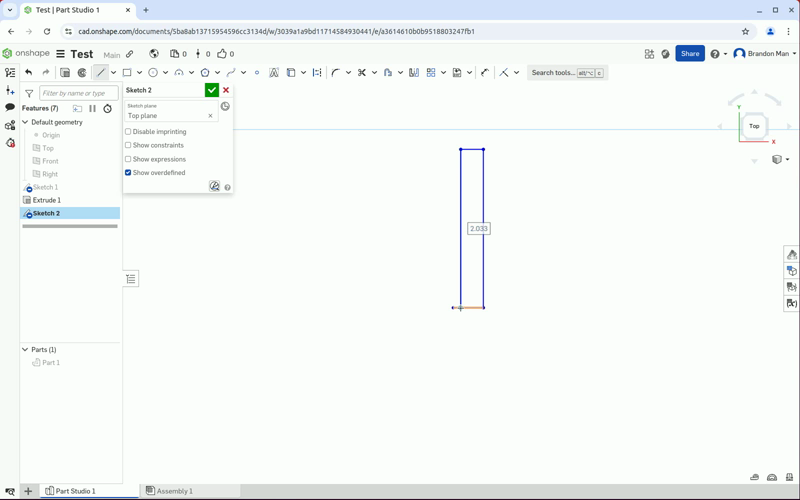
scroll(-6)
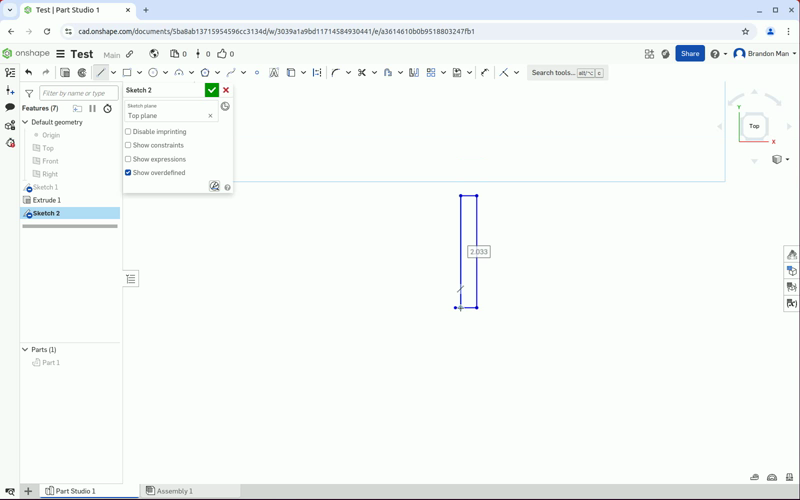
scroll(-6)
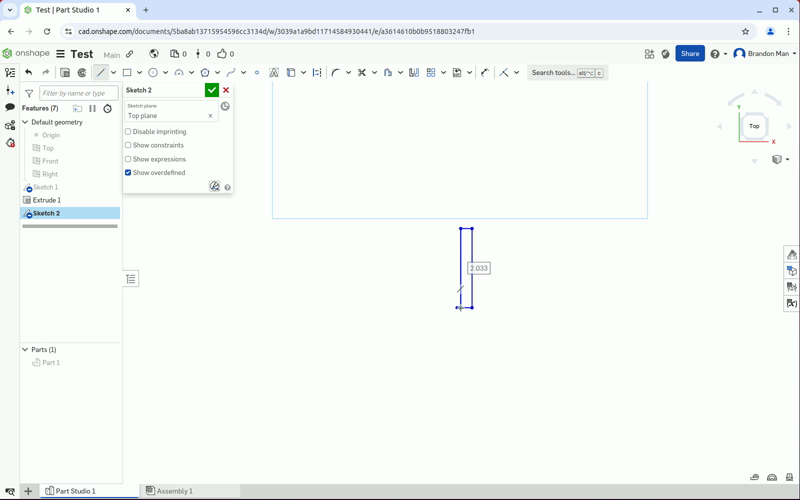
scroll(-6)
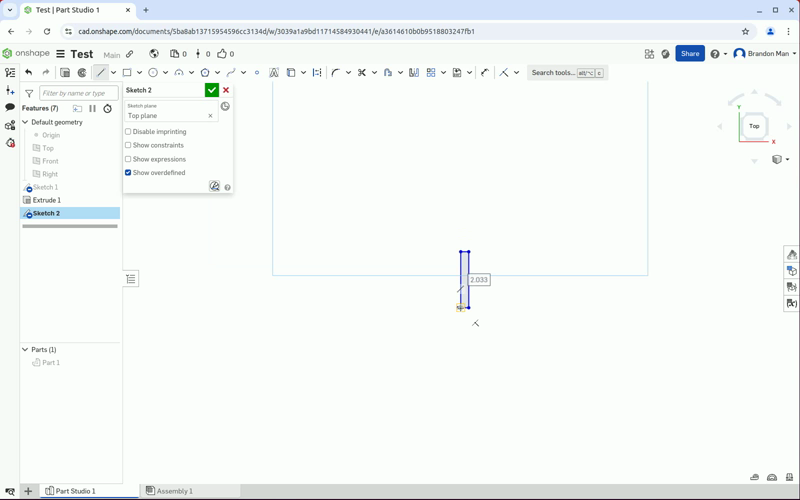
scroll(-6)
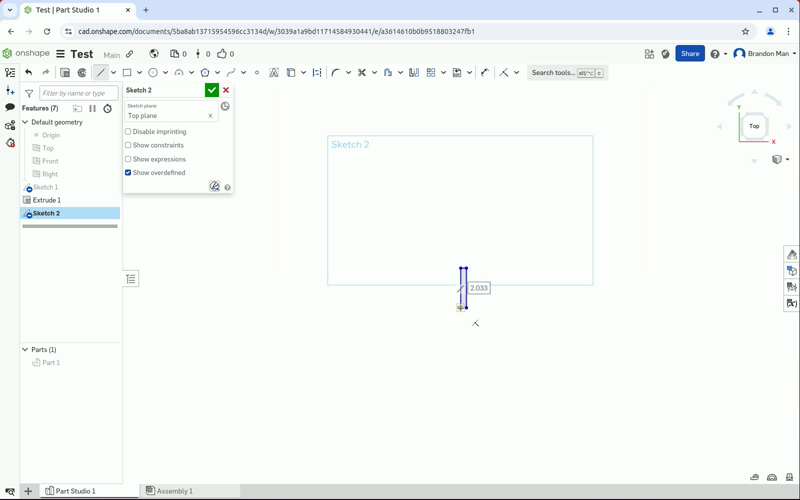
scroll(-6)
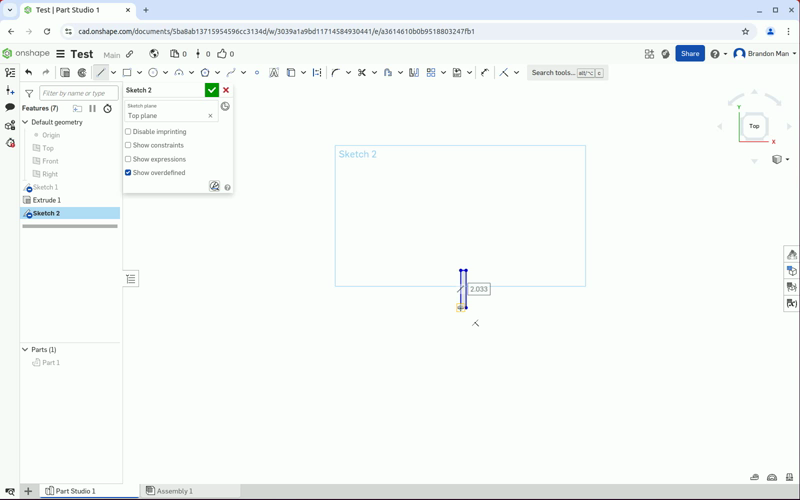
scroll(-6)
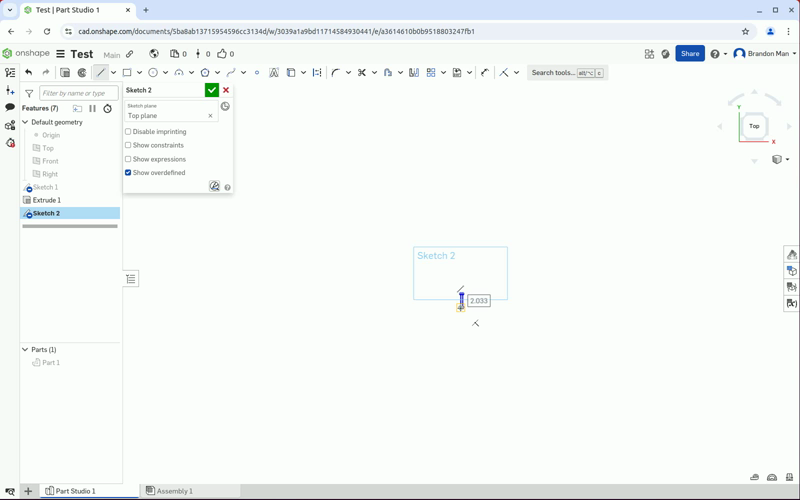
key(esc)
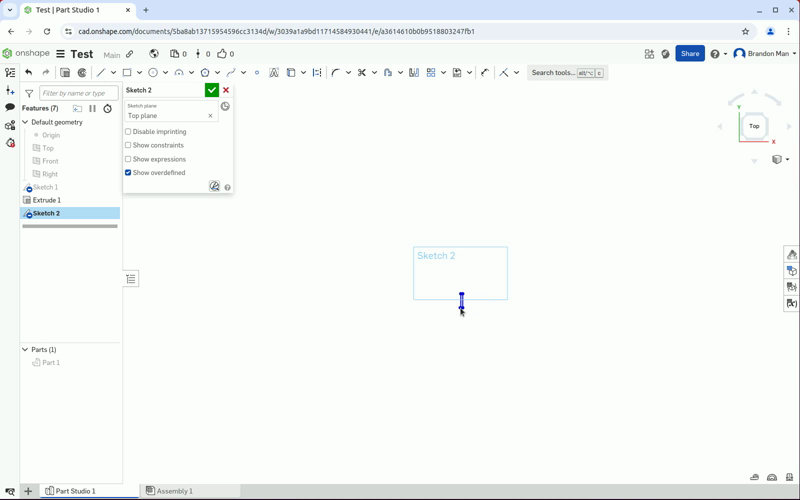
mouse_move(461, 295)
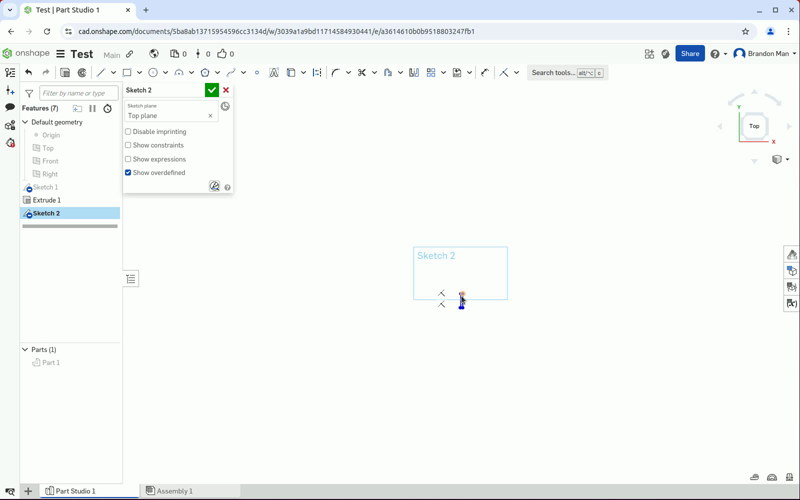
scroll(6)
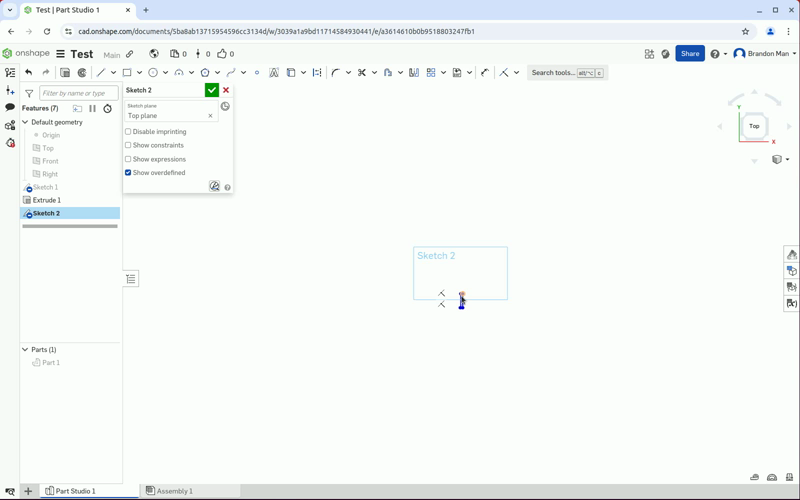
scroll(6)
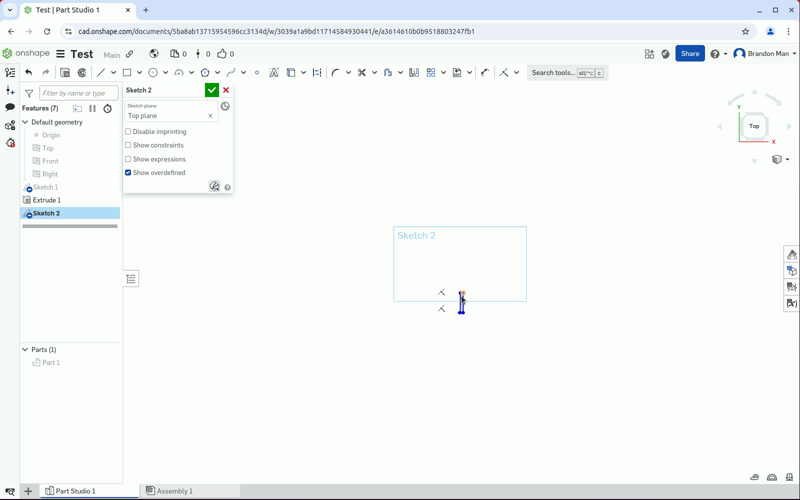
scroll(6)
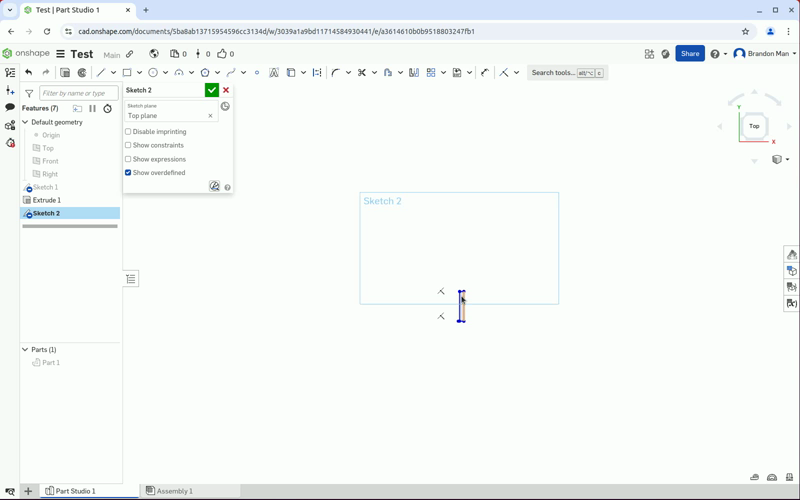
scroll(6)
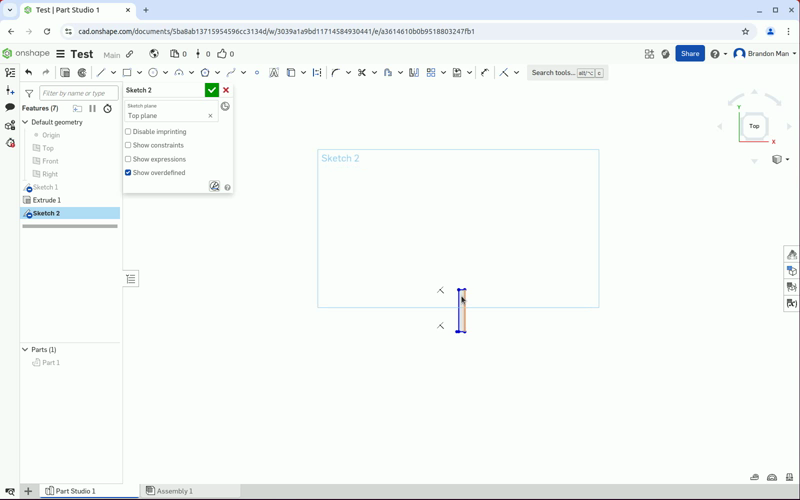
scroll(6)
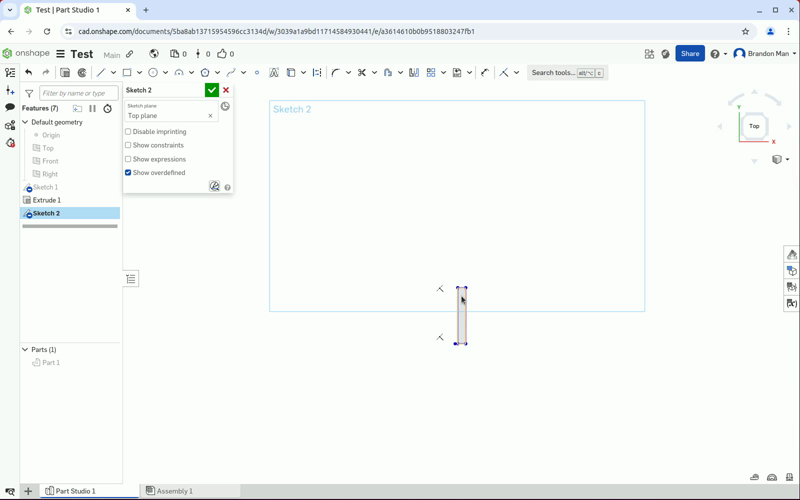
scroll(6)
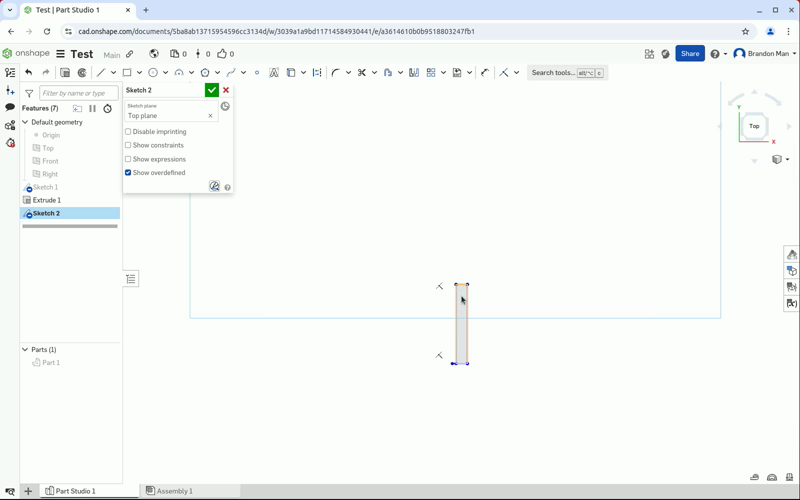
scroll(6)
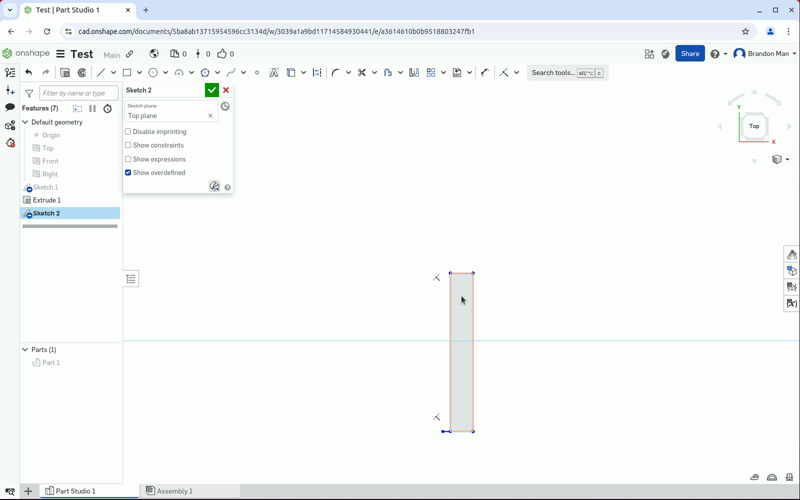
click(461, 295)
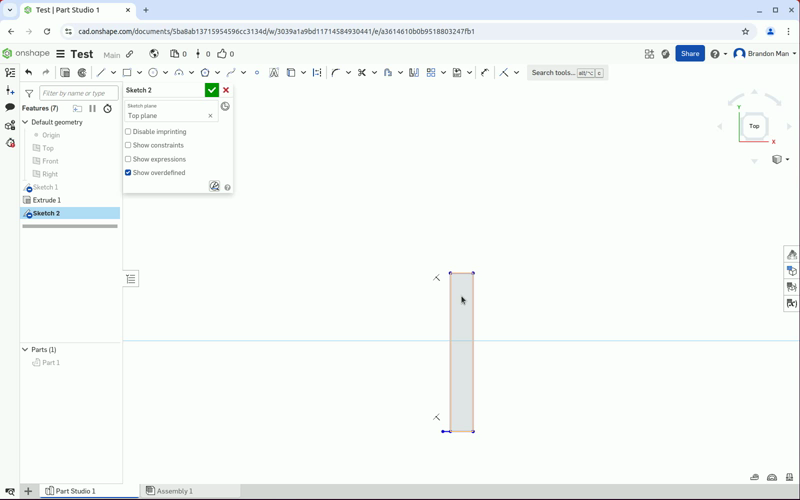
scroll(-6)
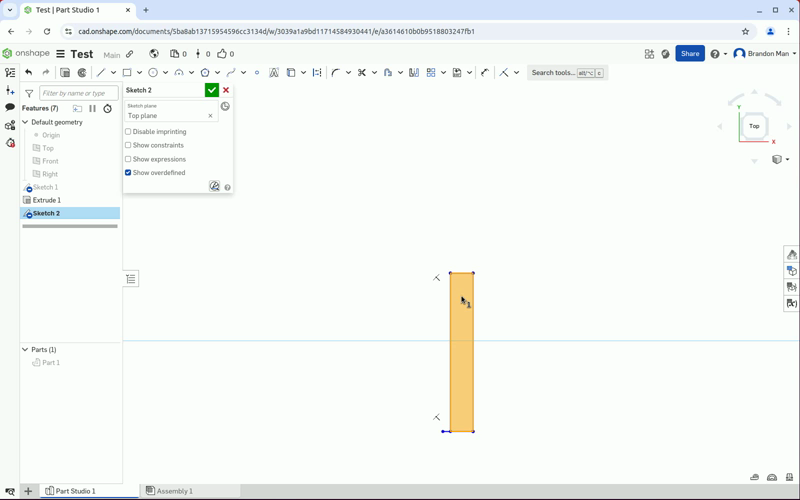
scroll(-6)
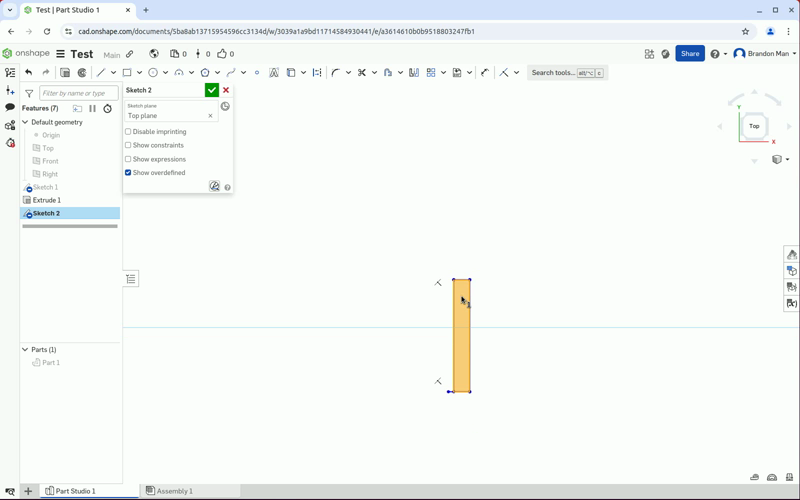
scroll(-6)
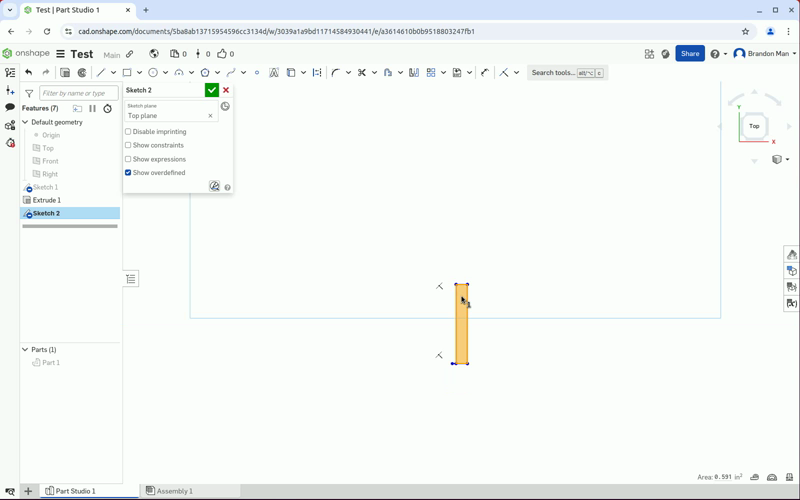
scroll(-6)
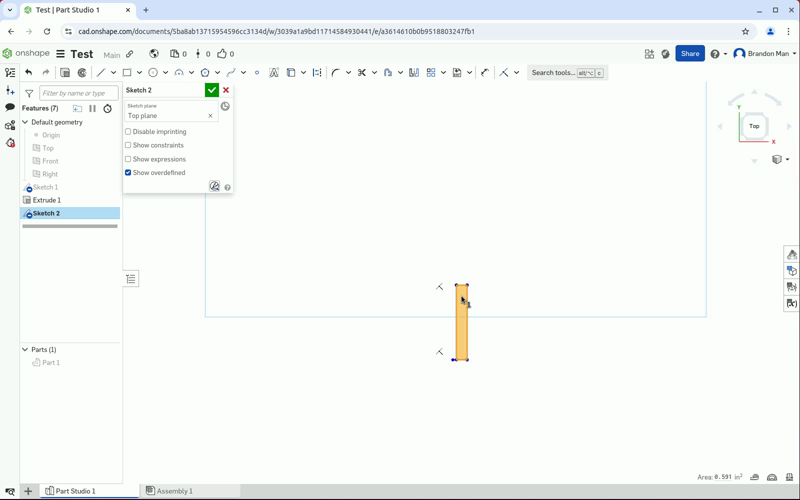
scroll(-6)
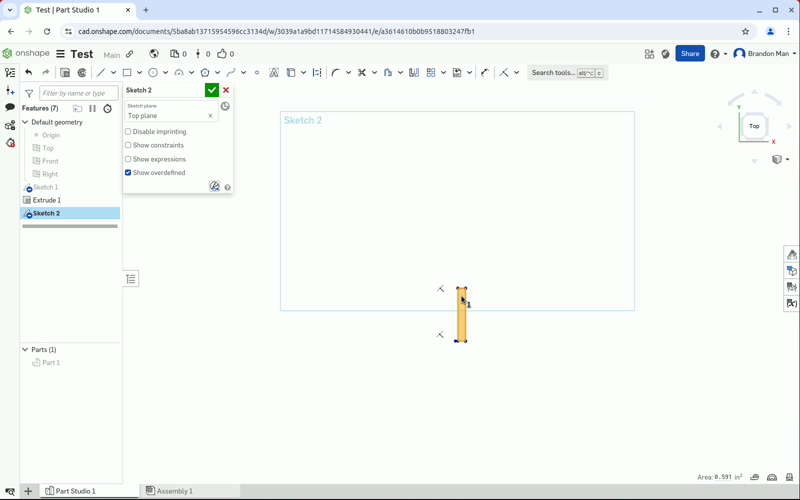
scroll(-6)
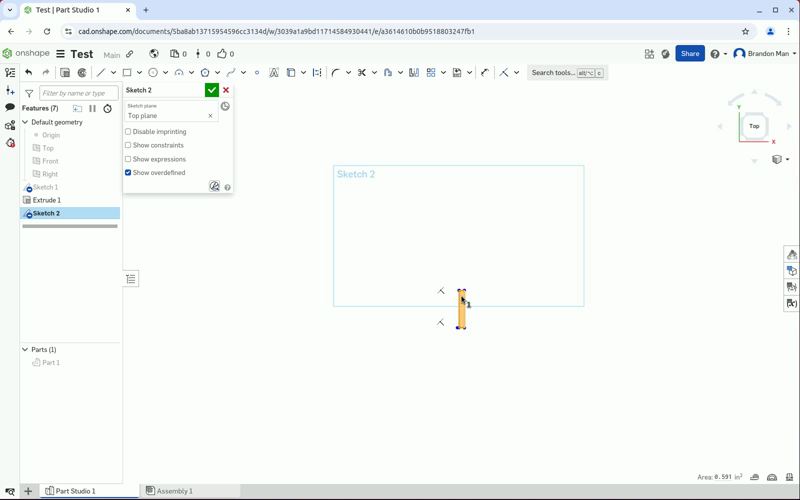
scroll(-6)
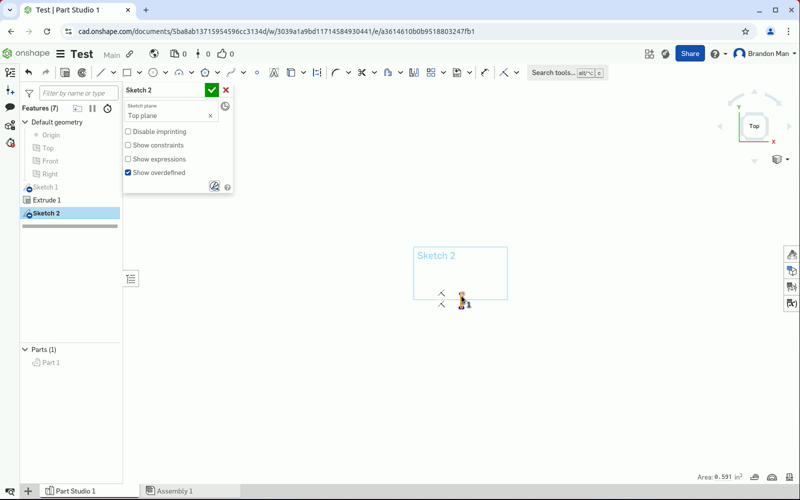
mouse_move(73, 352)
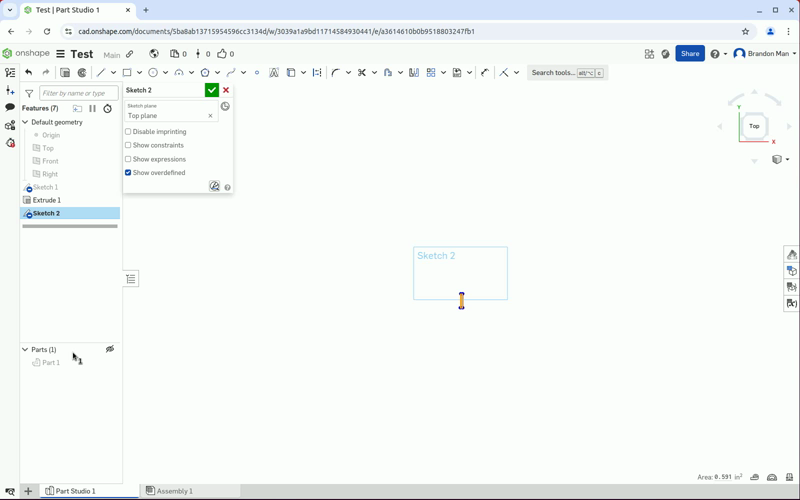
key(shift+y)
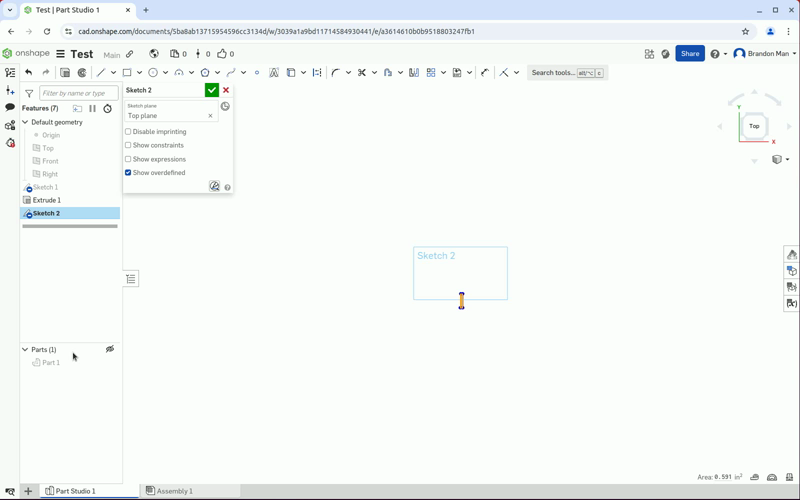
key(shift+e)
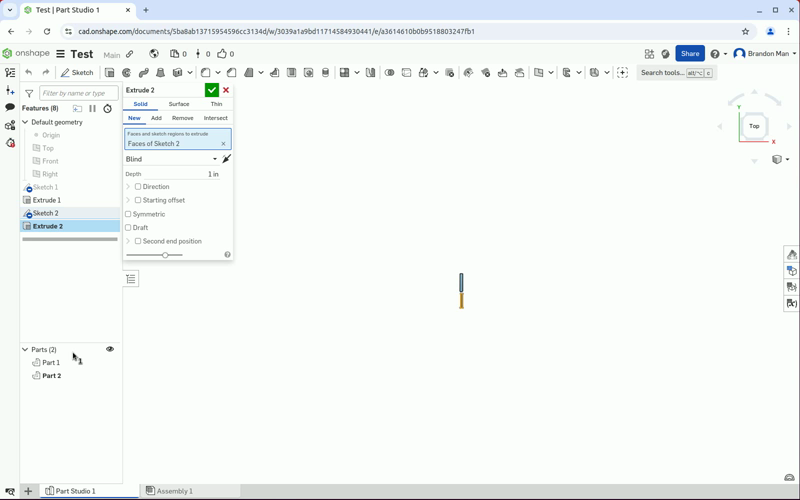
mouse_move(143, 106)
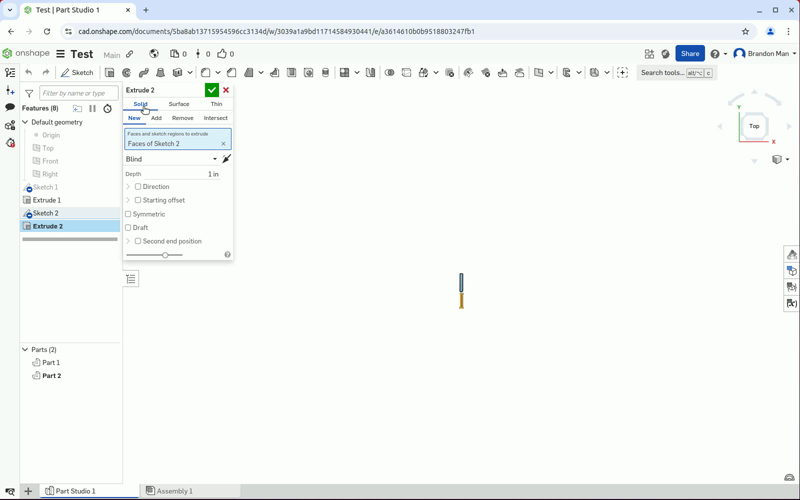
click(143, 106)
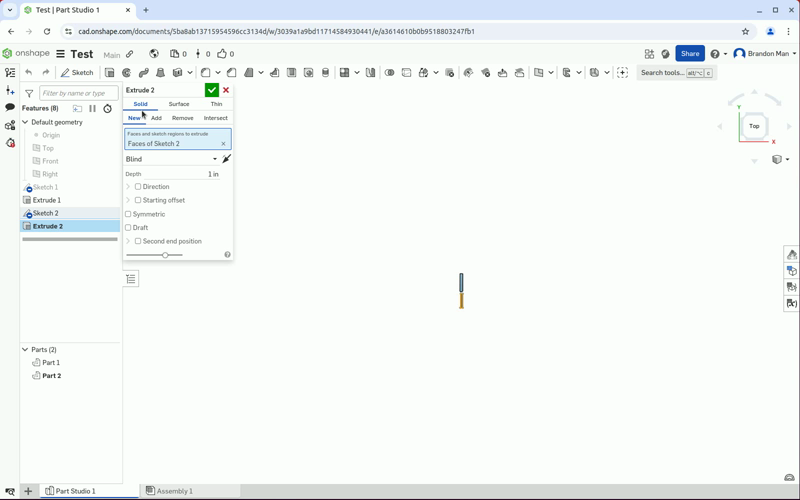
mouse_move(137, 120)
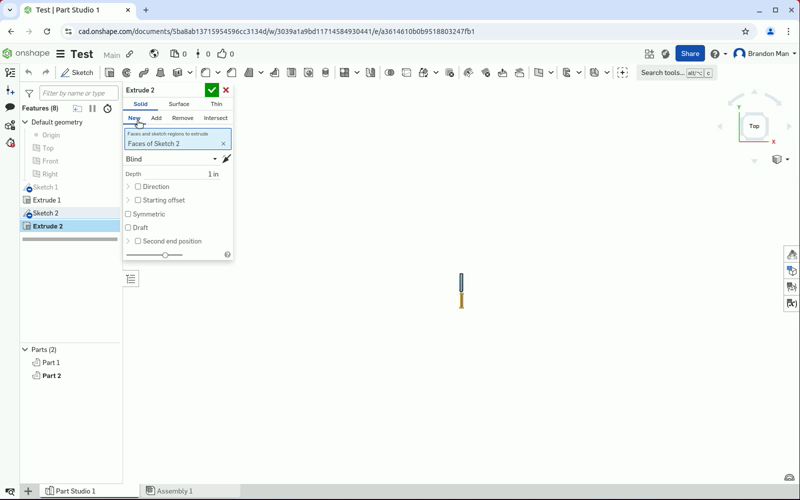
click(137, 120)
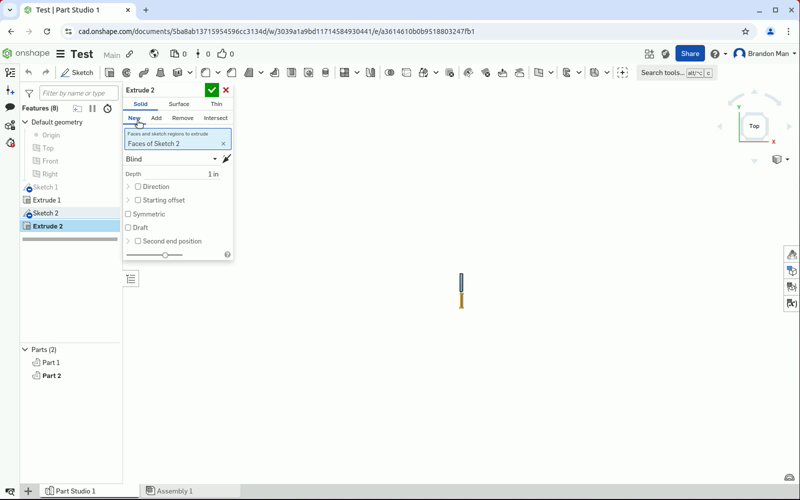
key(tab, 4)
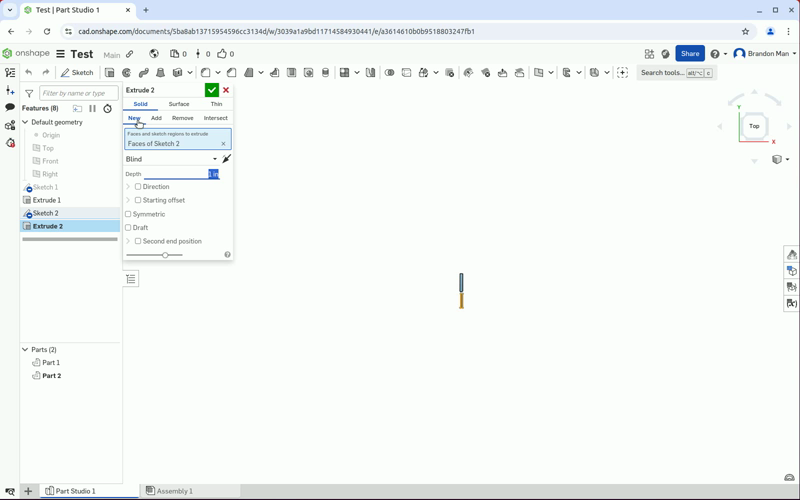
text(9.147)
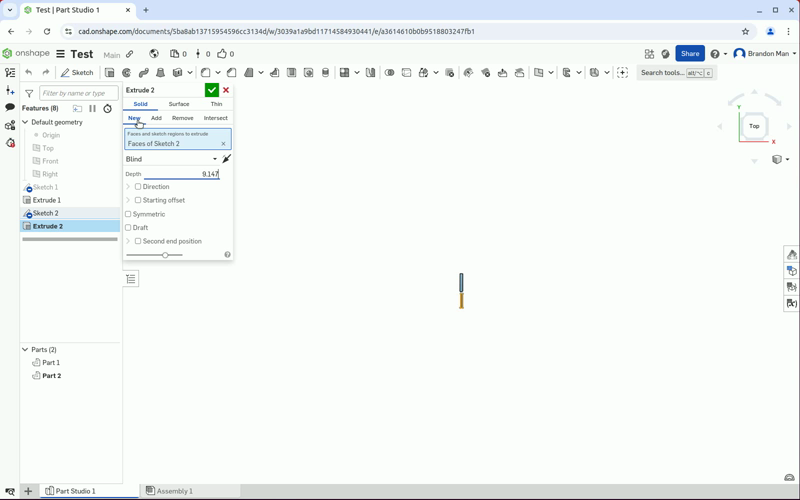
key(enter)
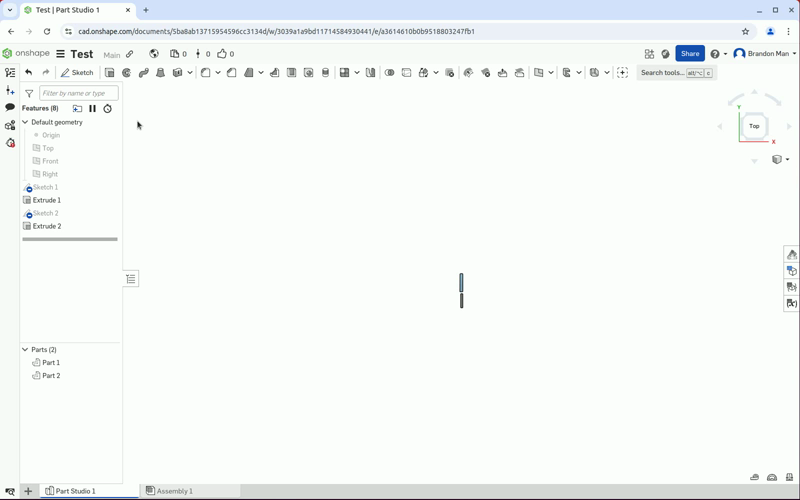
key(shift+h)
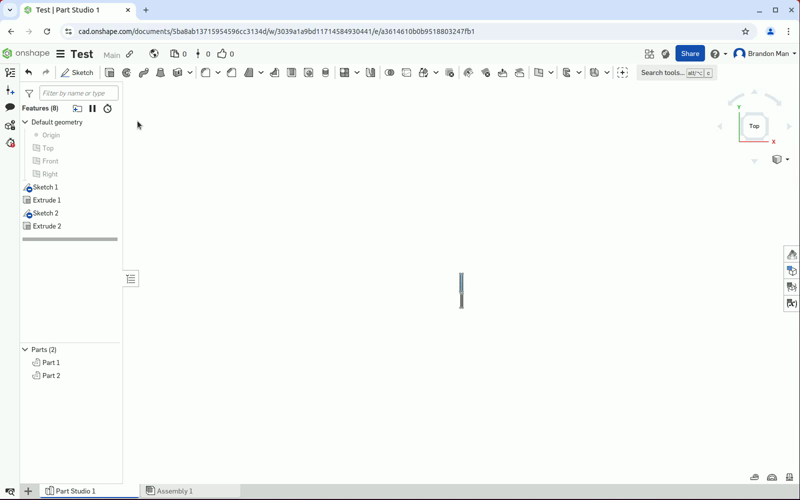
key(shift+h)
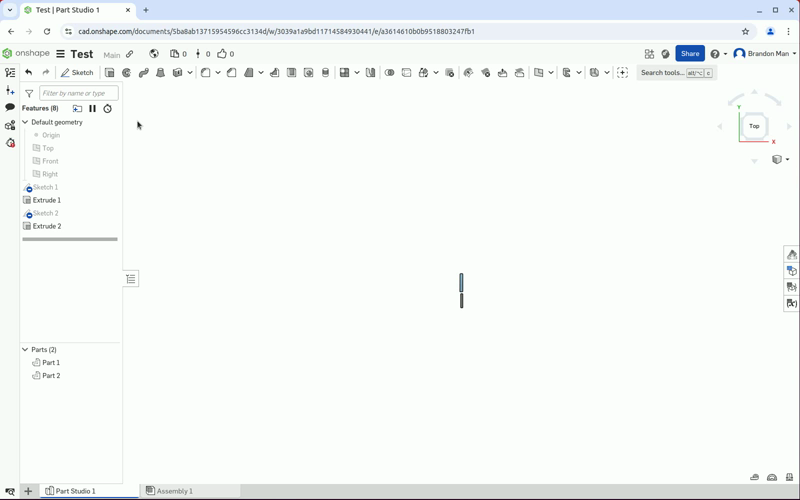
mouse_move(73, 189)
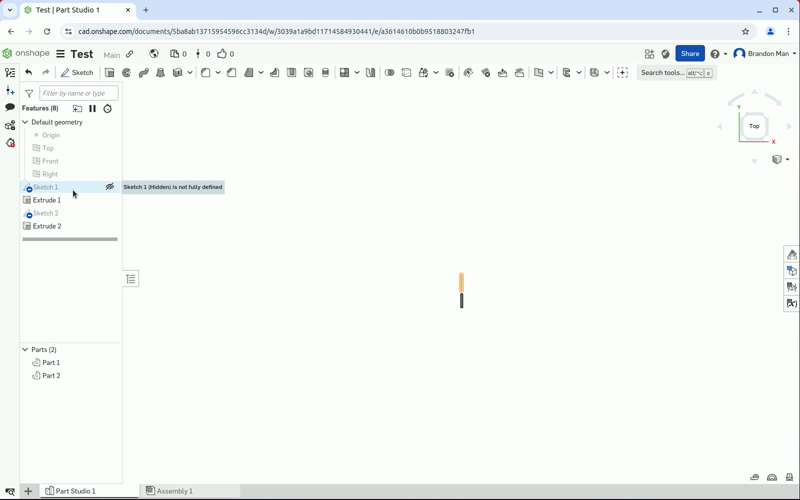
click(73, 189)
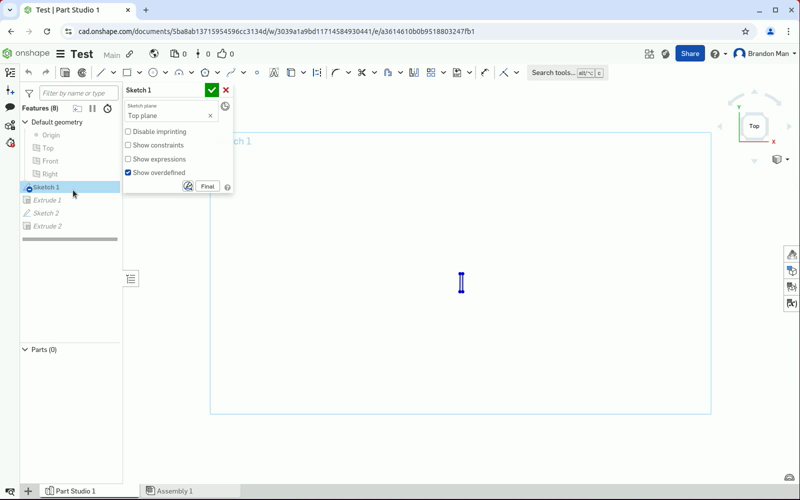
mouse_move(229, 92)
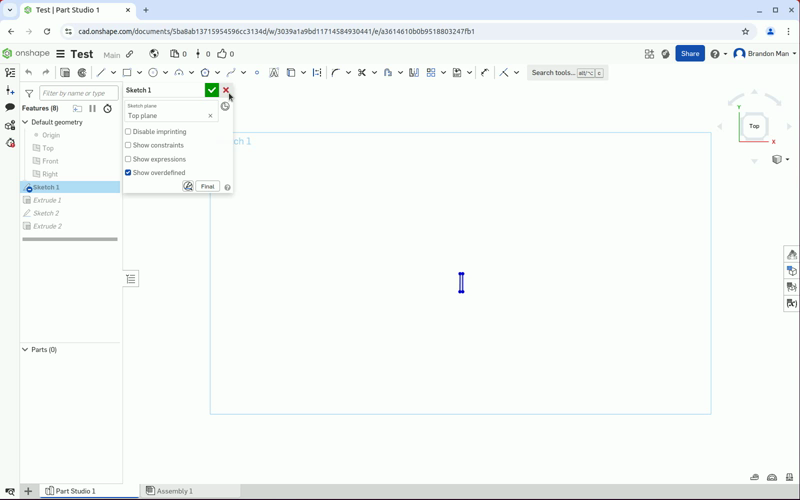
click(229, 92)
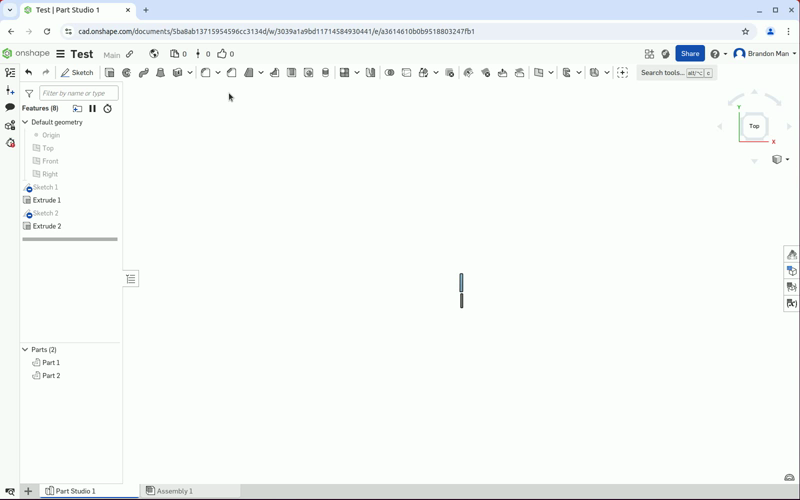
mouse_move(73, 352)
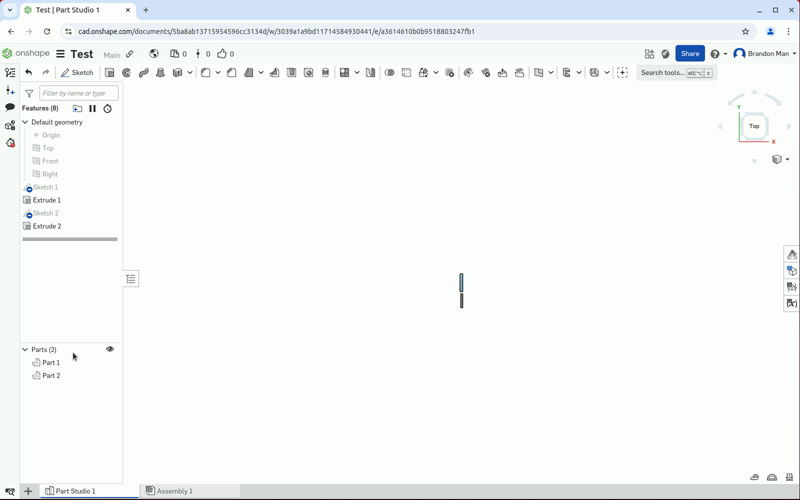
key(y)
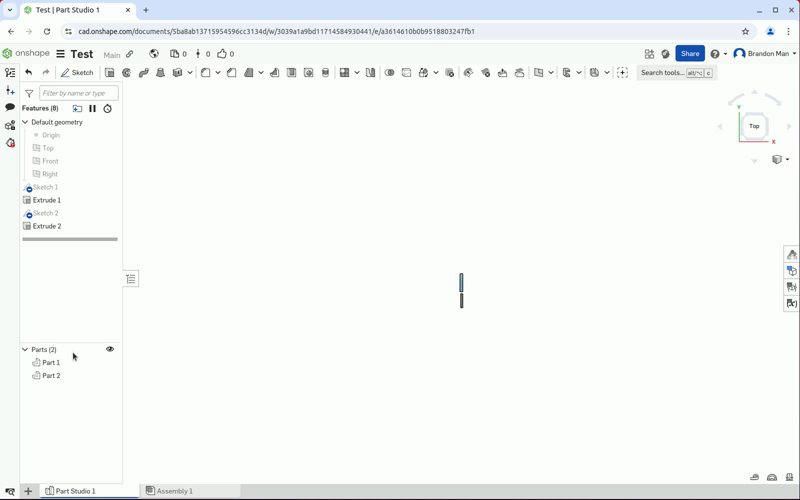
key(shift+p)
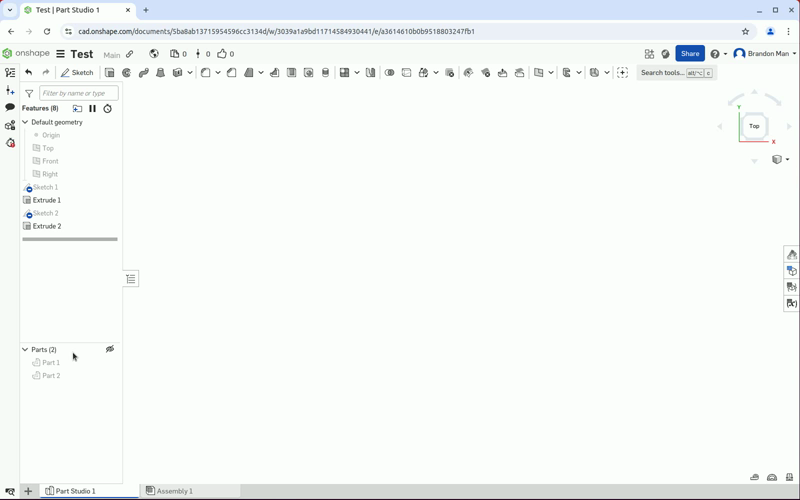
key(space)
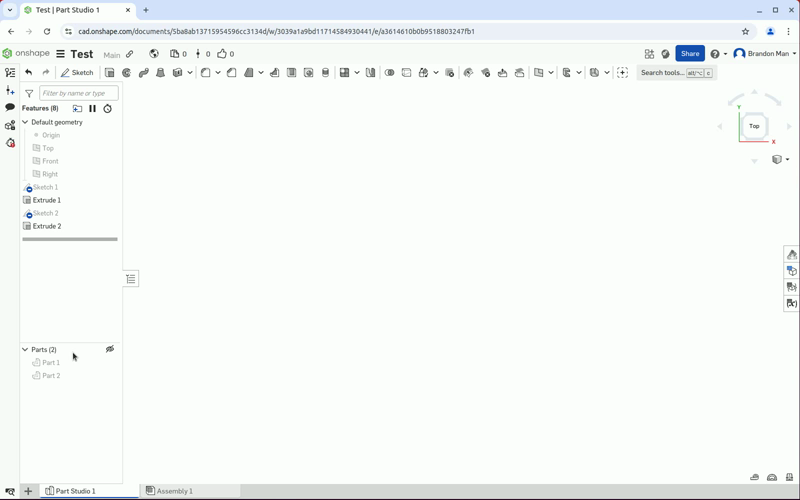
key_down(shift)
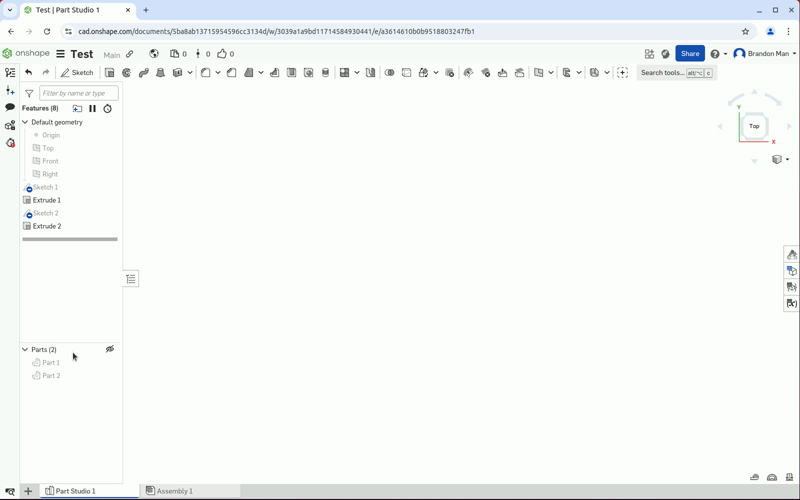
key(up)
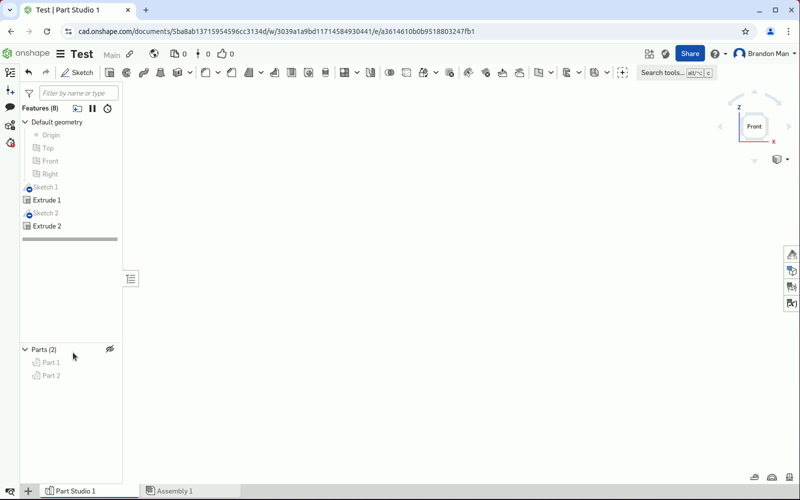
key_up(shift)
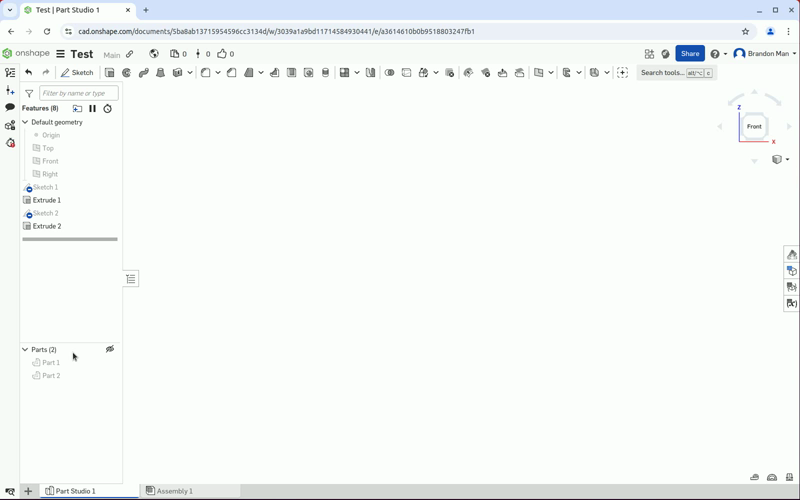
key(space)
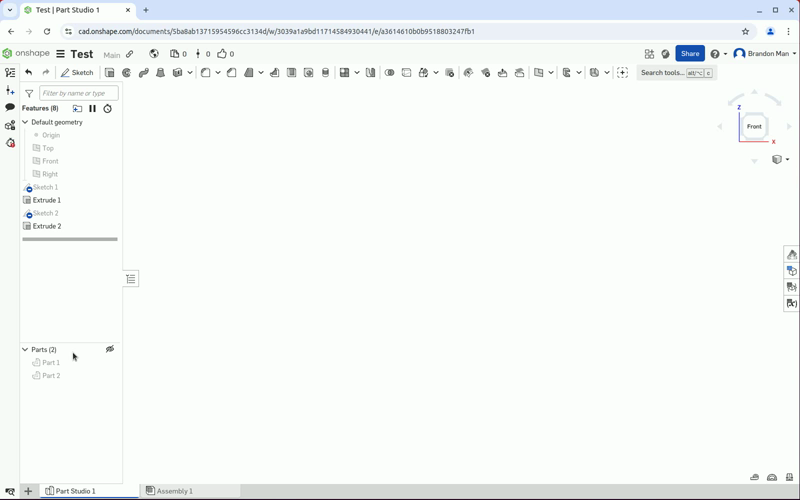
key_down(shift)
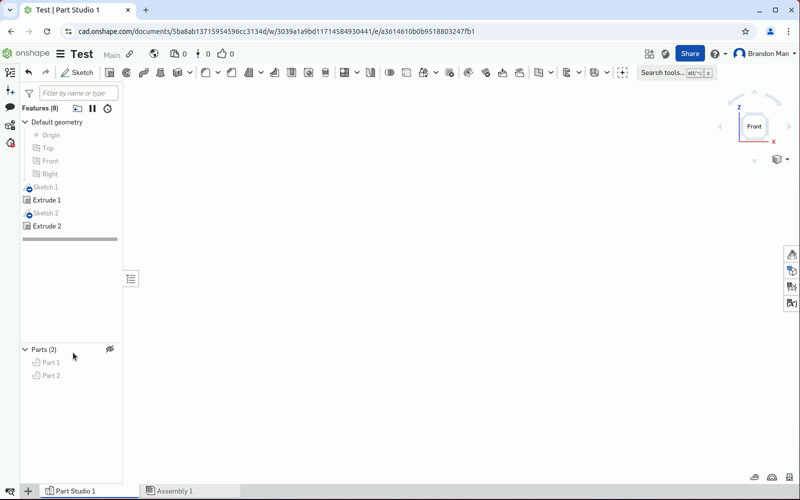
key(left)
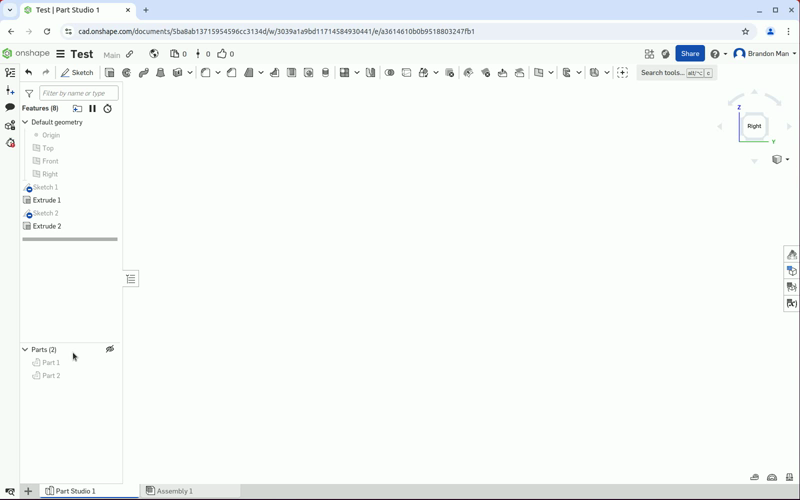
key_up(shift)
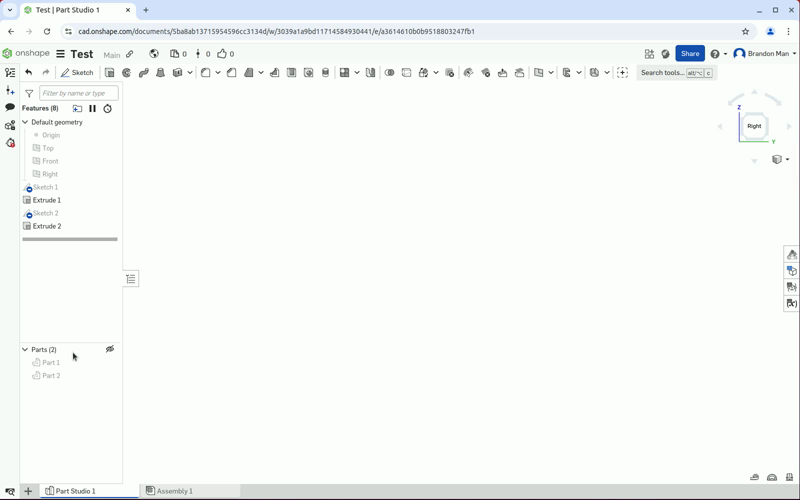
mouse_move(73, 352)
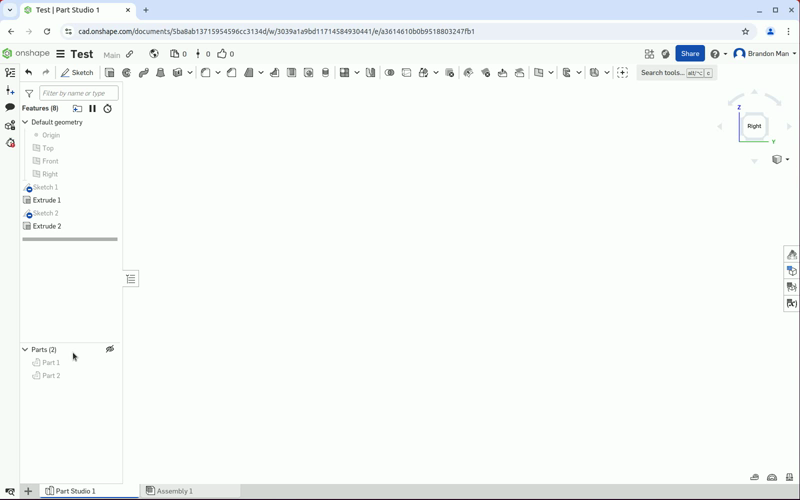
key(shift+y)
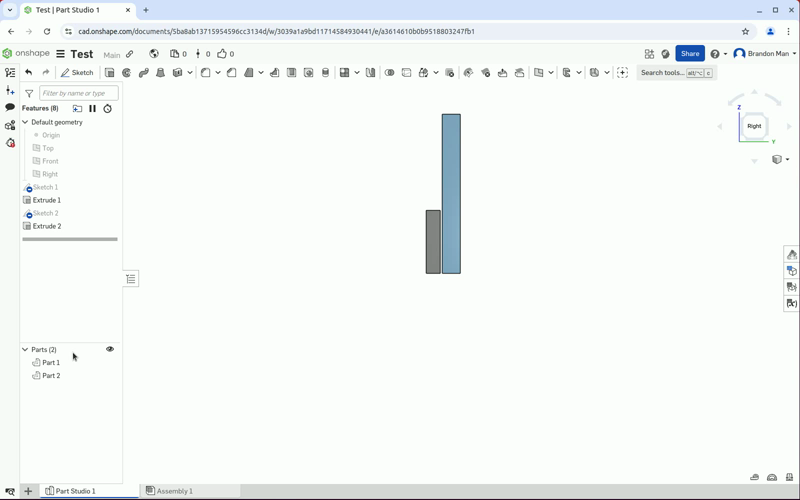
mouse_move(541, 75)
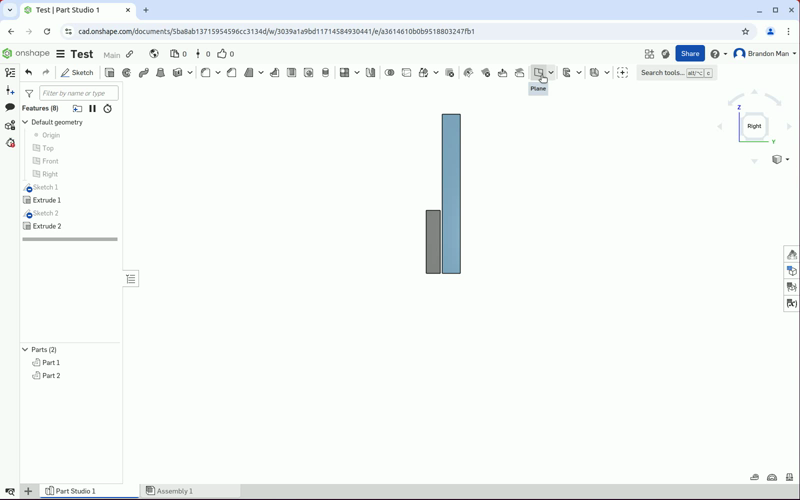
click(541, 75)
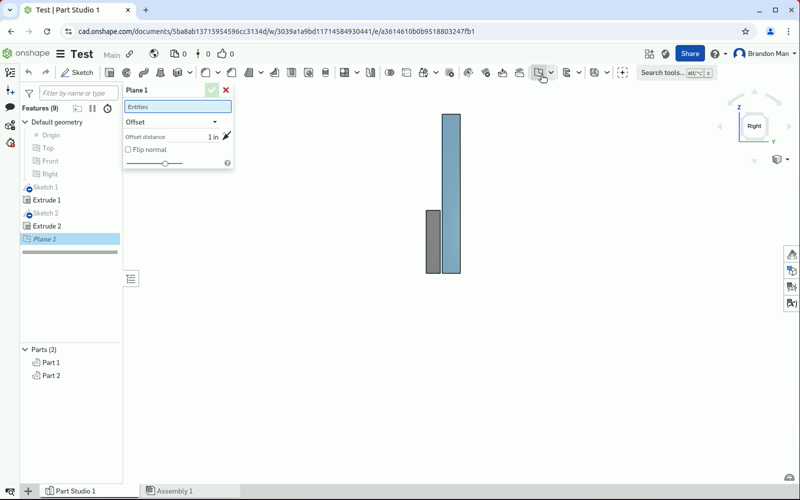
mouse_move(73, 176)
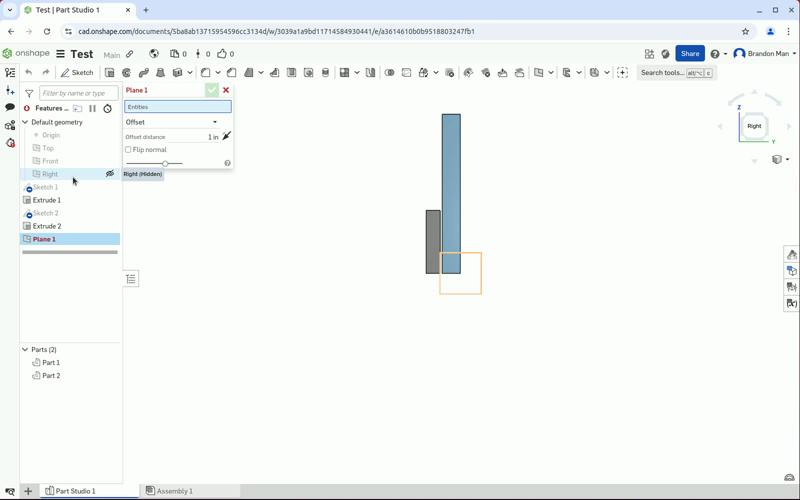
click(73, 176)
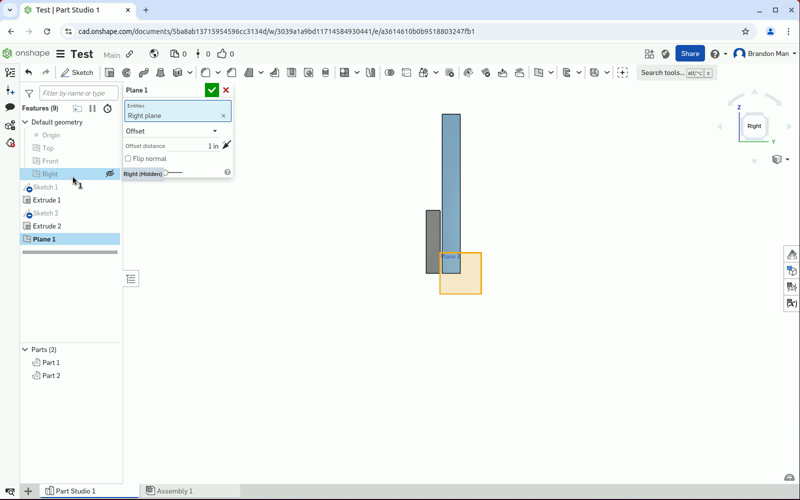
key(tab, 2)
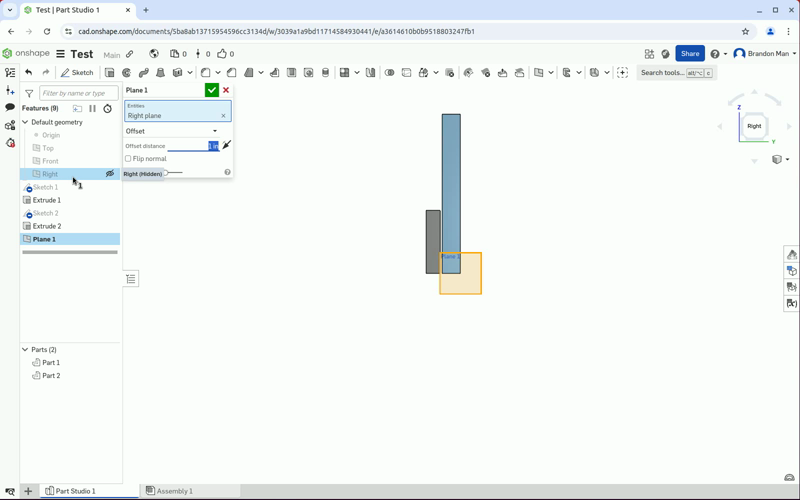
text(0.493)
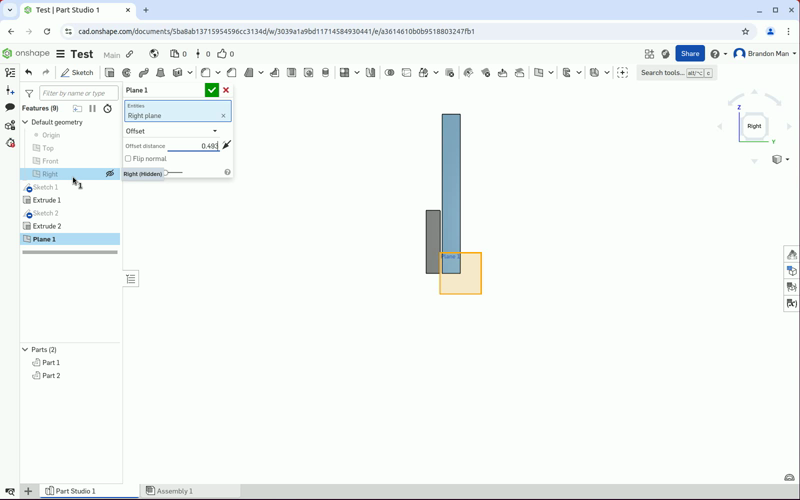
key(enter, 2)
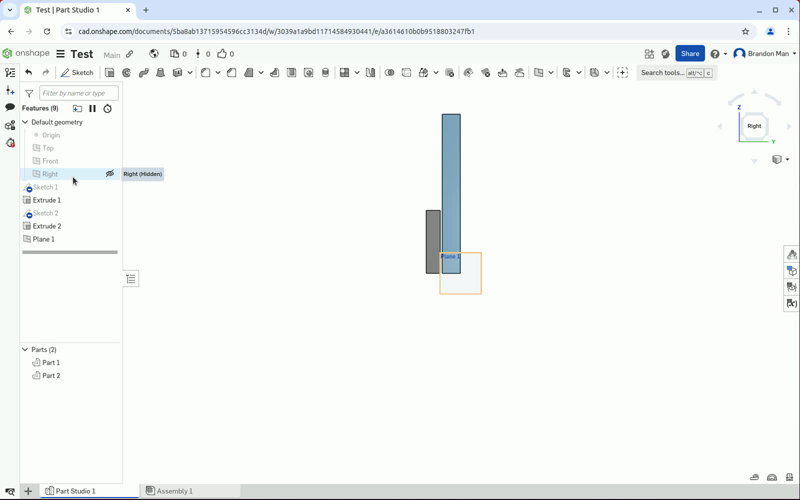
key(shift+s)
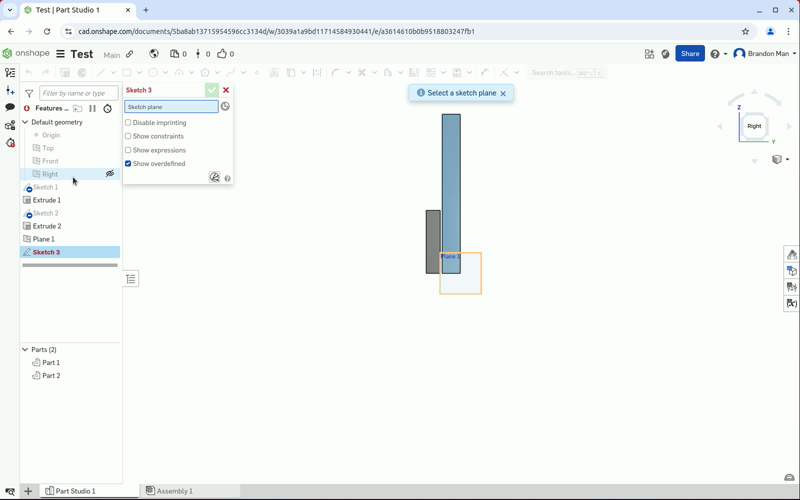
mouse_move(73, 241)
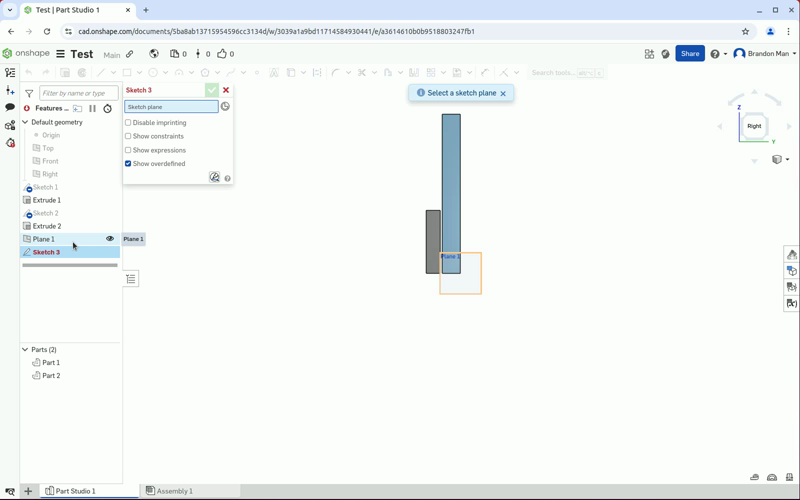
click(73, 241)
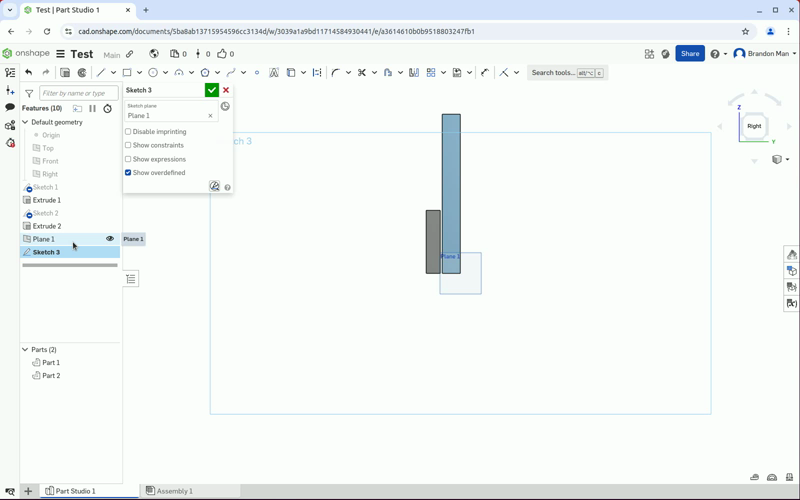
mouse_move(73, 352)
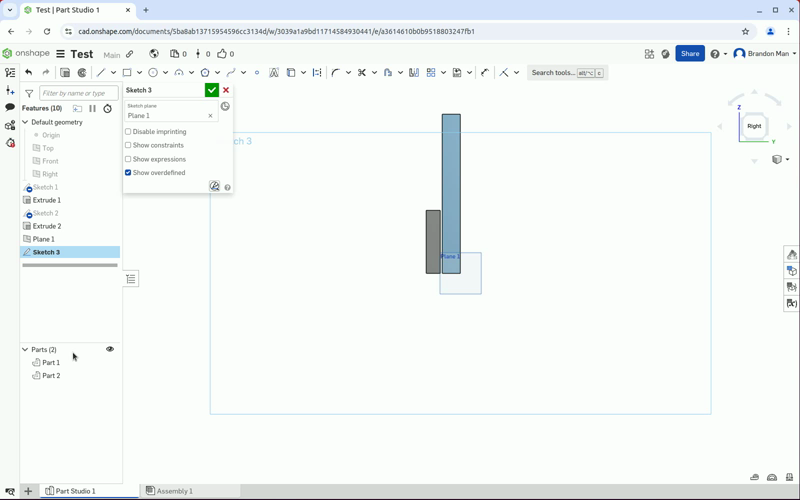
key(y)
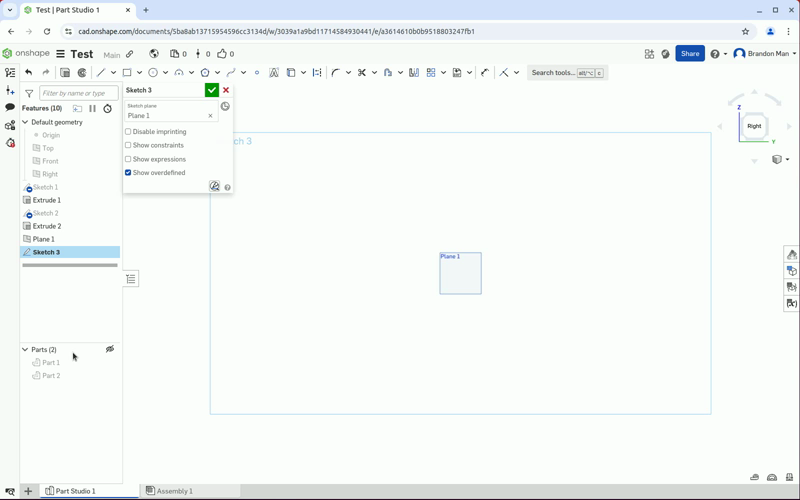
key(l)
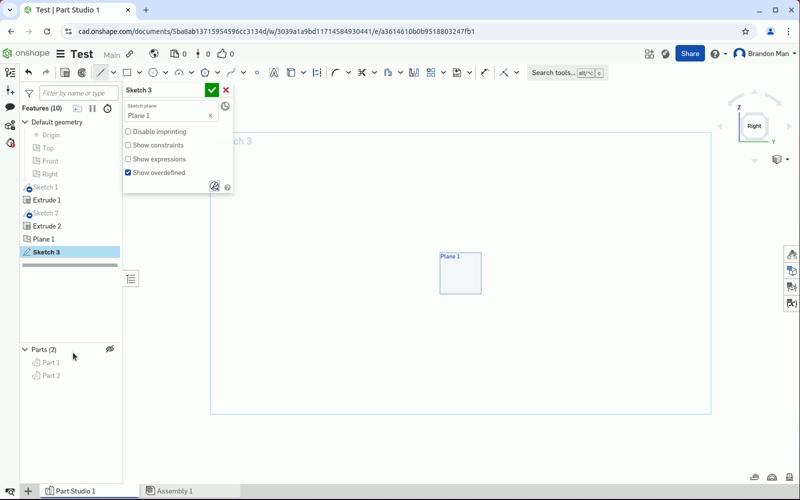
key_down(shift)
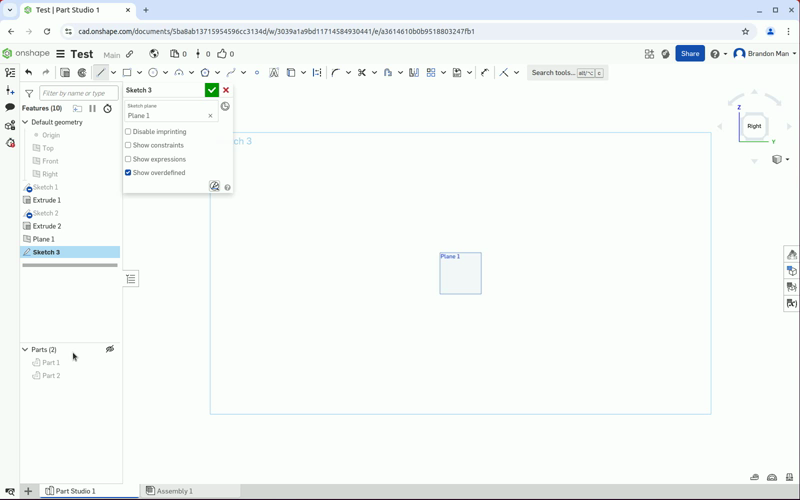
mouse_move(436, 275)
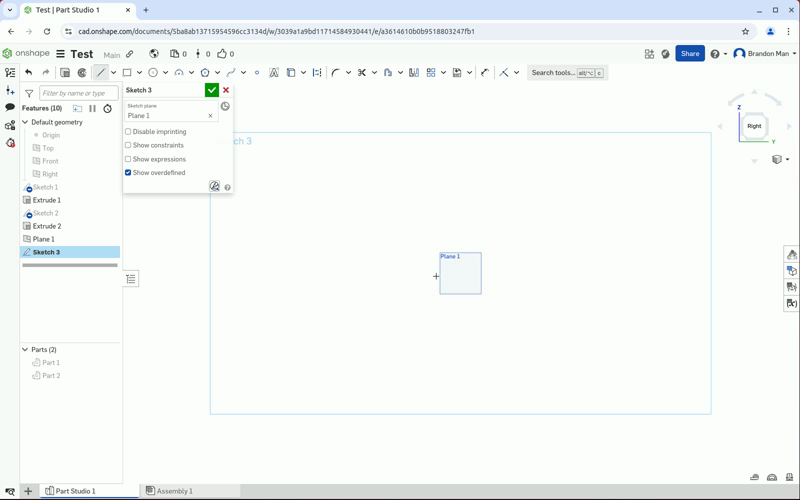
click(436, 275)
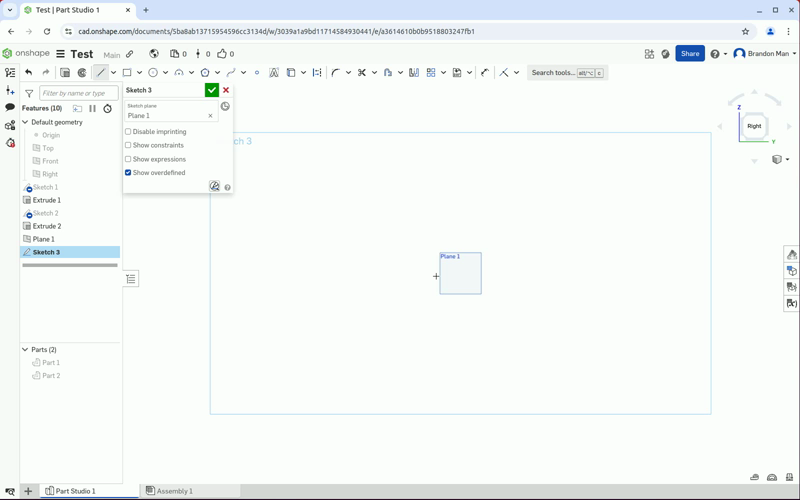
key_up(shift)
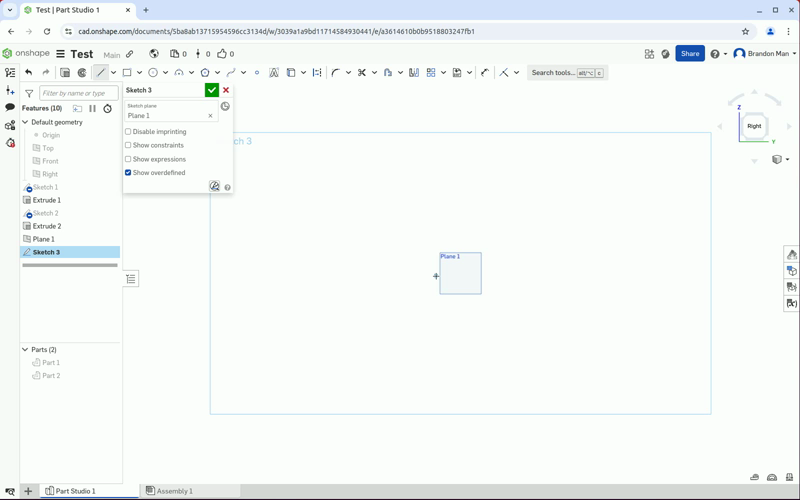
key_down(shift)
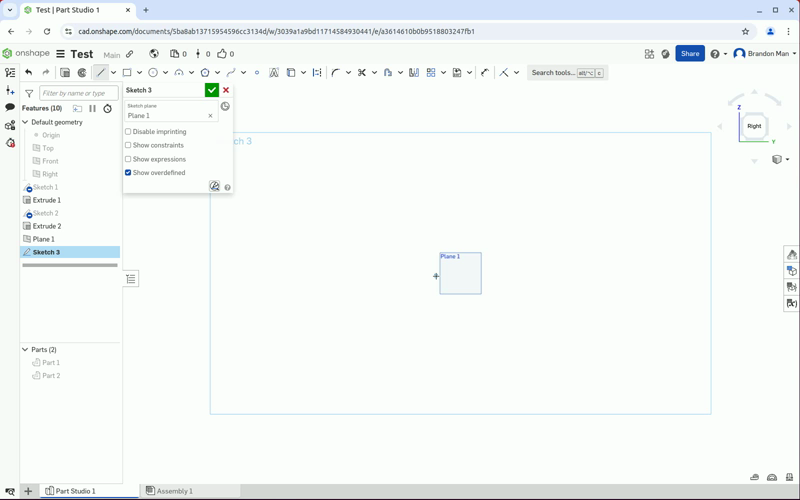
mouse_move(466, 275)
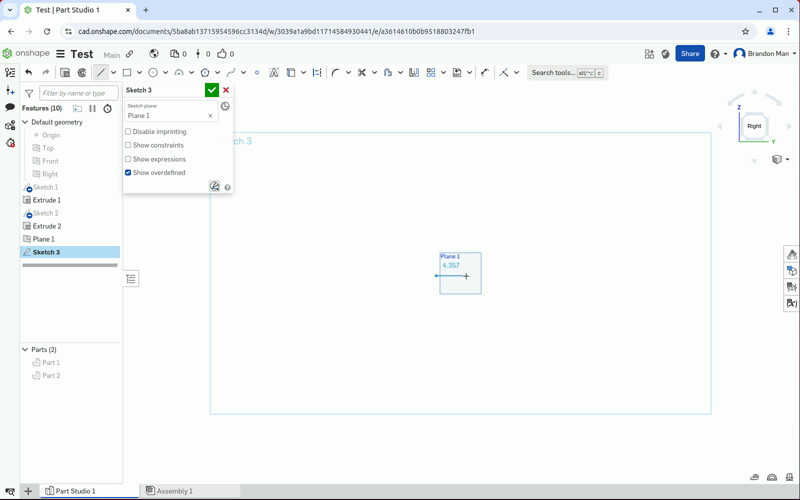
mouse_move(450, 275)
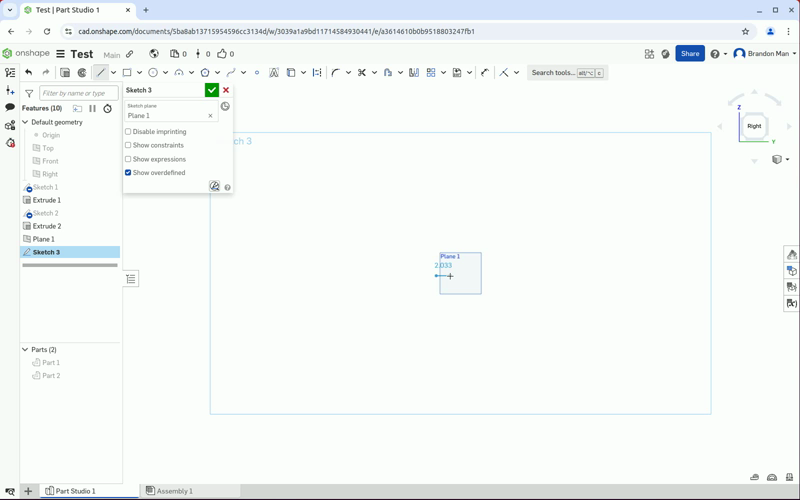
click(450, 275)
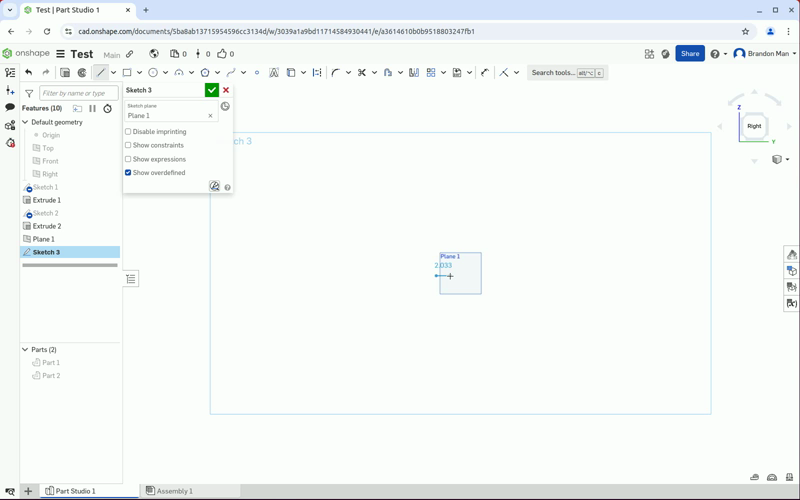
key_up(shift)
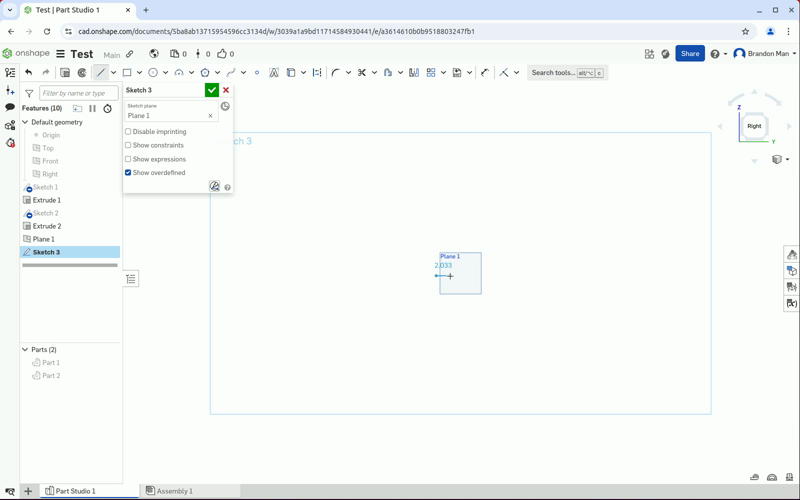
key_down(shift)
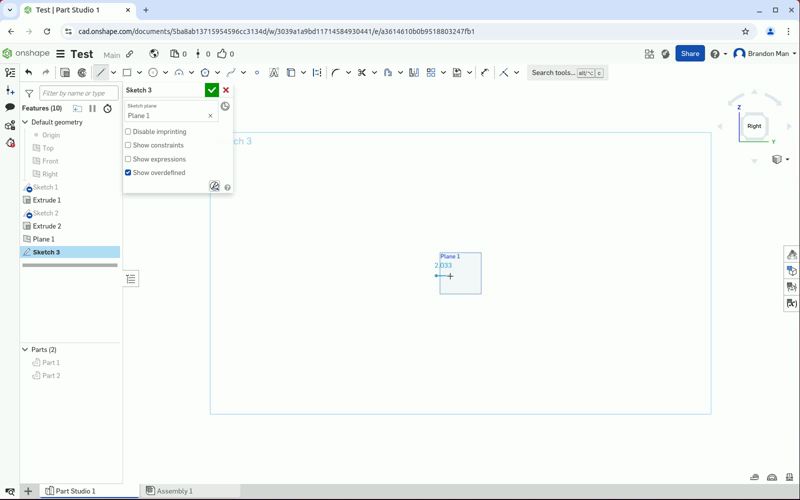
mouse_move(480, 275)
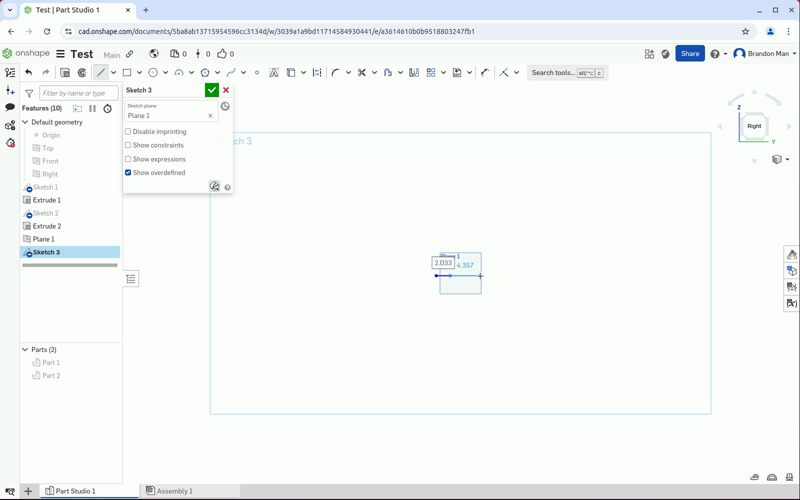
mouse_move(450, 273)
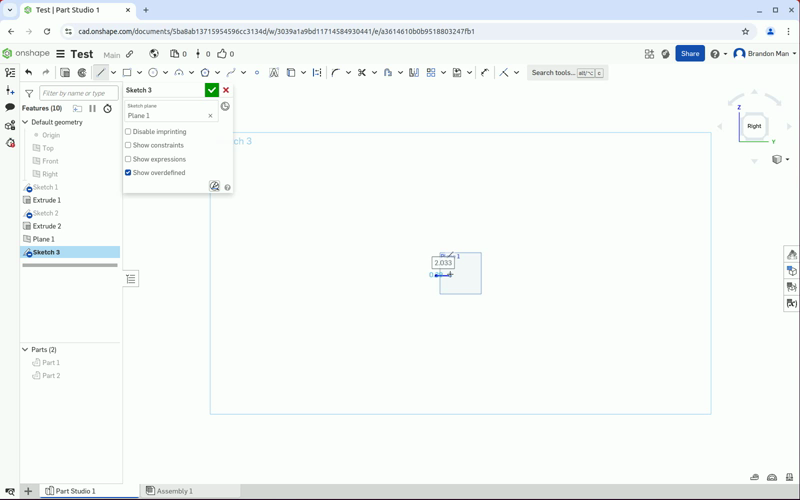
scroll(6)
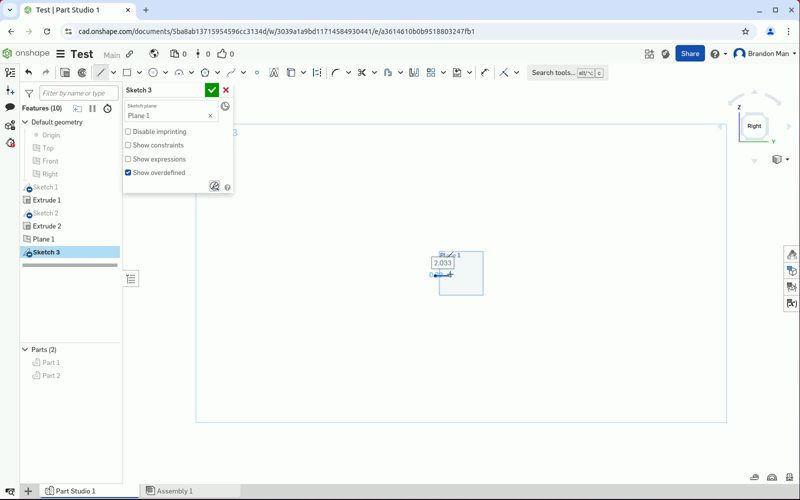
scroll(6)
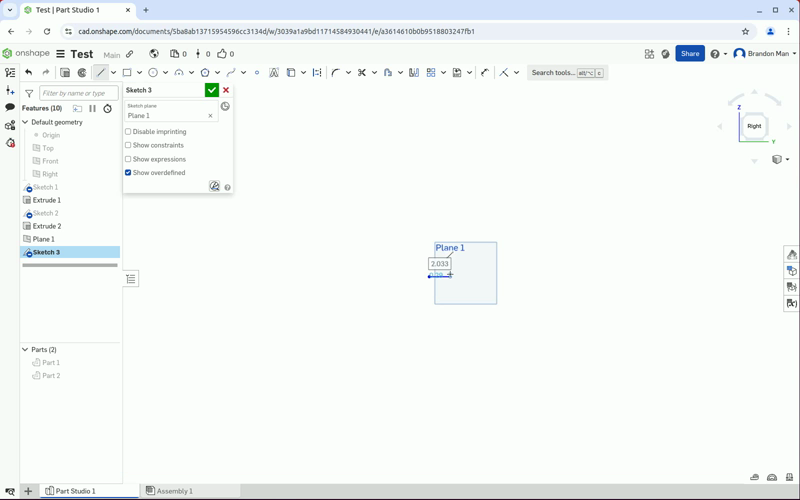
scroll(6)
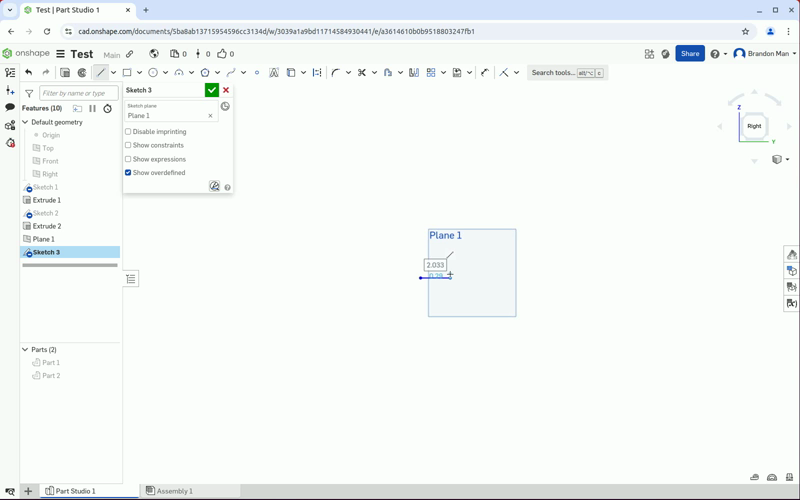
scroll(6)
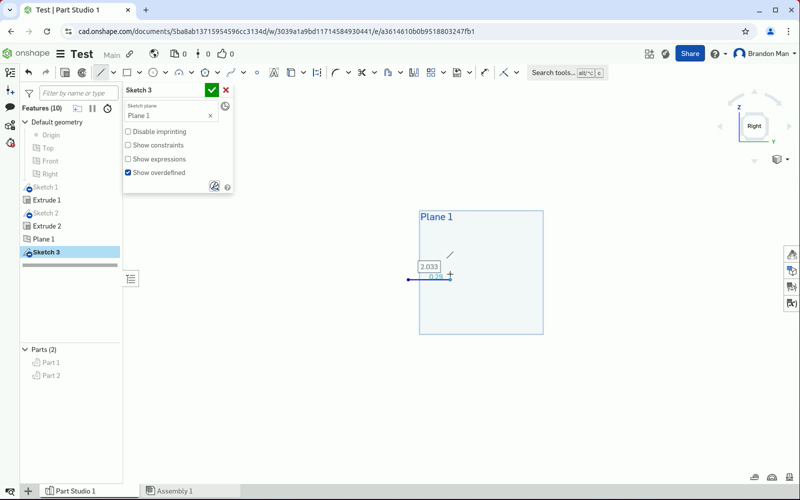
scroll(6)
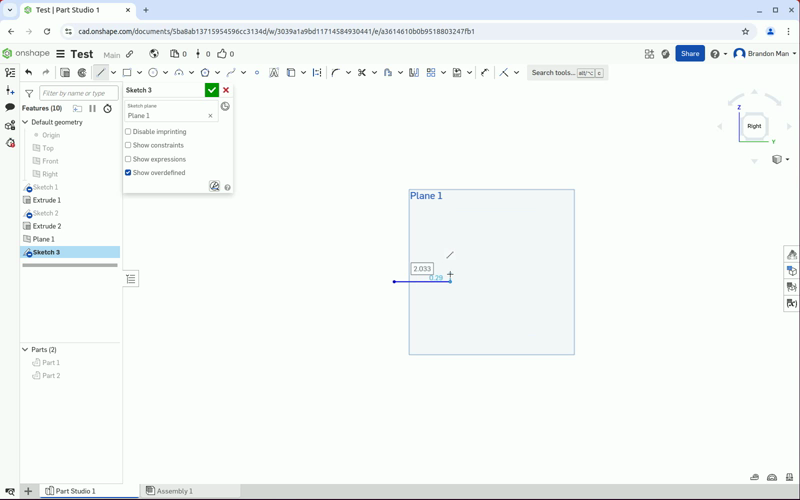
scroll(6)
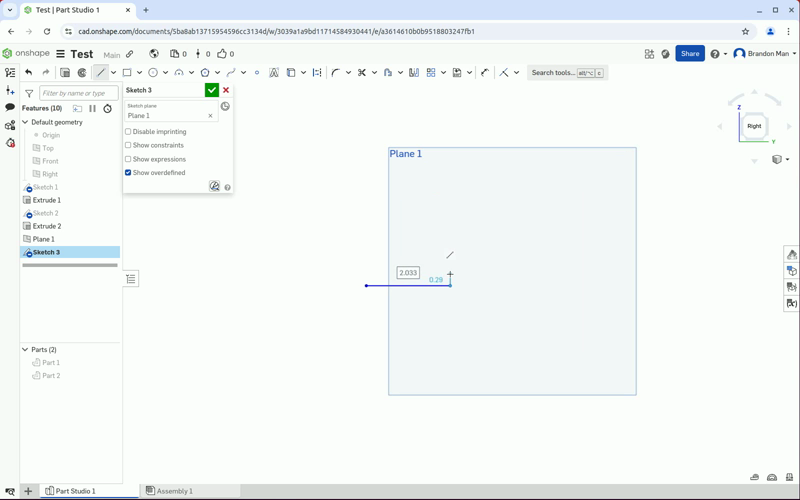
scroll(6)
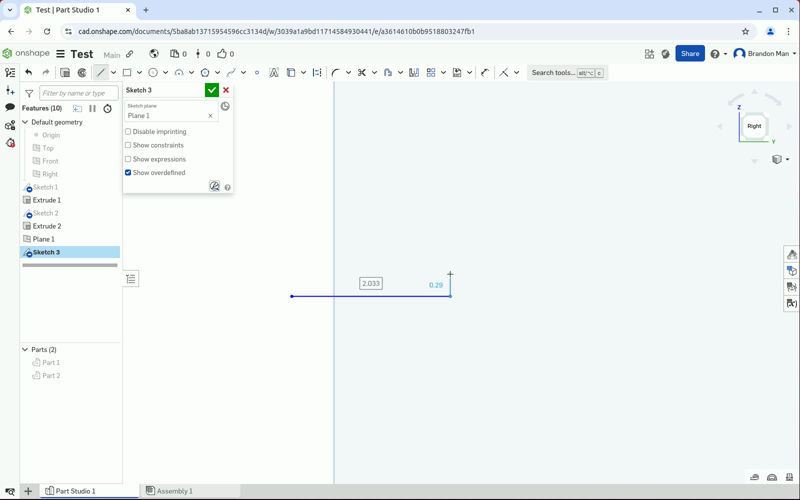
click(450, 273)
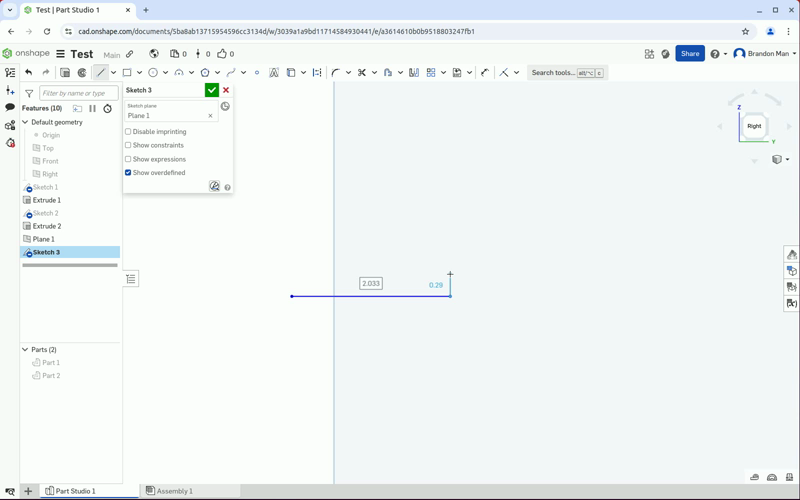
scroll(-6)
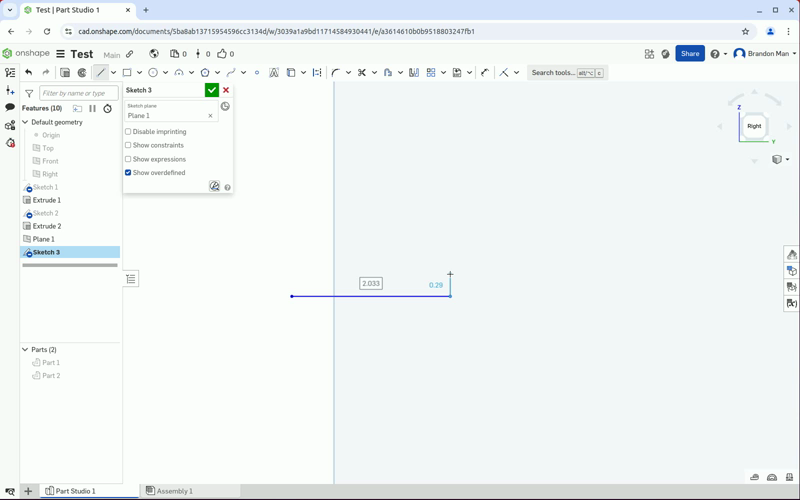
scroll(-6)
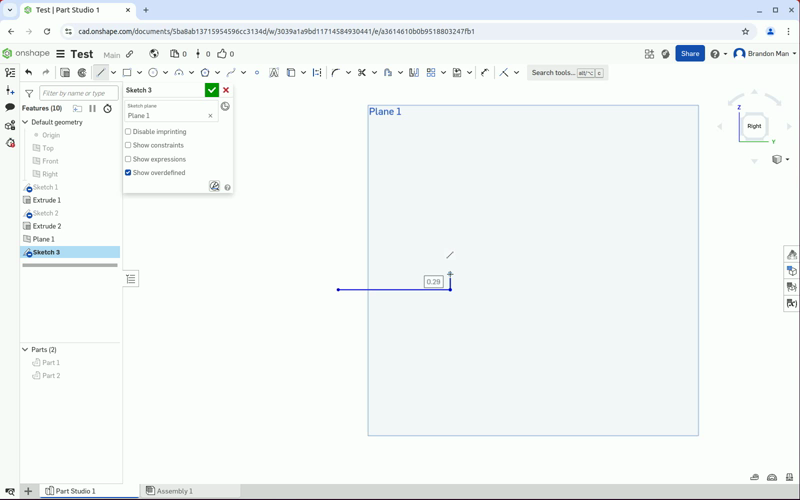
scroll(-6)
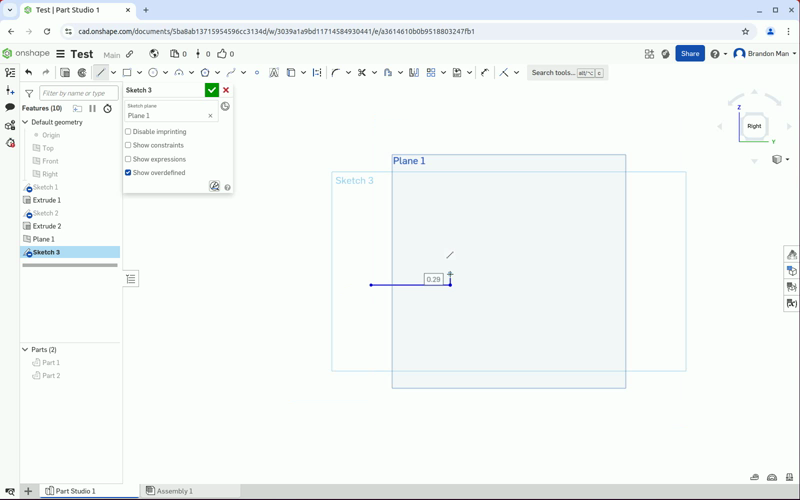
scroll(-6)
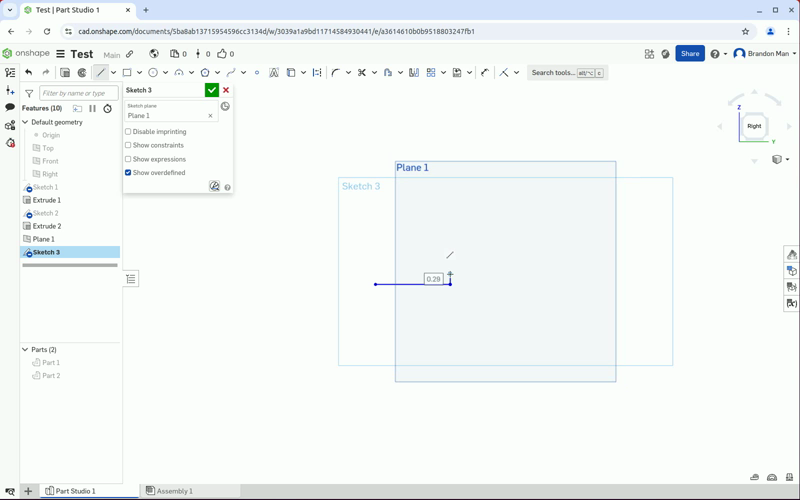
scroll(-6)
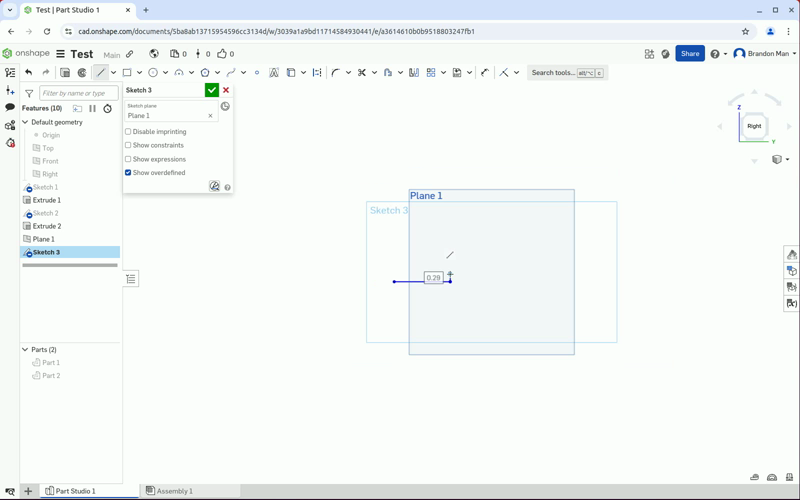
scroll(-6)
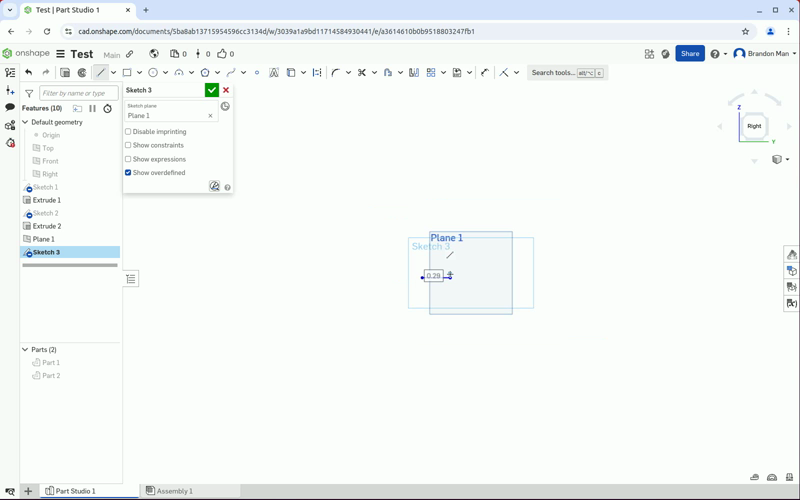
scroll(-6)
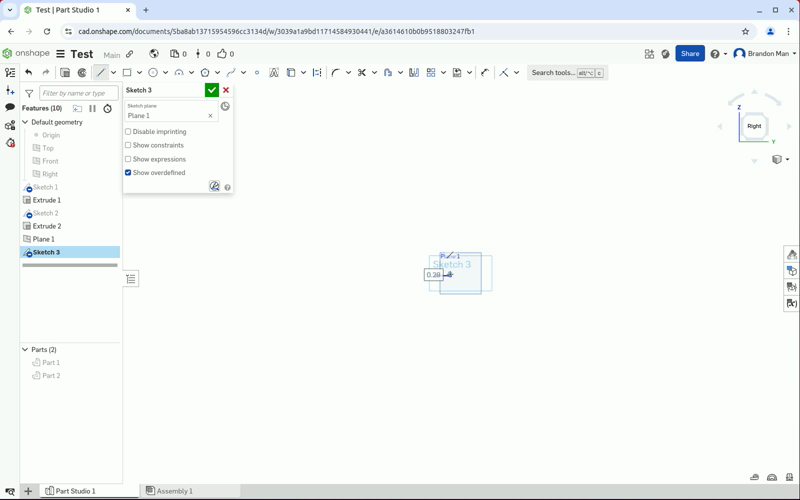
key_up(shift)
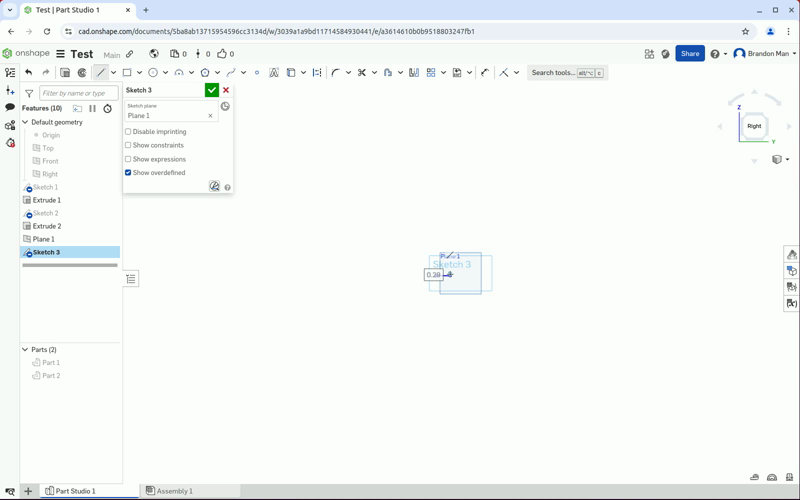
key_down(shift)
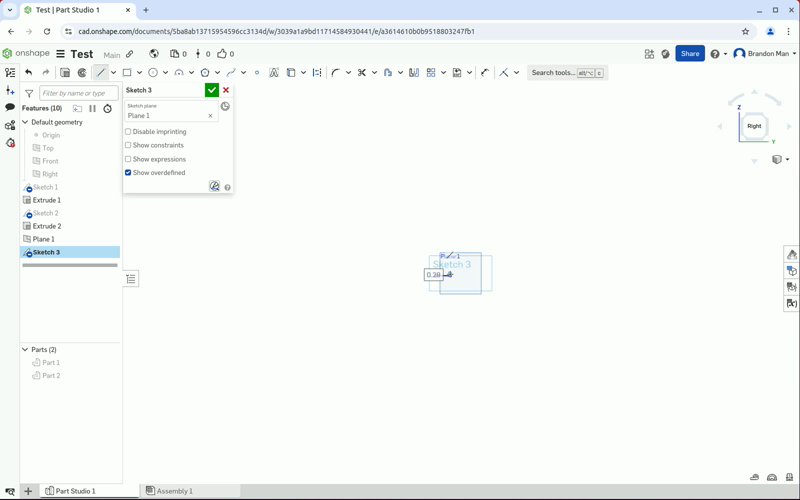
mouse_move(480, 273)
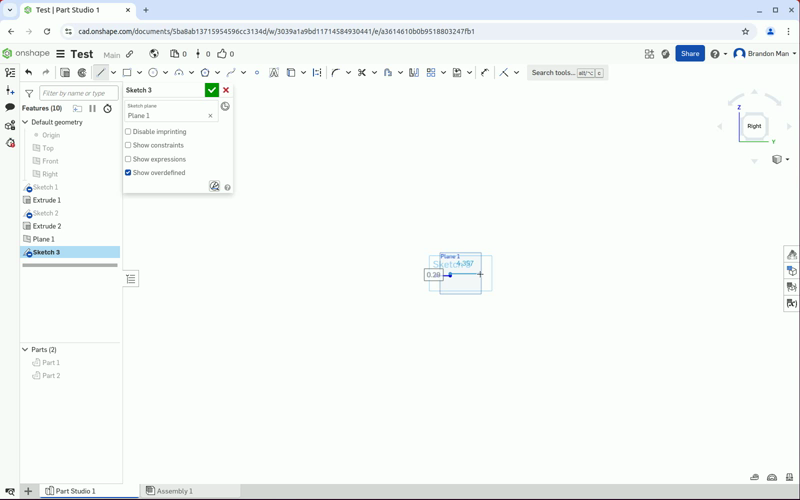
mouse_move(436, 273)
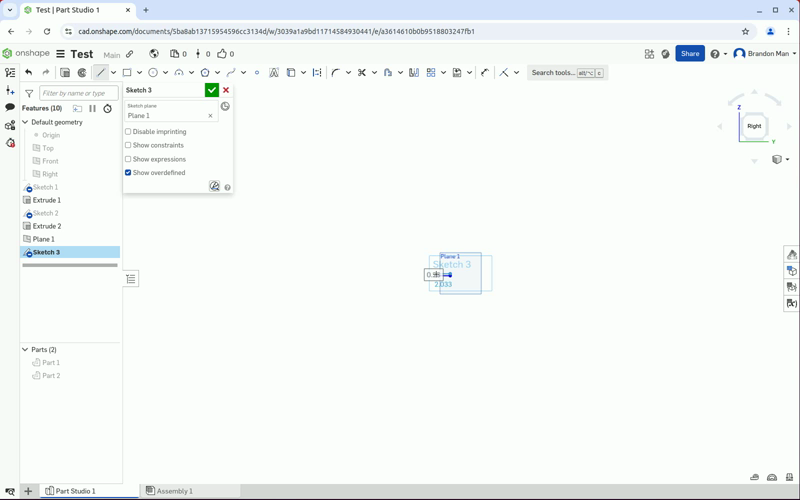
scroll(6)
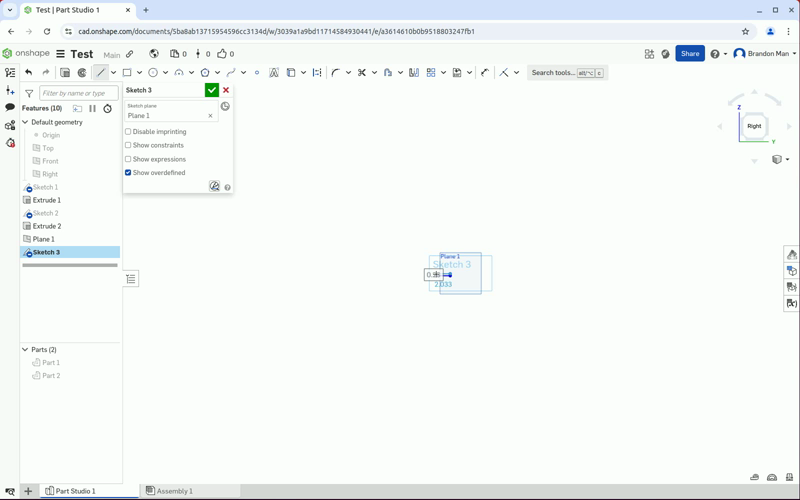
scroll(6)
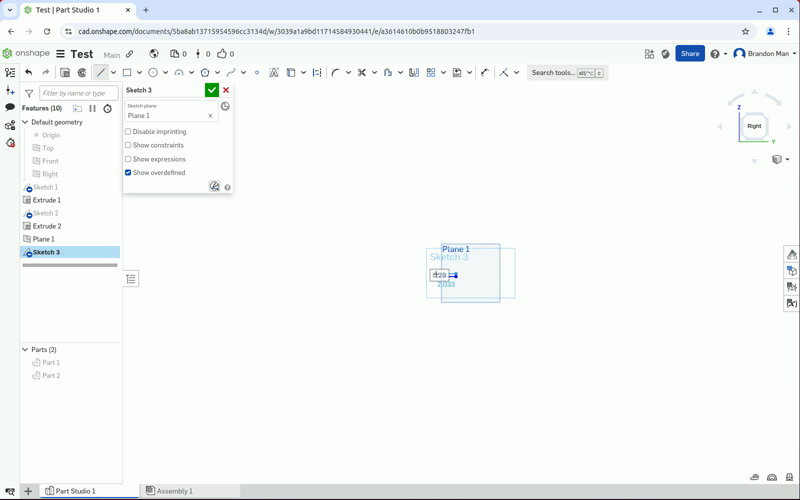
scroll(6)
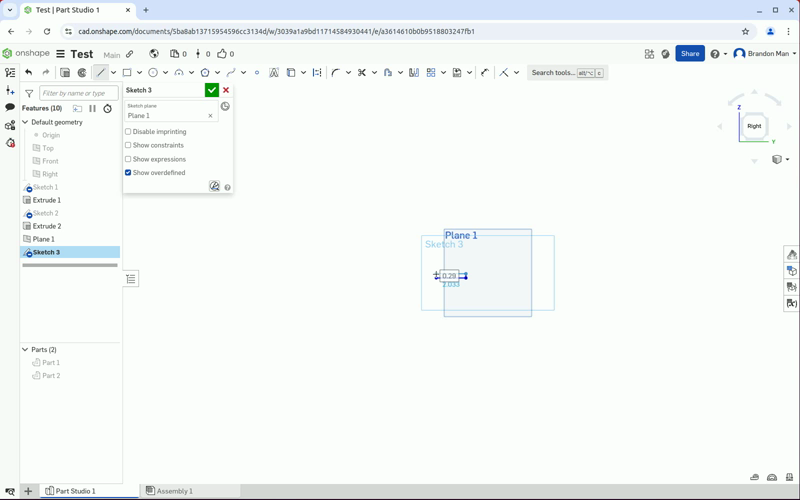
scroll(6)
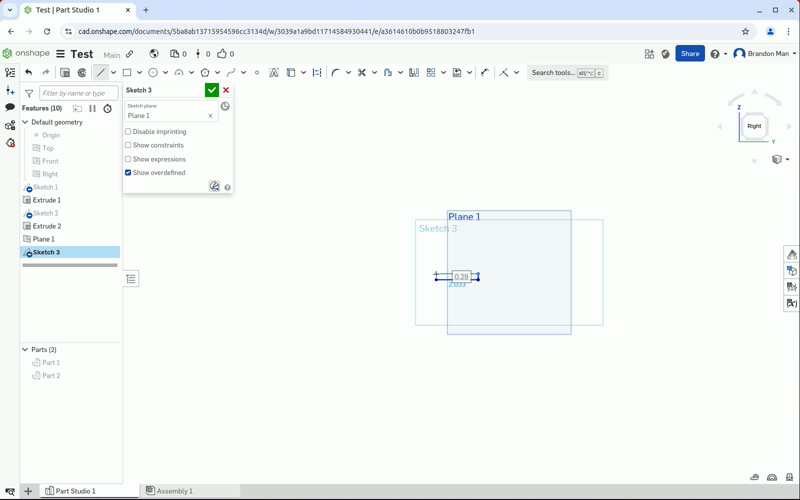
scroll(6)
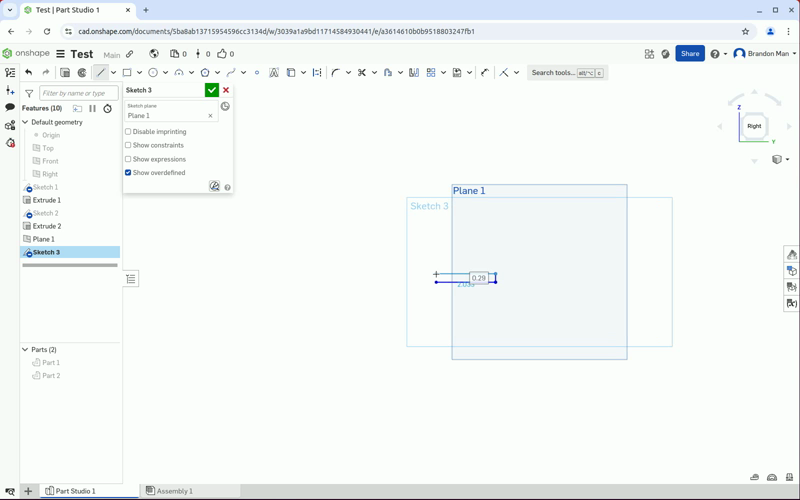
scroll(6)
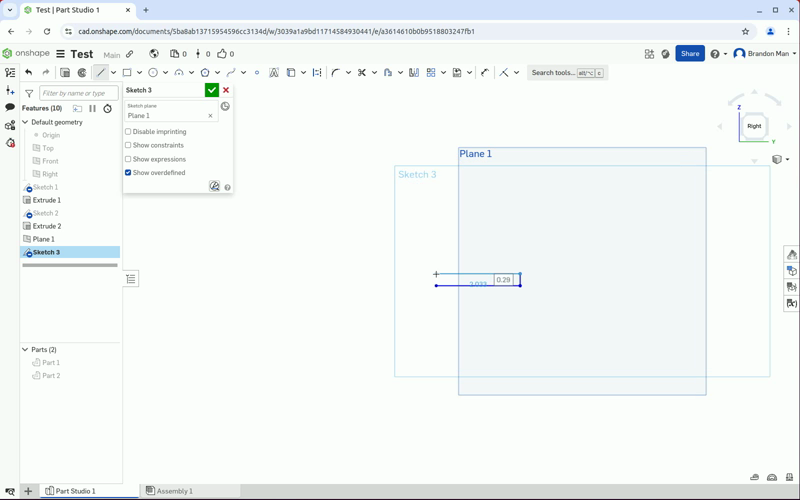
scroll(6)
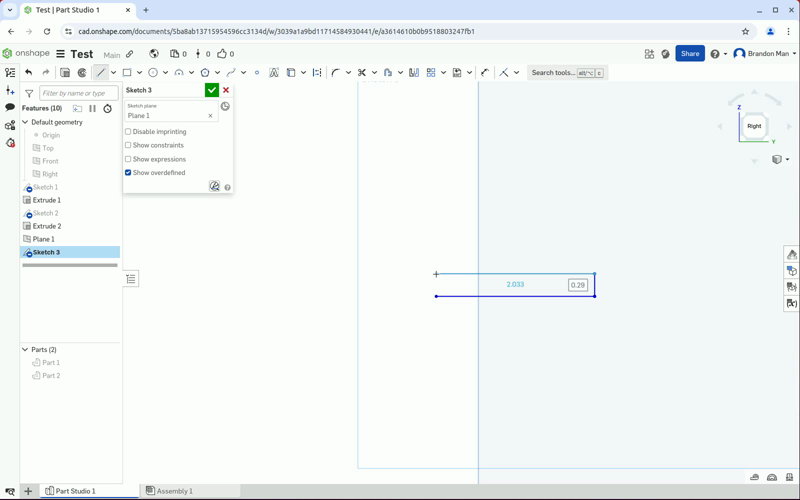
click(436, 273)
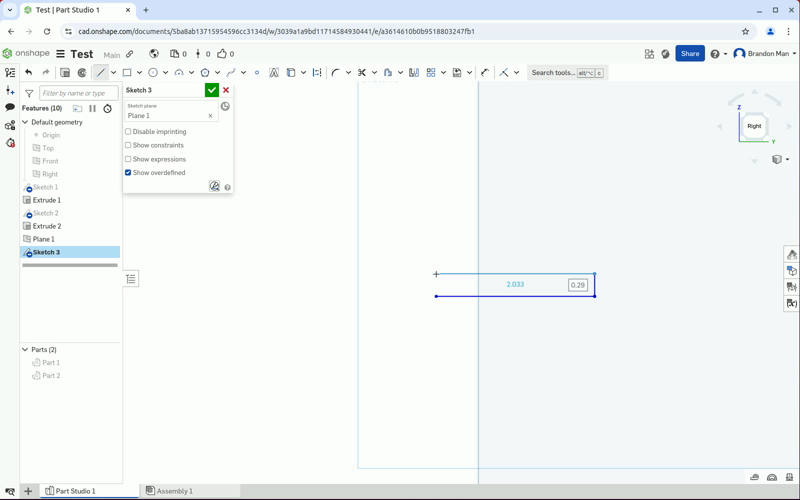
scroll(-6)
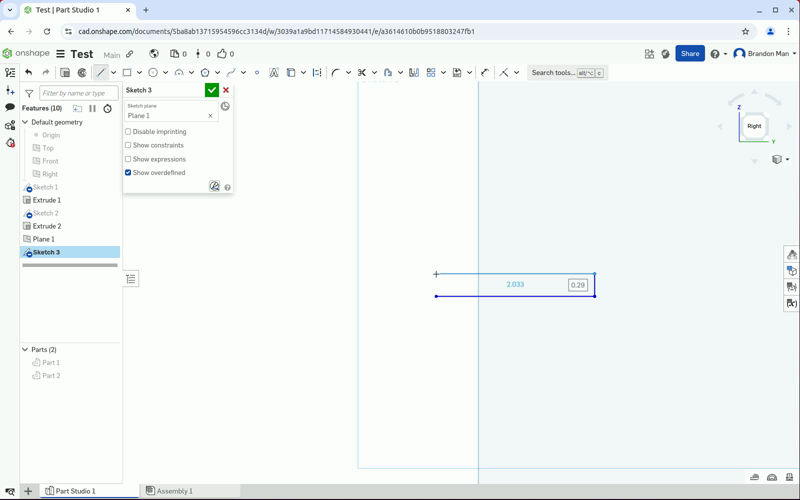
scroll(-6)
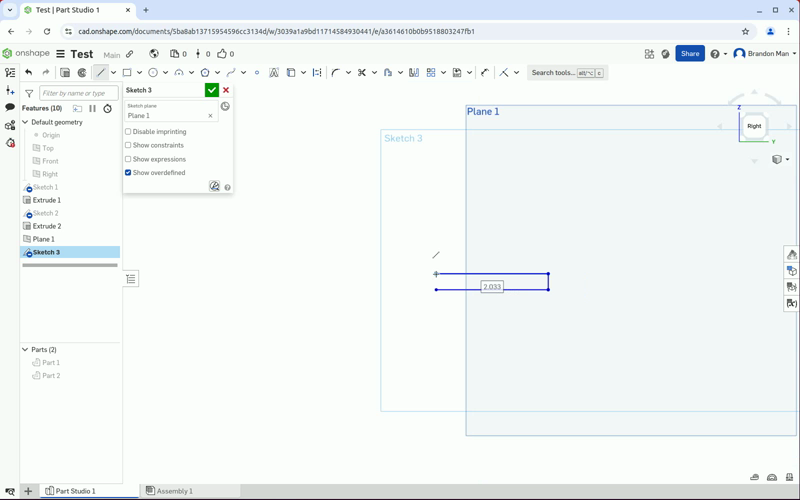
scroll(-6)
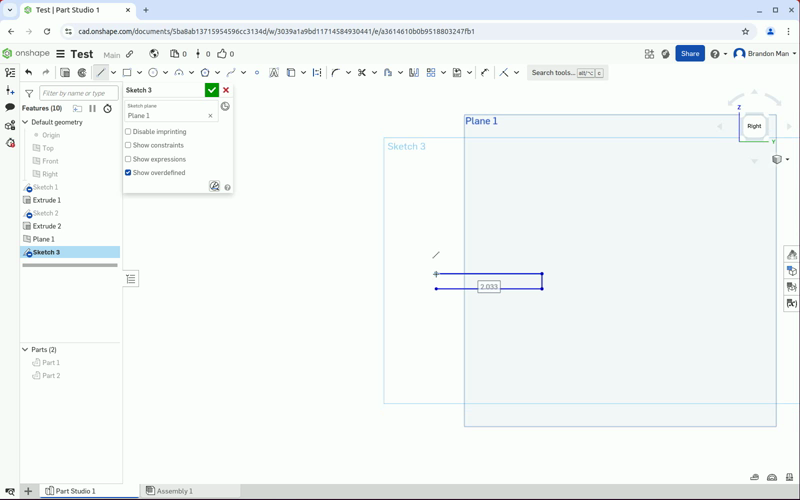
scroll(-6)
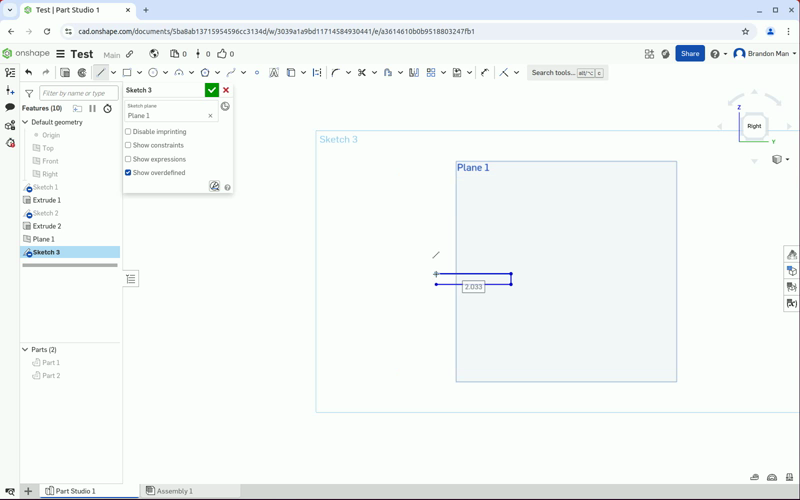
scroll(-6)
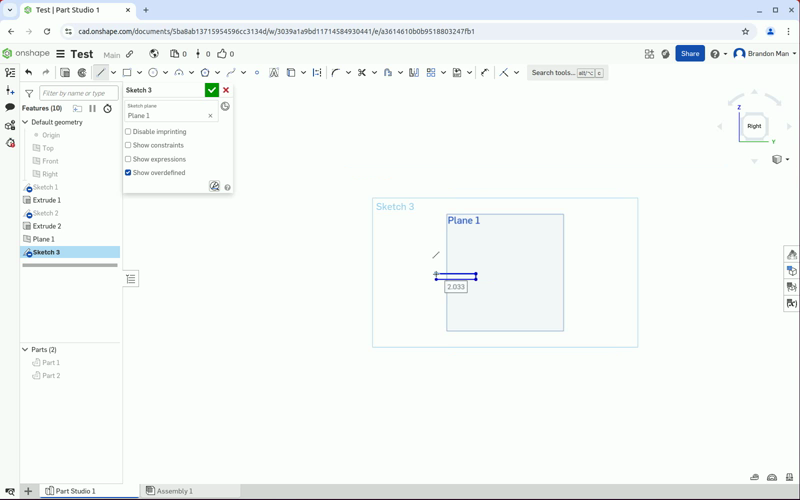
scroll(-6)
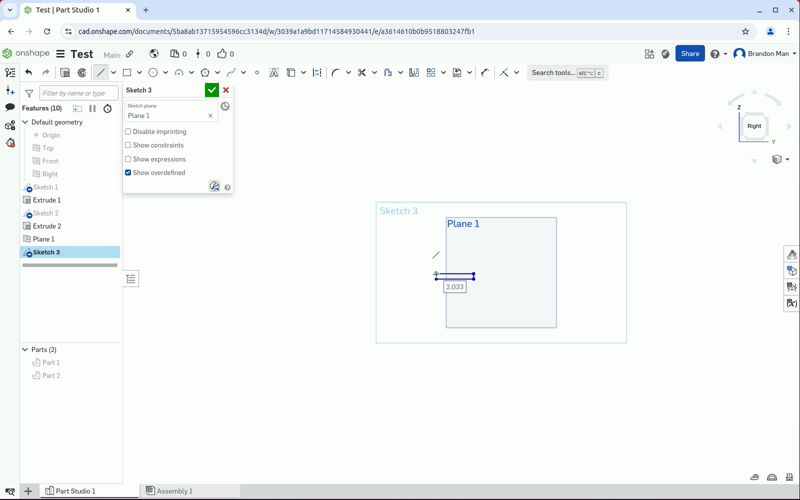
scroll(-6)
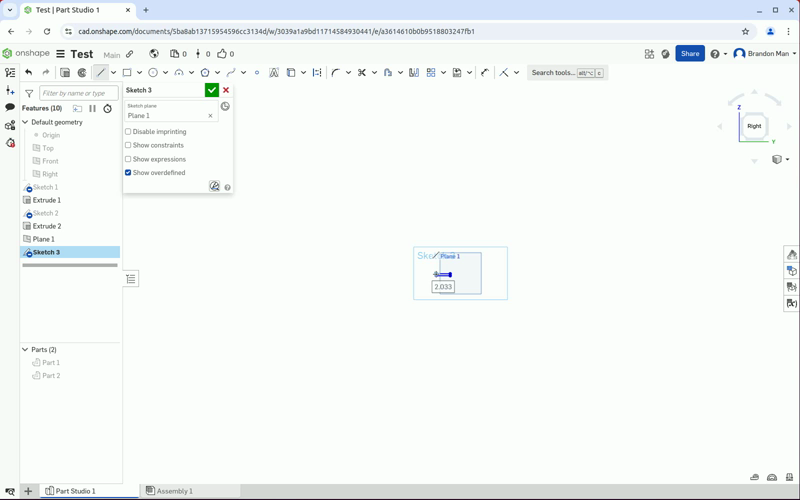
key_up(shift)
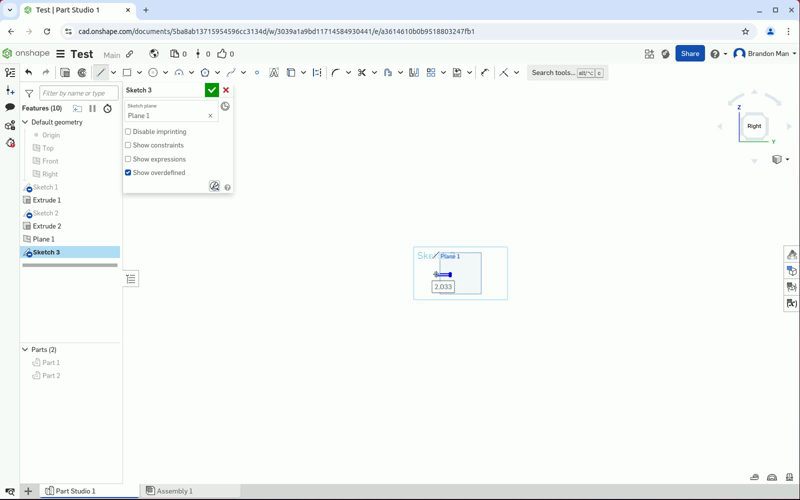
mouse_move(466, 273)
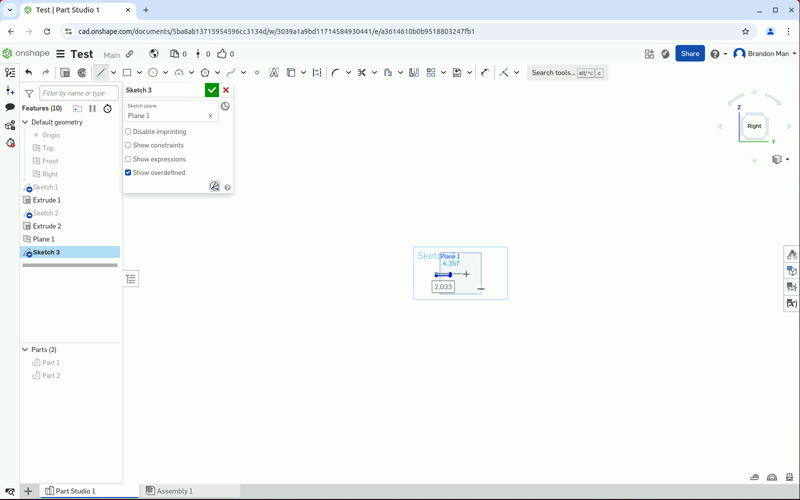
key_down(shift)
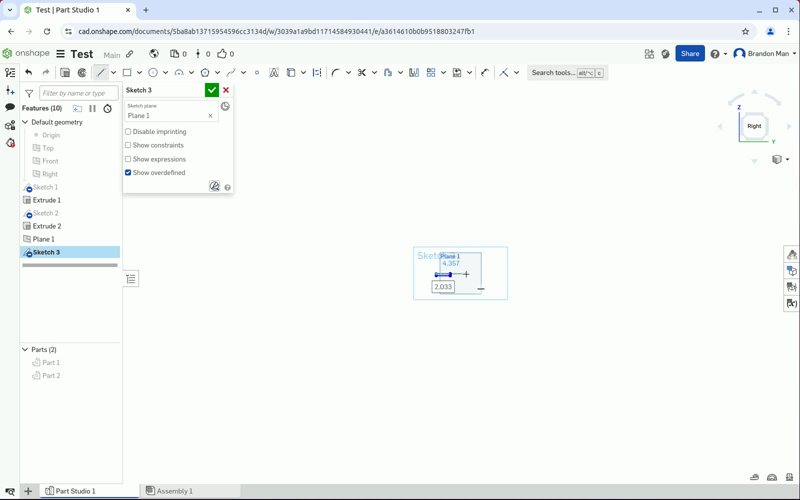
mouse_move(436, 275)
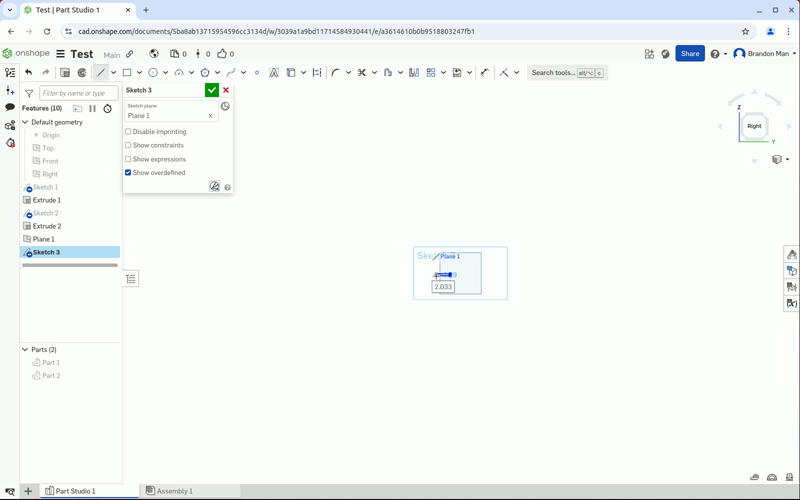
scroll(6)
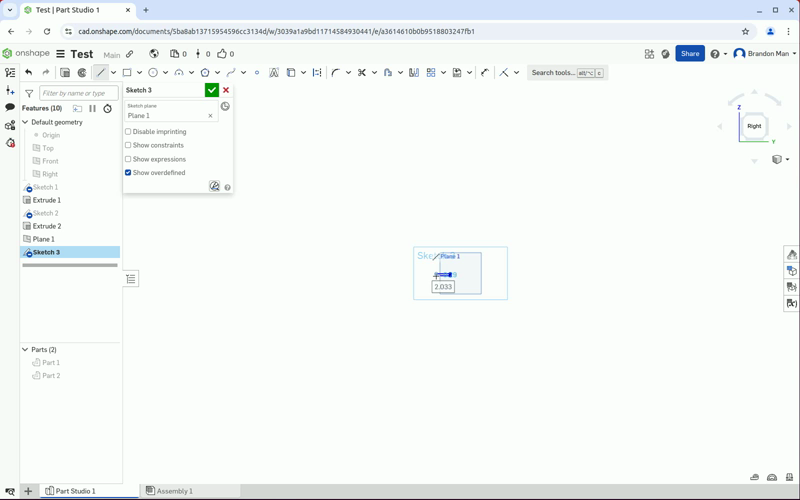
scroll(6)
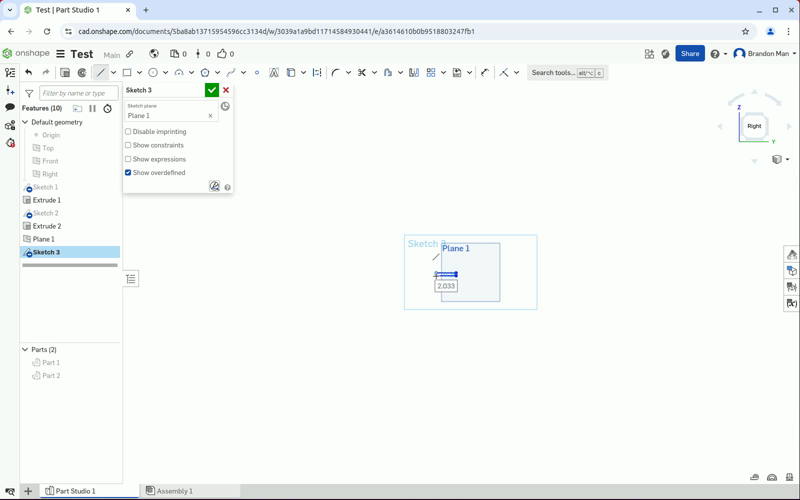
scroll(6)
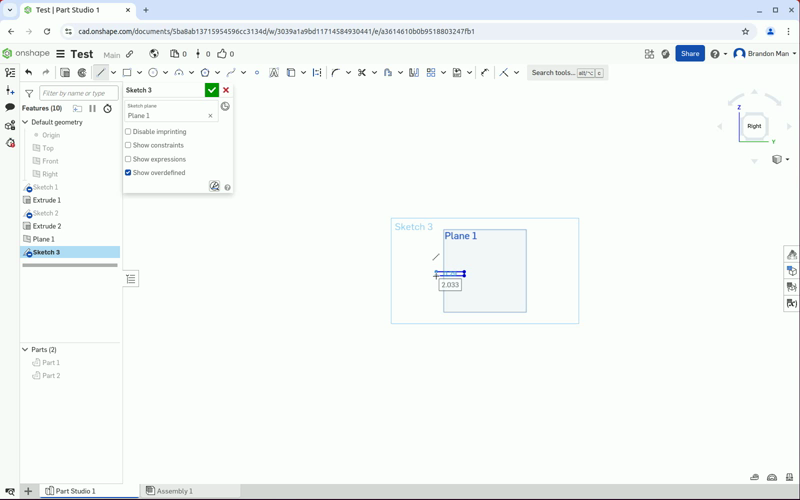
scroll(6)
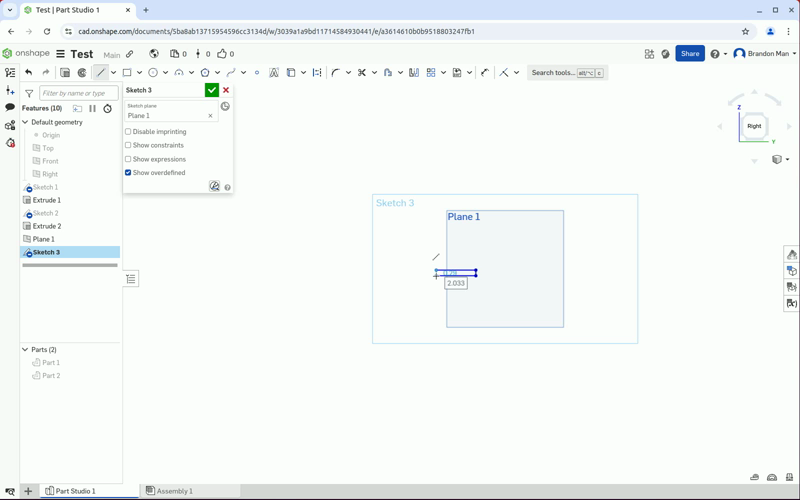
scroll(6)
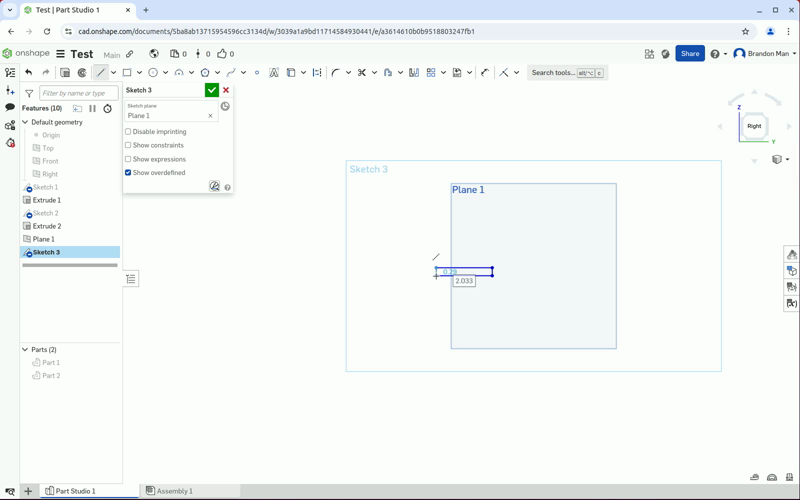
scroll(6)
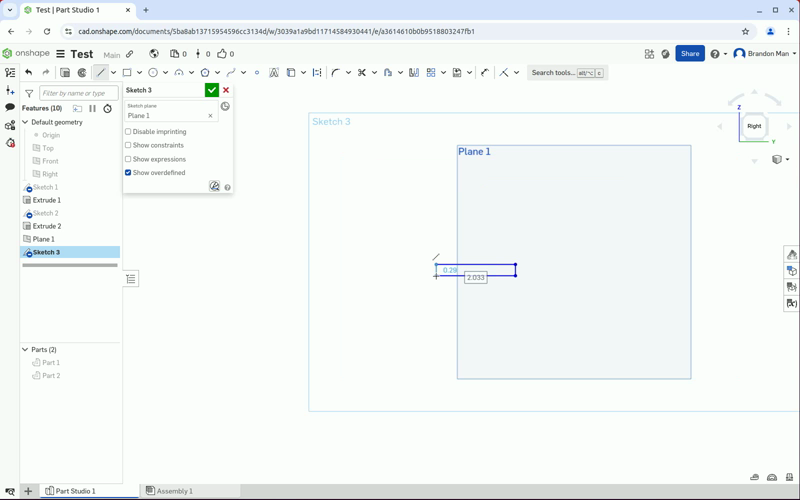
scroll(6)
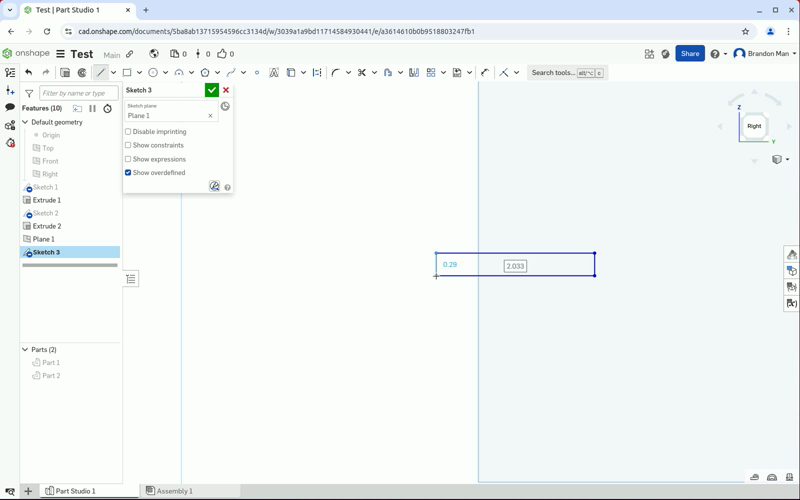
key_up(shift)
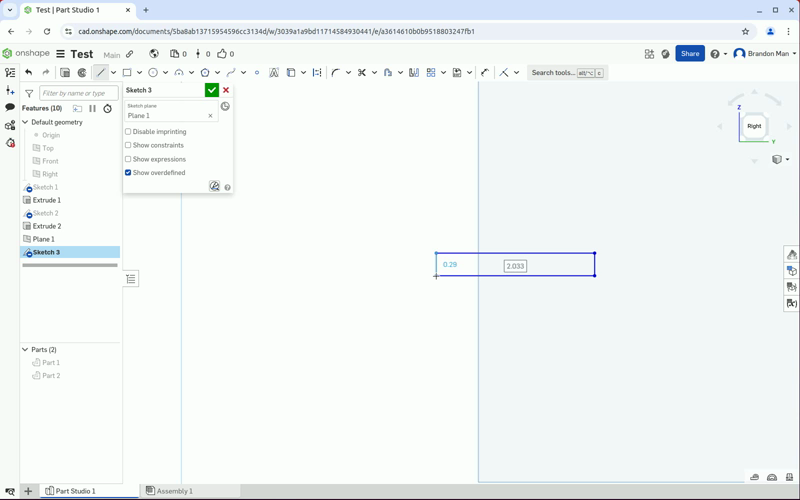
click(436, 275)
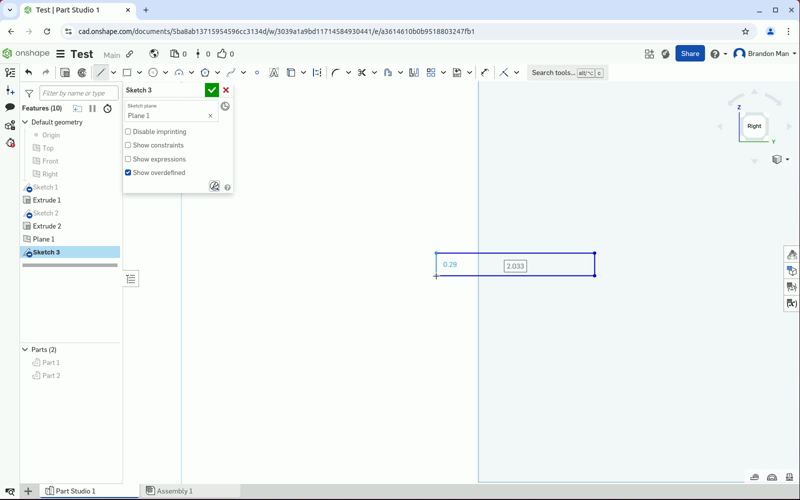
scroll(-6)
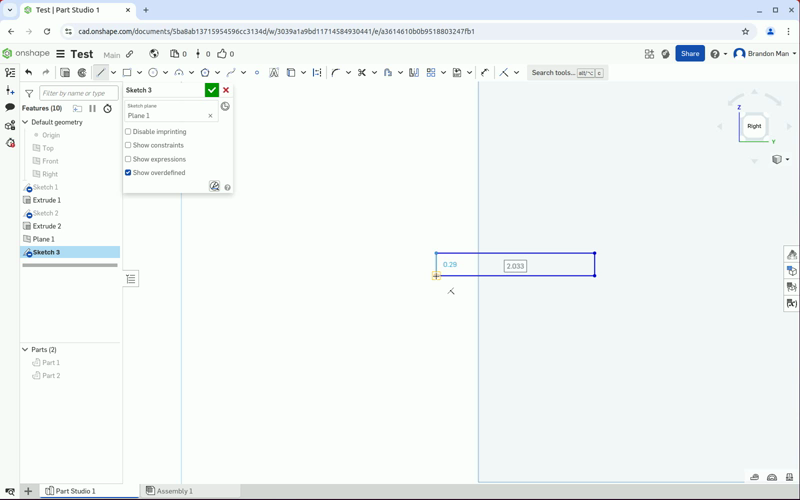
scroll(-6)
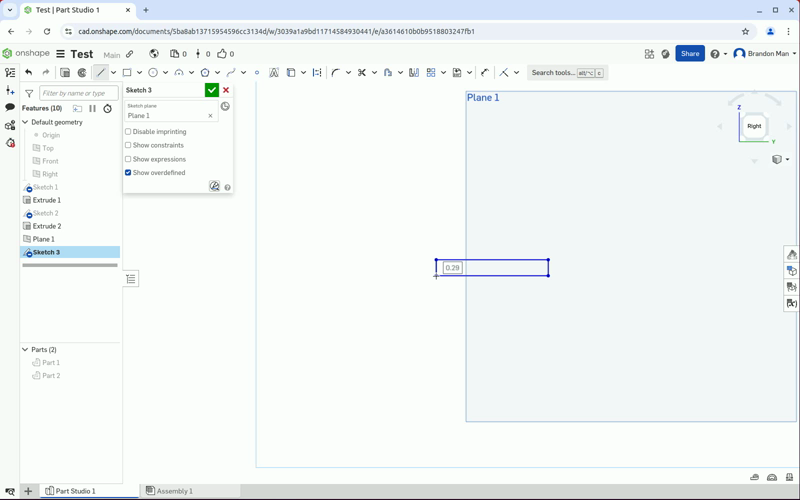
scroll(-6)
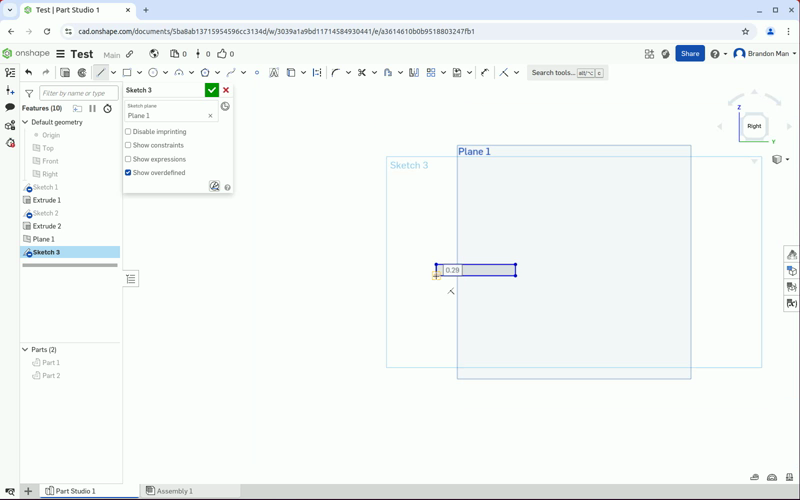
scroll(-6)
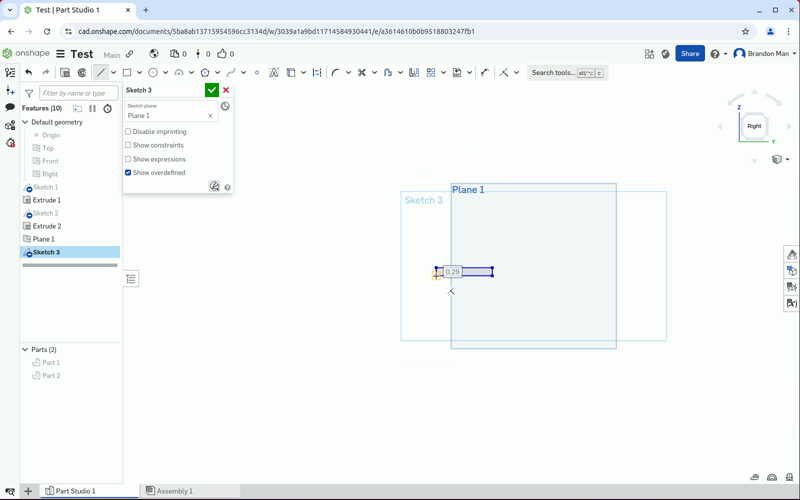
scroll(-6)
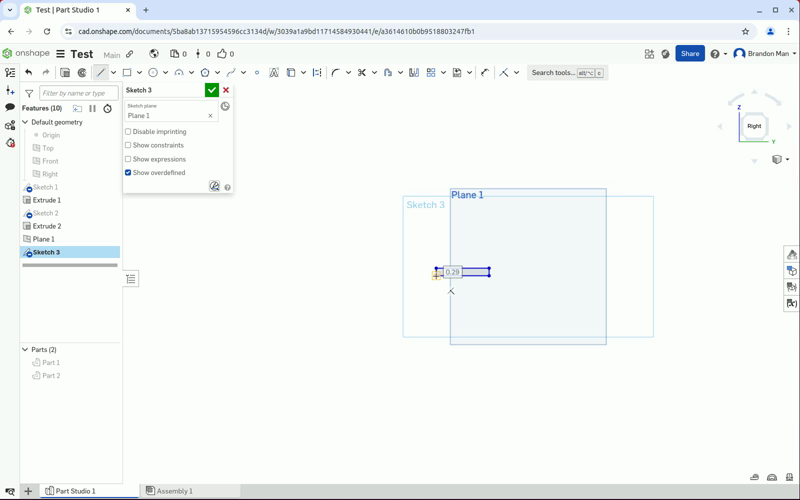
scroll(-6)
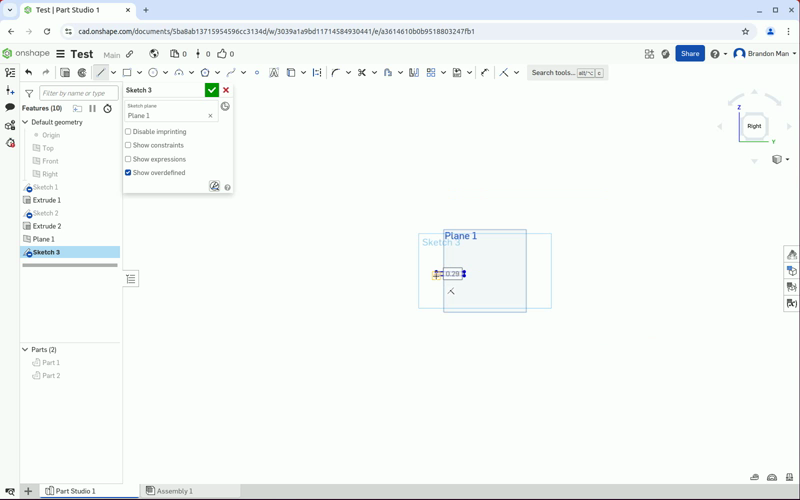
scroll(-6)
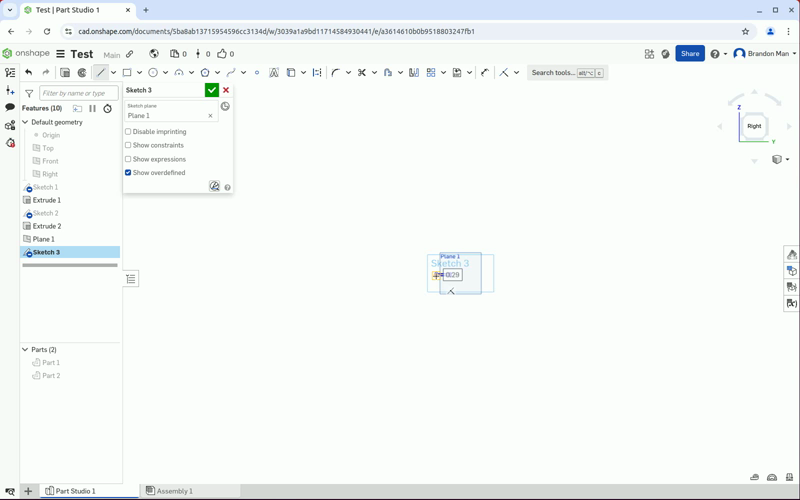
key(esc)
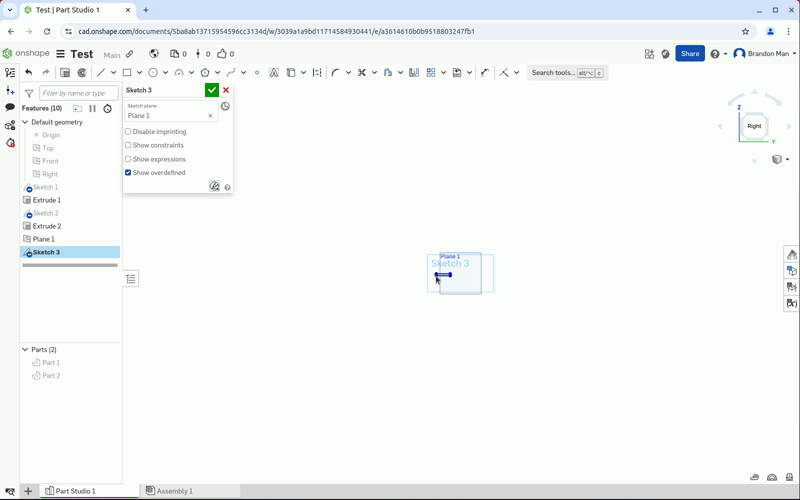
mouse_move(439, 274)
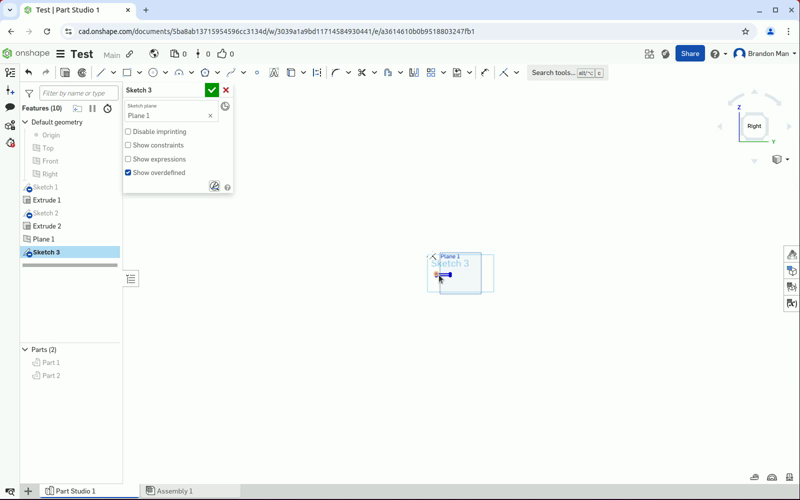
scroll(6)
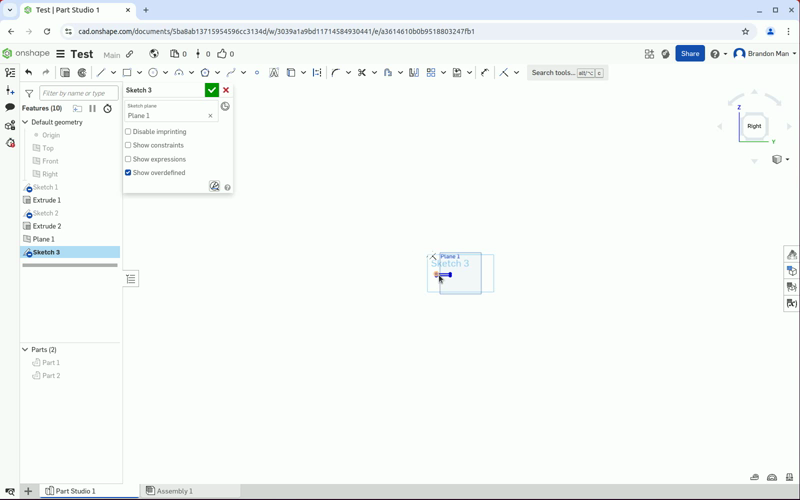
scroll(6)
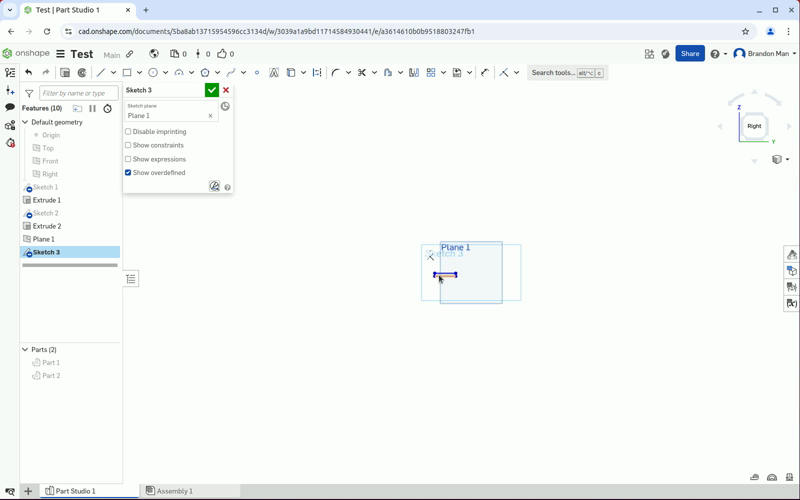
scroll(6)
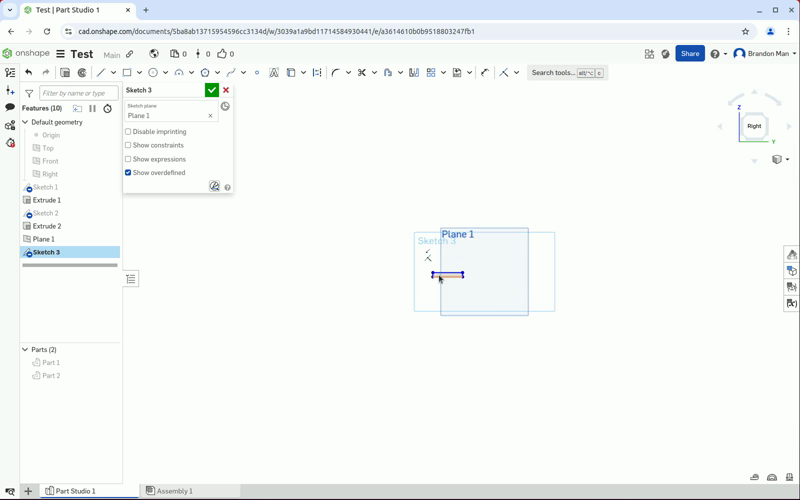
scroll(6)
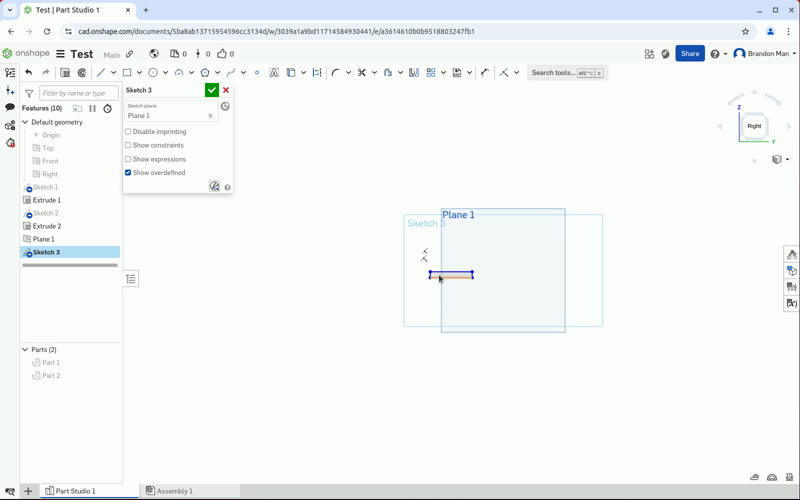
scroll(6)
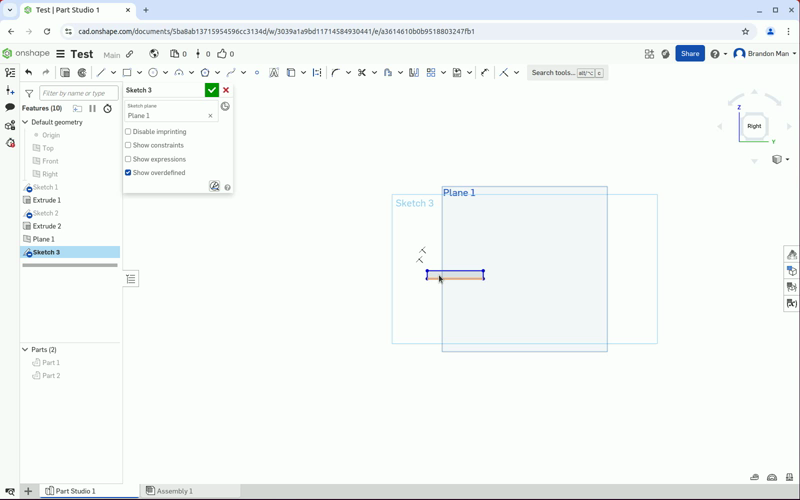
scroll(6)
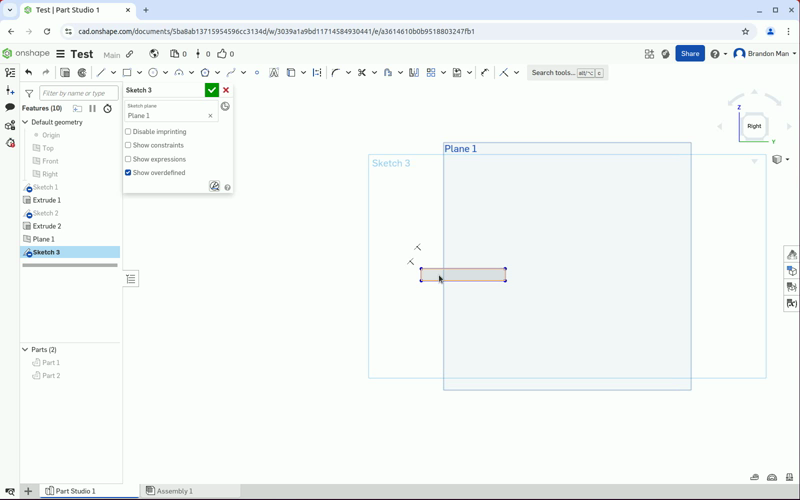
scroll(6)
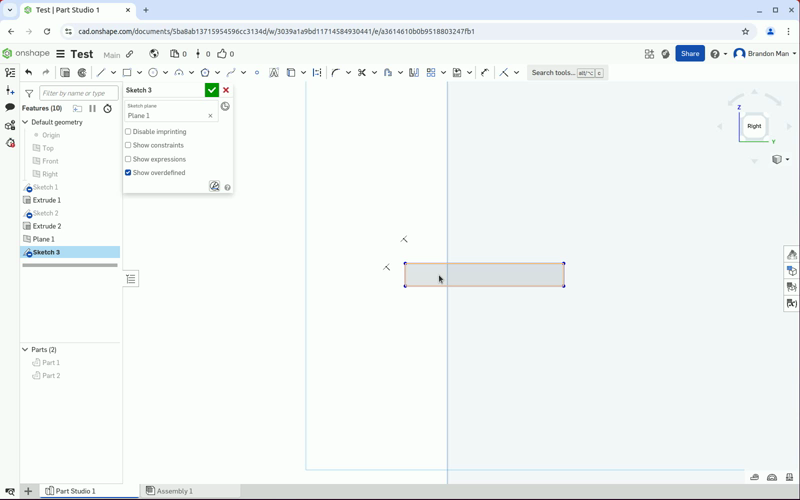
click(439, 274)
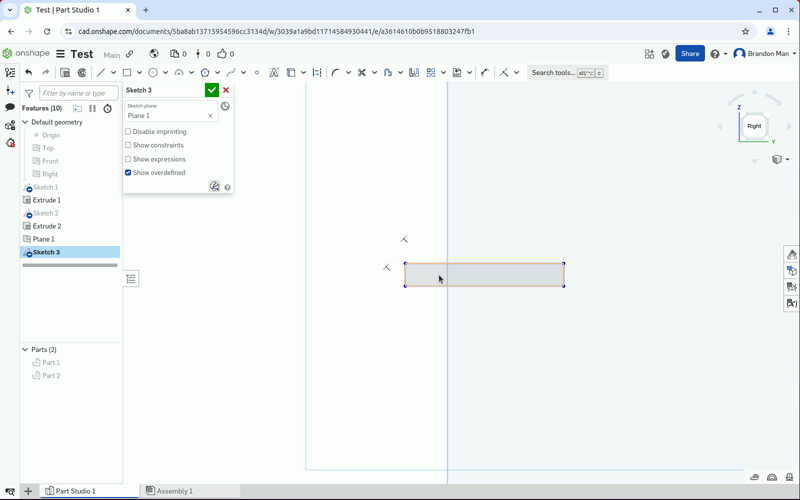
scroll(-6)
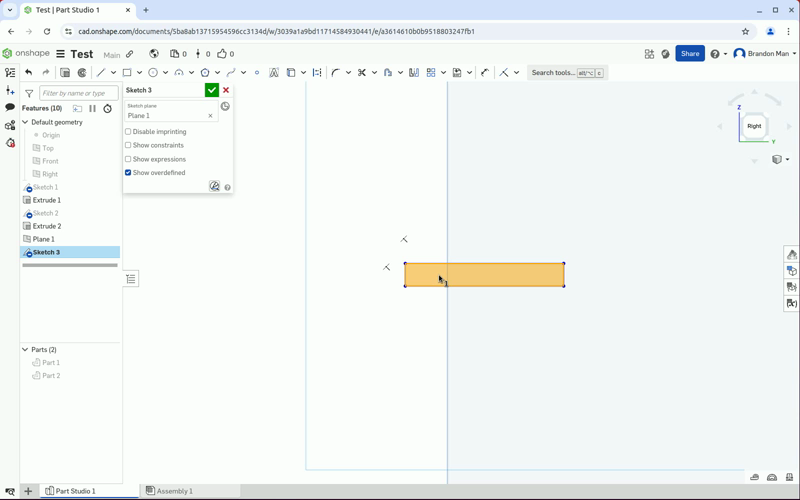
scroll(-6)
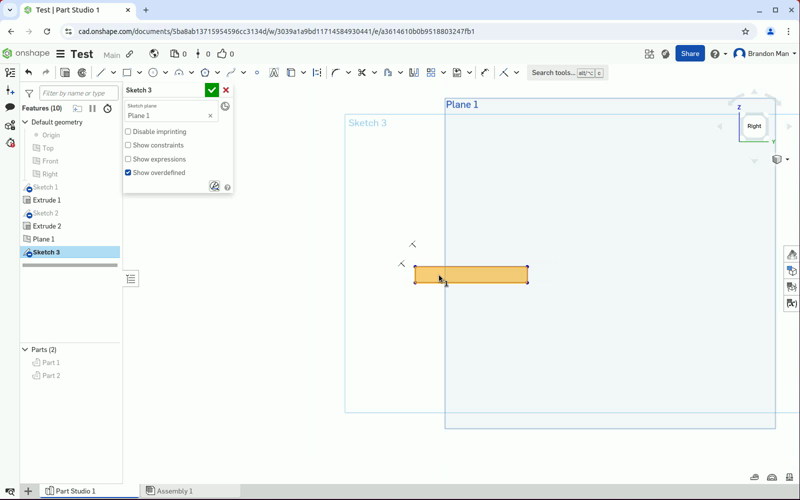
scroll(-6)
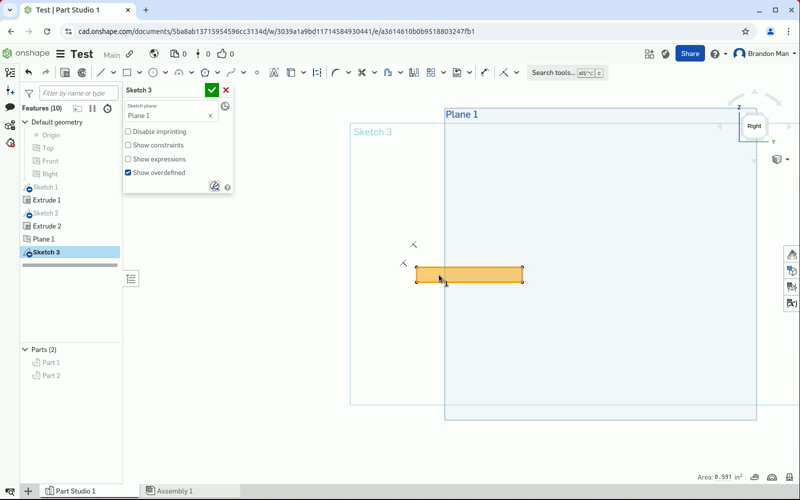
scroll(-6)
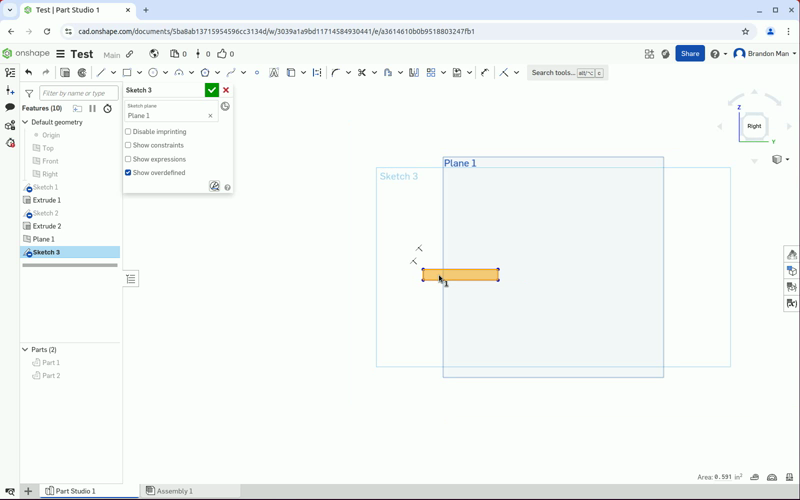
scroll(-6)
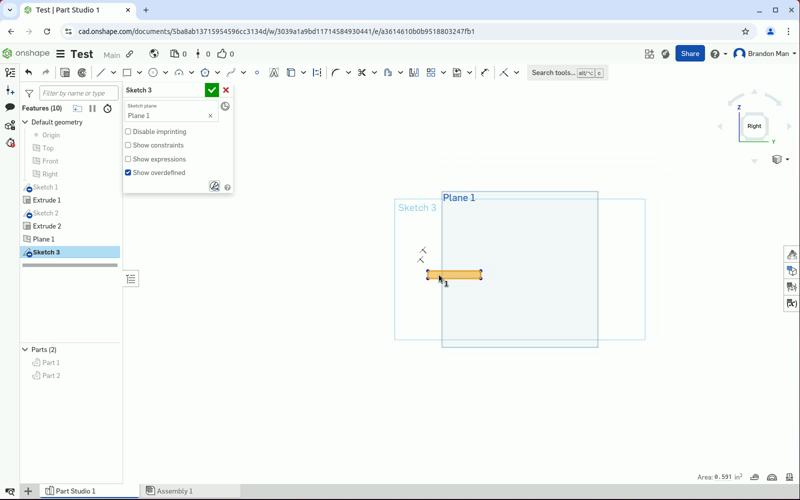
scroll(-6)
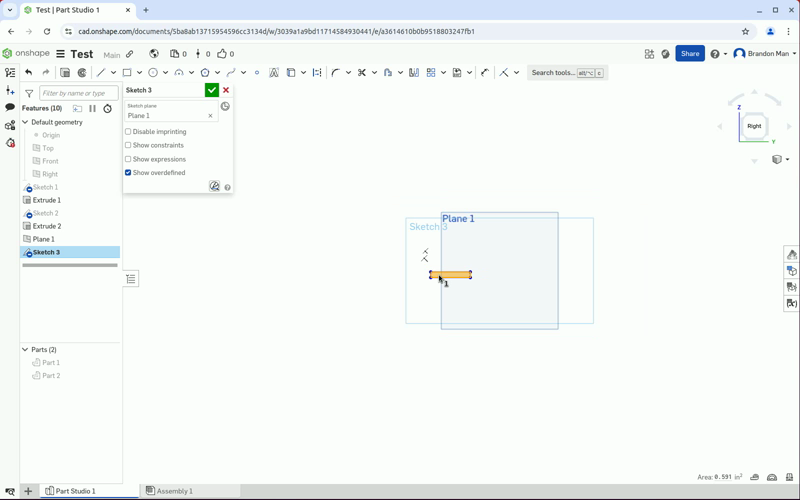
scroll(-6)
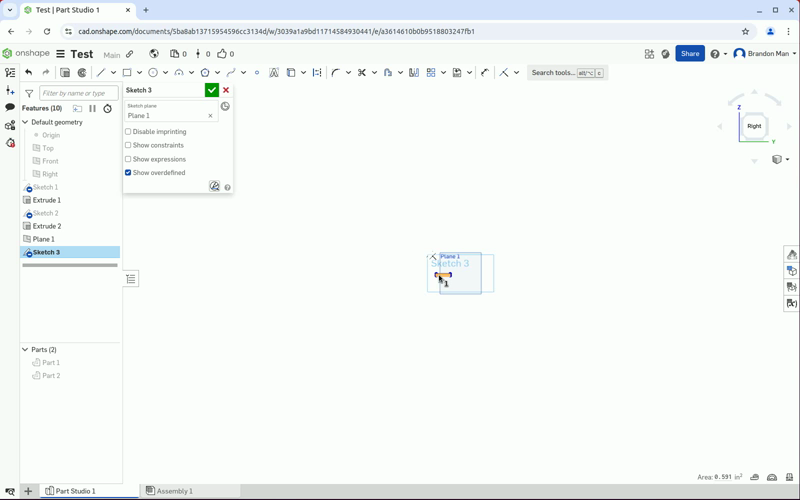
mouse_move(73, 352)
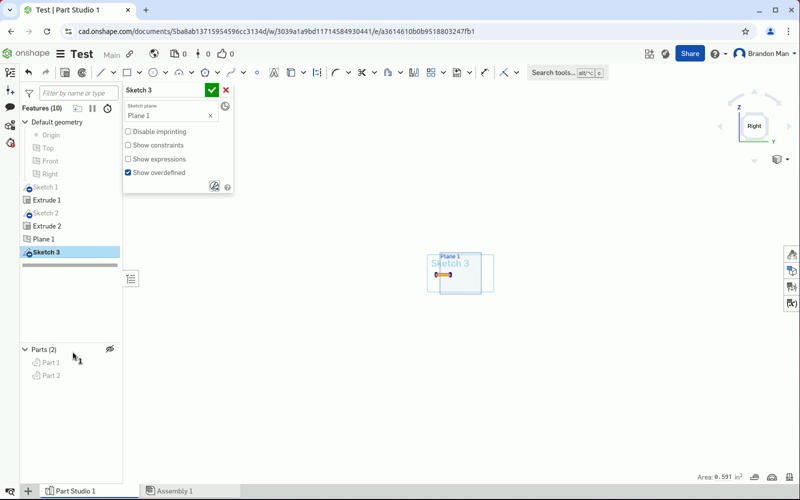
key(shift+y)
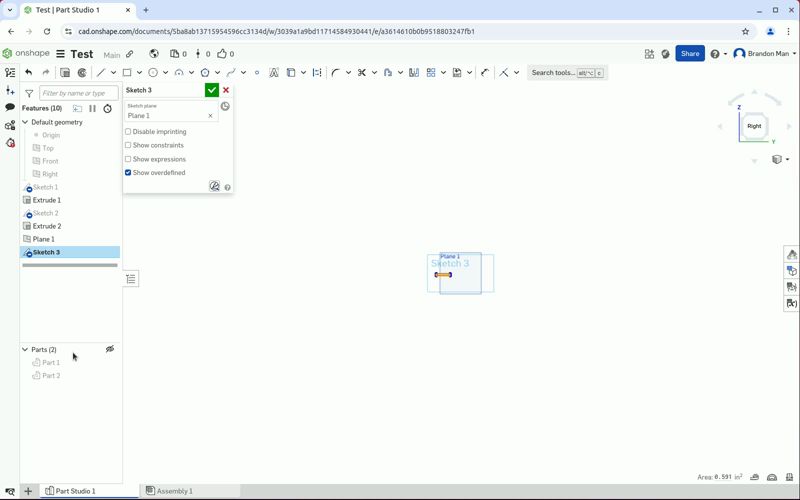
key(shift+e)
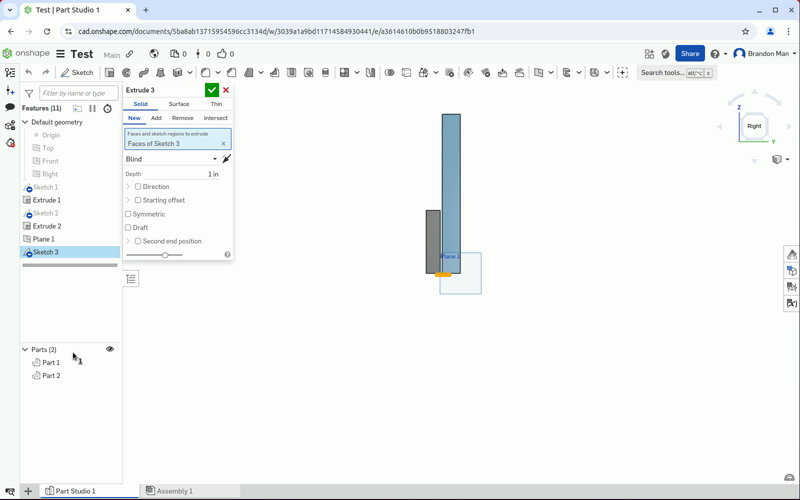
mouse_move(143, 106)
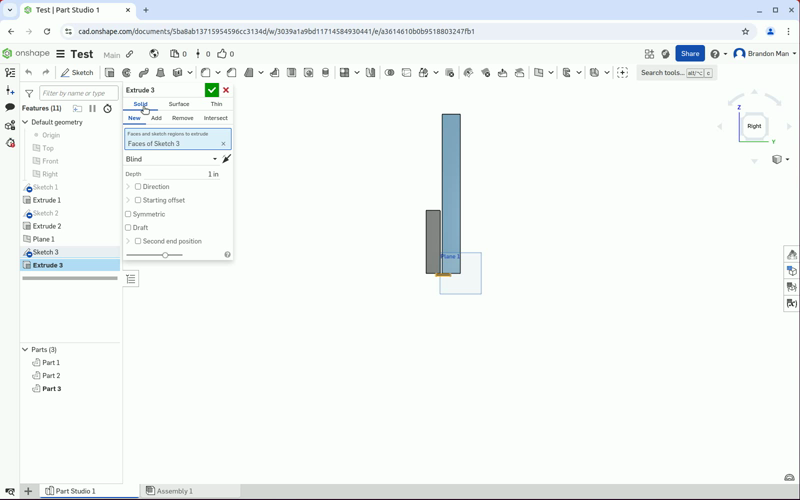
click(143, 106)
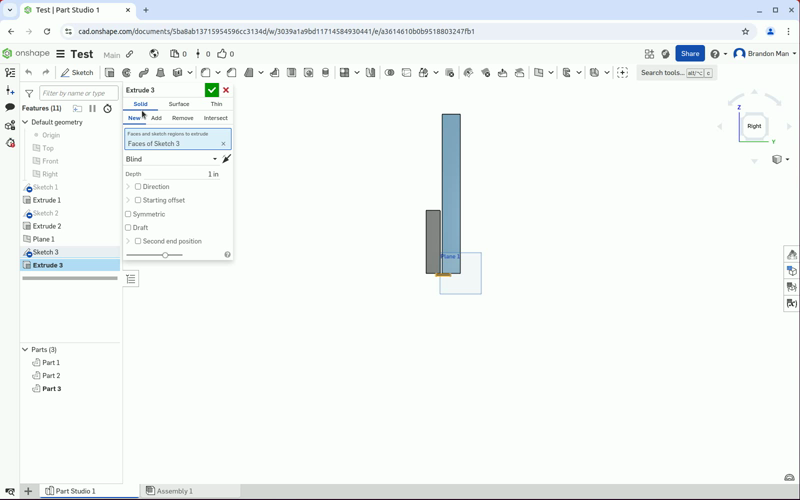
mouse_move(137, 120)
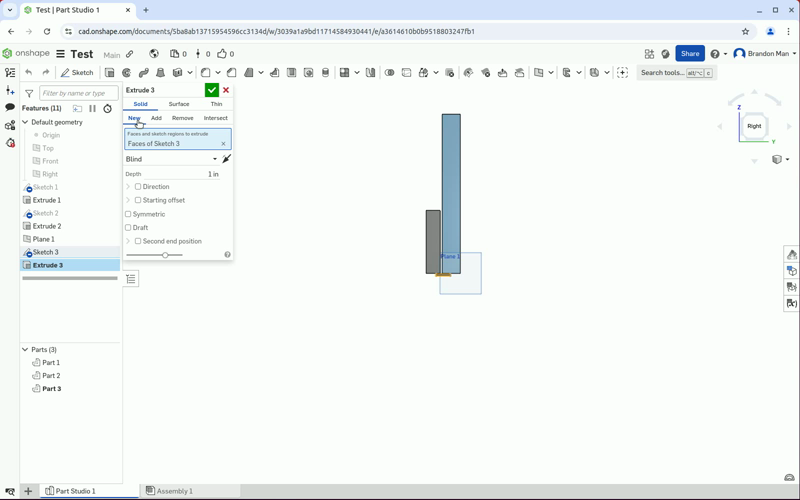
click(137, 120)
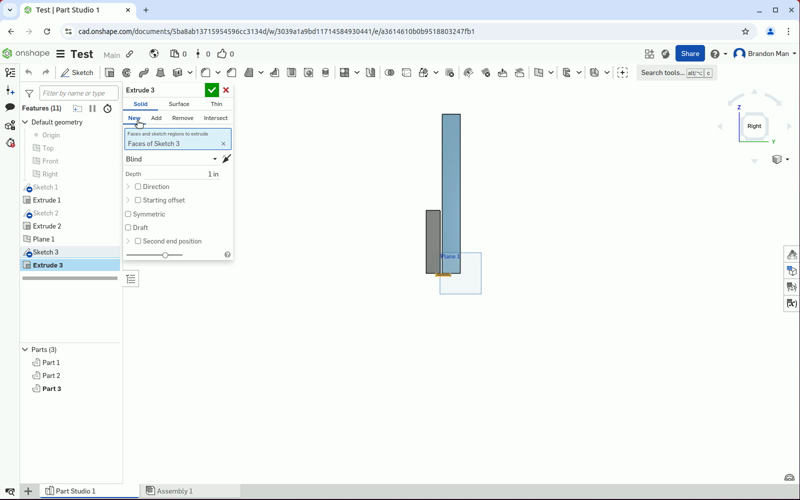
key(tab, 4)
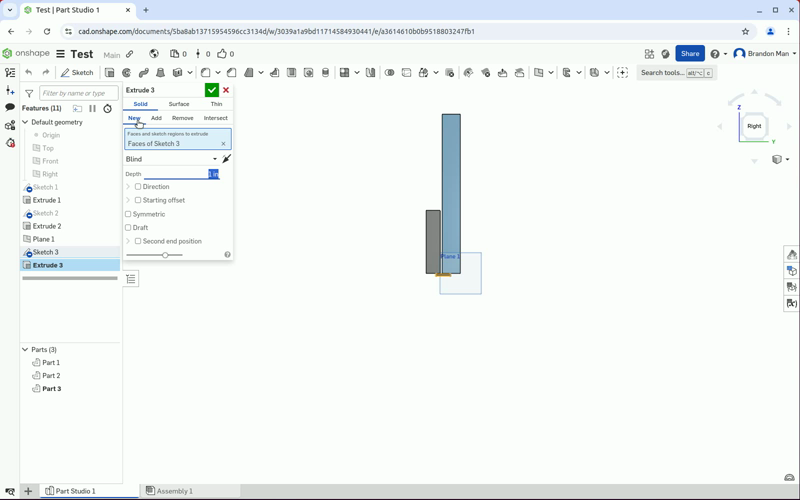
text(12.517)
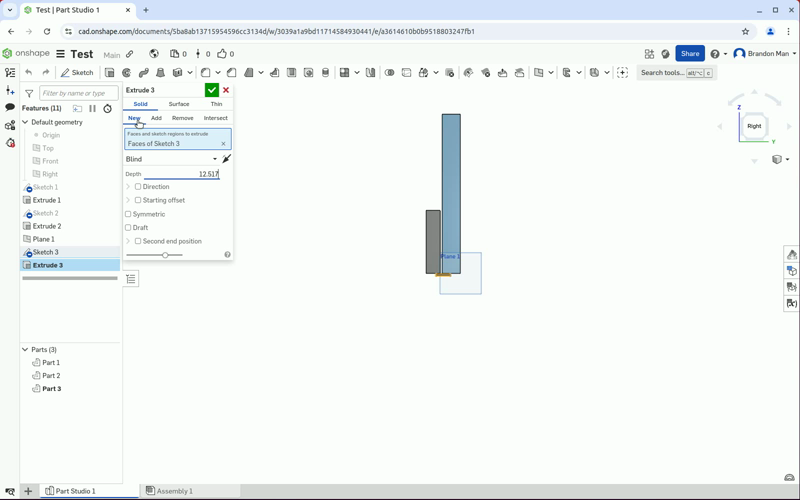
key(enter)
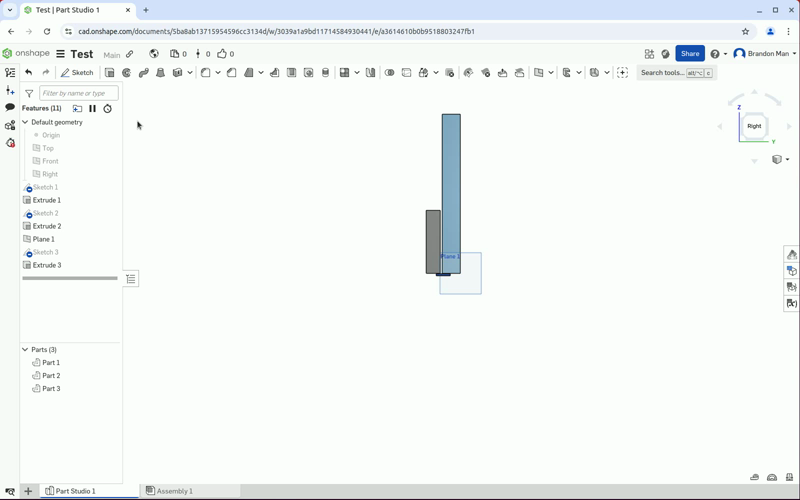
key(shift+h)
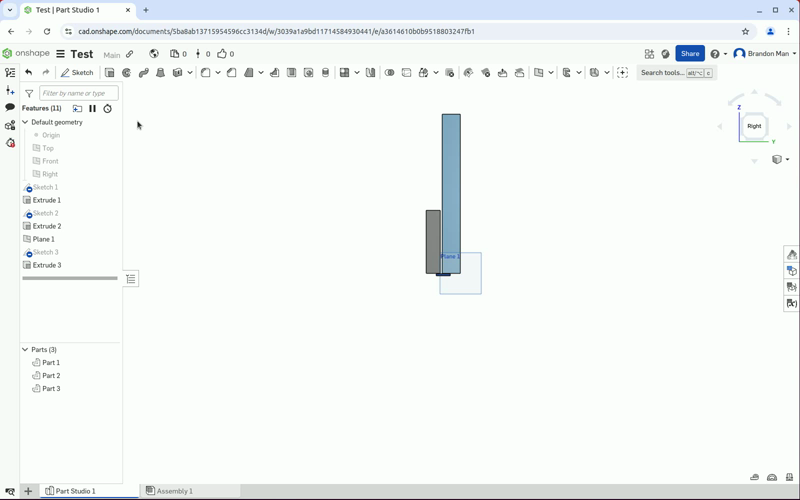
key(shift+h)
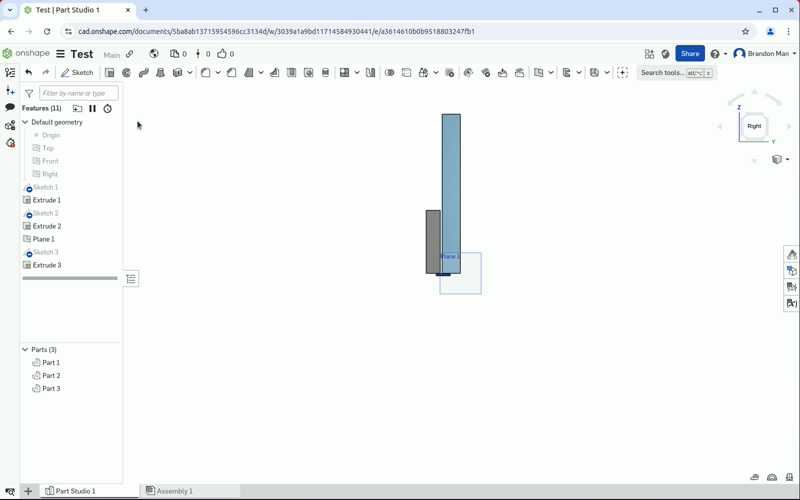
mouse_move(73, 189)
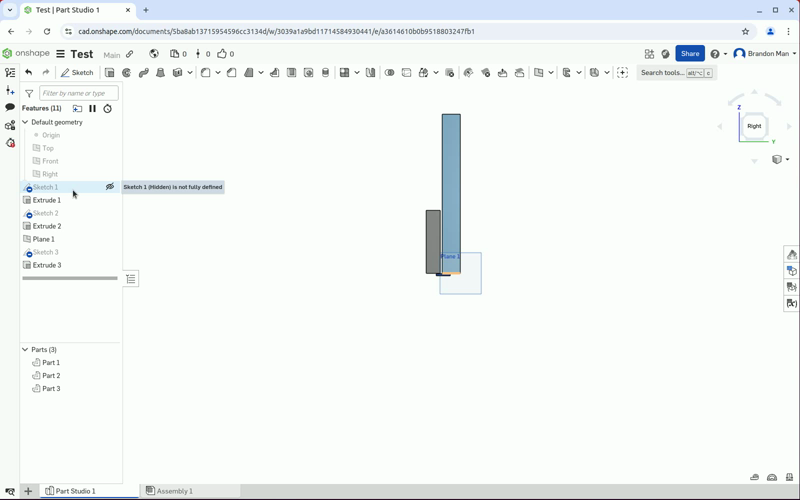
click(73, 189)
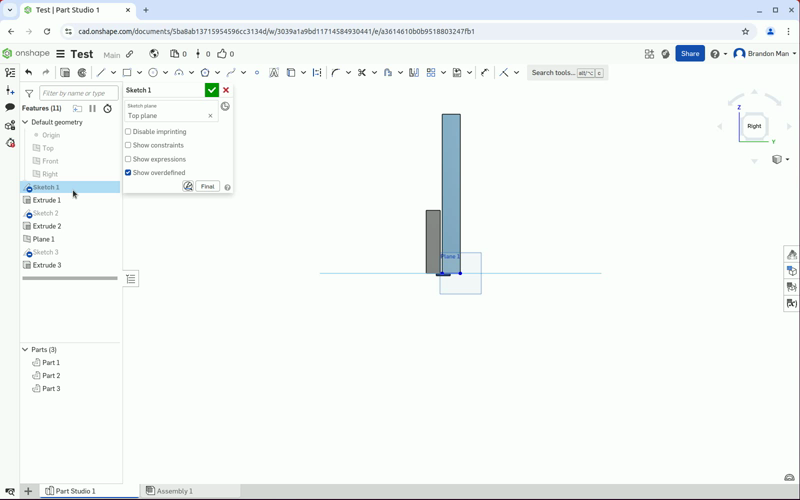
mouse_move(229, 92)
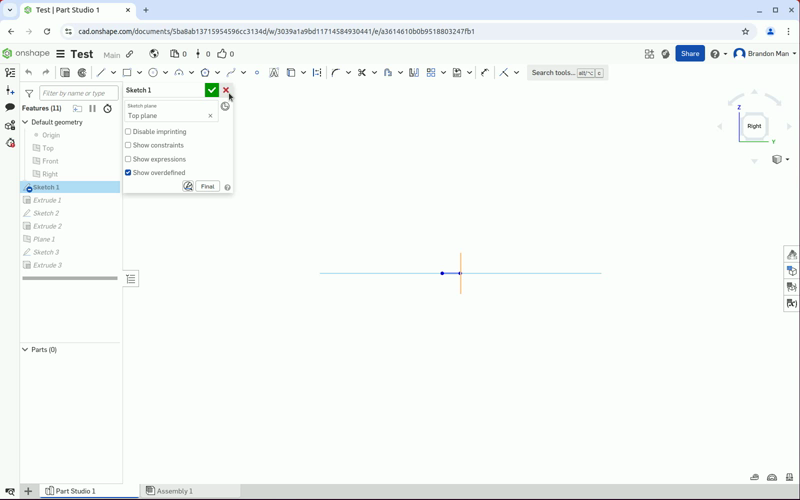
click(229, 92)
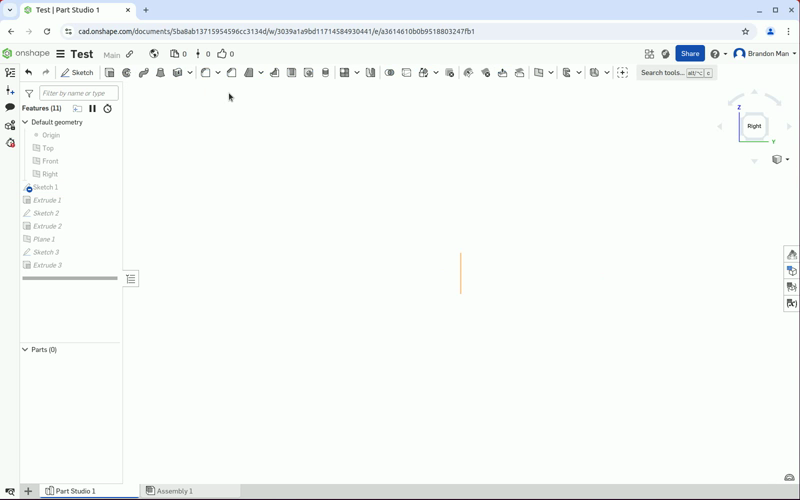
key(shift+s)
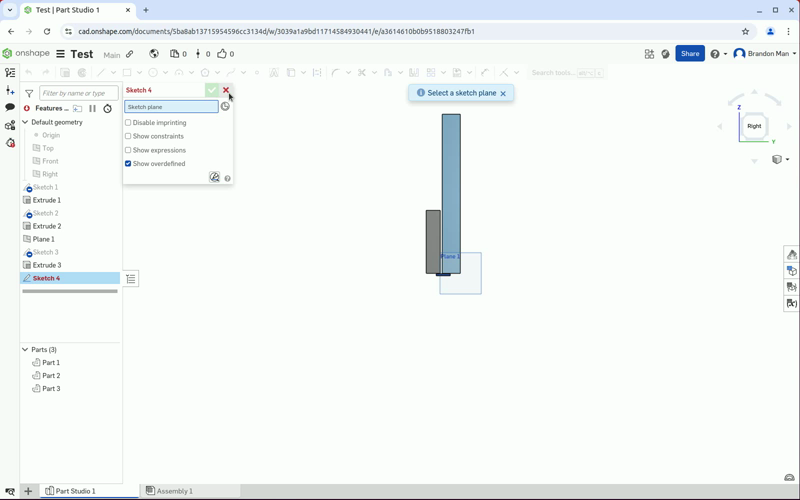
mouse_move(73, 241)
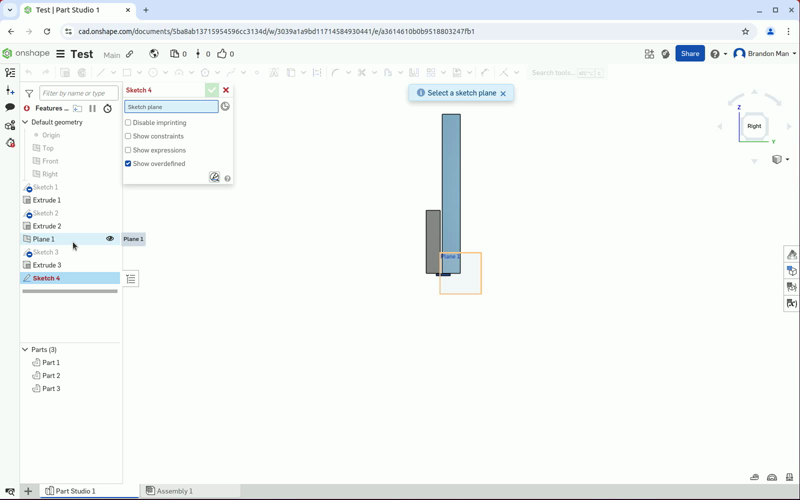
click(73, 241)
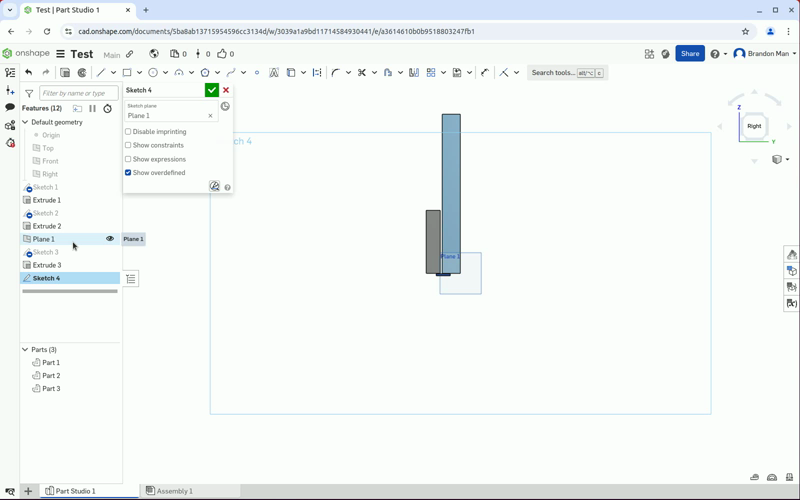
mouse_move(73, 352)
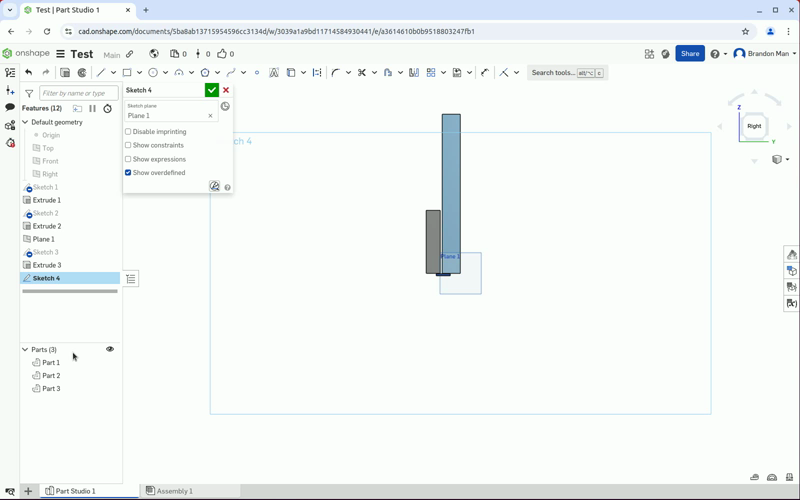
key(y)
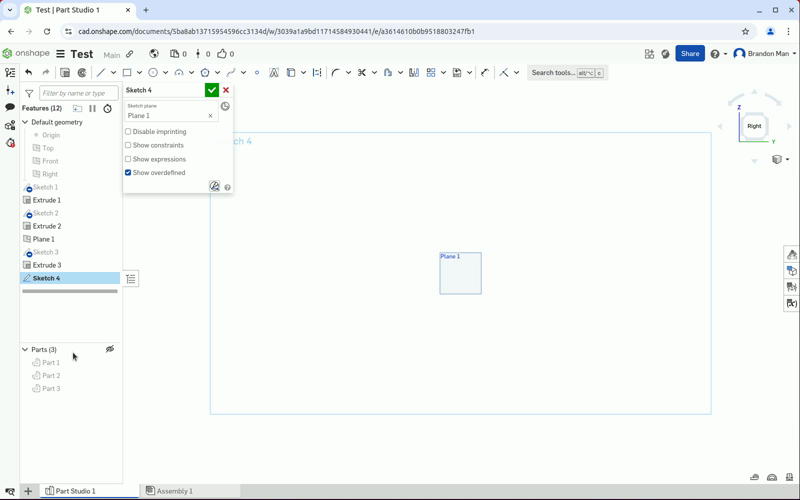
key(l)
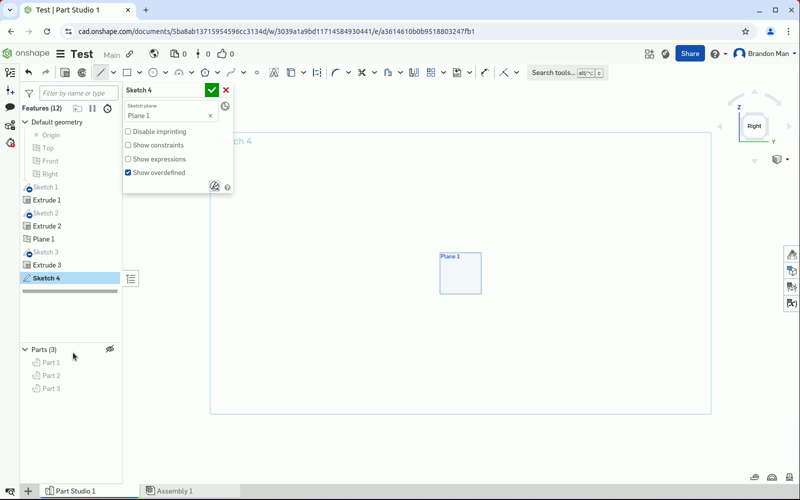
key_down(shift)
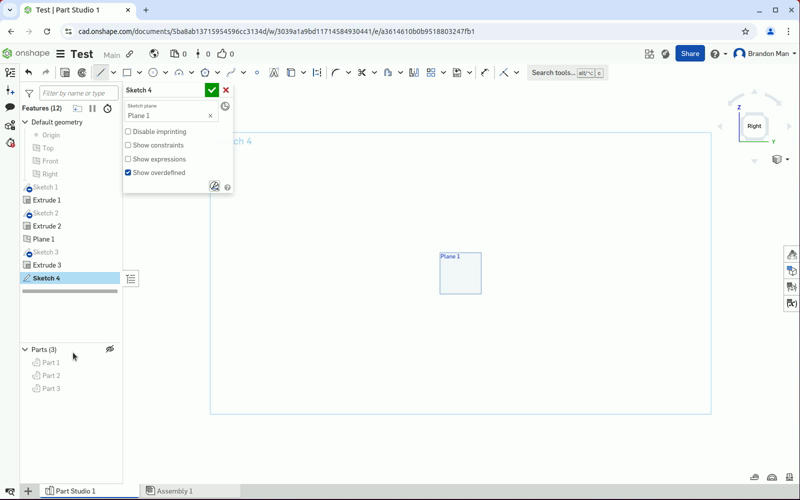
mouse_move(447, 175)
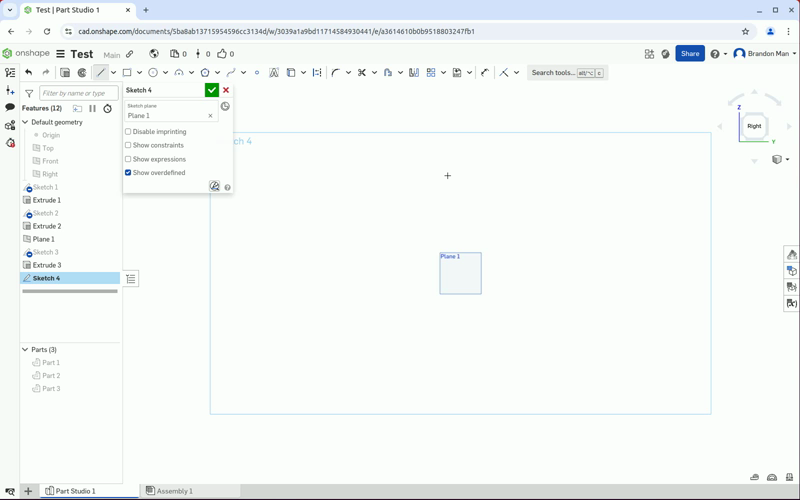
click(447, 175)
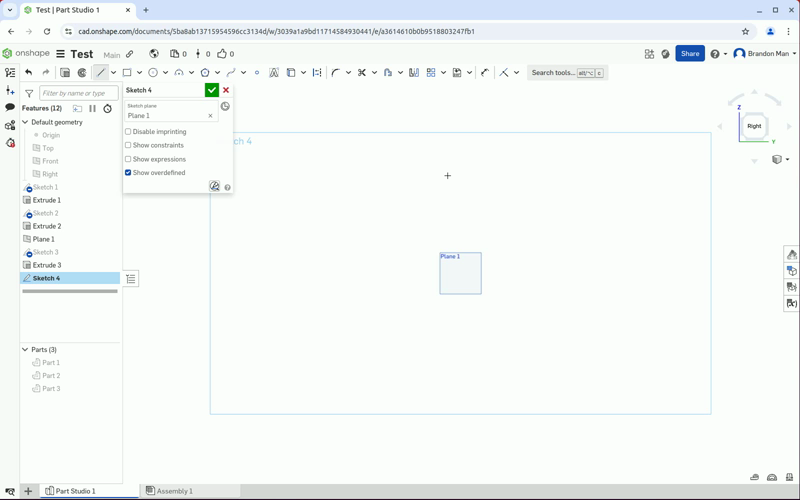
key_up(shift)
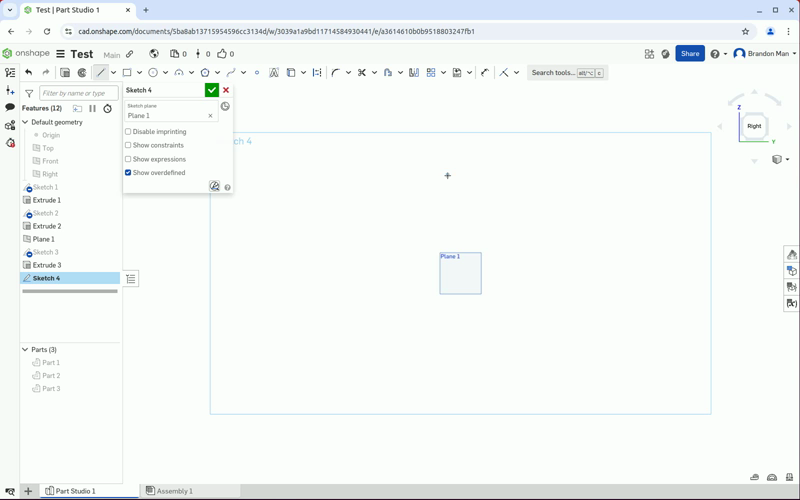
key_down(shift)
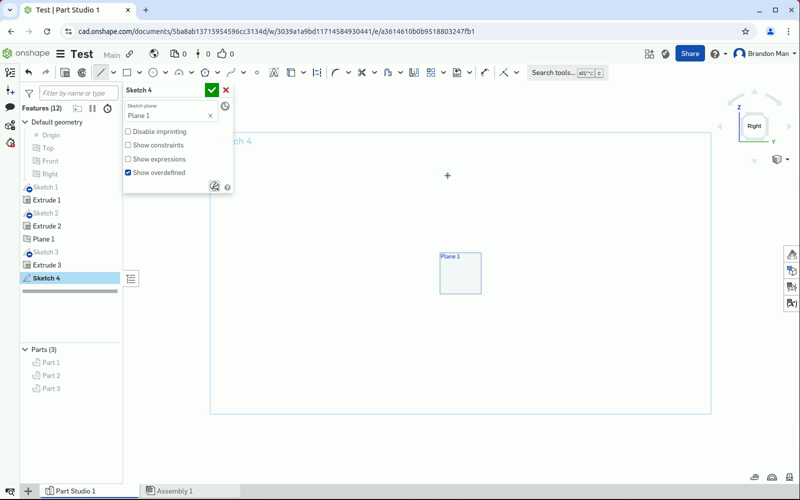
mouse_move(477, 175)
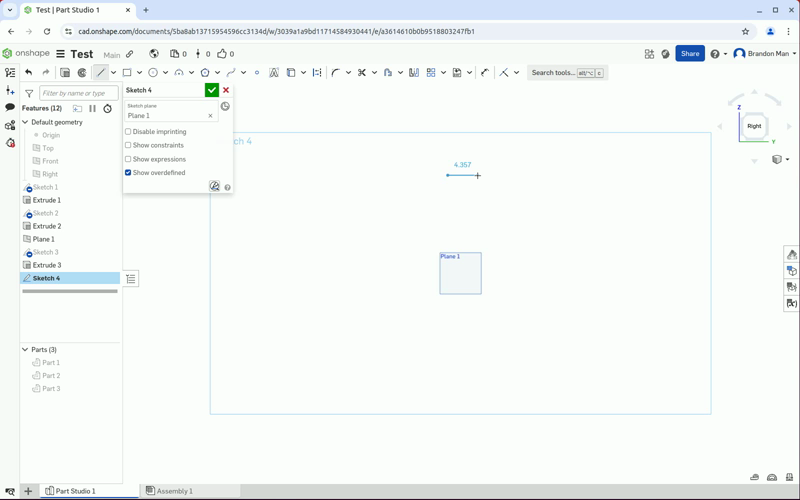
mouse_move(450, 175)
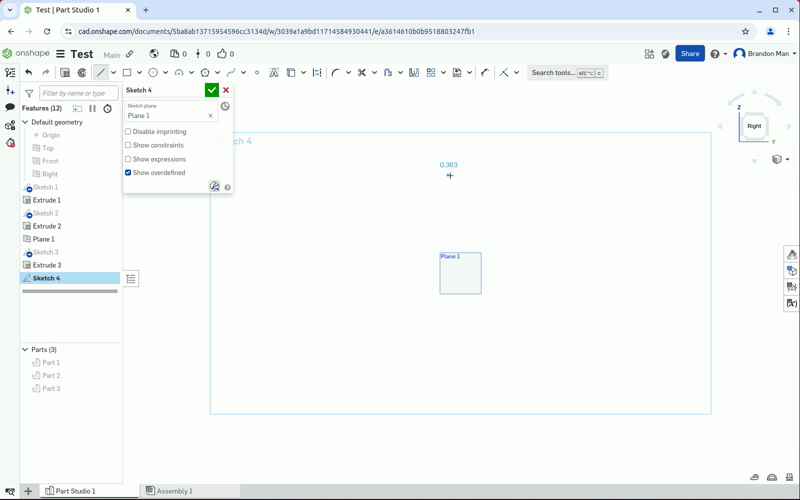
scroll(6)
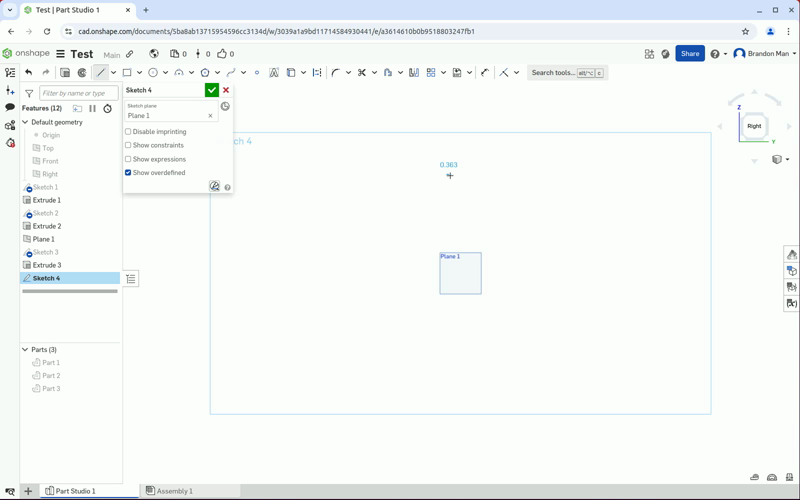
scroll(6)
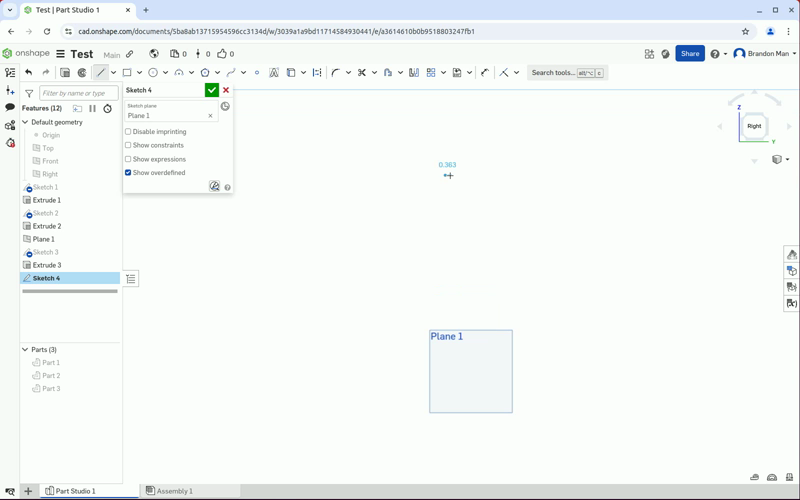
scroll(6)
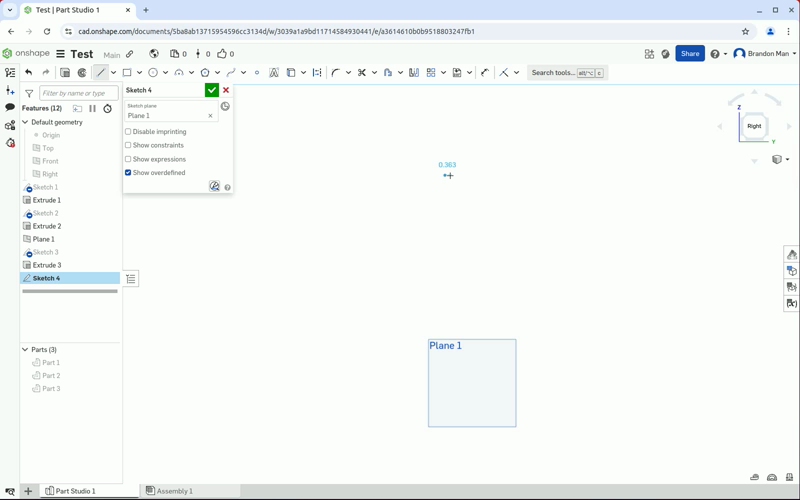
scroll(6)
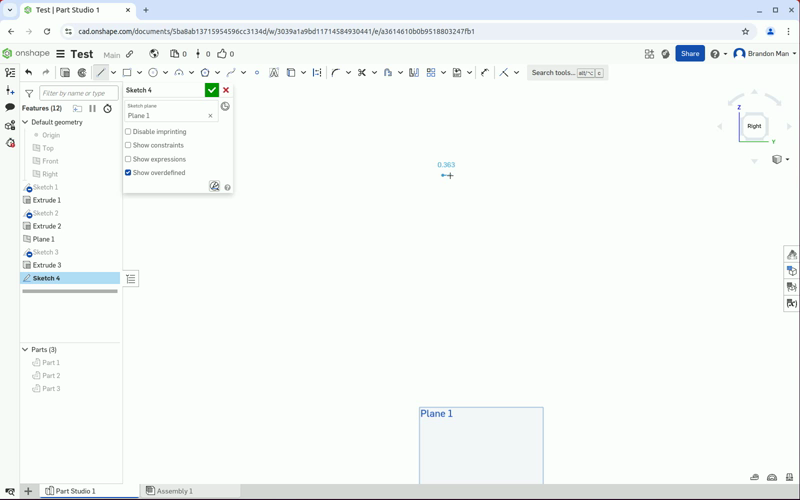
scroll(6)
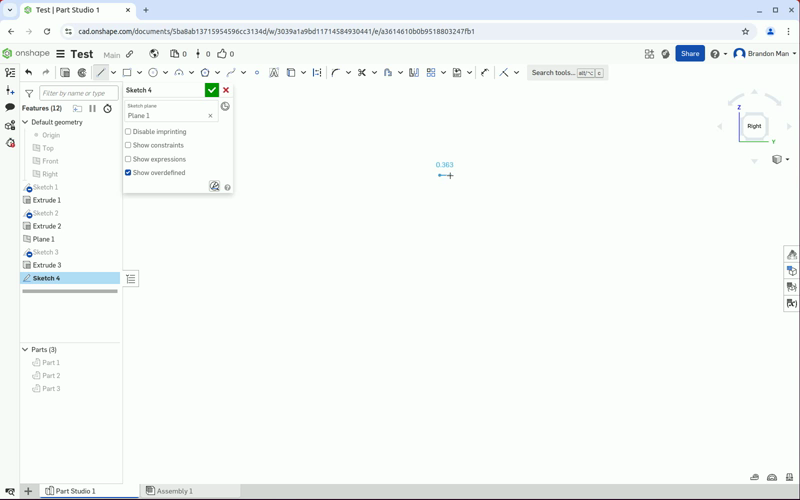
scroll(6)
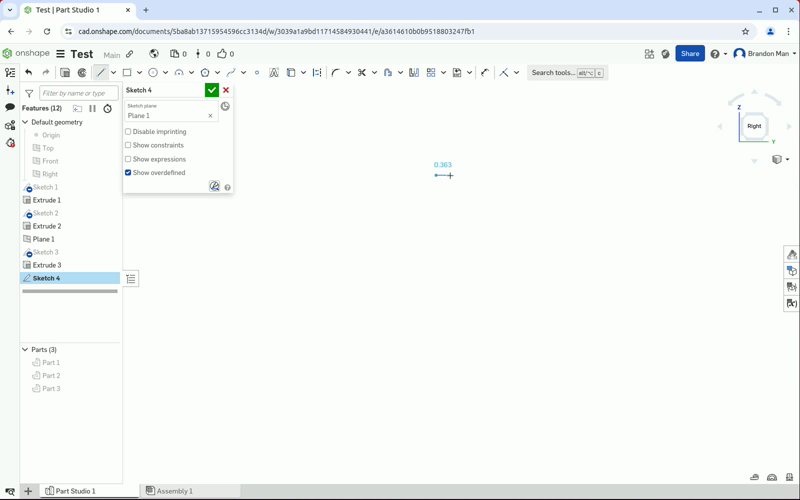
scroll(6)
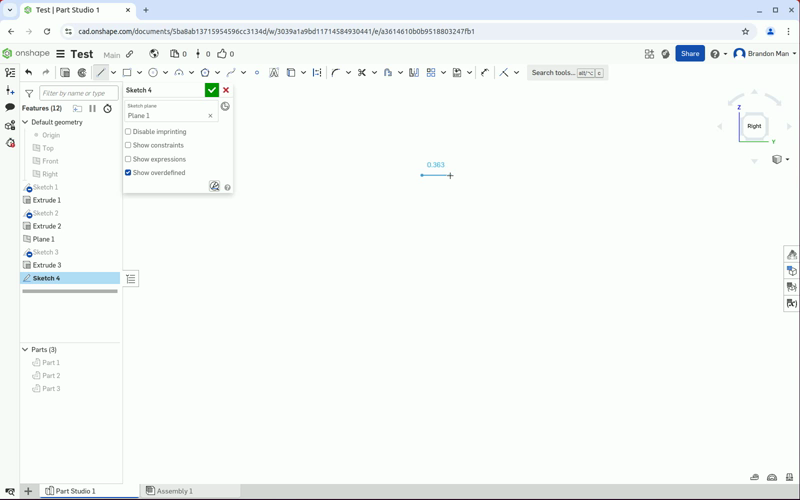
click(450, 175)
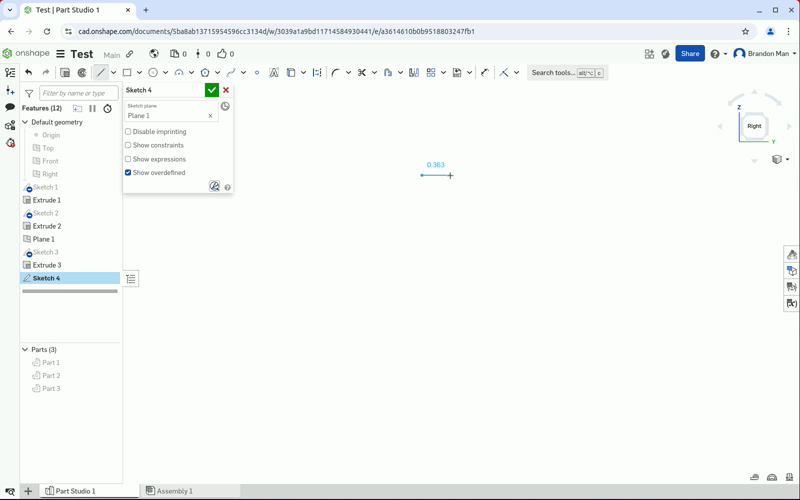
scroll(-6)
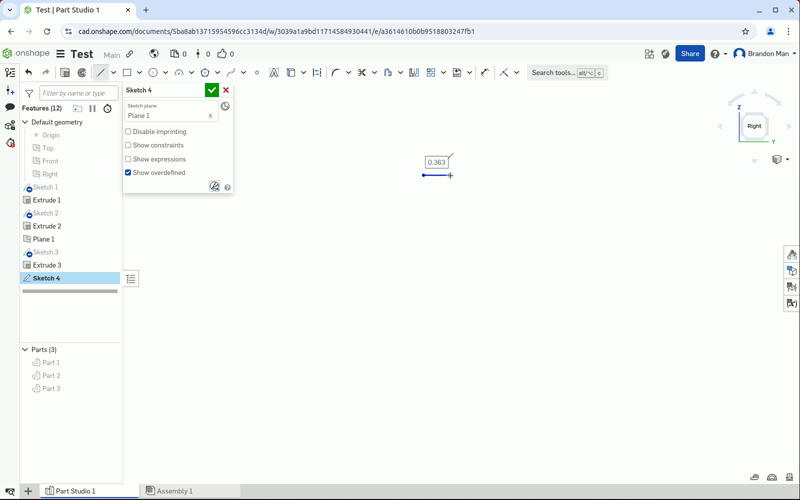
scroll(-6)
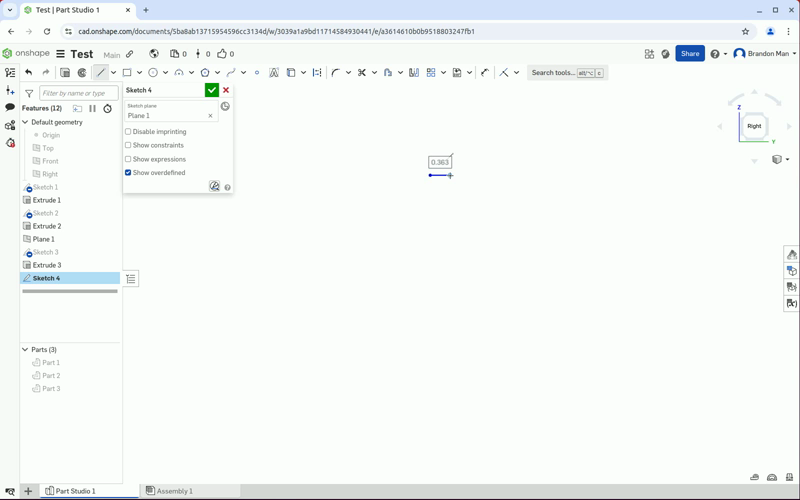
scroll(-6)
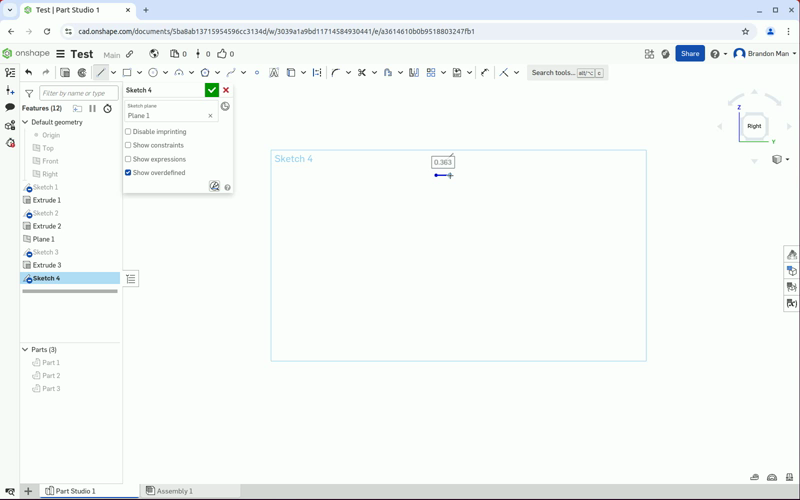
scroll(-6)
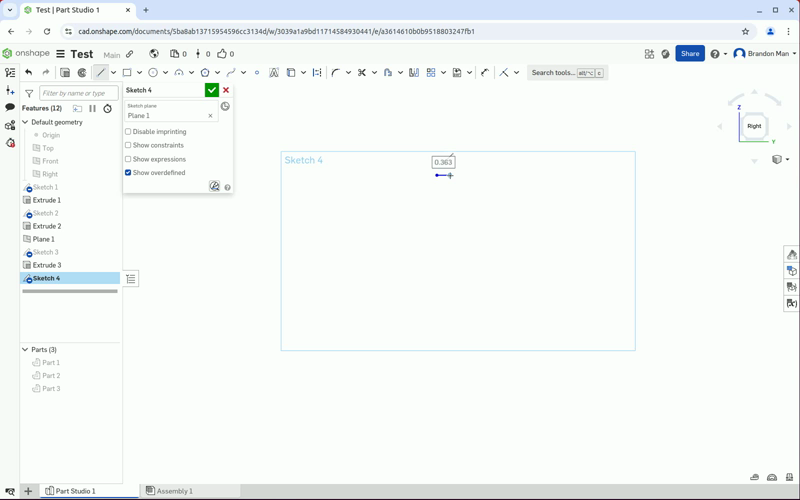
scroll(-6)
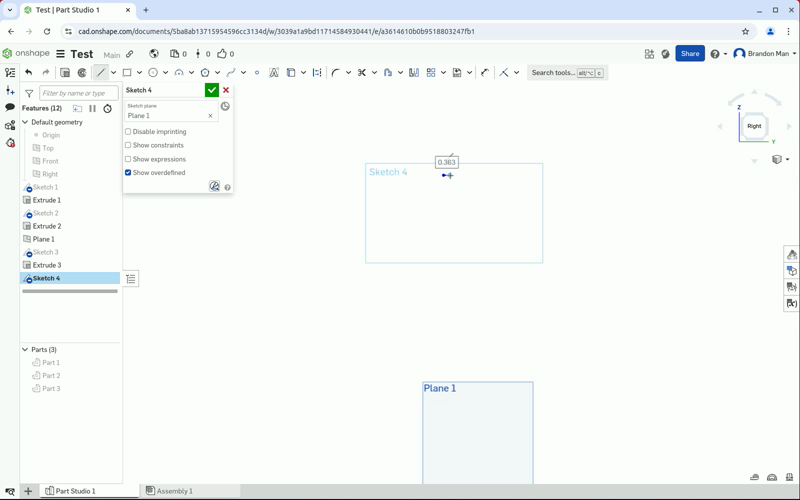
scroll(-6)
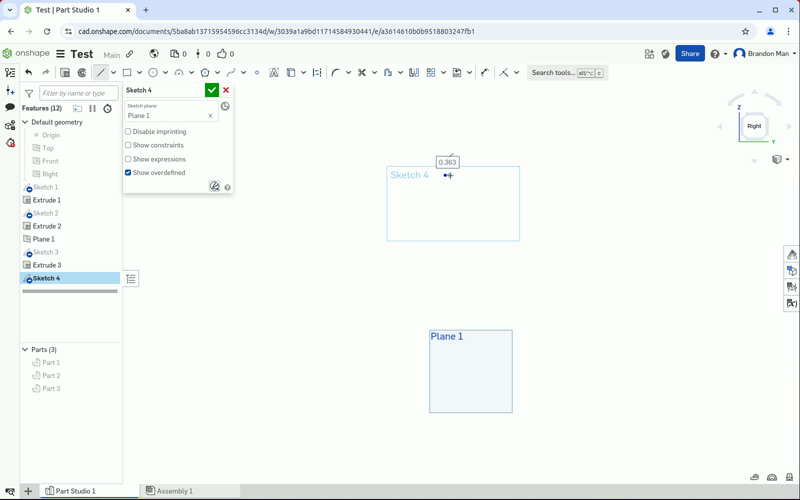
scroll(-6)
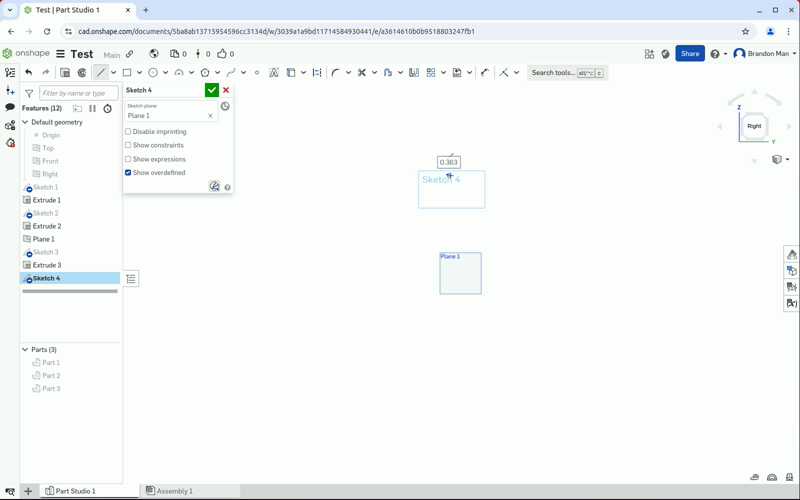
key_up(shift)
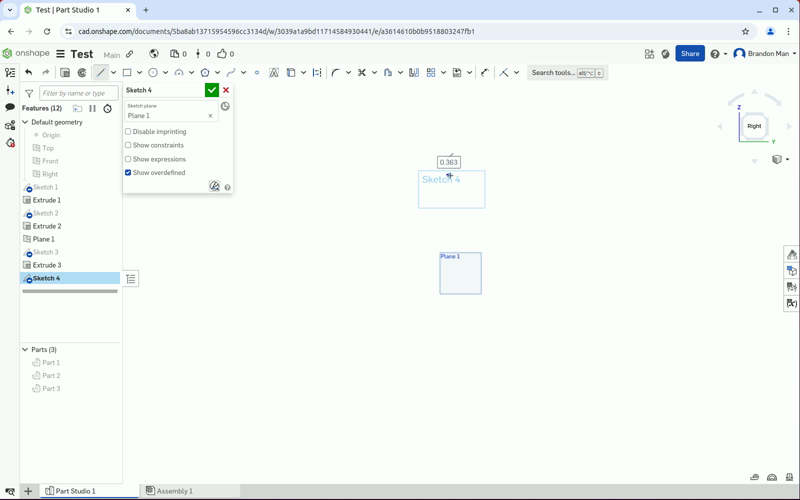
key_down(shift)
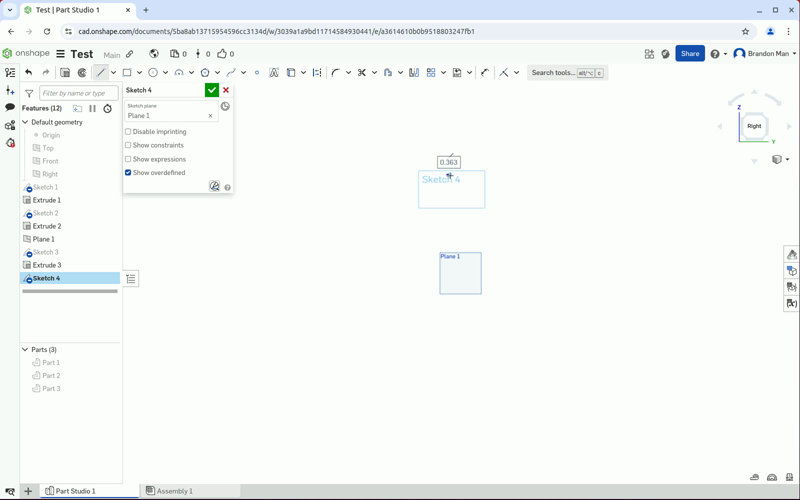
mouse_move(480, 175)
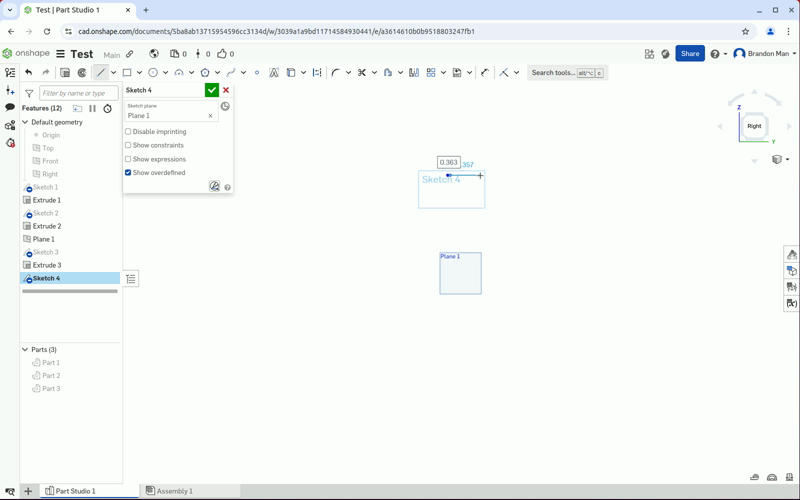
mouse_move(450, 169)
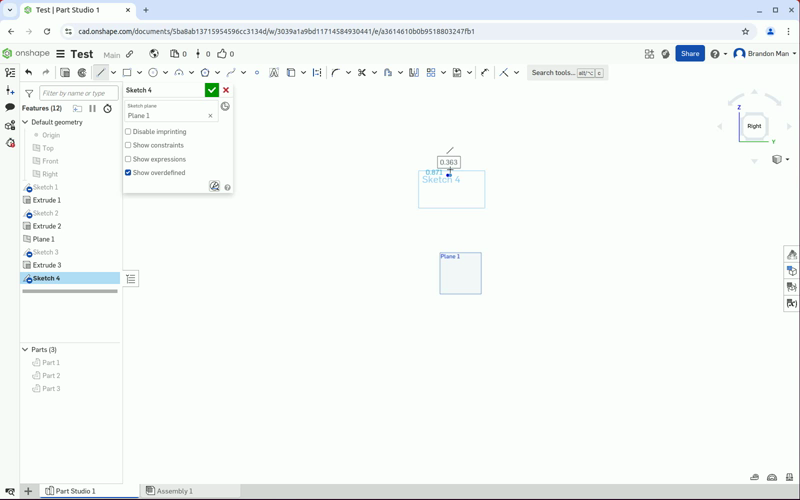
scroll(6)
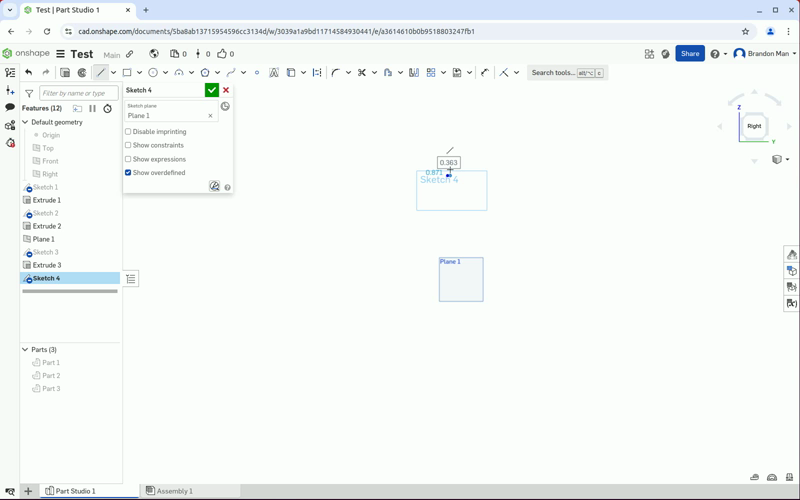
scroll(6)
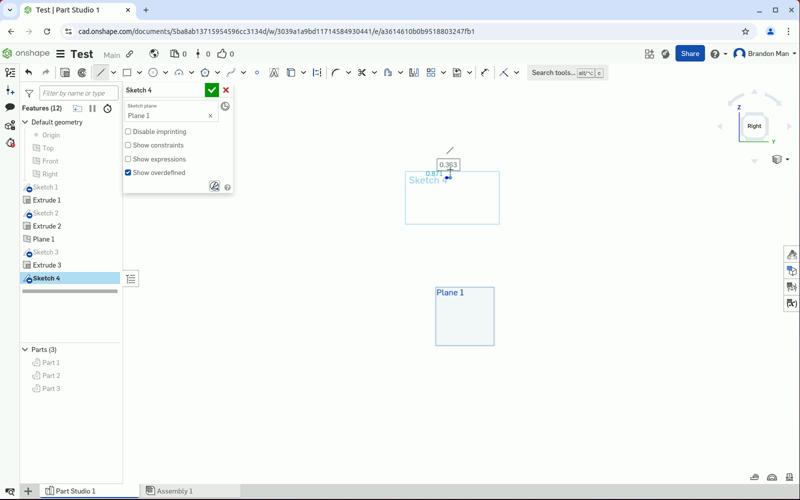
scroll(6)
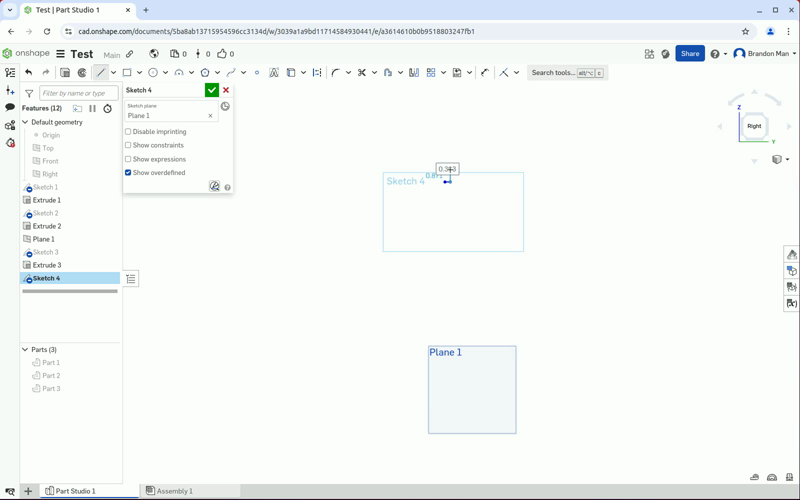
scroll(6)
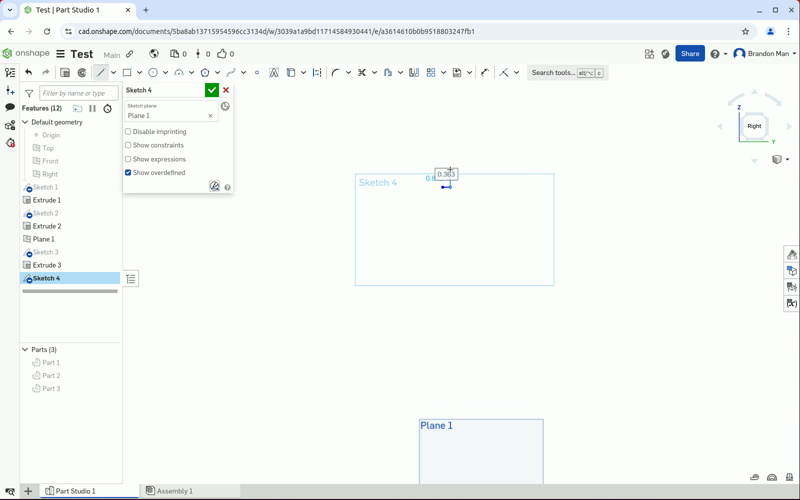
scroll(6)
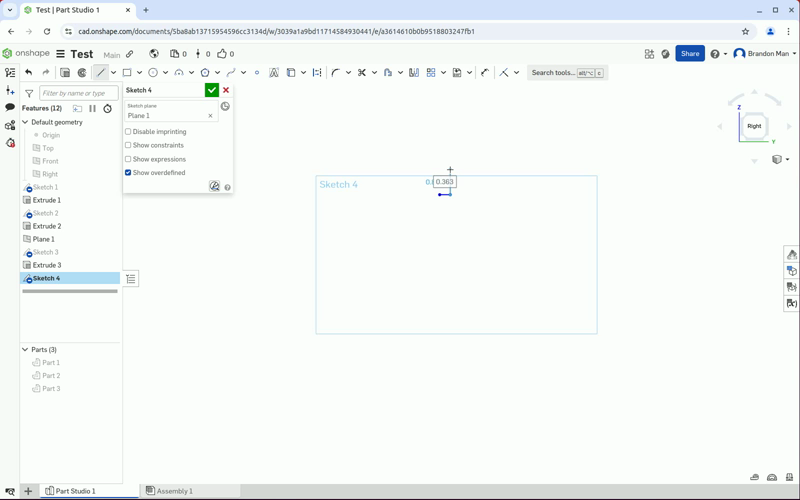
scroll(6)
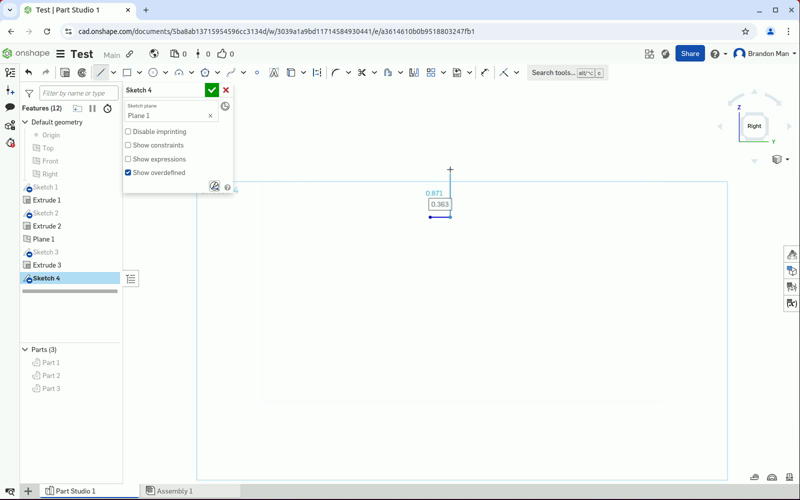
scroll(6)
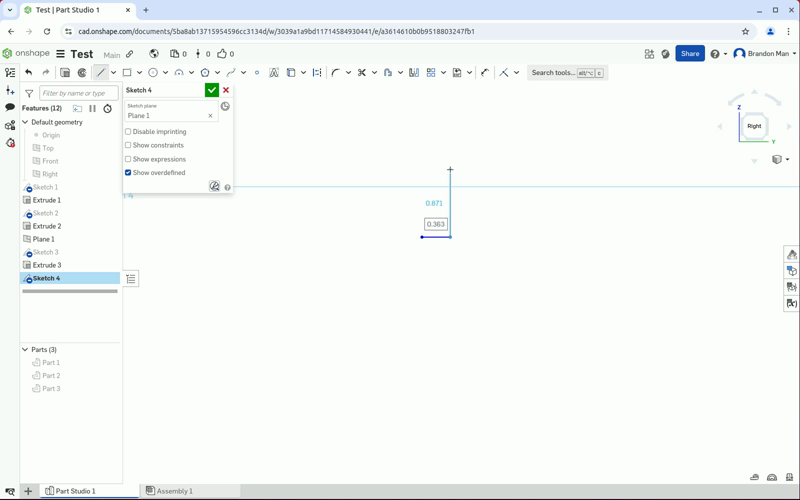
click(450, 169)
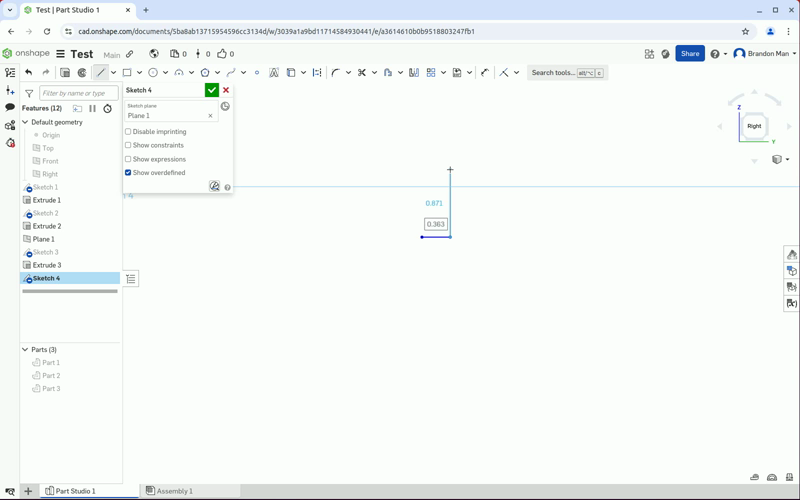
scroll(-6)
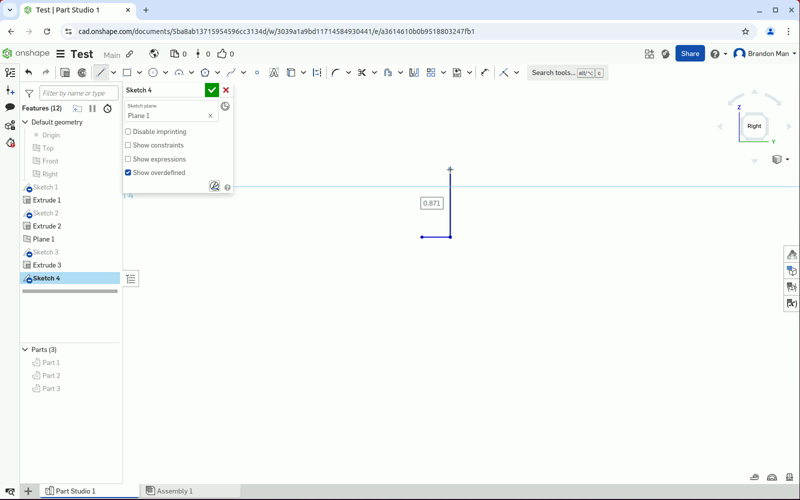
scroll(-6)
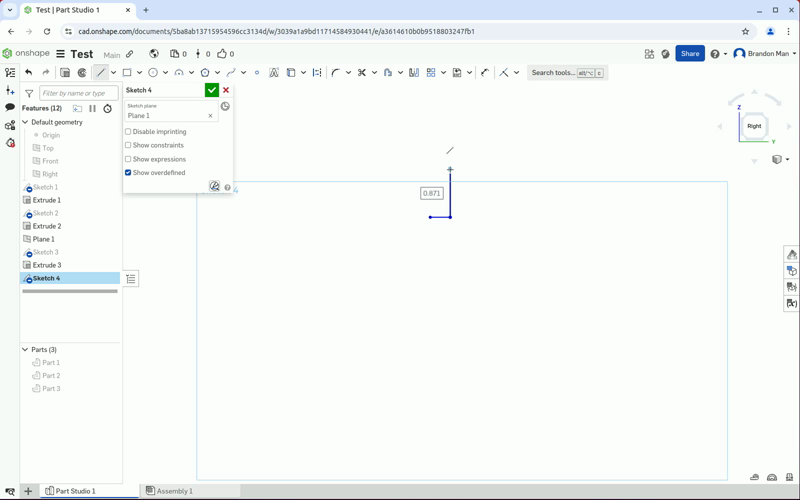
scroll(-6)
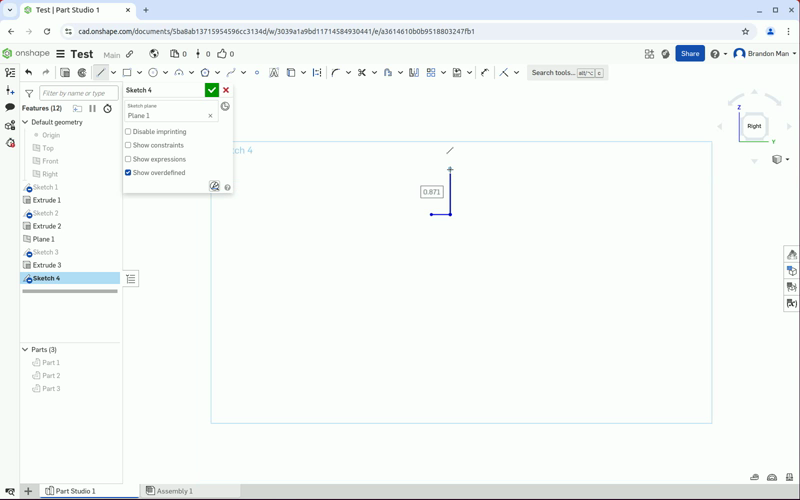
scroll(-6)
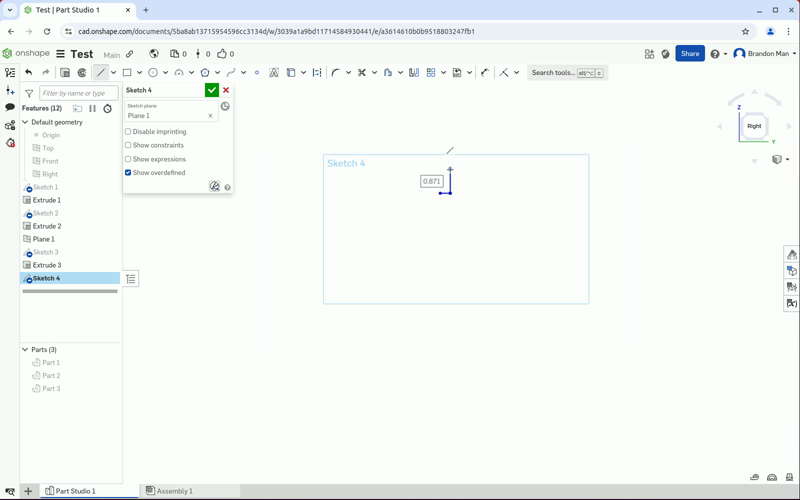
scroll(-6)
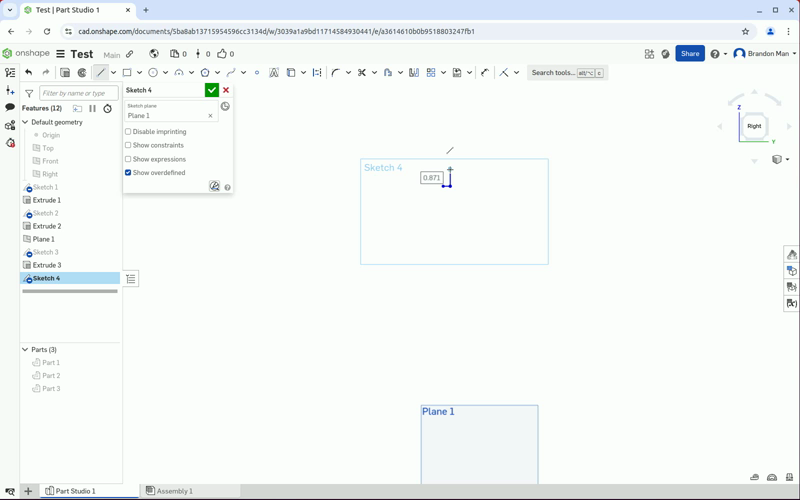
scroll(-6)
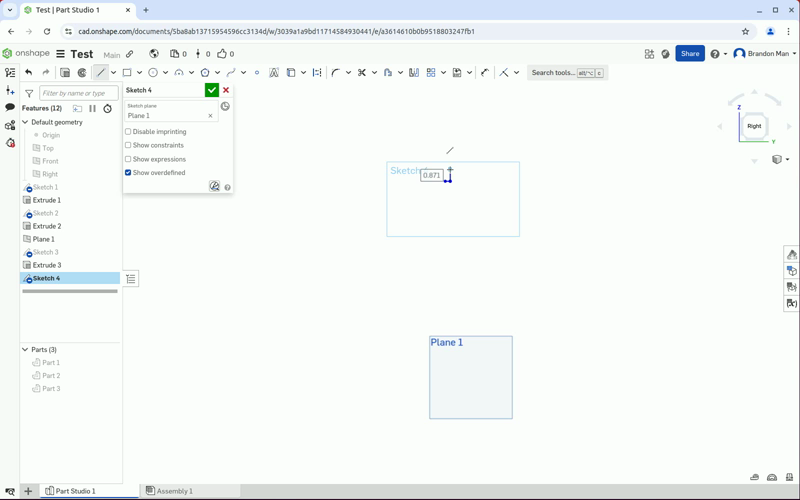
scroll(-6)
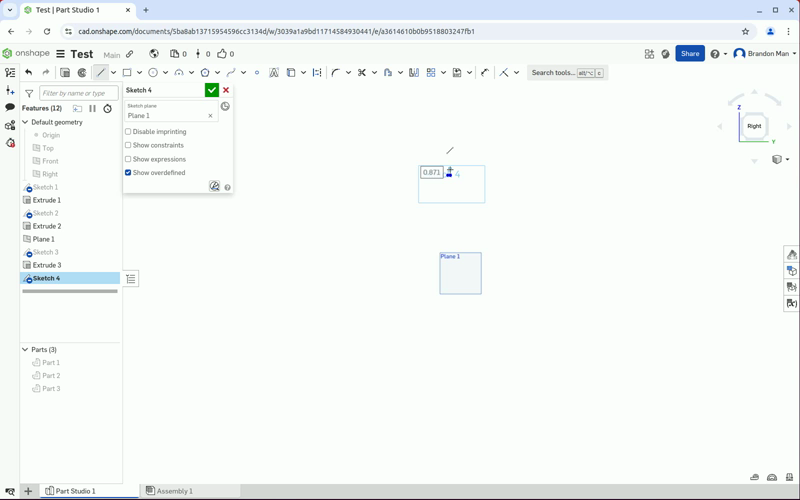
key_up(shift)
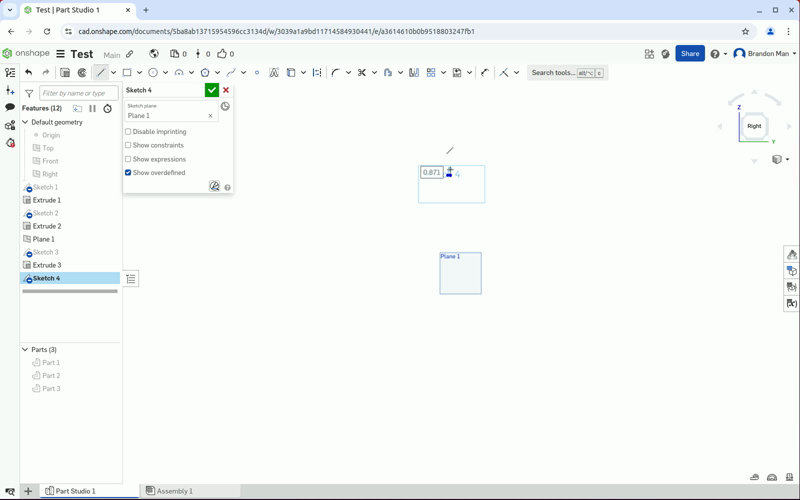
key_down(shift)
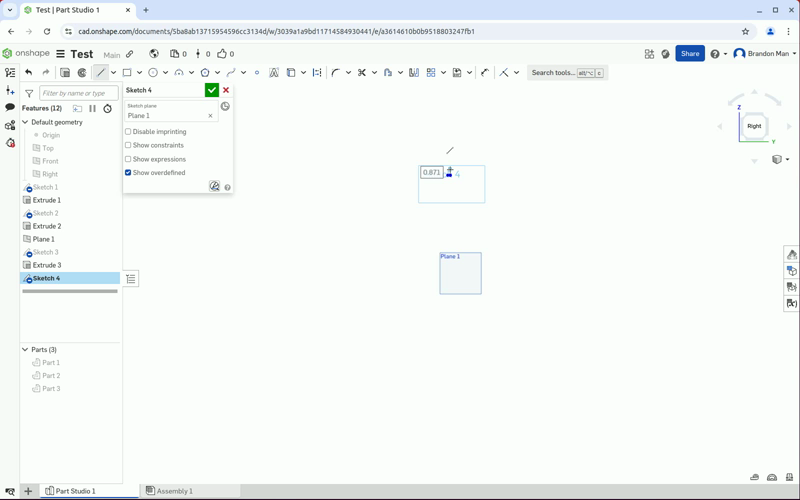
mouse_move(480, 169)
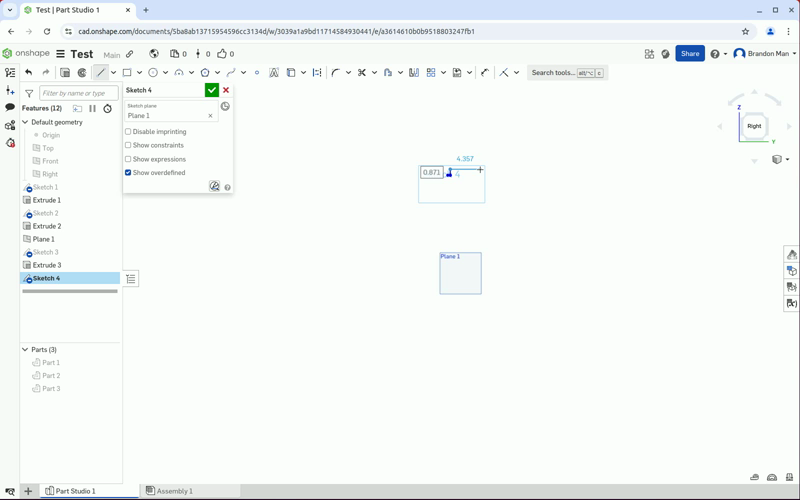
mouse_move(447, 169)
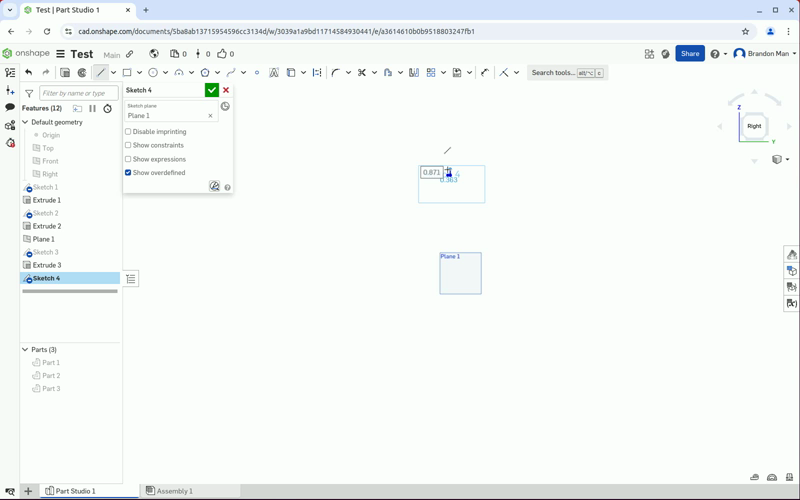
scroll(6)
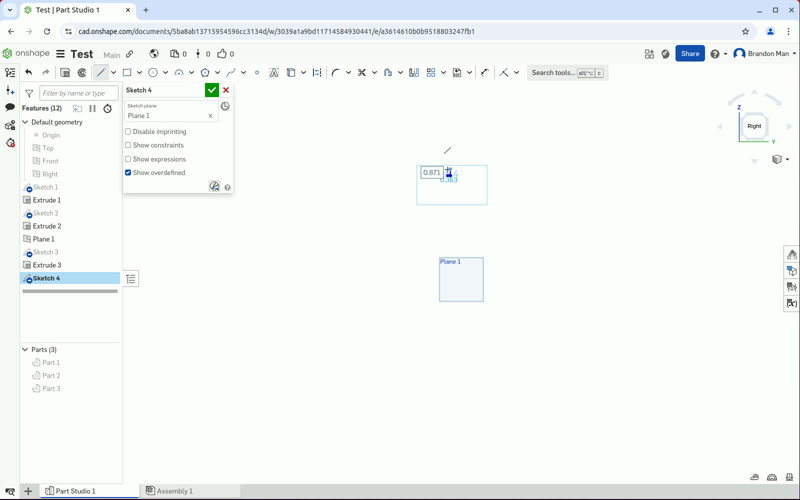
scroll(6)
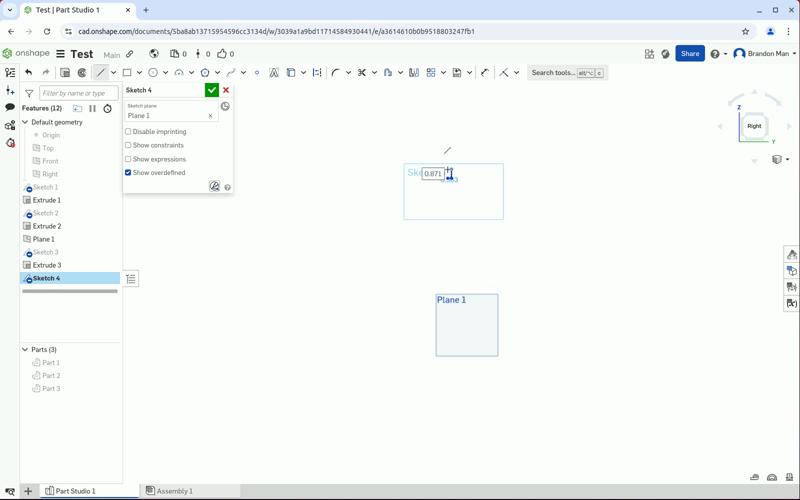
scroll(6)
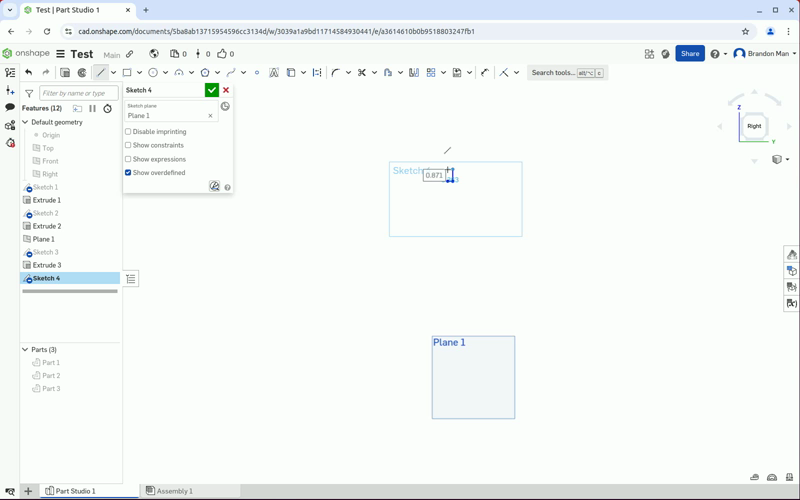
scroll(6)
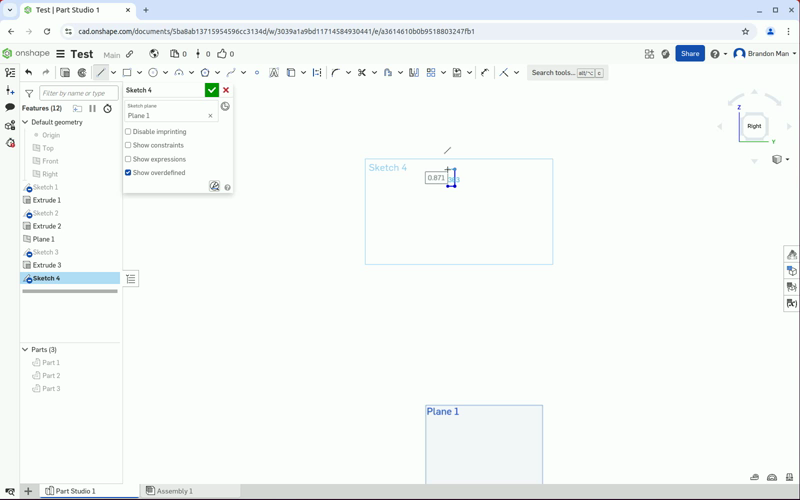
scroll(6)
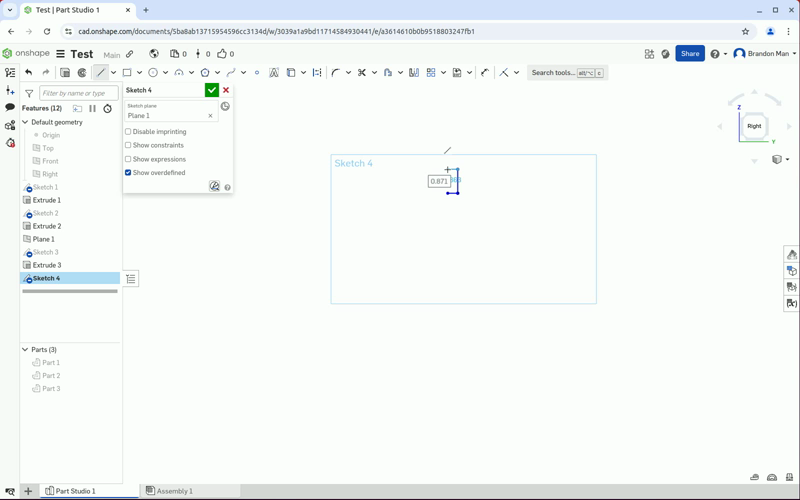
scroll(6)
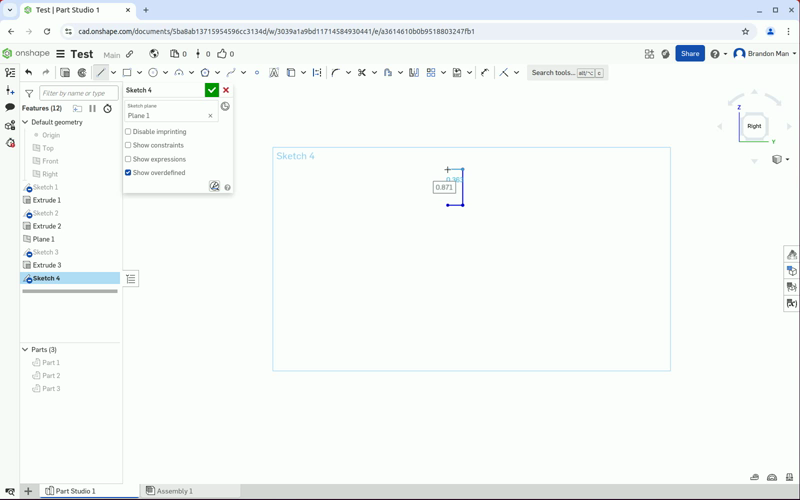
scroll(6)
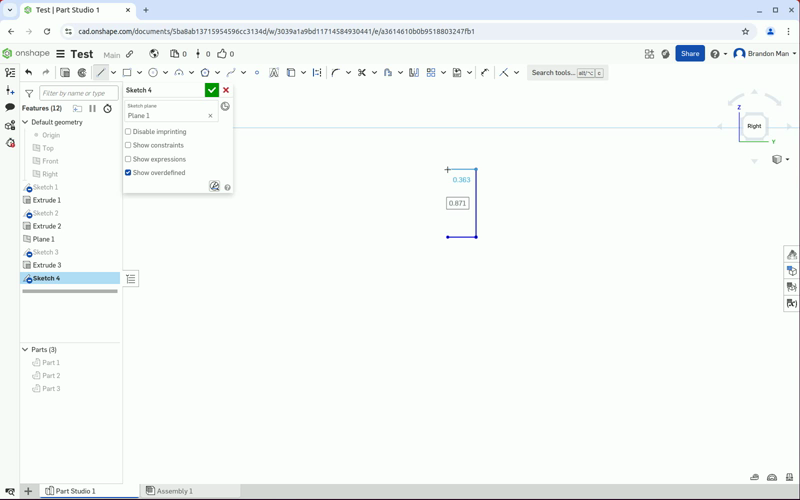
click(447, 169)
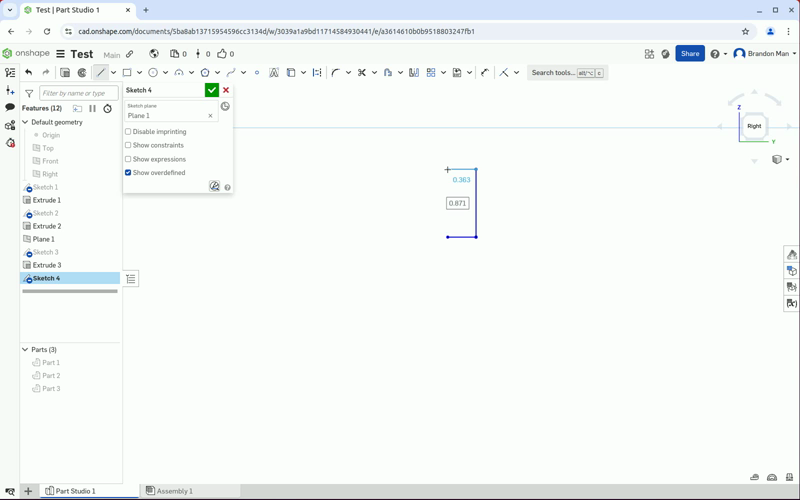
scroll(-6)
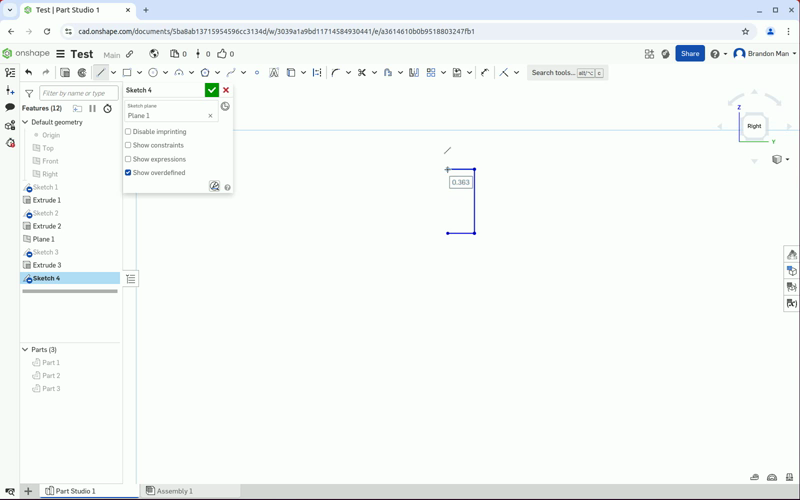
scroll(-6)
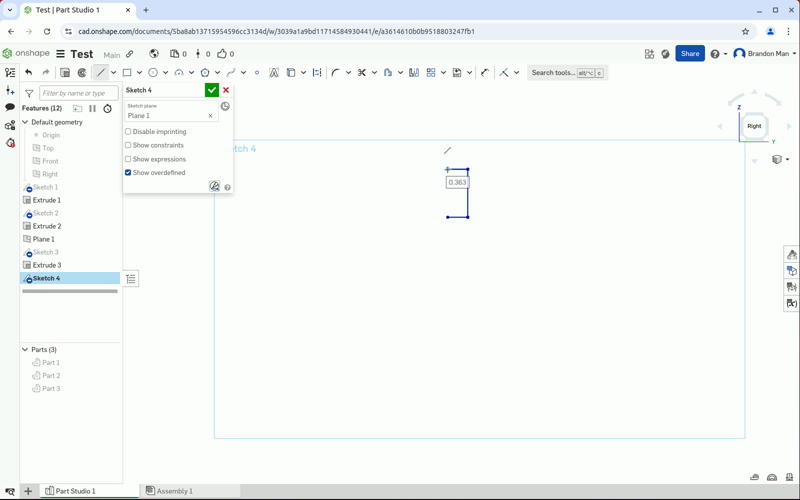
scroll(-6)
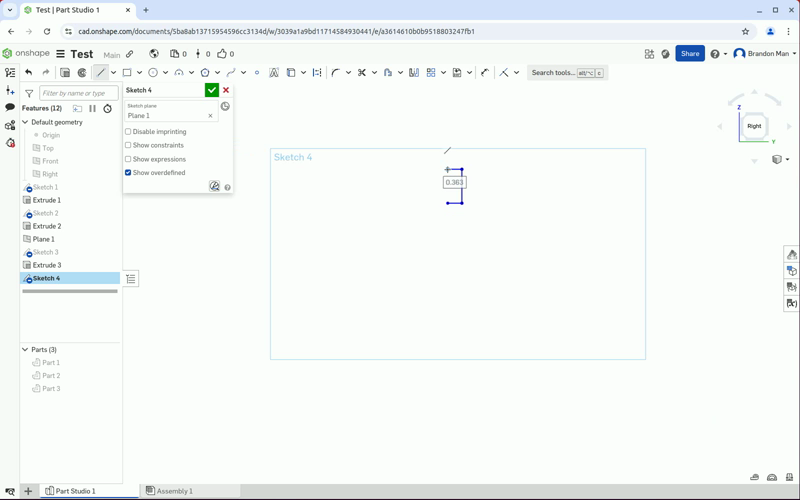
scroll(-6)
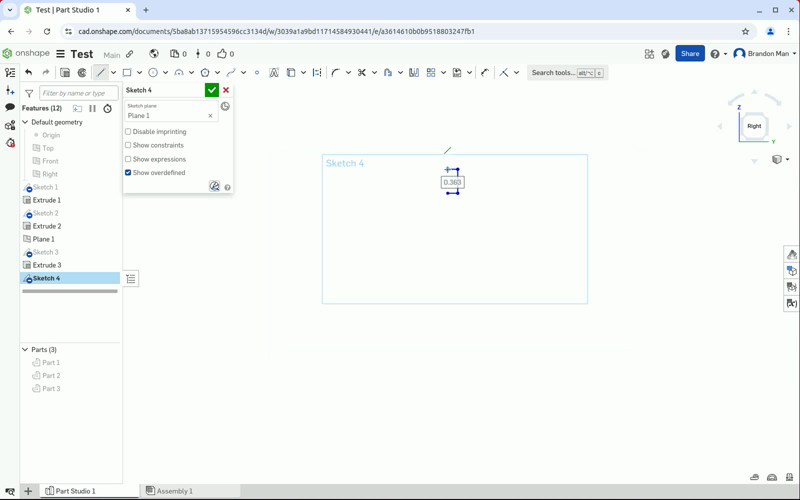
scroll(-6)
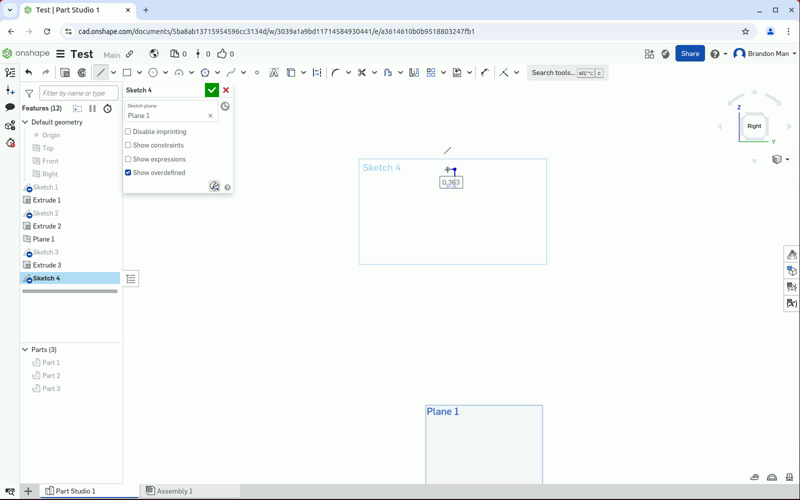
scroll(-6)
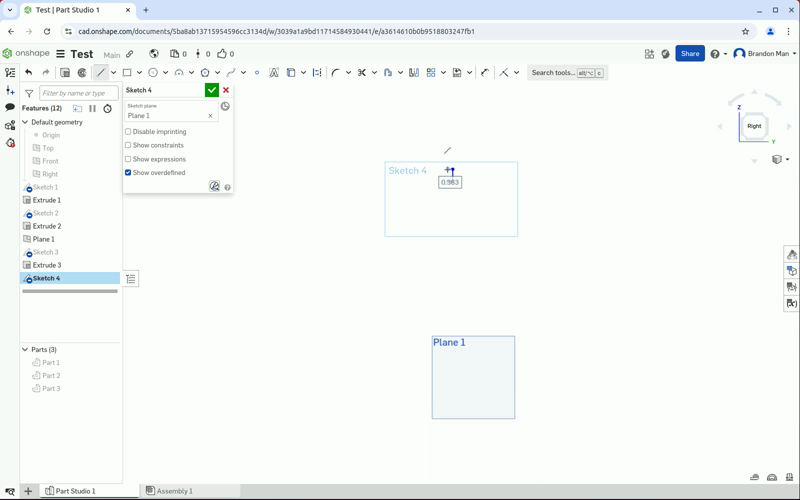
scroll(-6)
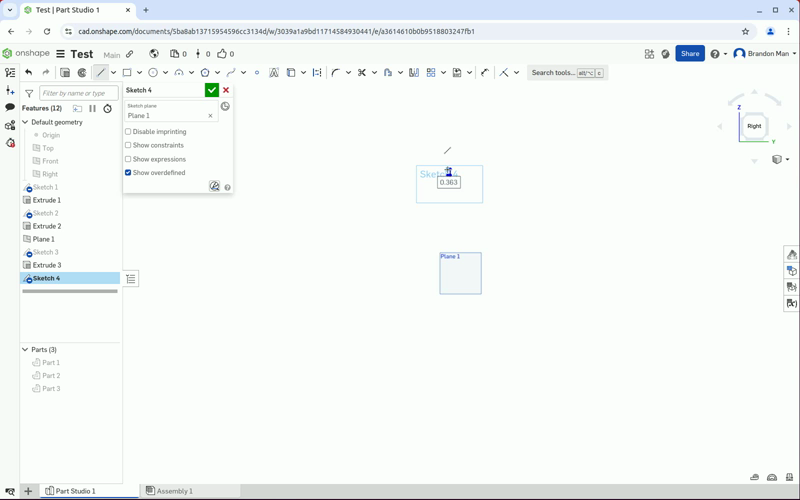
key_up(shift)
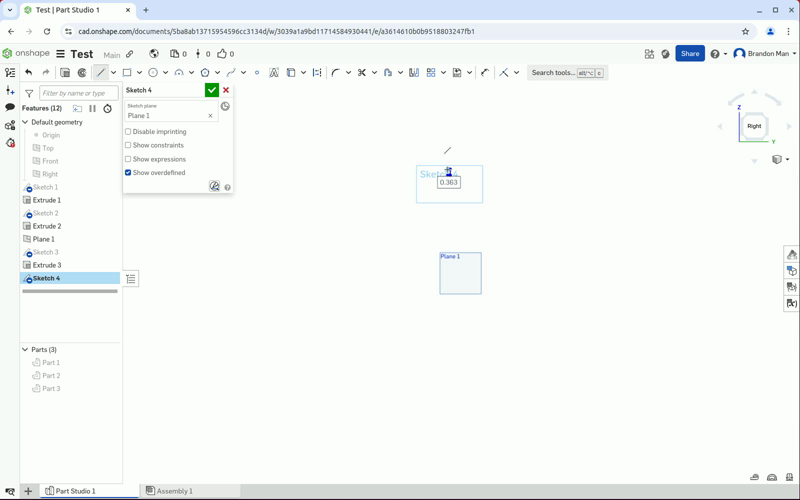
mouse_move(477, 169)
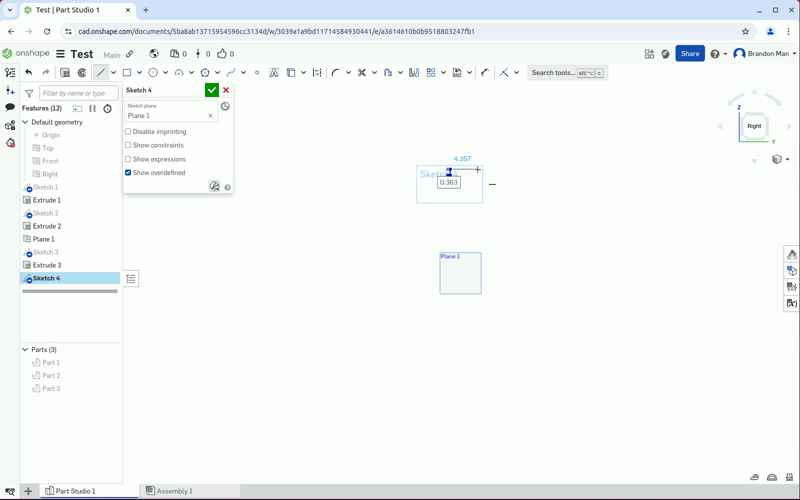
key_down(shift)
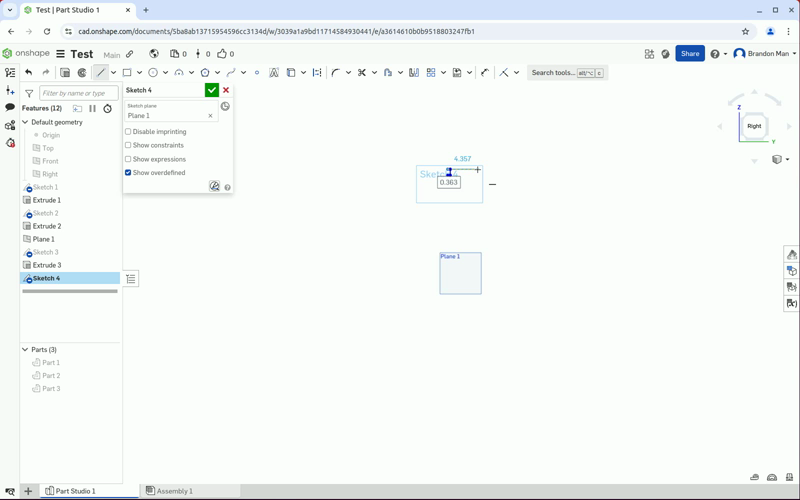
mouse_move(447, 175)
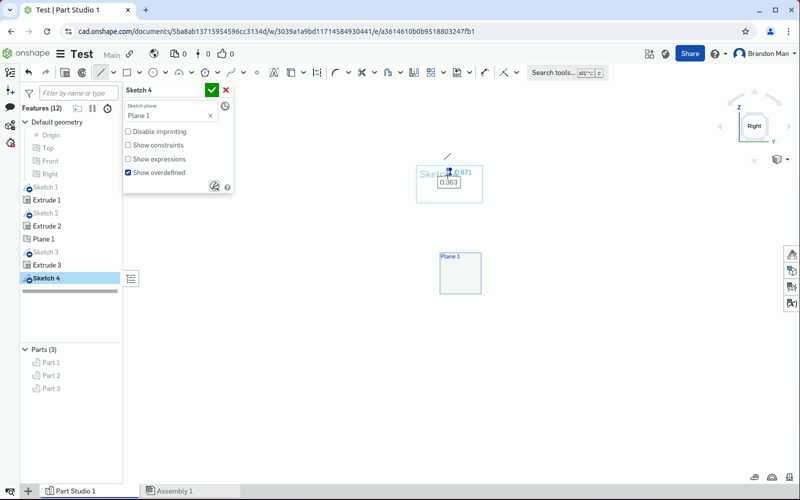
scroll(6)
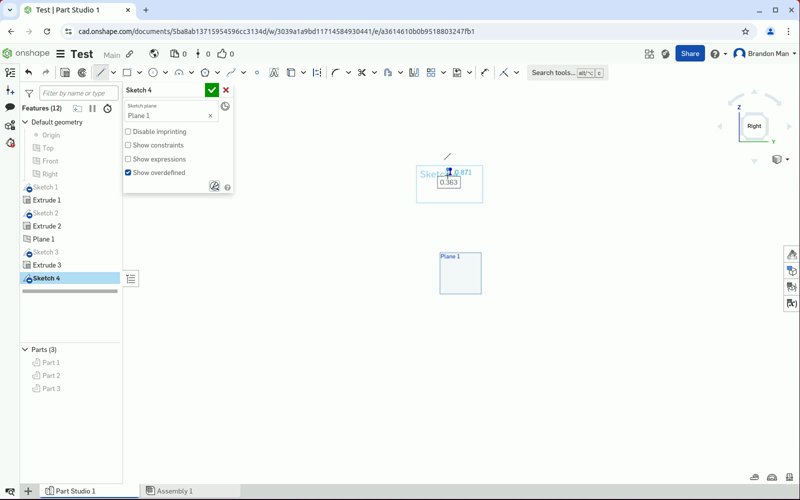
scroll(6)
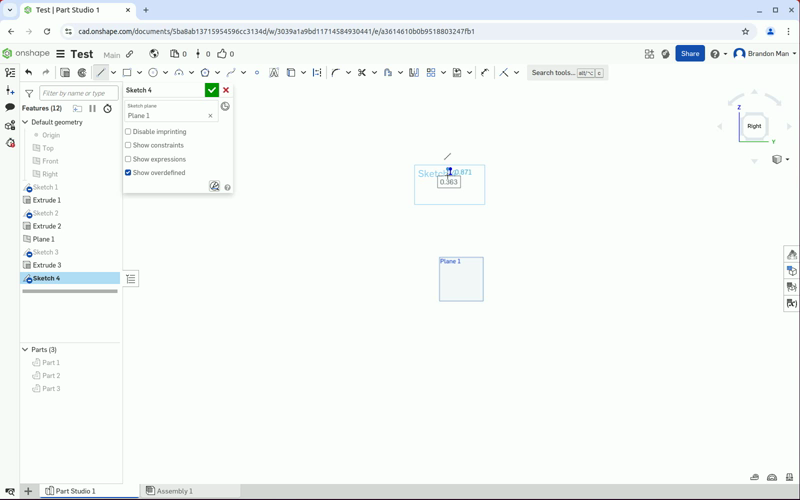
scroll(6)
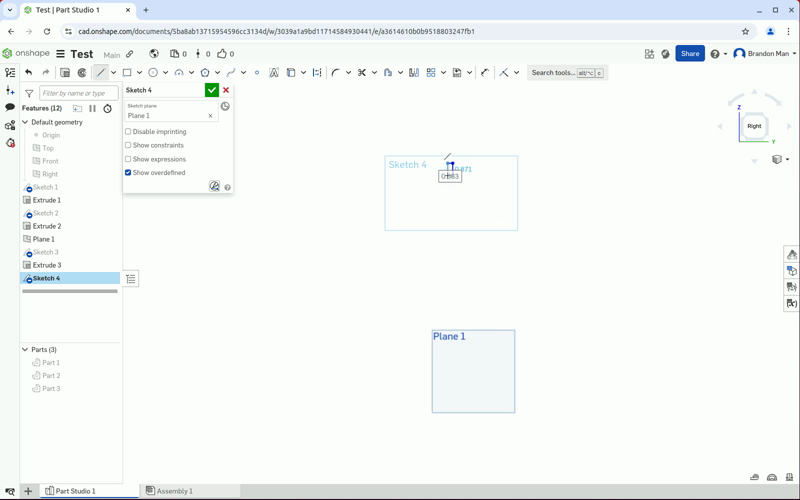
scroll(6)
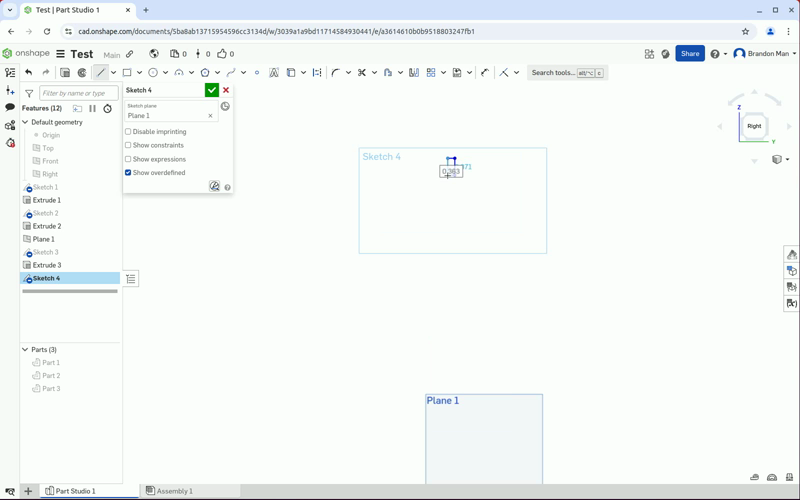
scroll(6)
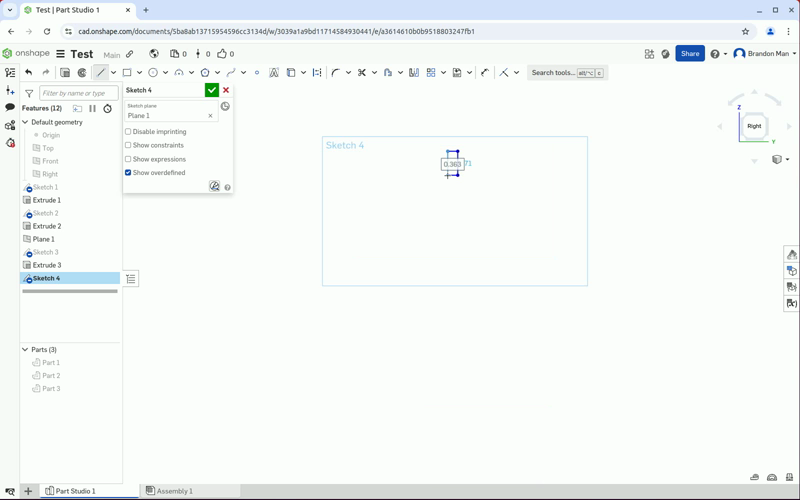
scroll(6)
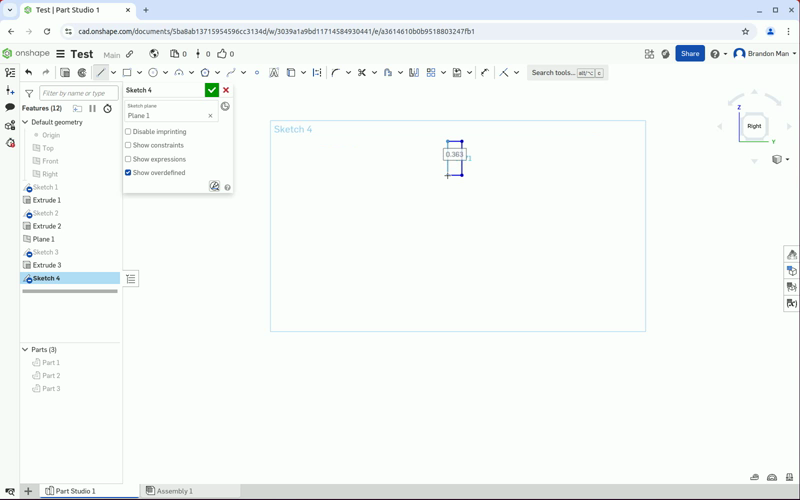
scroll(6)
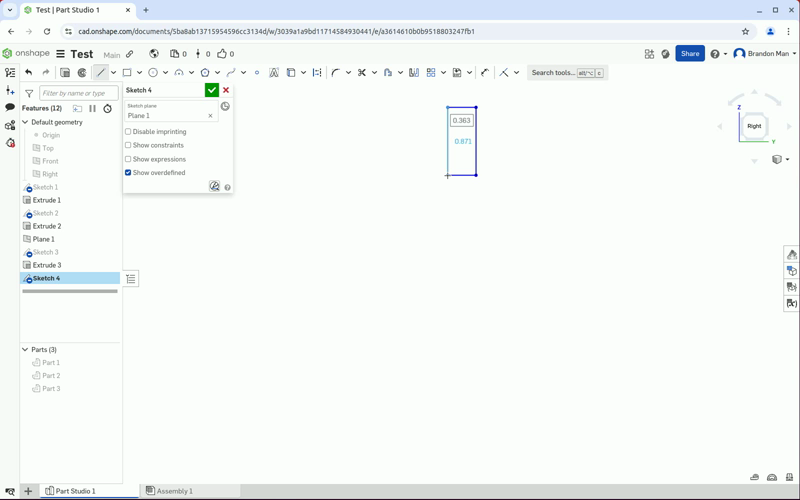
key_up(shift)
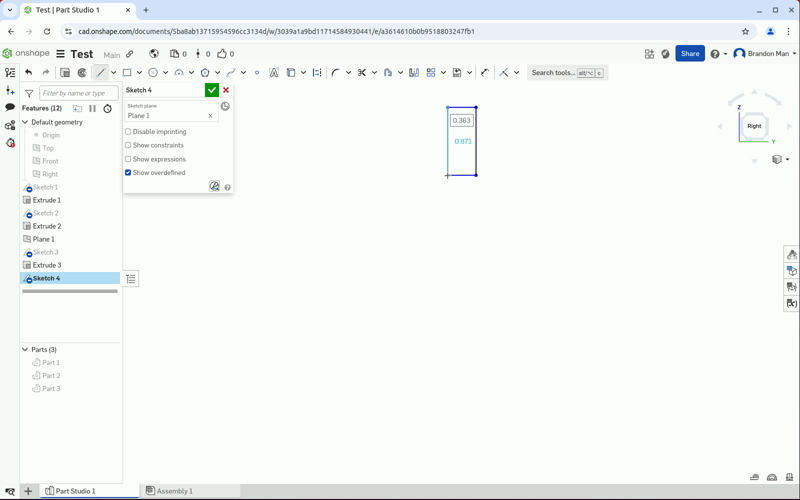
click(447, 175)
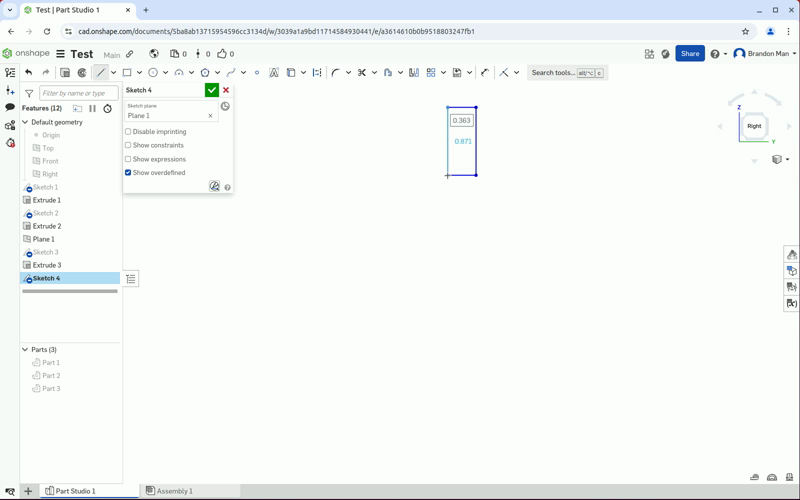
scroll(-6)
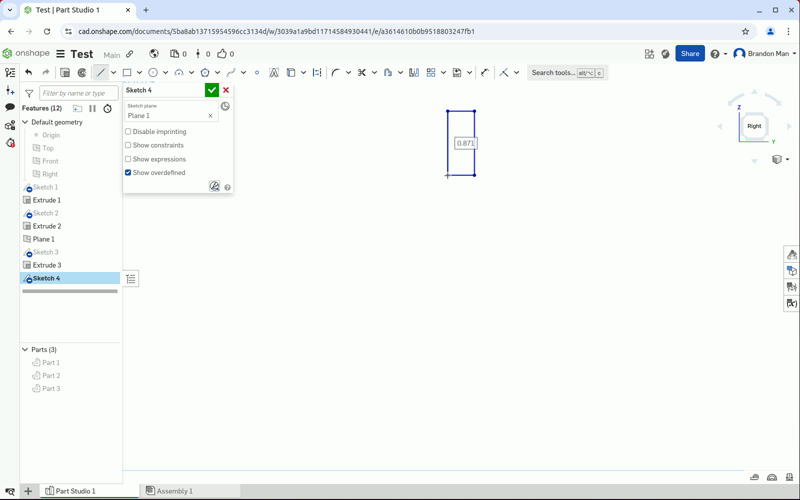
scroll(-6)
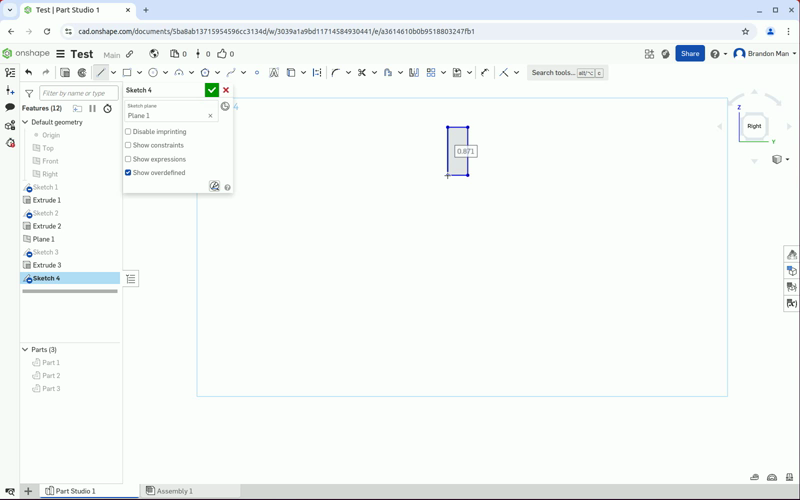
scroll(-6)
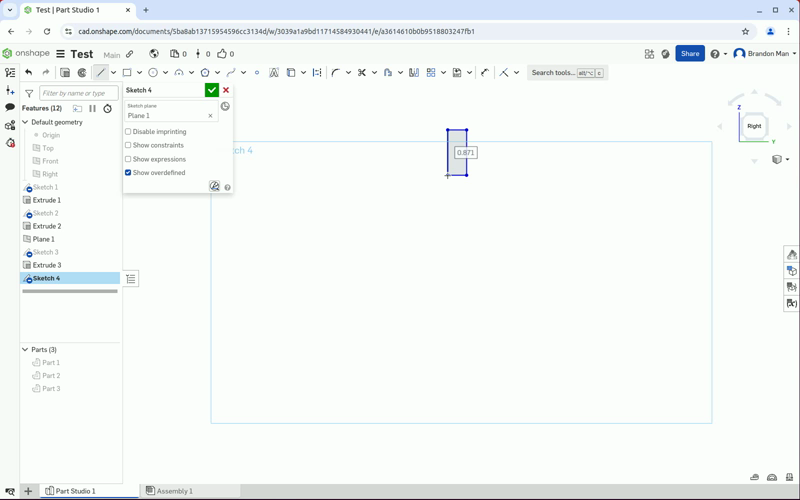
scroll(-6)
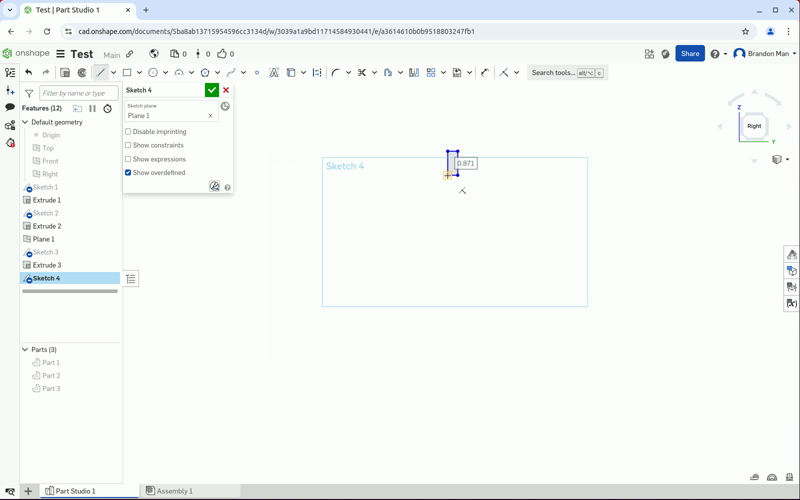
scroll(-6)
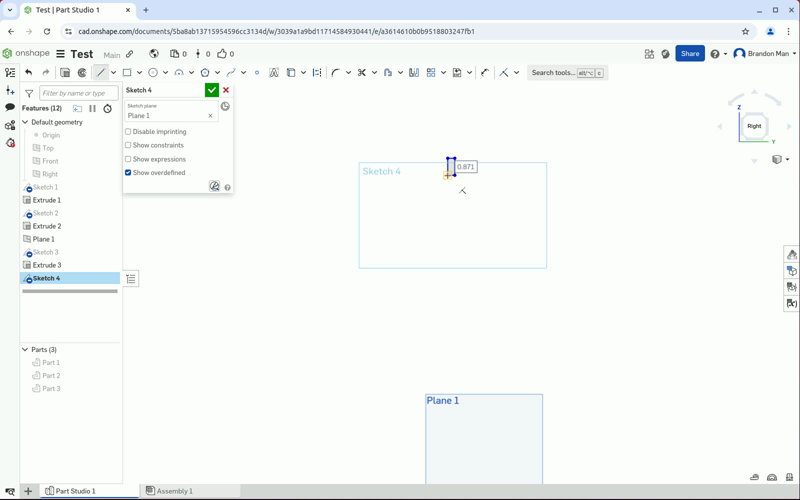
scroll(-6)
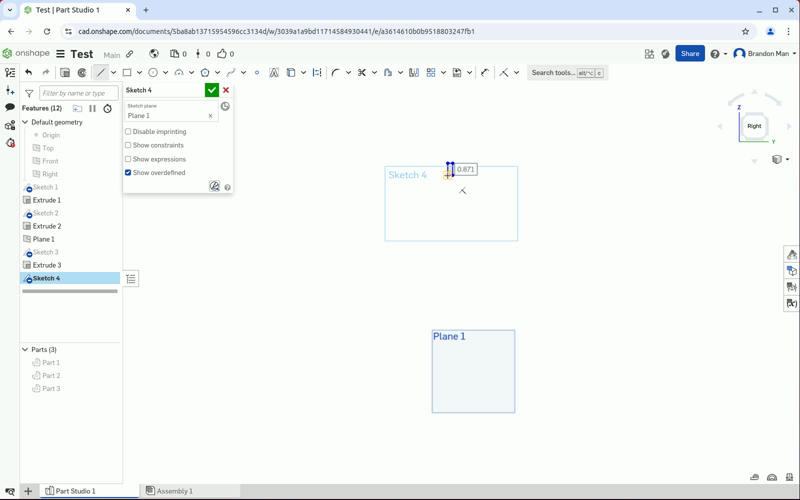
scroll(-6)
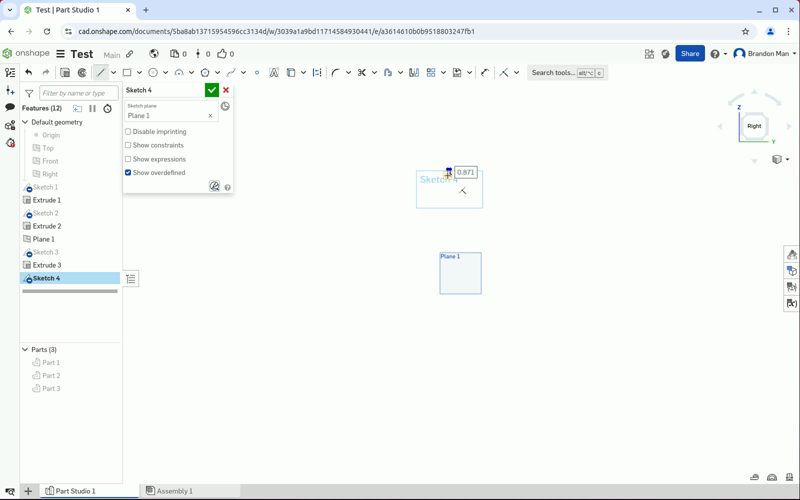
key(esc)
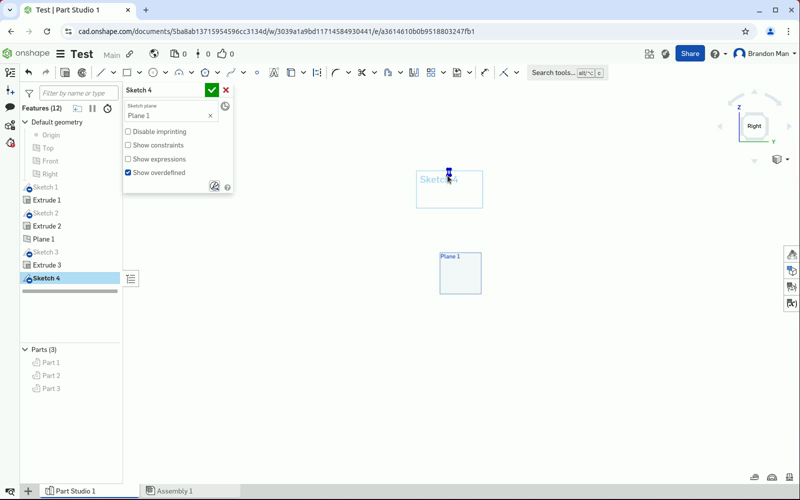
mouse_move(448, 172)
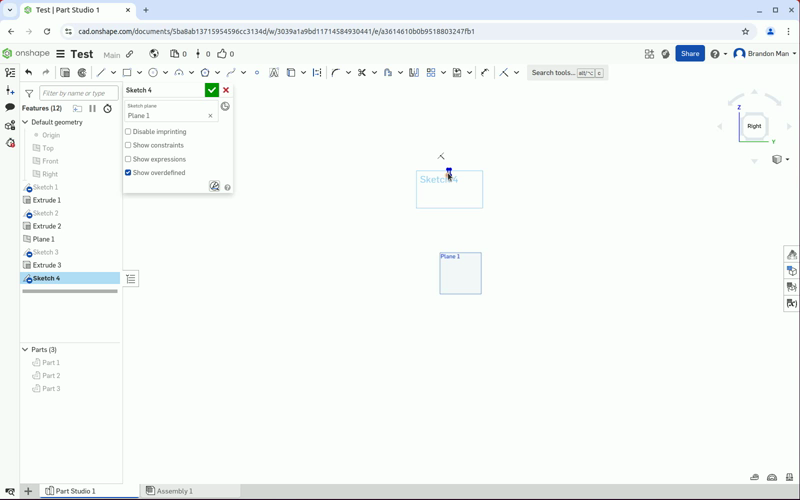
scroll(6)
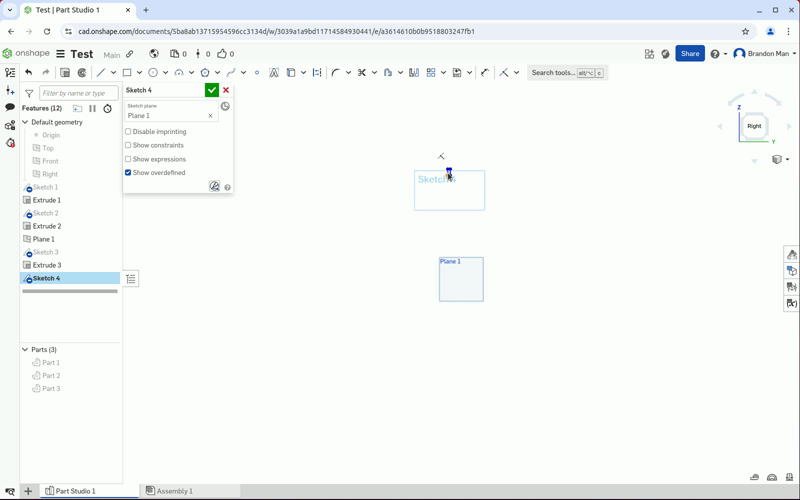
scroll(6)
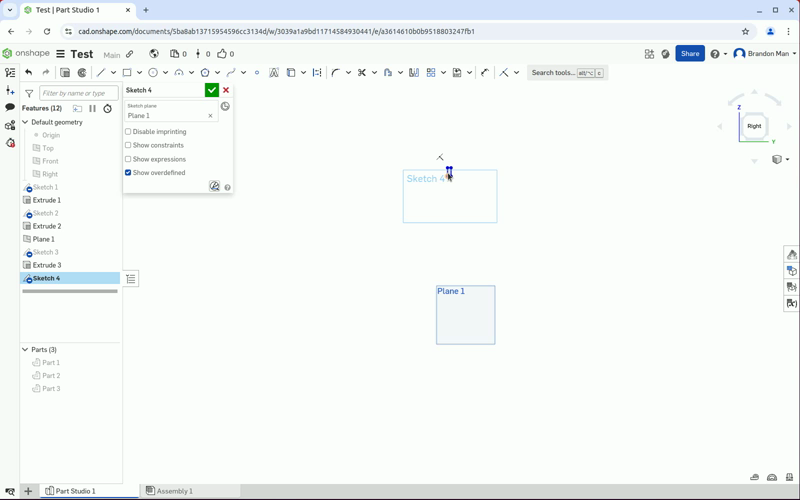
scroll(6)
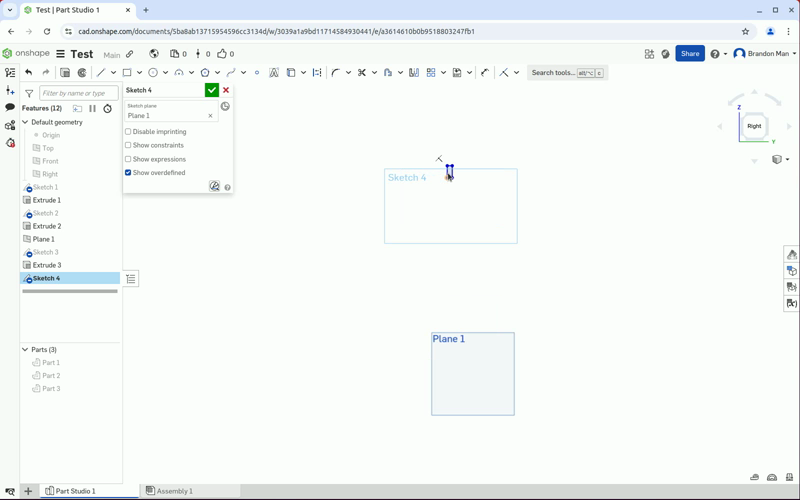
scroll(6)
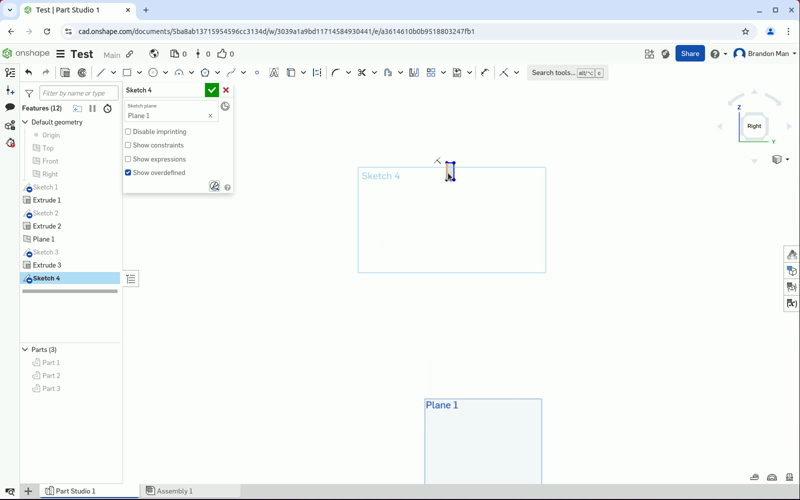
scroll(6)
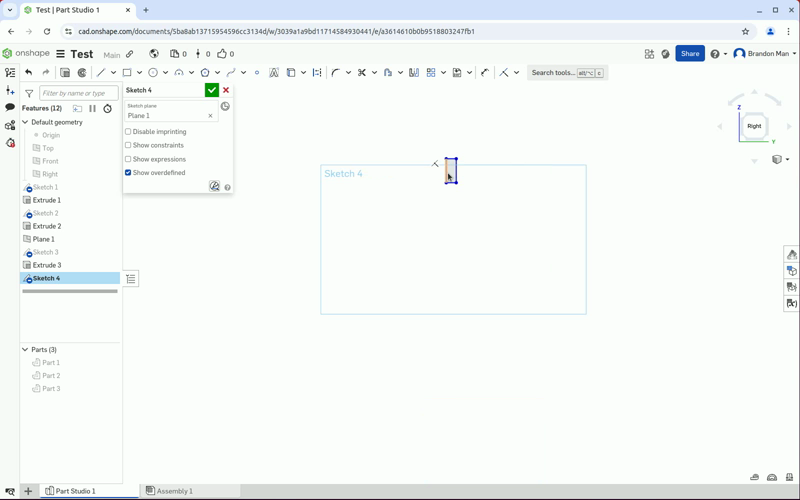
scroll(6)
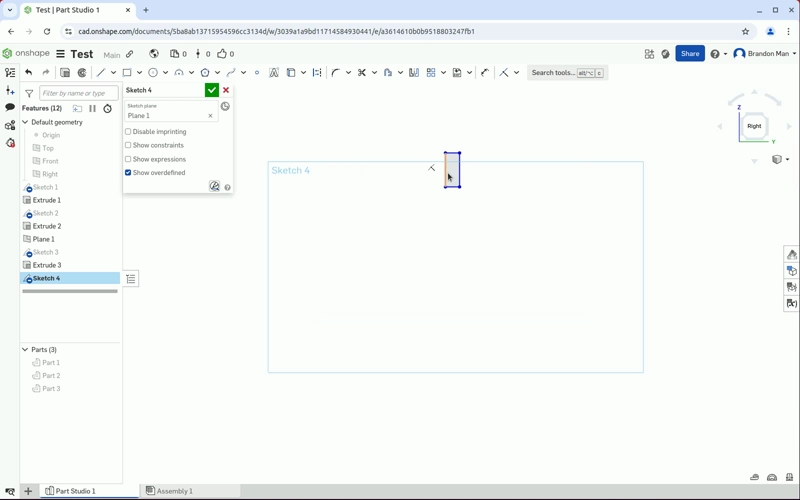
scroll(6)
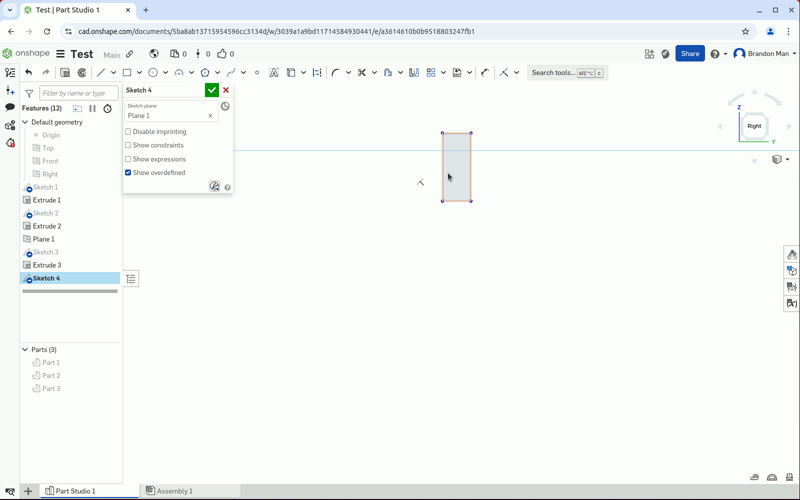
click(448, 172)
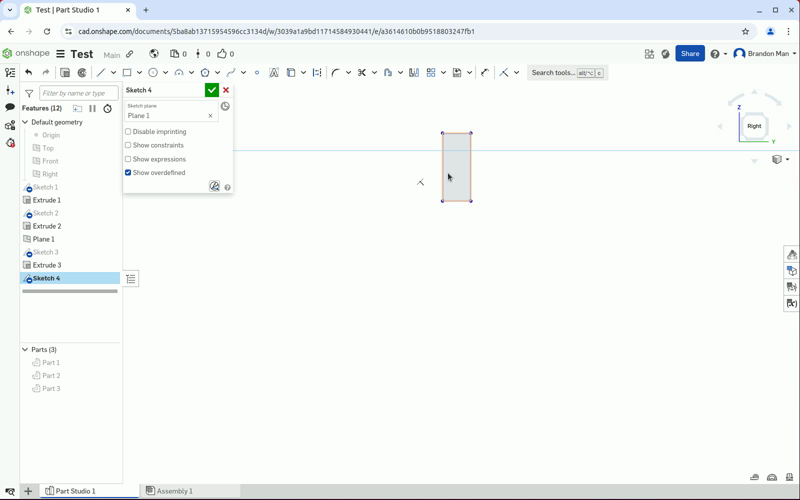
scroll(-6)
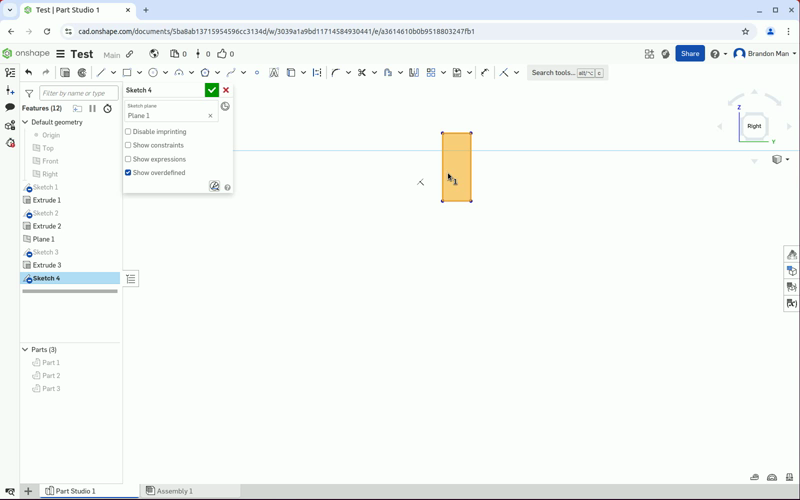
scroll(-6)
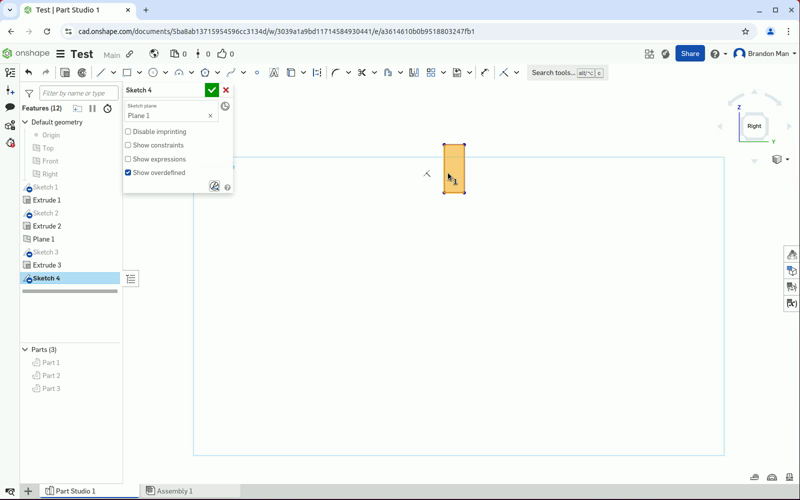
scroll(-6)
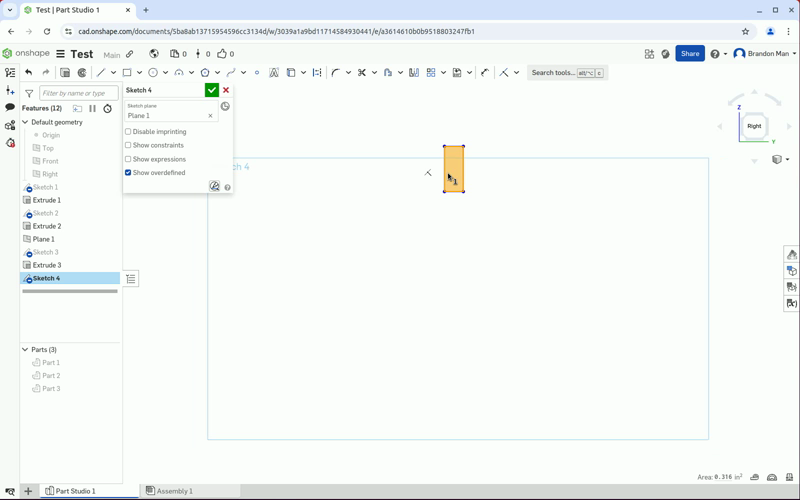
scroll(-6)
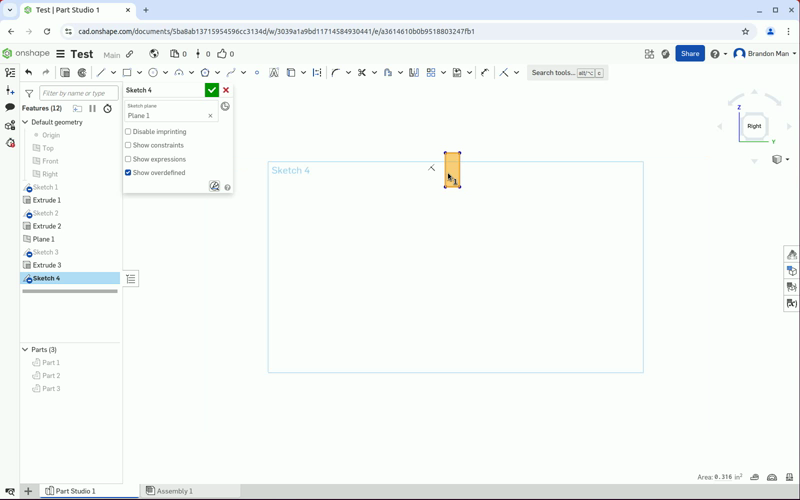
scroll(-6)
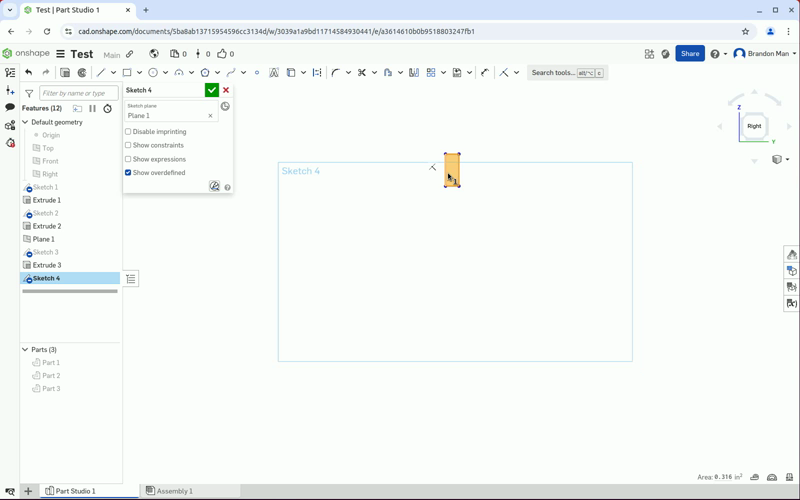
scroll(-6)
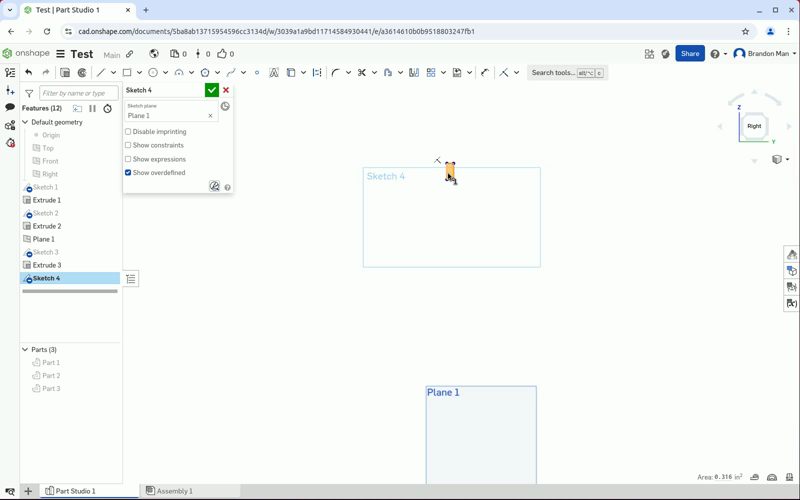
scroll(-6)
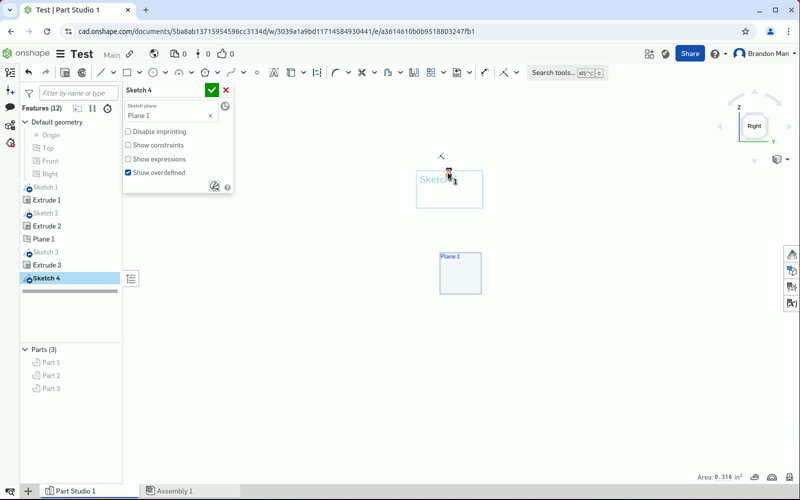
mouse_move(73, 352)
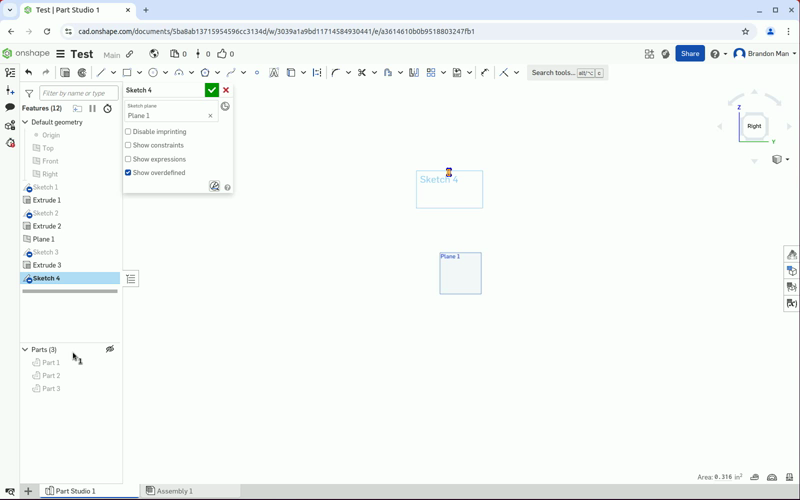
key(shift+y)
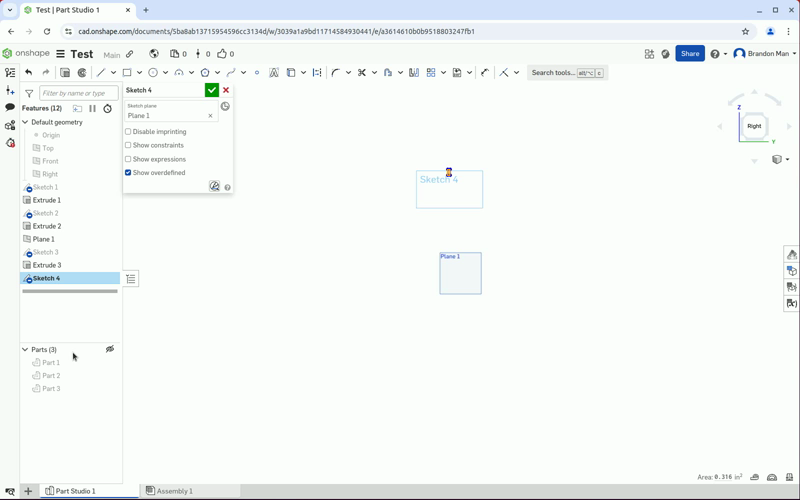
key(shift+e)
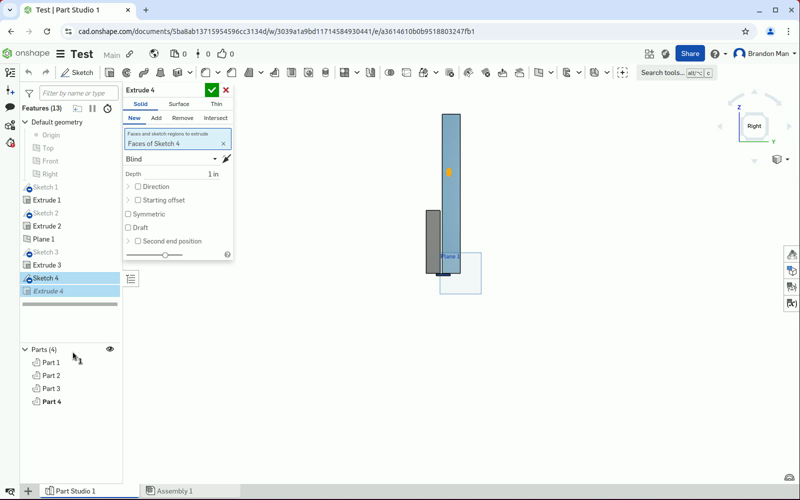
mouse_move(143, 106)
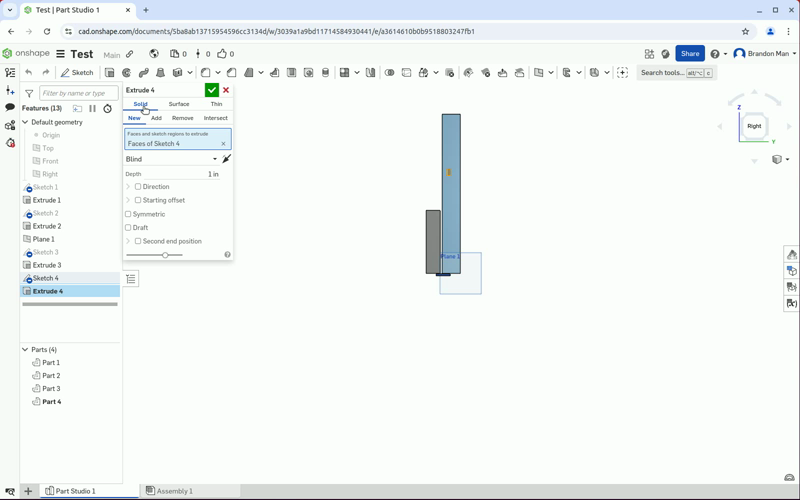
click(143, 106)
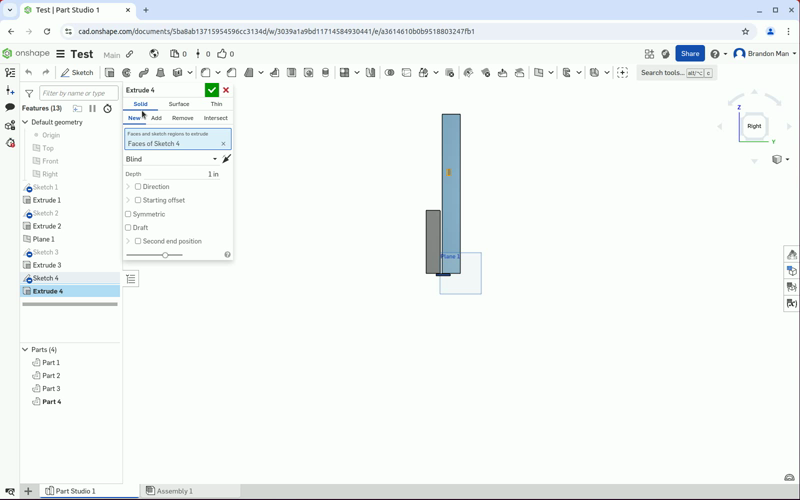
mouse_move(137, 120)
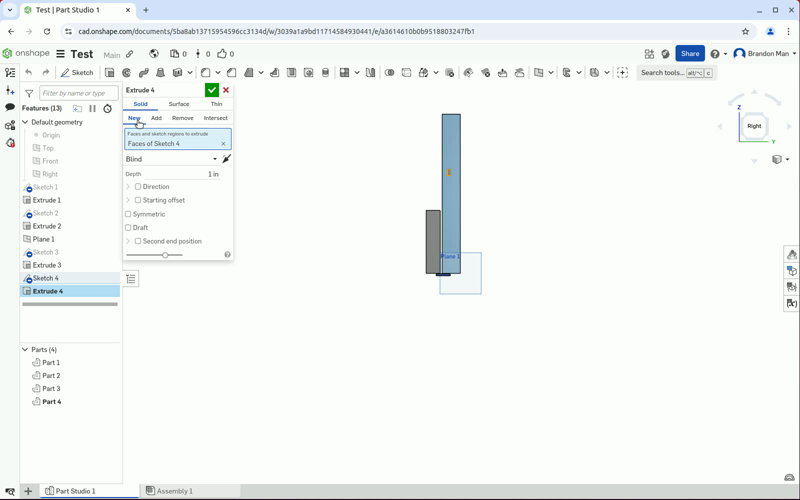
click(137, 120)
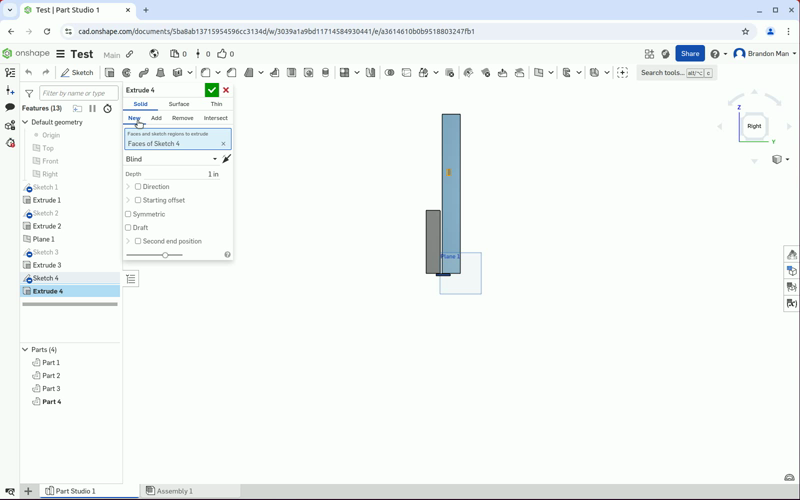
key(tab, 4)
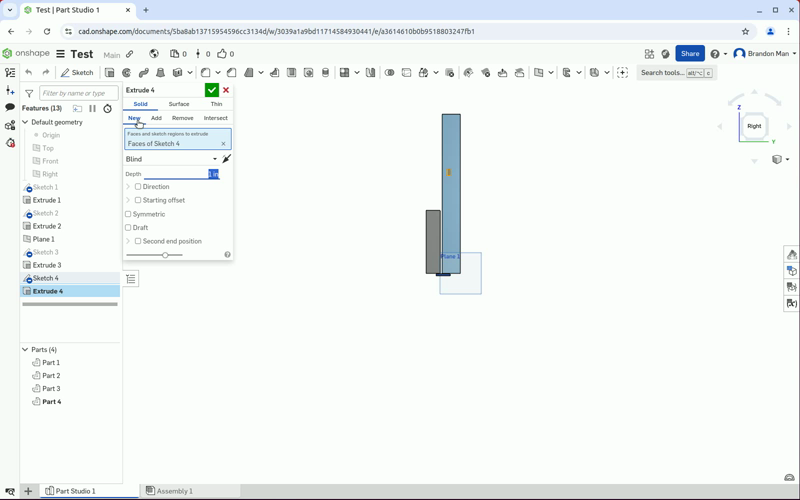
text(12.517)
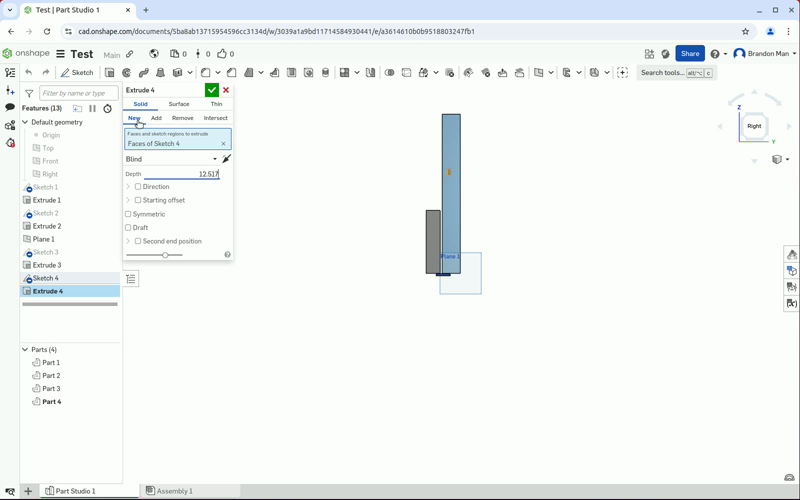
key(enter)
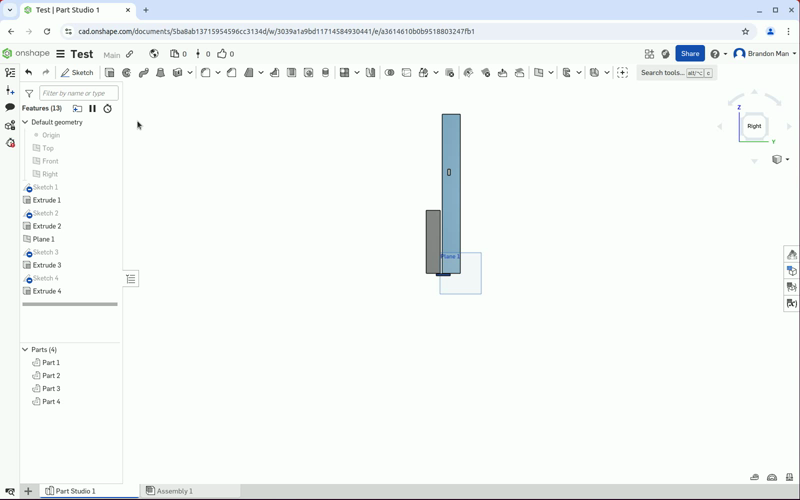
key(shift+h)
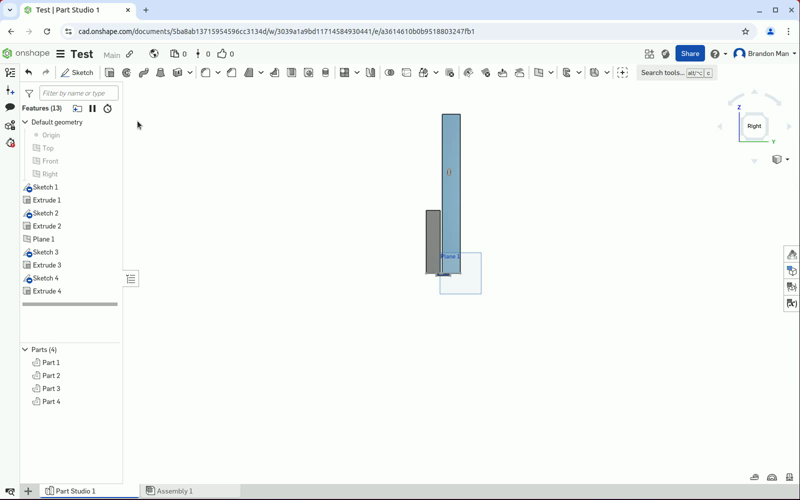
key(shift+h)
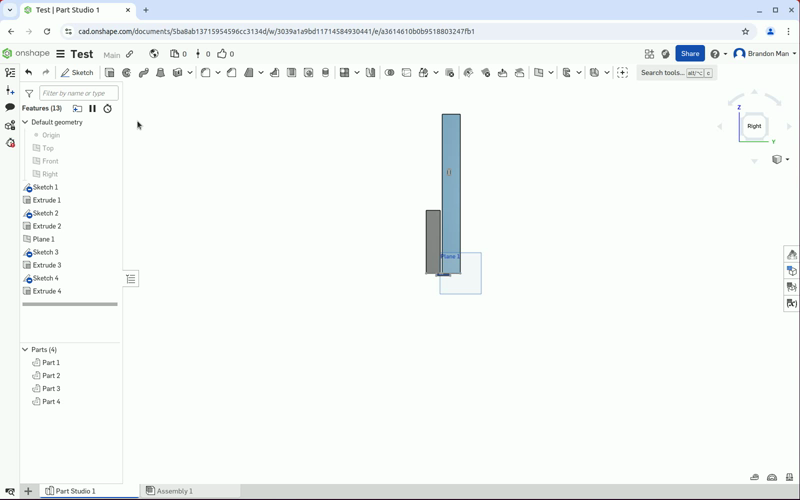
key(shift+7)
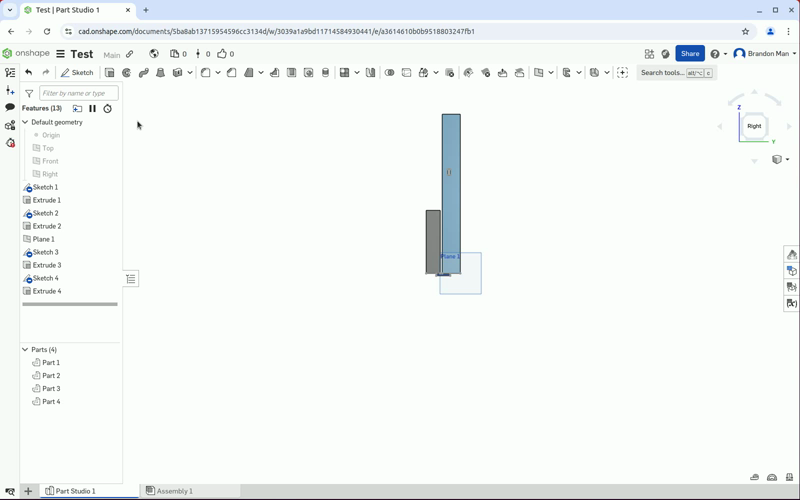
key(right, 2)
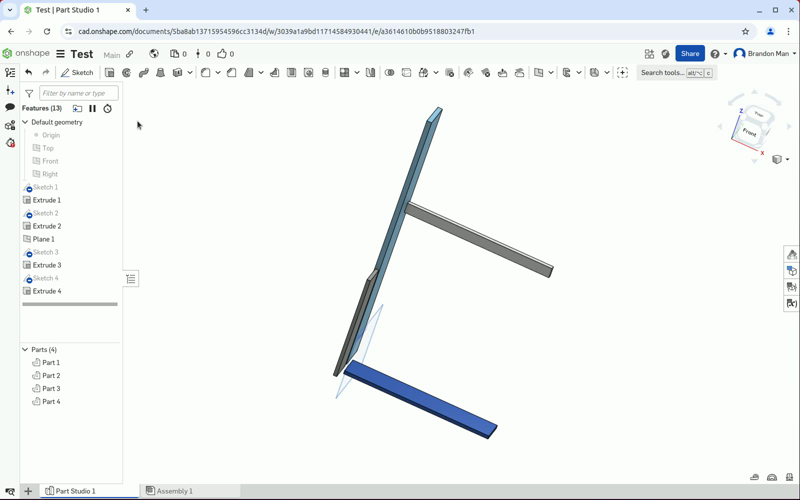
key(down, 2)
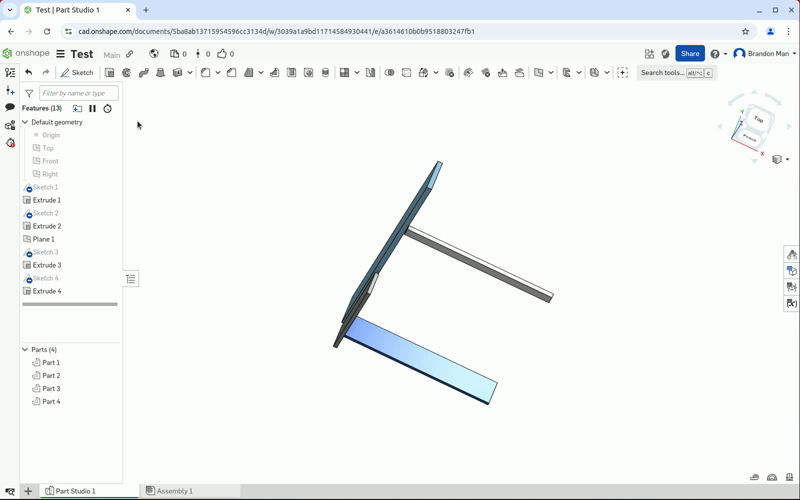
key(up, 2)
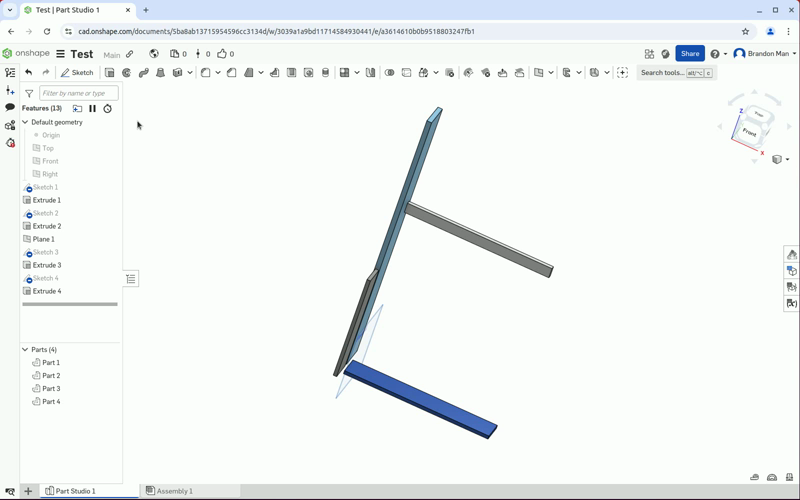
key(left, 2)
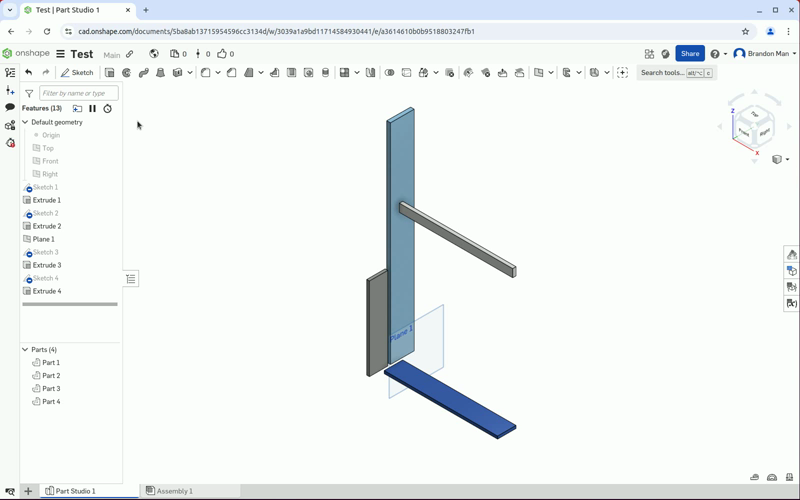
mouse_move(73, 189)
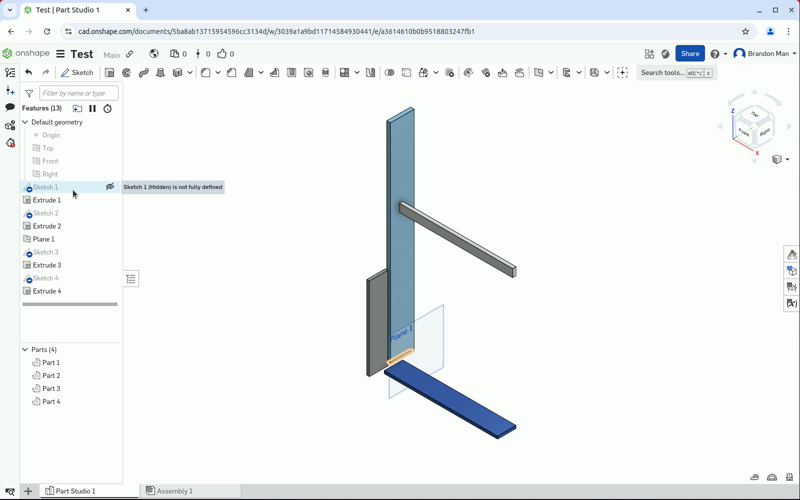
click(73, 189)